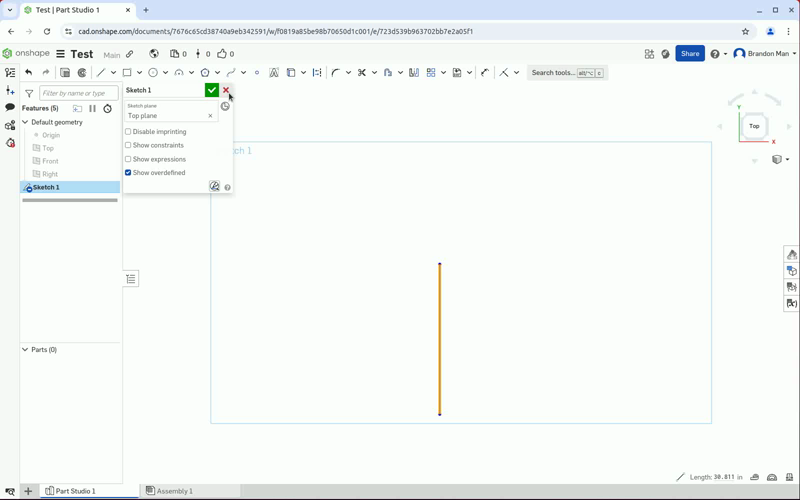
key(shift+h)
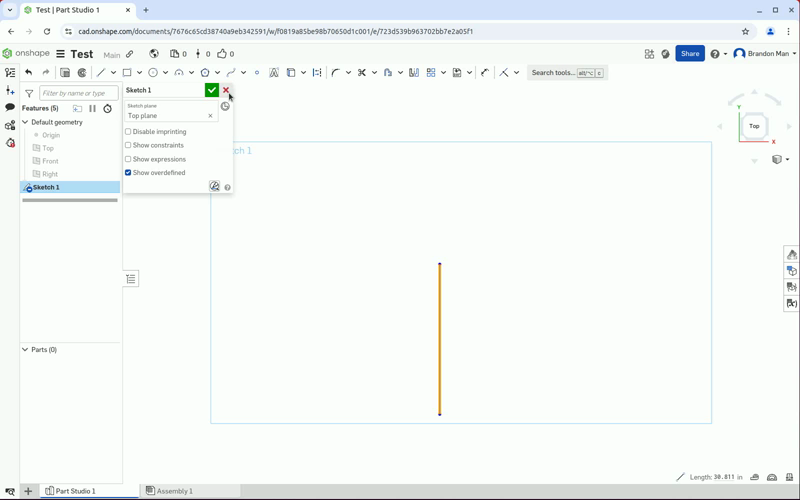
key(shift+s)
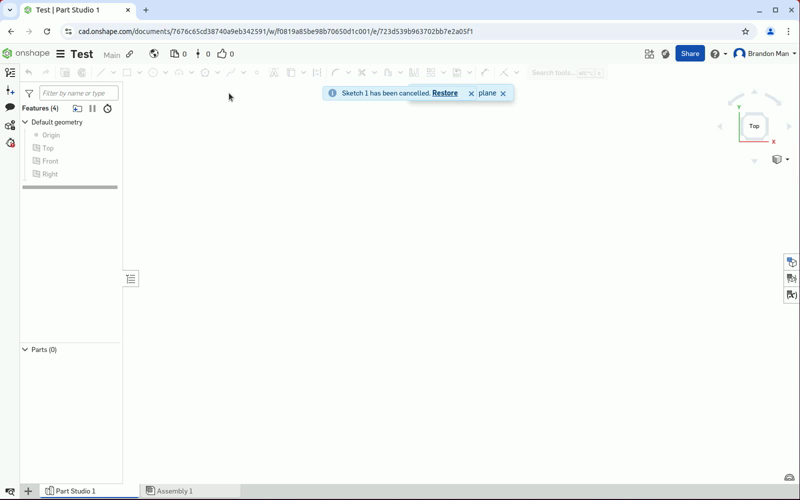
mouse_move(73, 150)
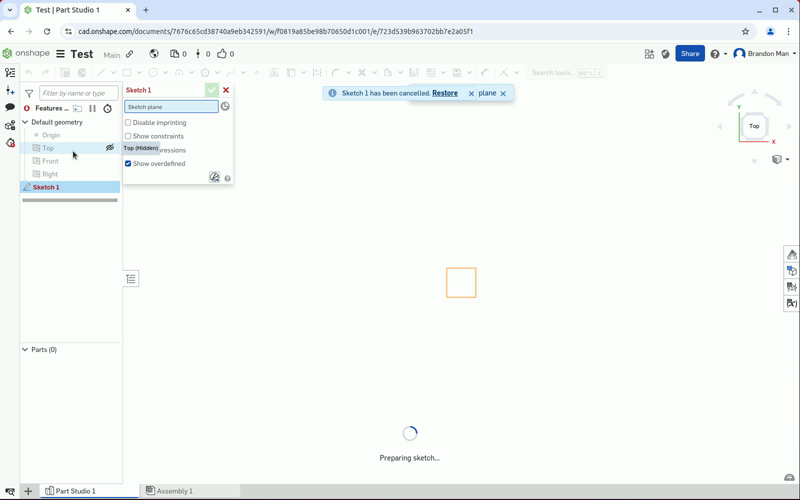
click(73, 150)
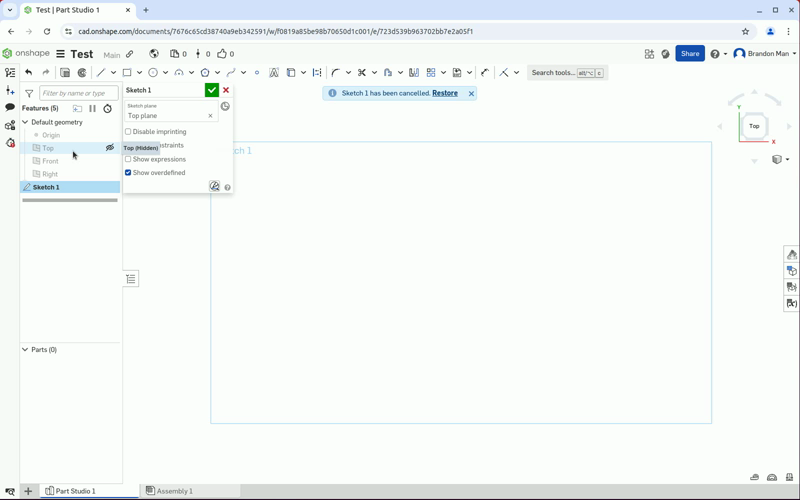
mouse_move(73, 352)
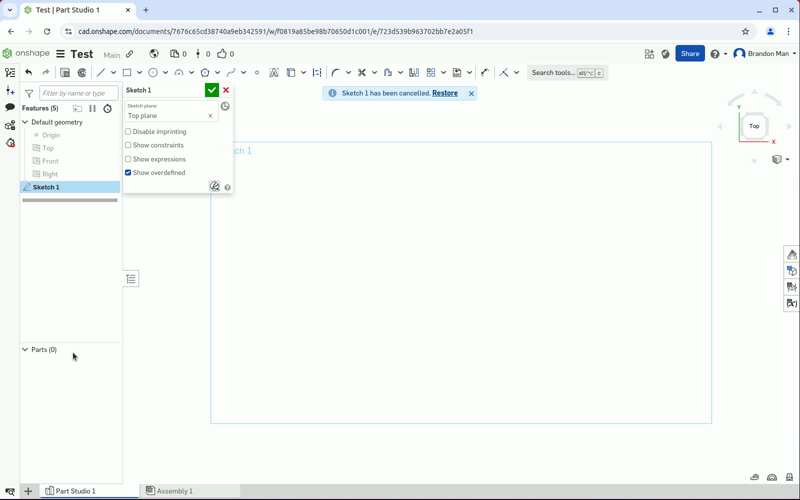
key(y)
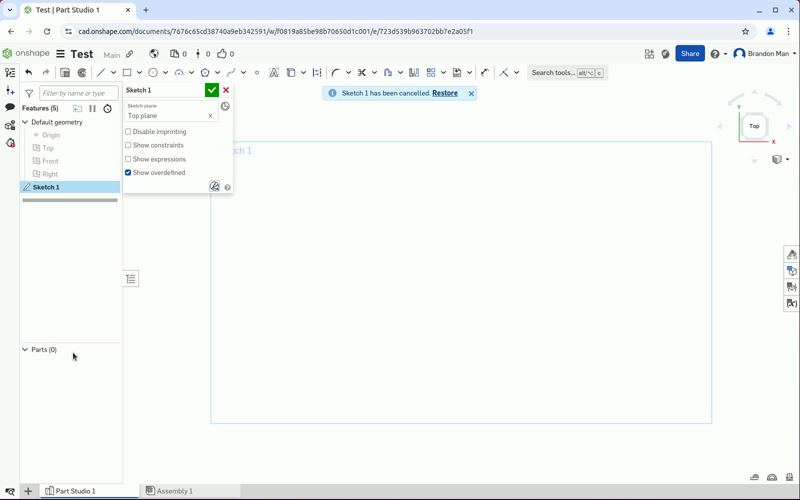
key(l)
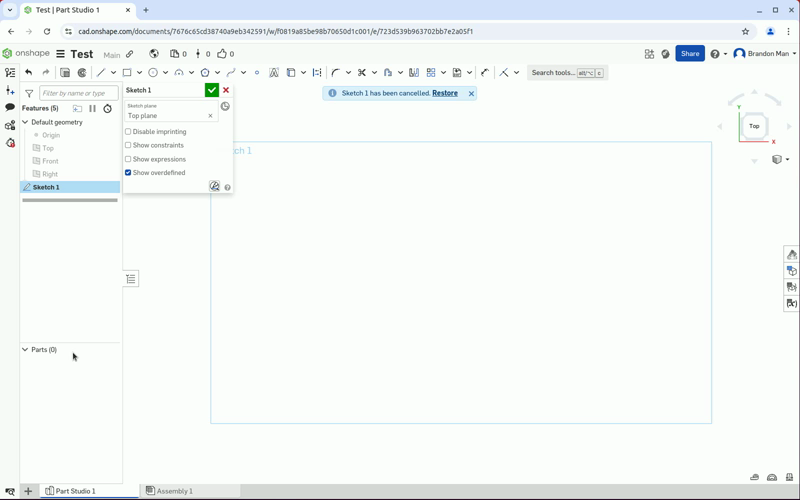
key_down(shift)
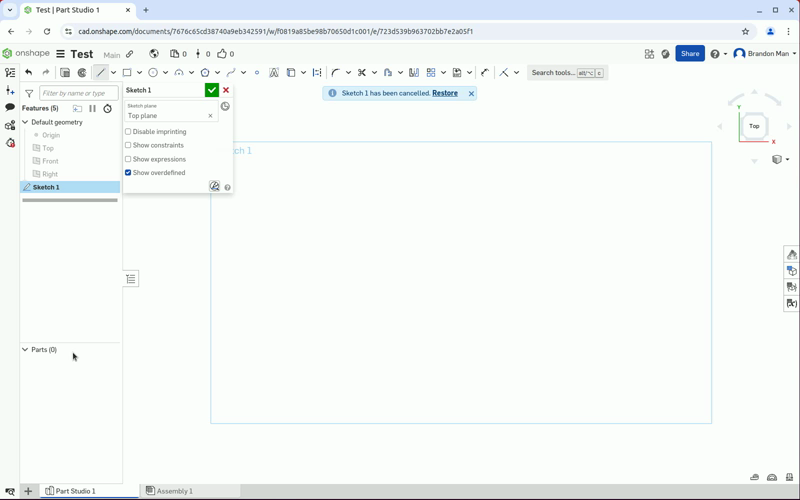
mouse_move(404, 330)
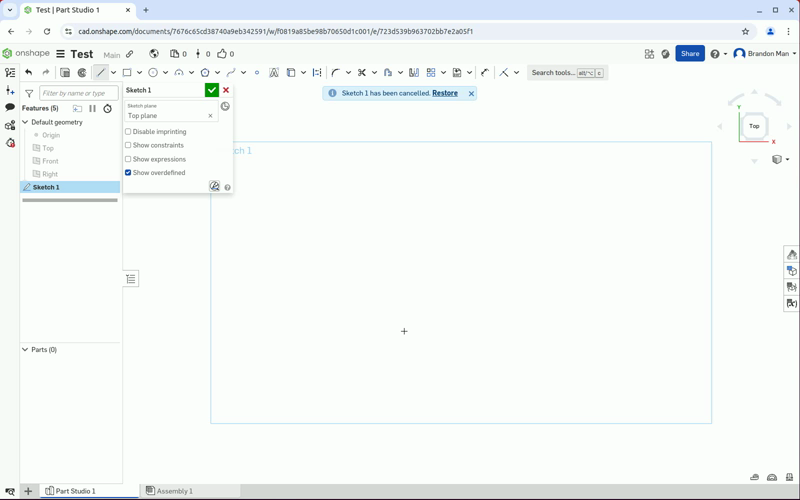
click(404, 330)
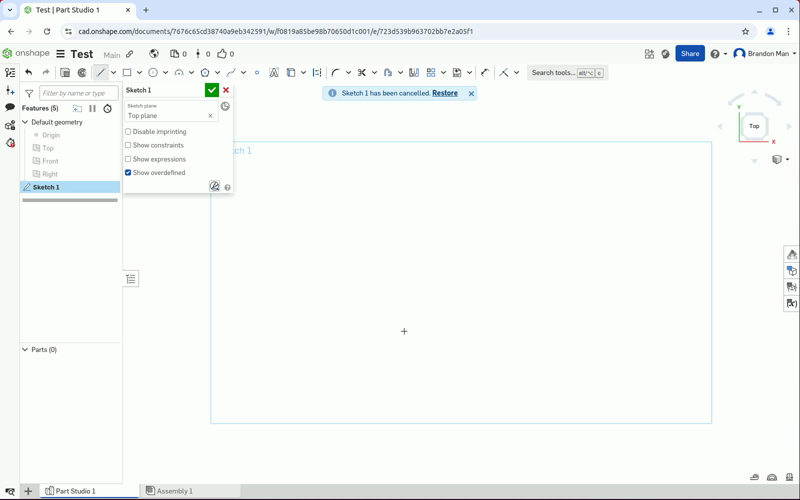
key_up(shift)
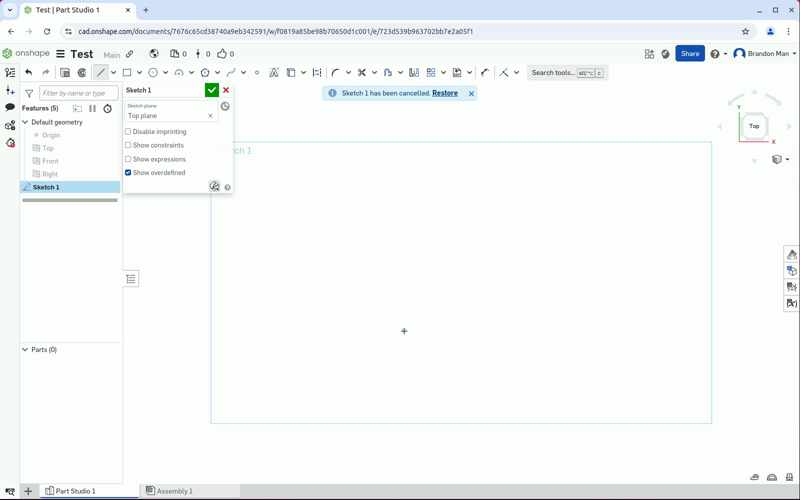
key_down(shift)
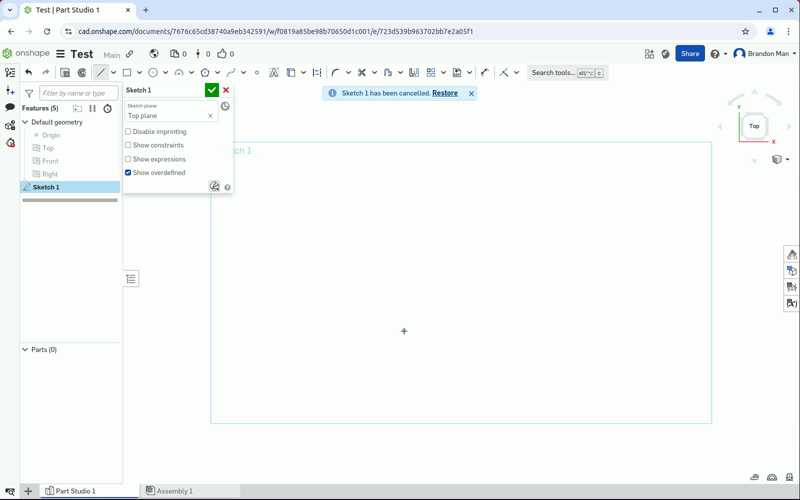
mouse_move(434, 330)
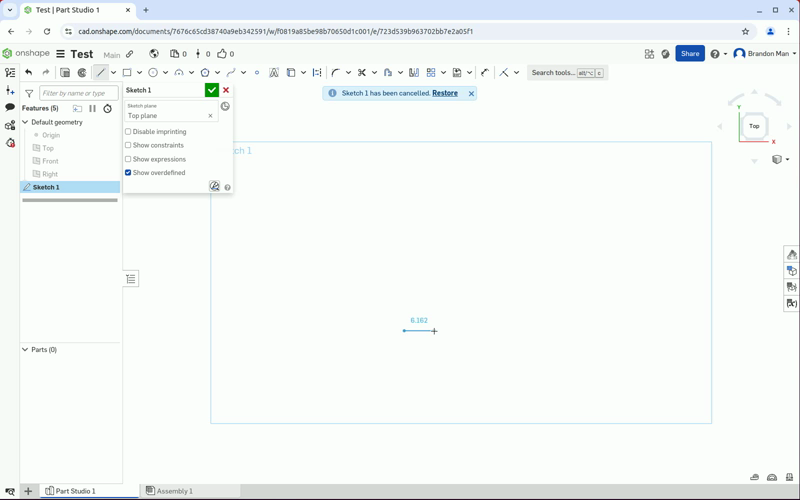
mouse_move(460, 330)
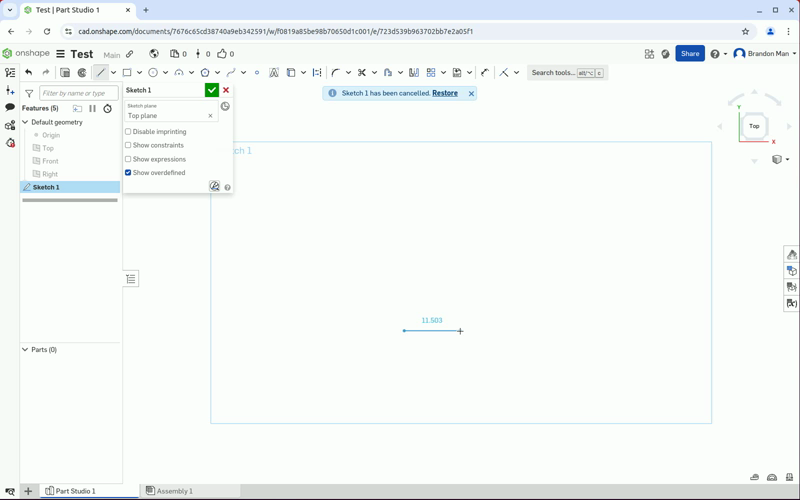
click(460, 330)
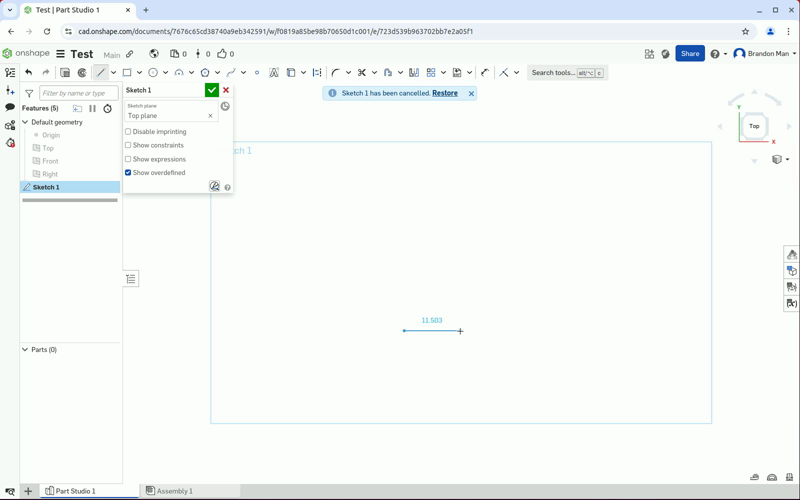
key_up(shift)
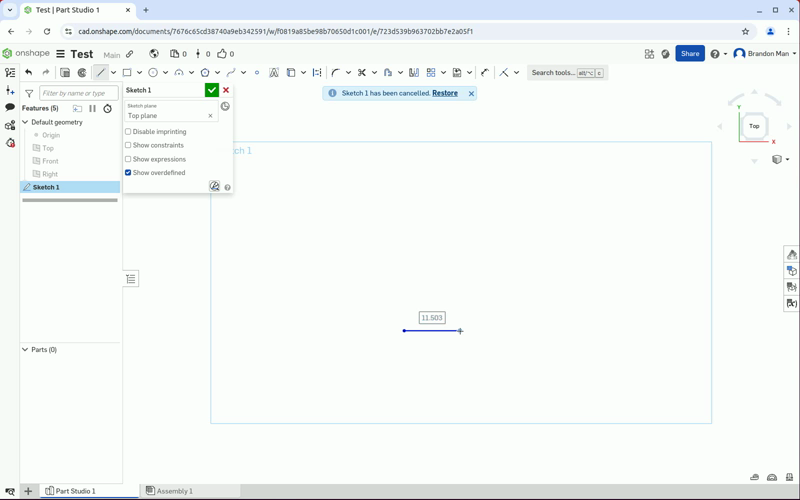
key_down(shift)
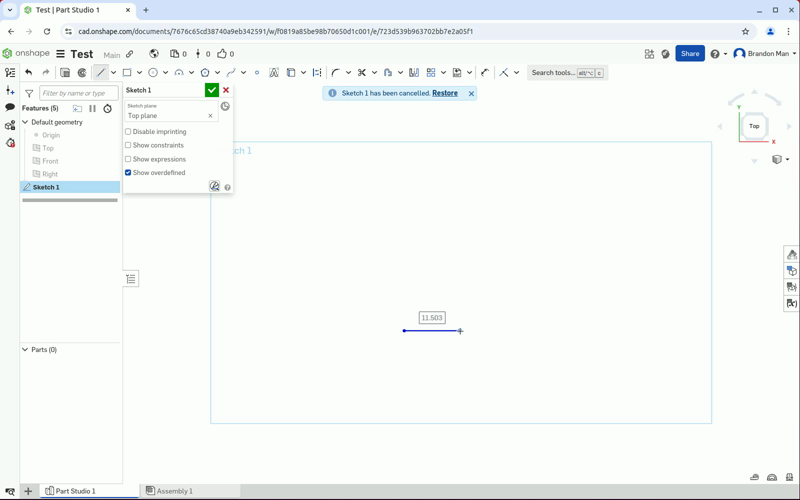
mouse_move(490, 330)
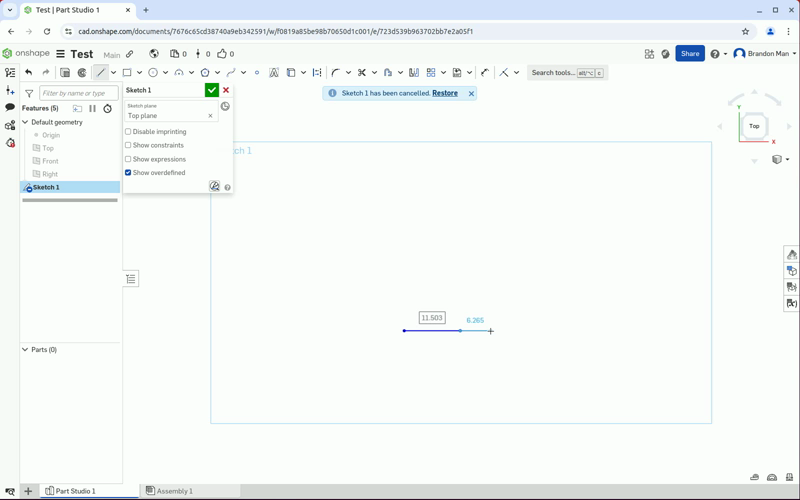
mouse_move(516, 332)
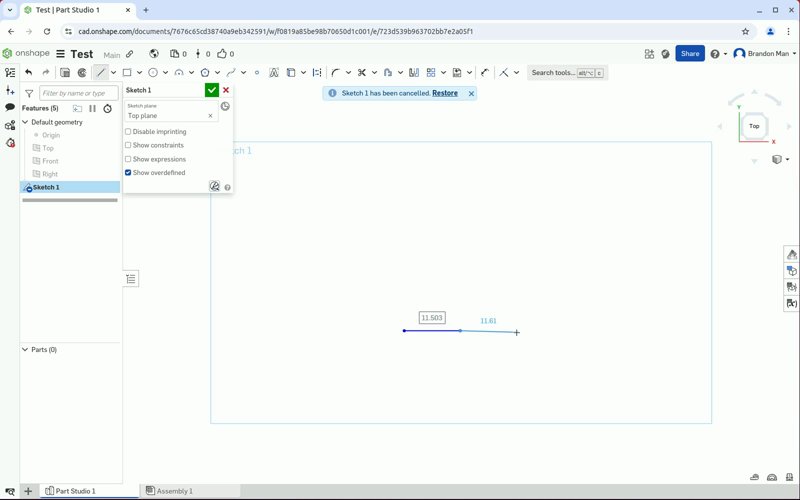
click(516, 332)
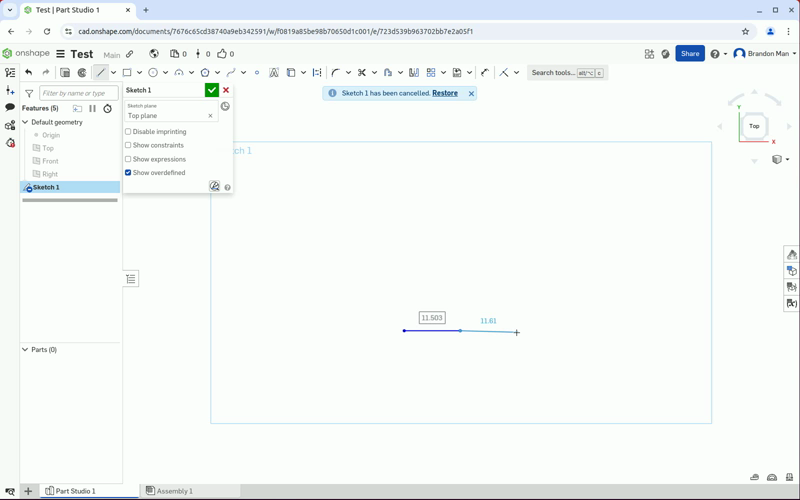
key_up(shift)
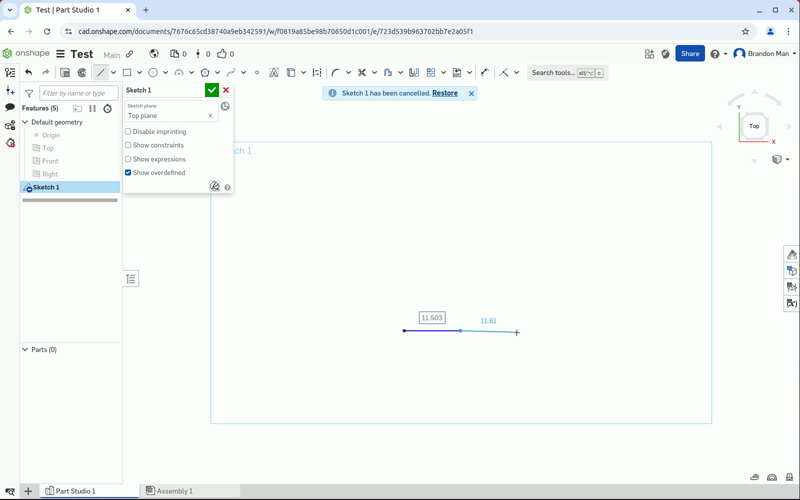
key_down(shift)
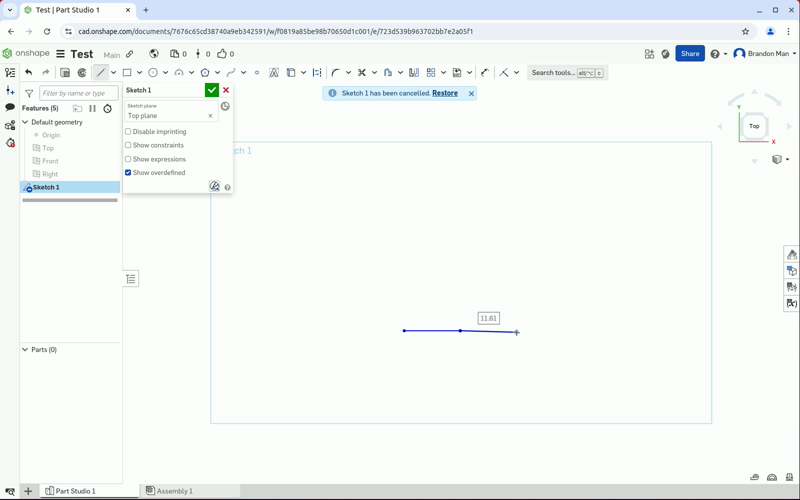
mouse_move(546, 332)
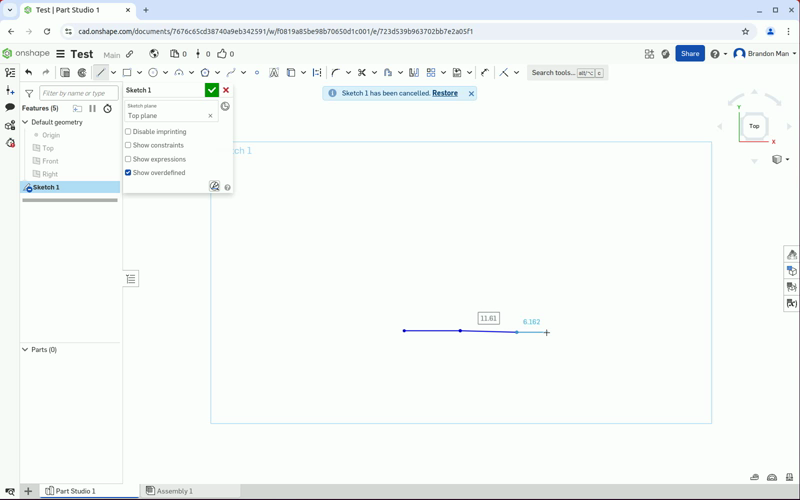
mouse_move(522, 332)
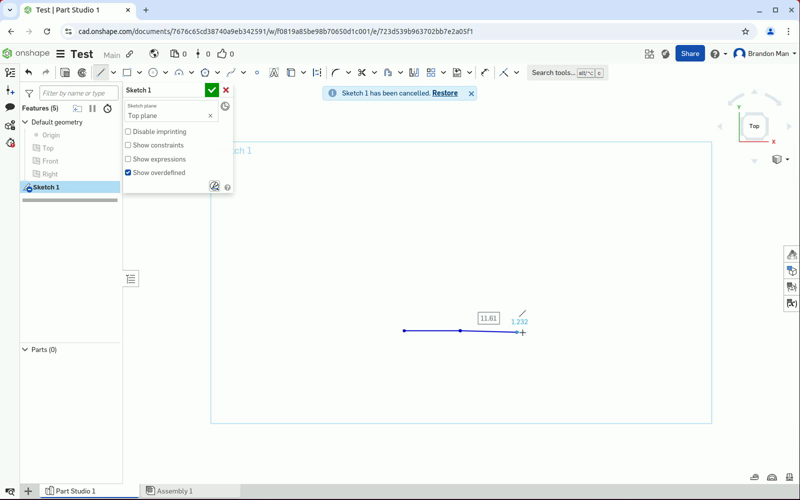
scroll(6)
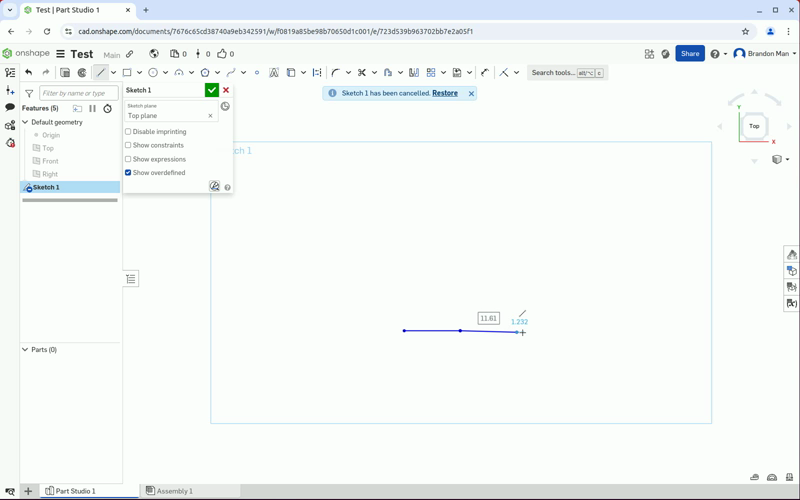
scroll(6)
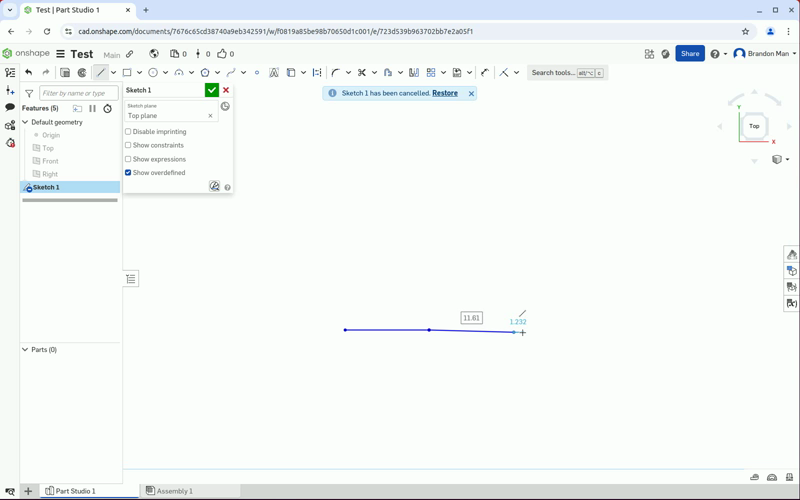
scroll(6)
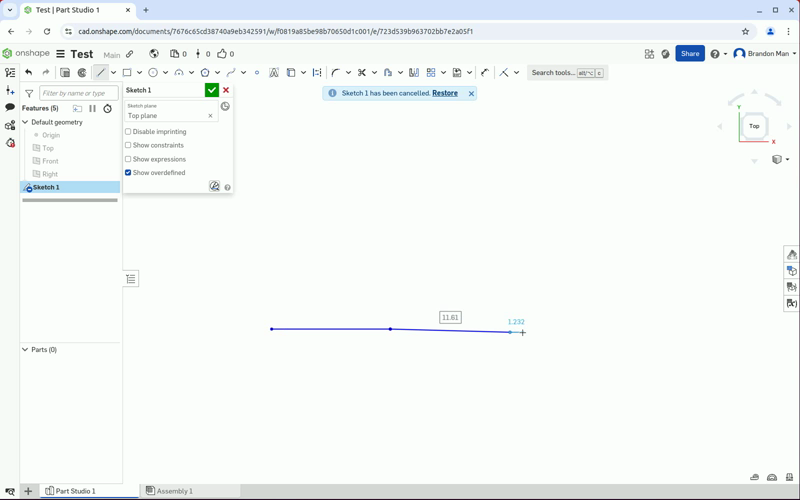
scroll(6)
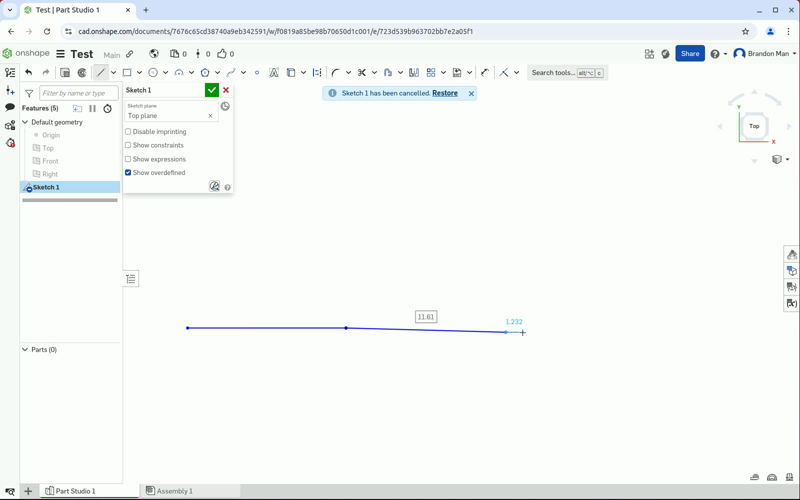
scroll(6)
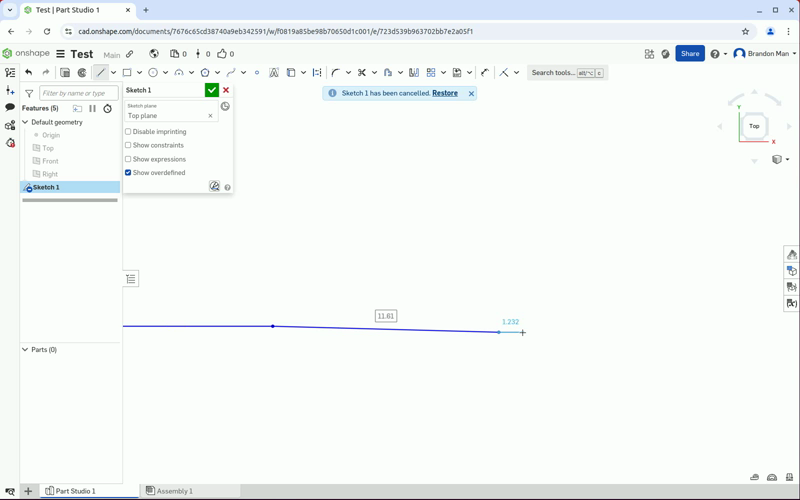
scroll(6)
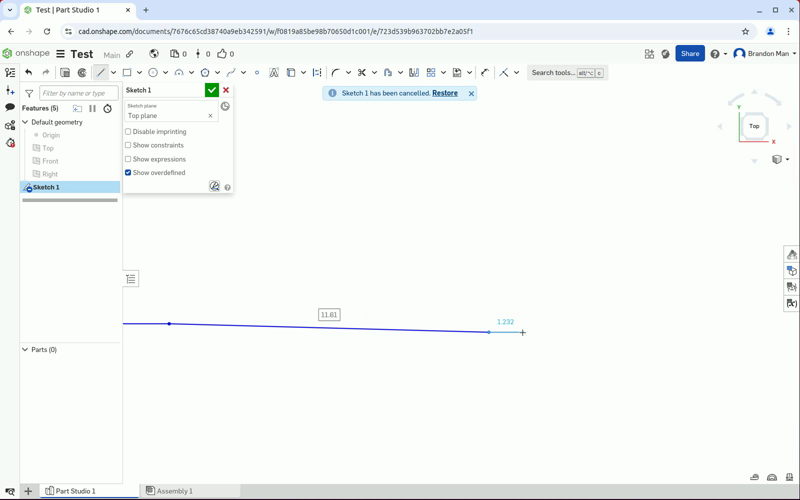
scroll(6)
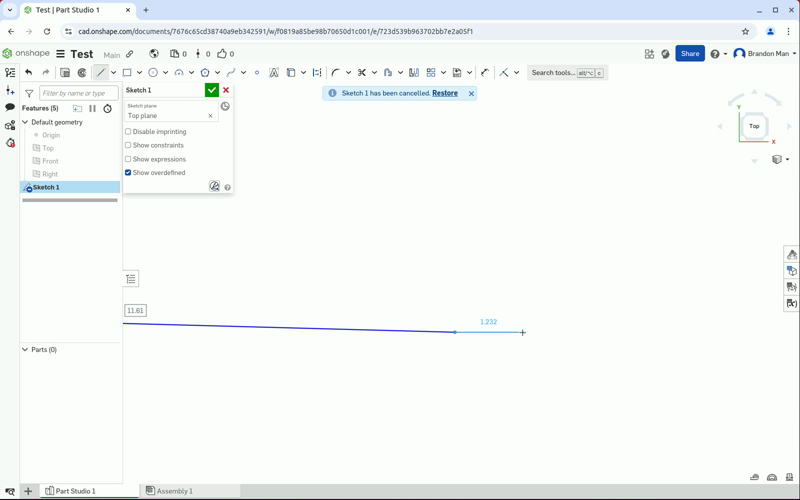
click(522, 332)
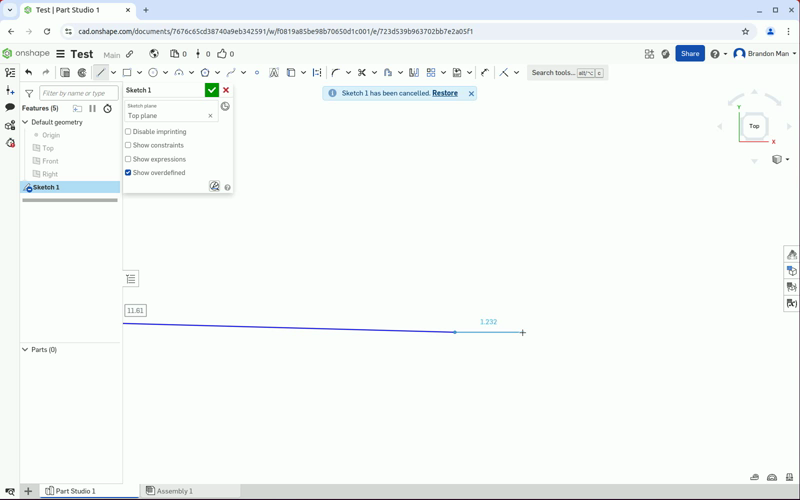
scroll(-6)
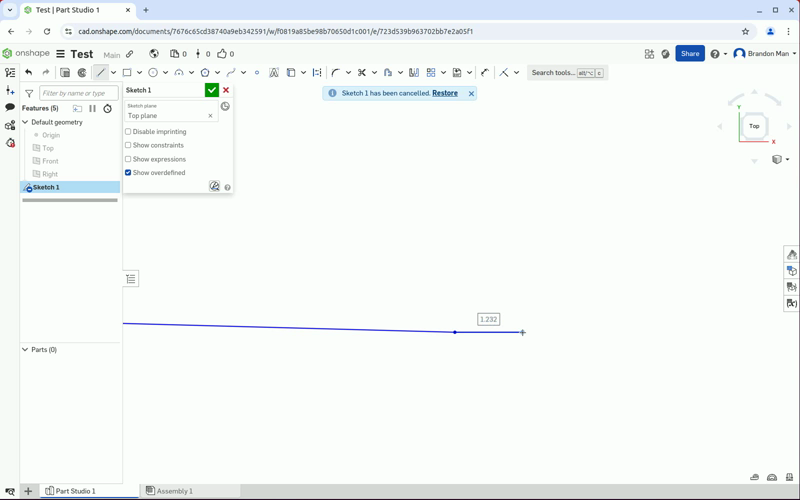
scroll(-6)
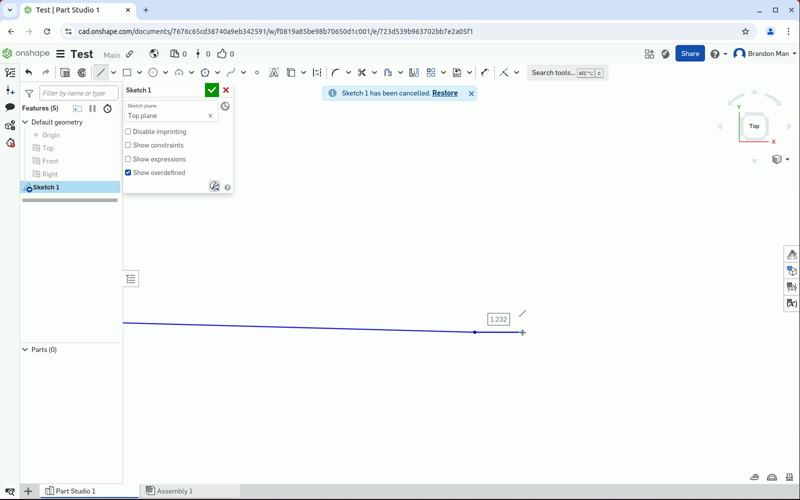
scroll(-6)
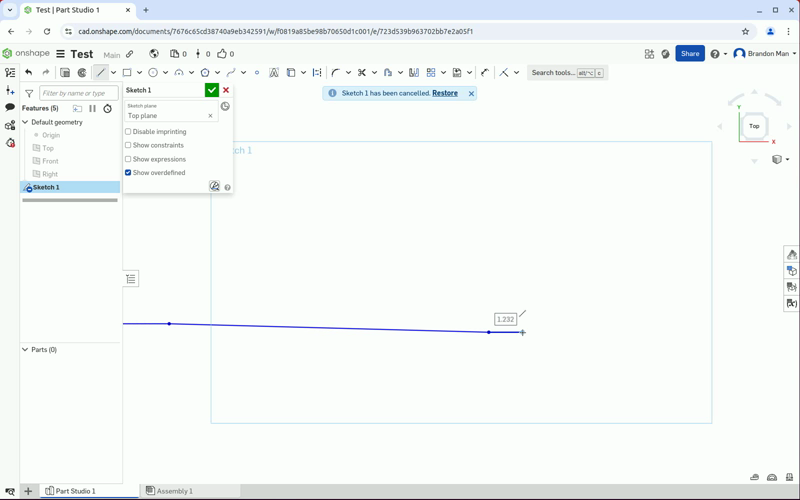
scroll(-6)
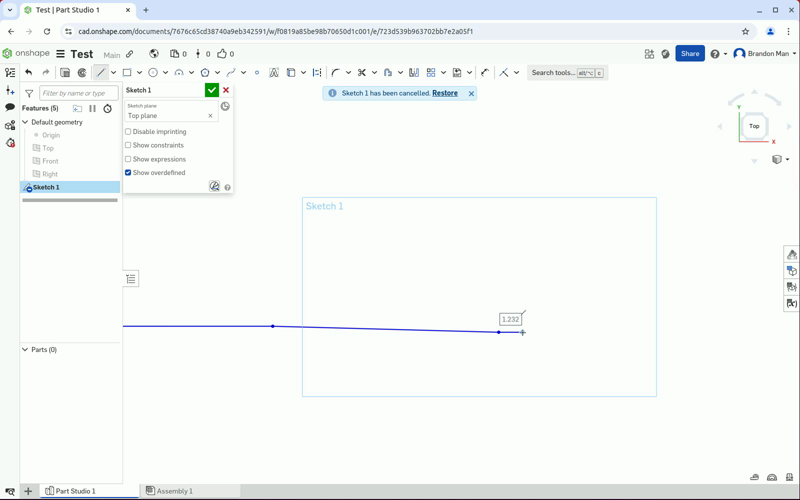
scroll(-6)
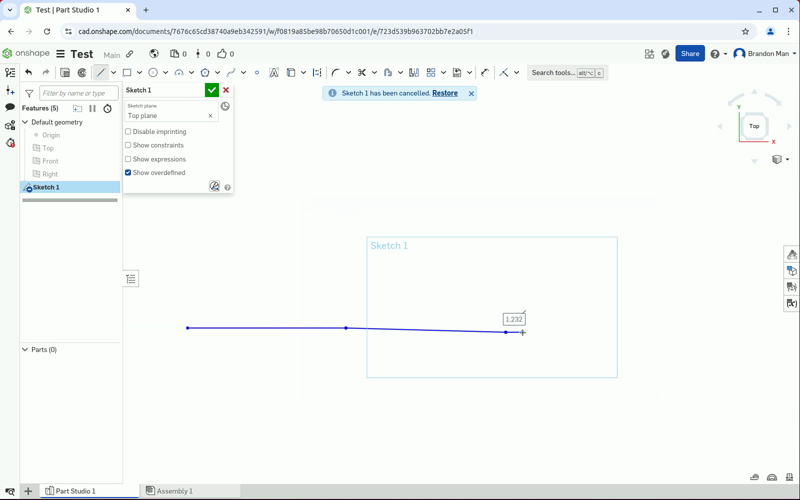
scroll(-6)
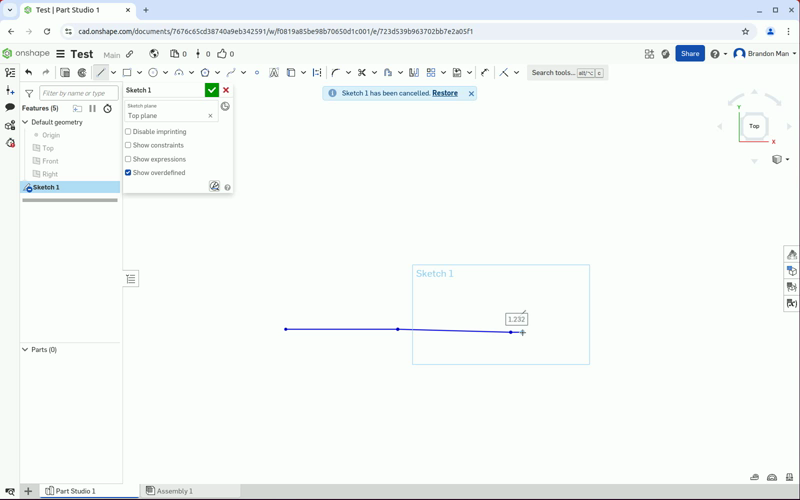
scroll(-6)
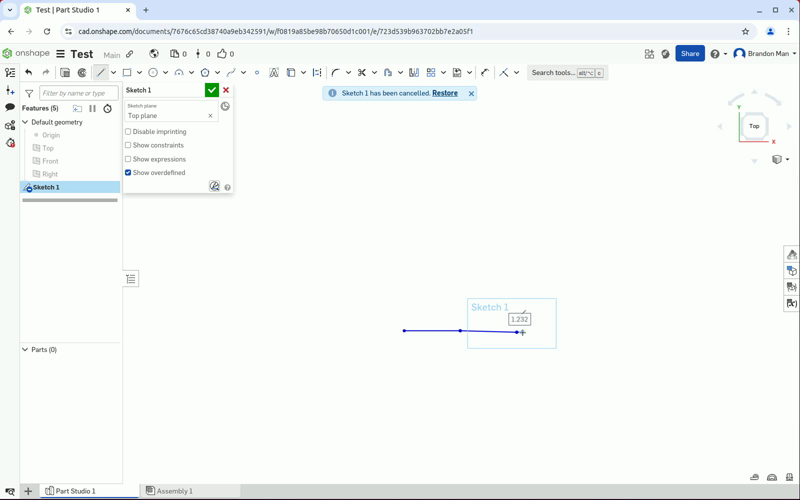
key_up(shift)
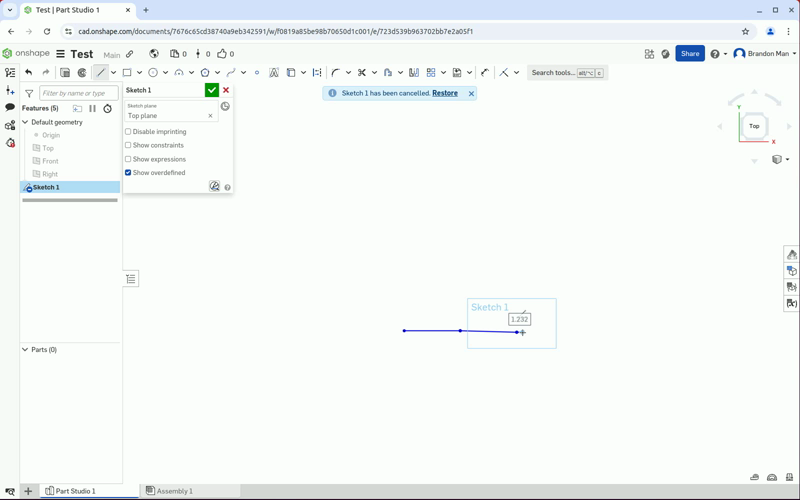
key_down(shift)
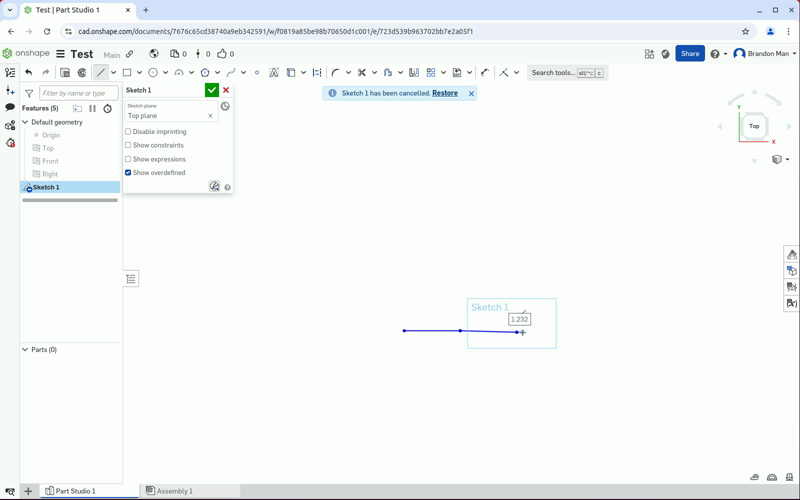
mouse_move(522, 232)
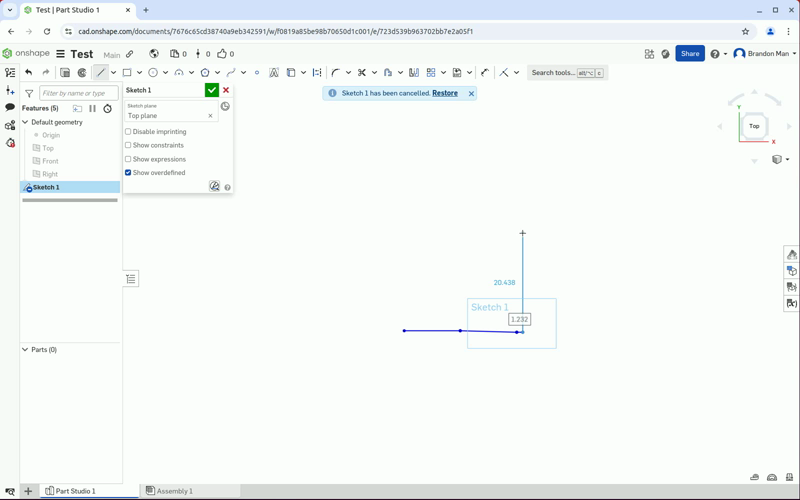
click(522, 232)
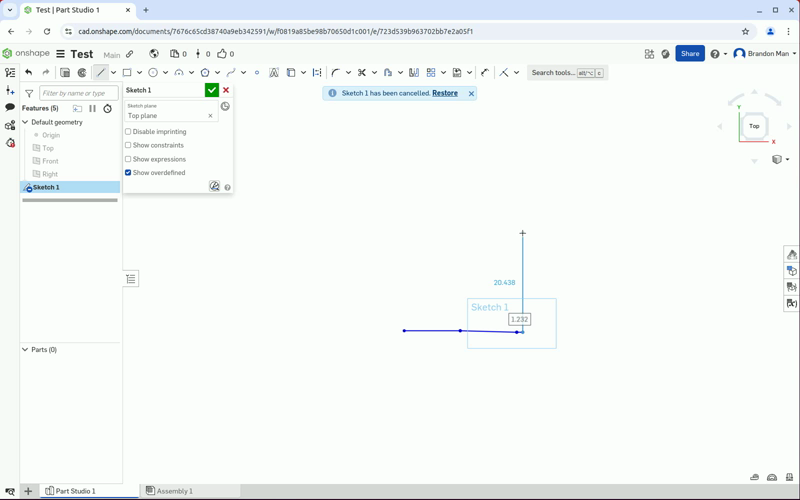
key_up(shift)
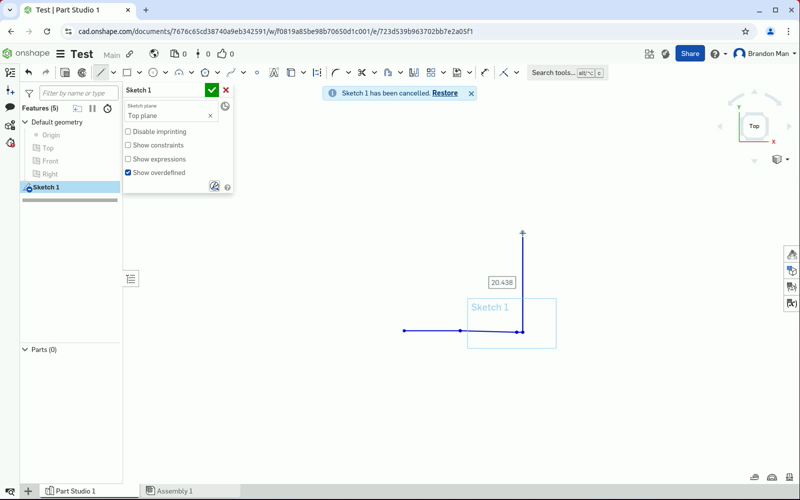
key_down(shift)
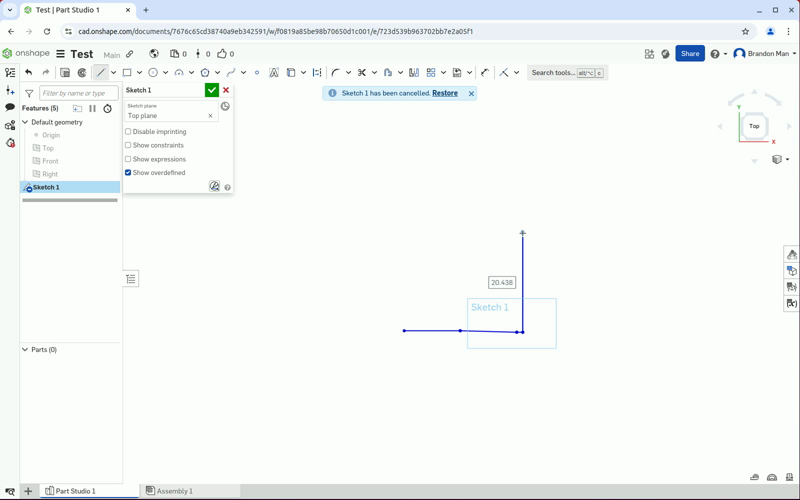
mouse_move(552, 232)
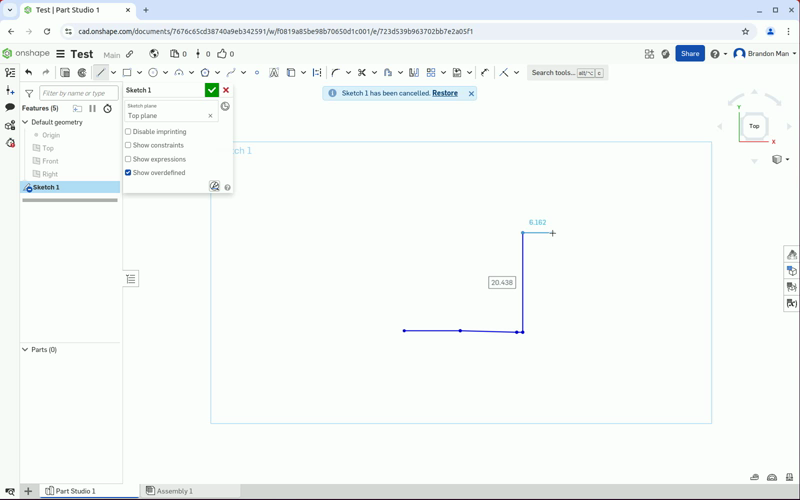
mouse_move(516, 232)
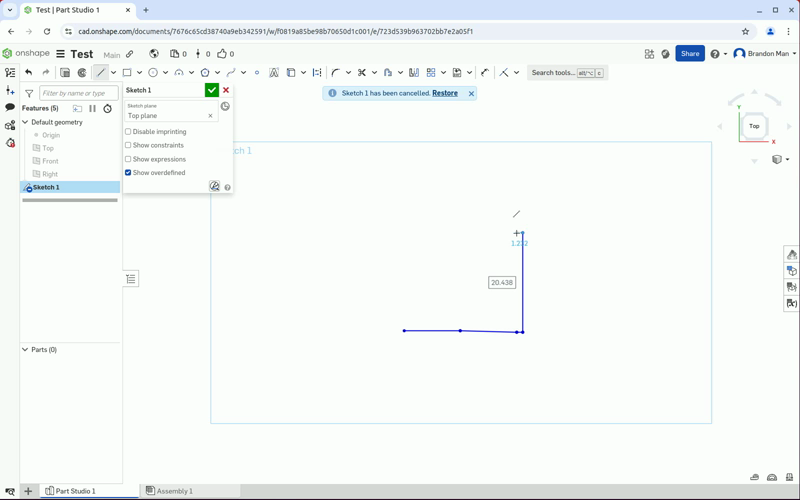
scroll(6)
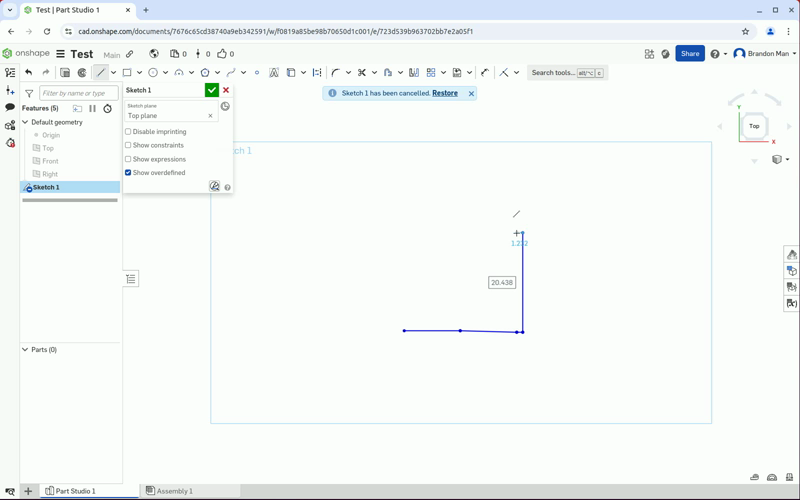
scroll(6)
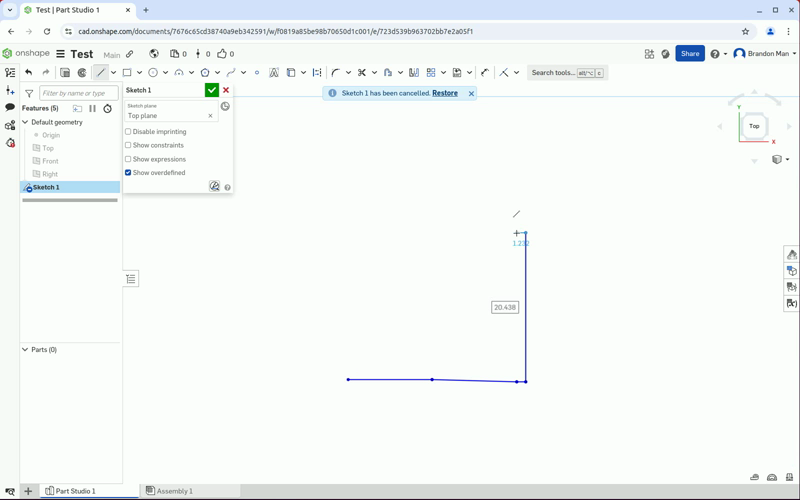
scroll(6)
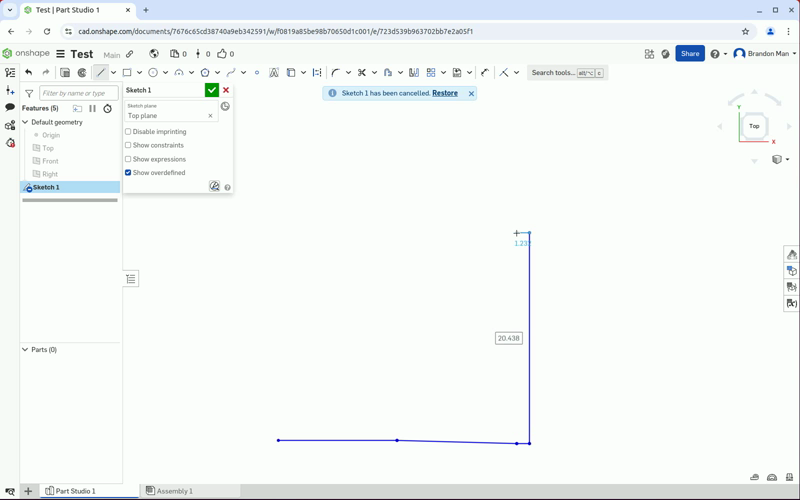
scroll(6)
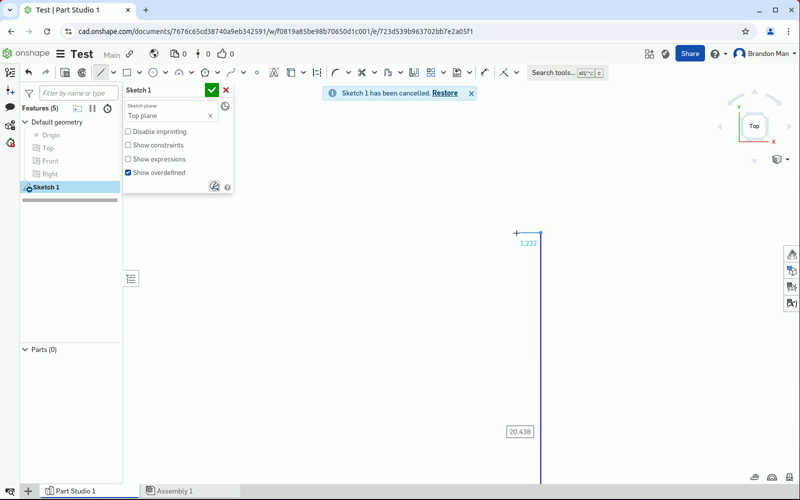
scroll(6)
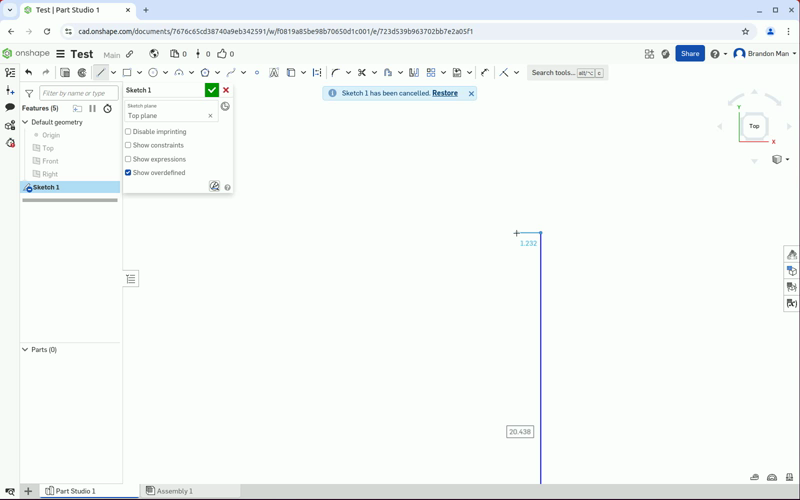
scroll(6)
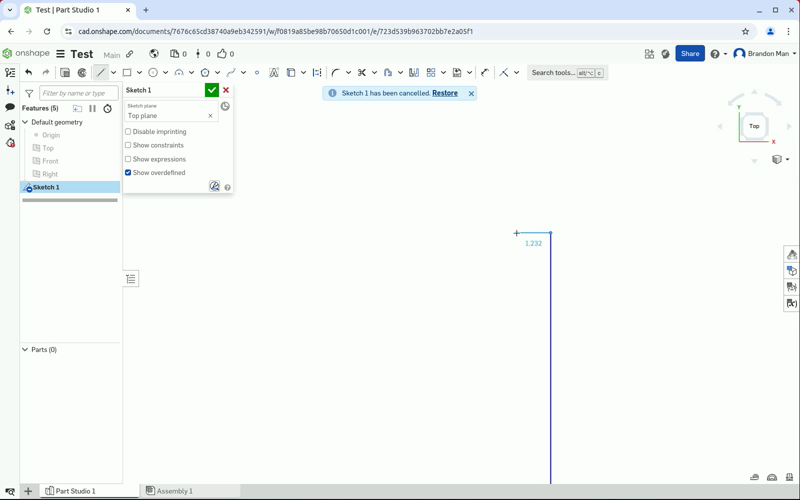
scroll(6)
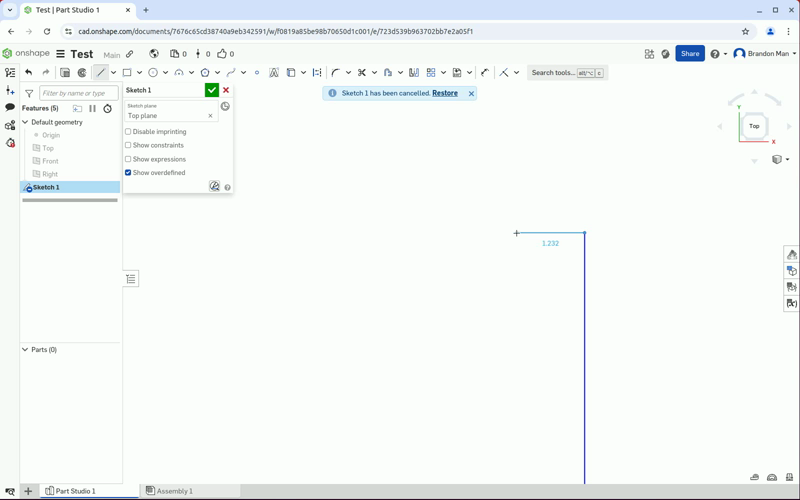
click(516, 232)
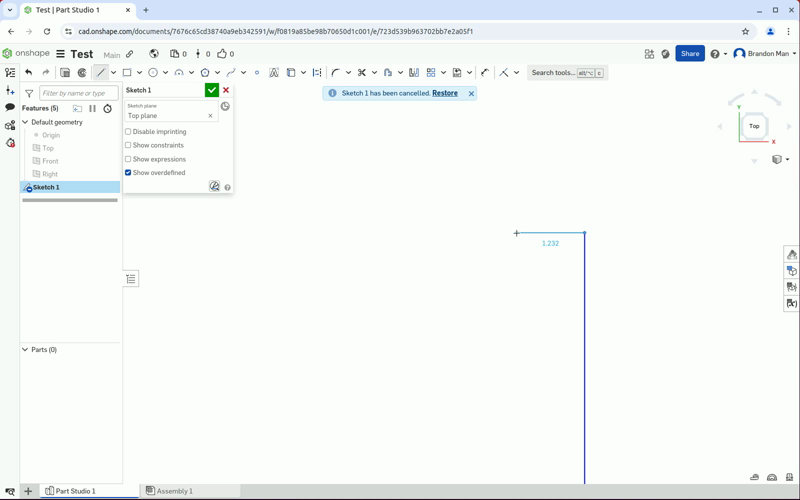
scroll(-6)
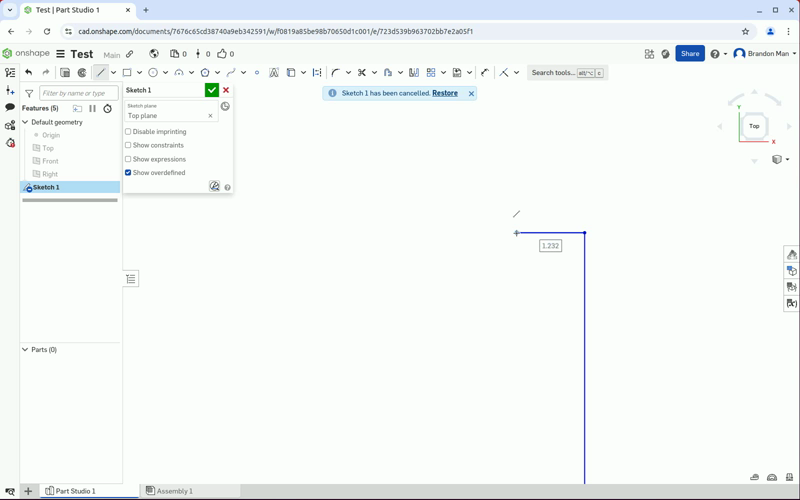
scroll(-6)
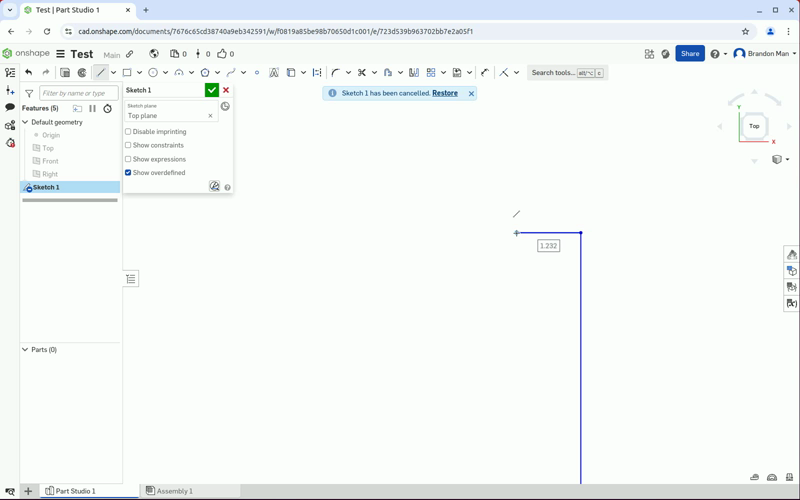
scroll(-6)
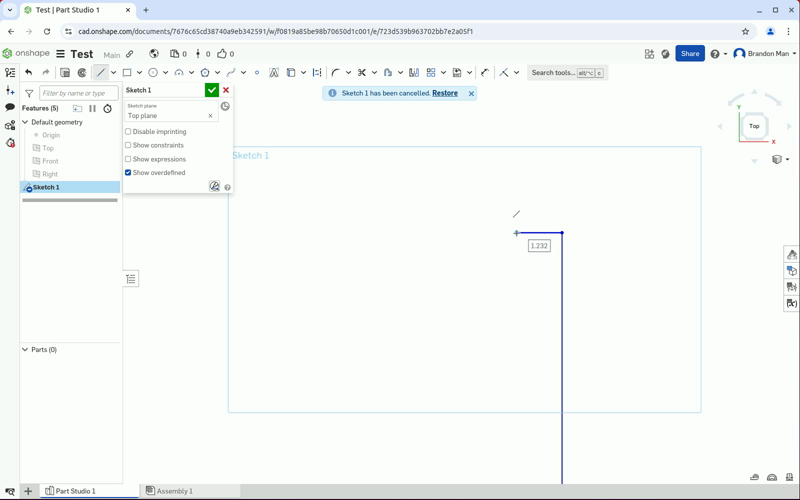
scroll(-6)
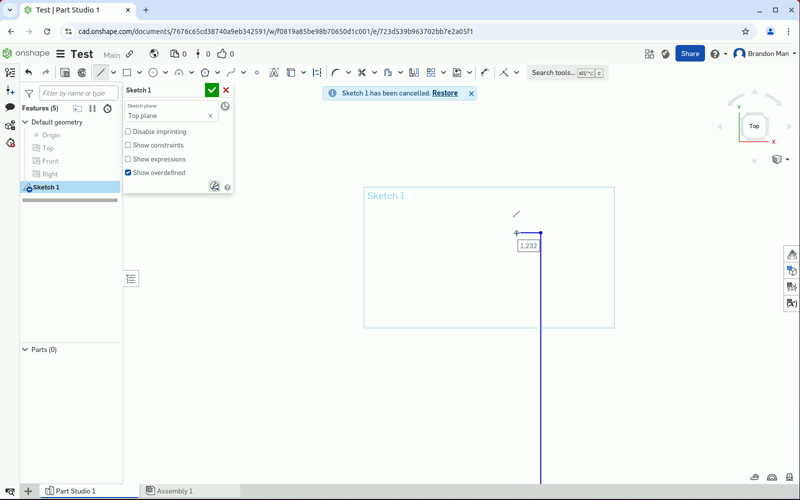
scroll(-6)
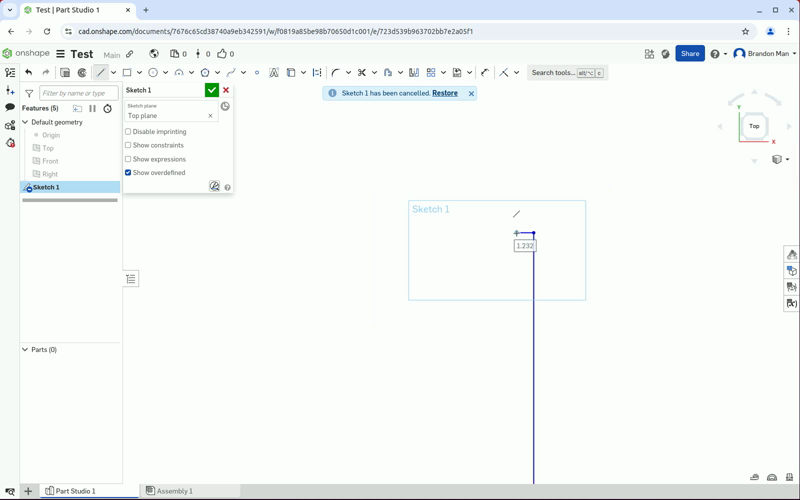
scroll(-6)
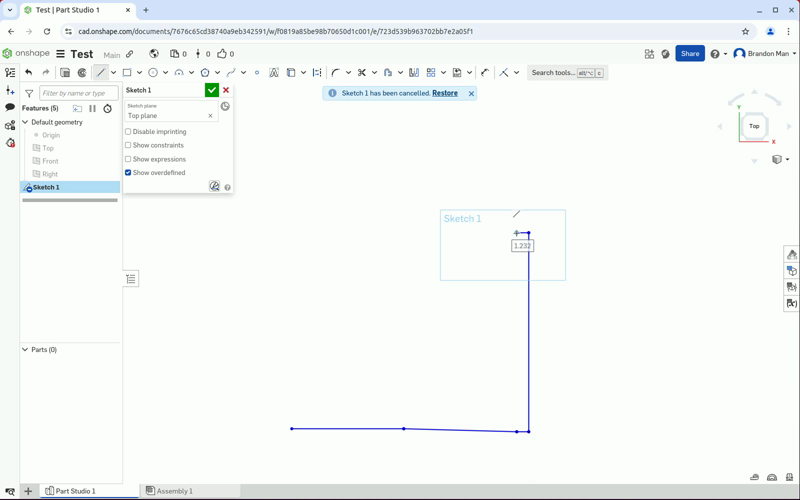
scroll(-6)
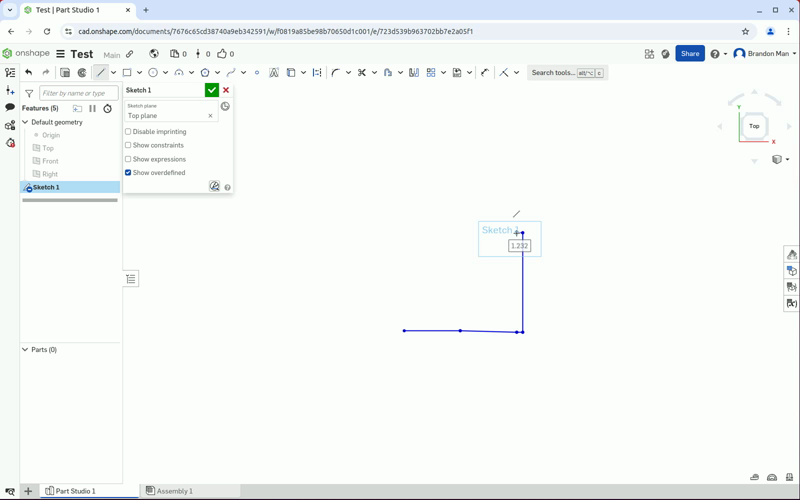
key_up(shift)
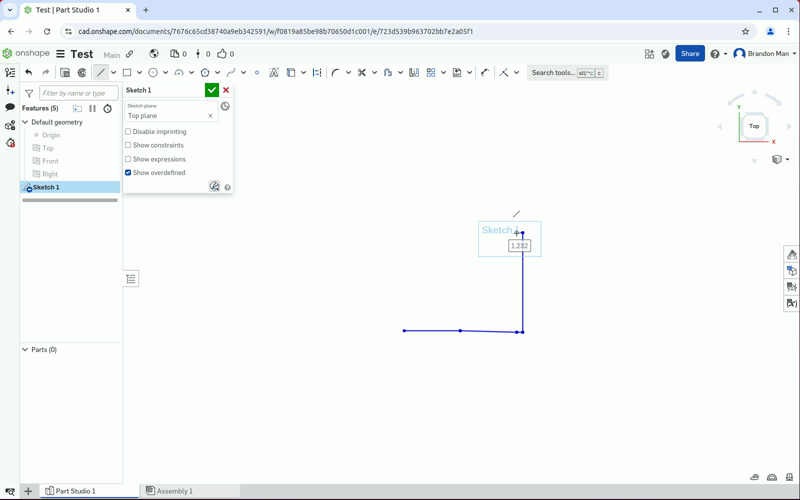
key_down(shift)
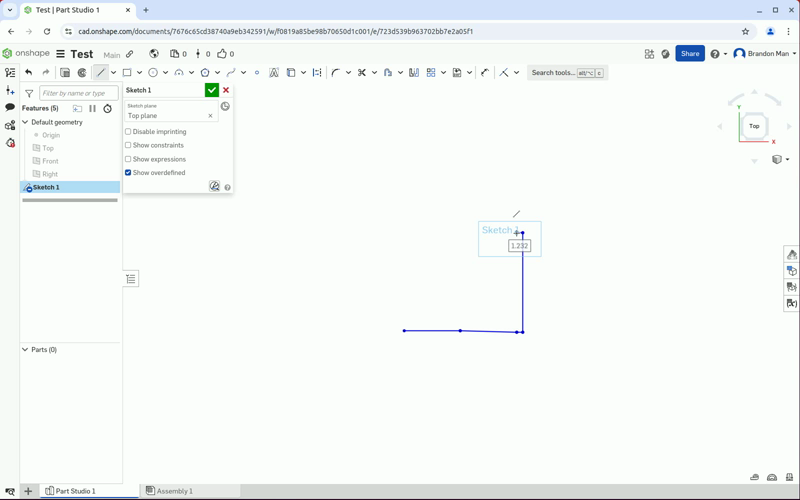
mouse_move(546, 232)
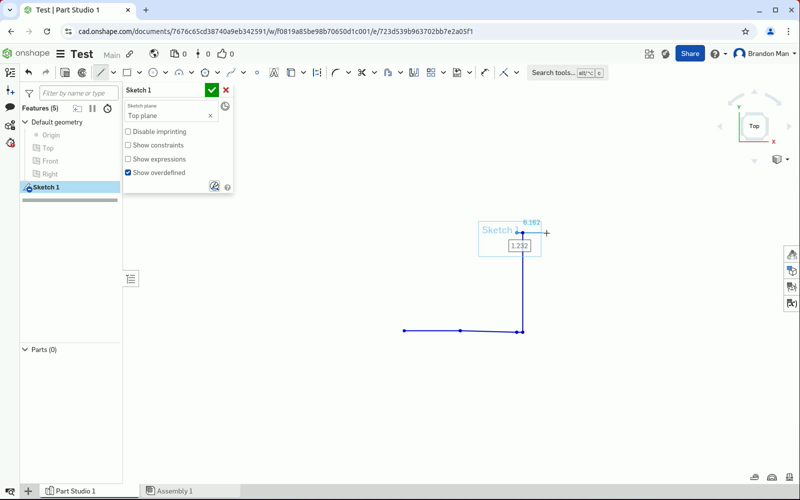
mouse_move(460, 233)
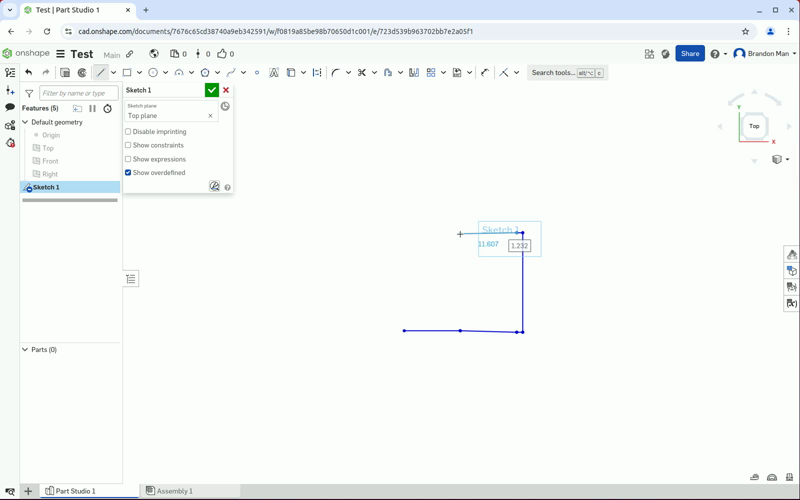
click(460, 233)
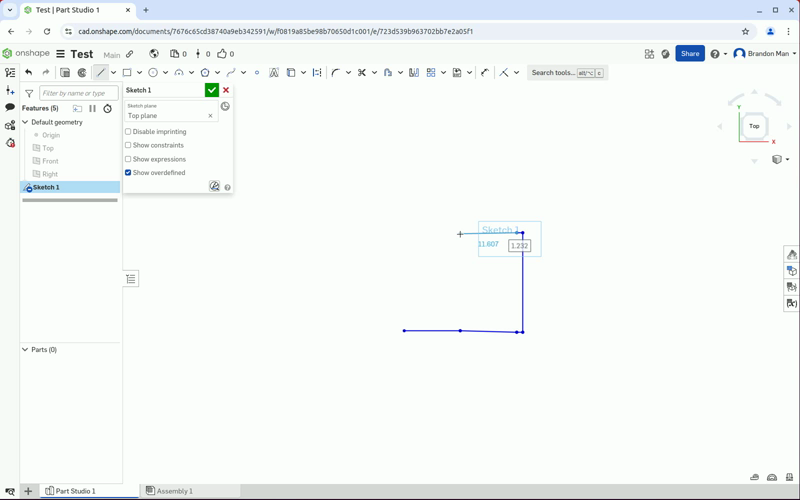
key_up(shift)
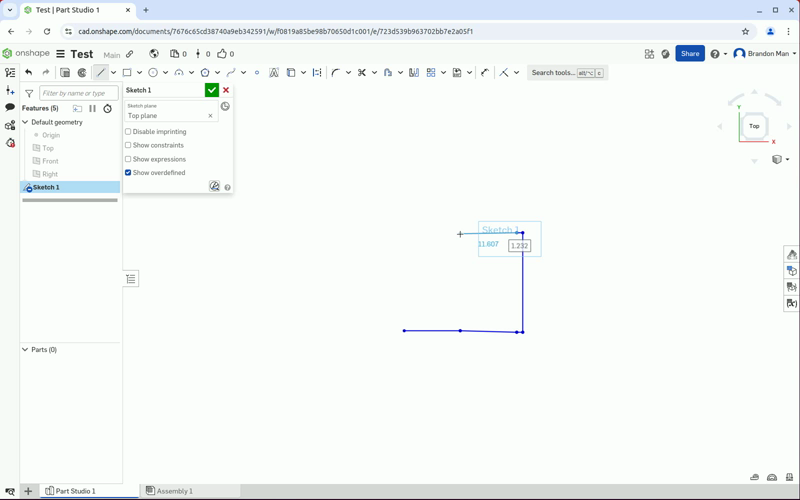
key_down(shift)
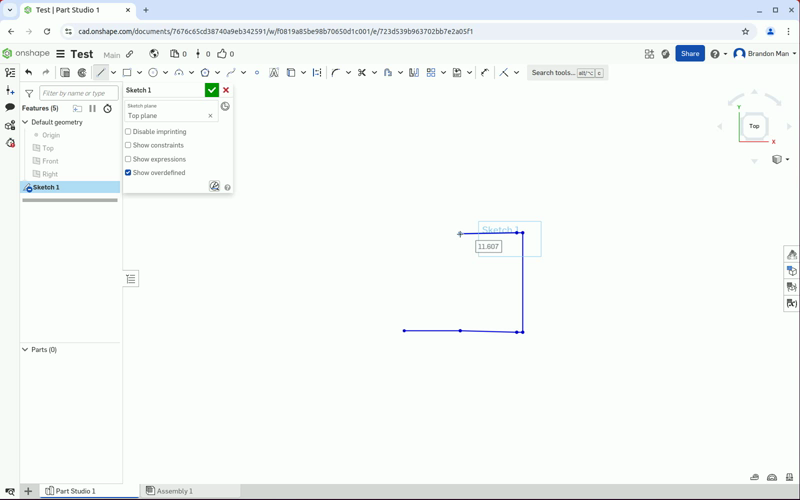
mouse_move(490, 233)
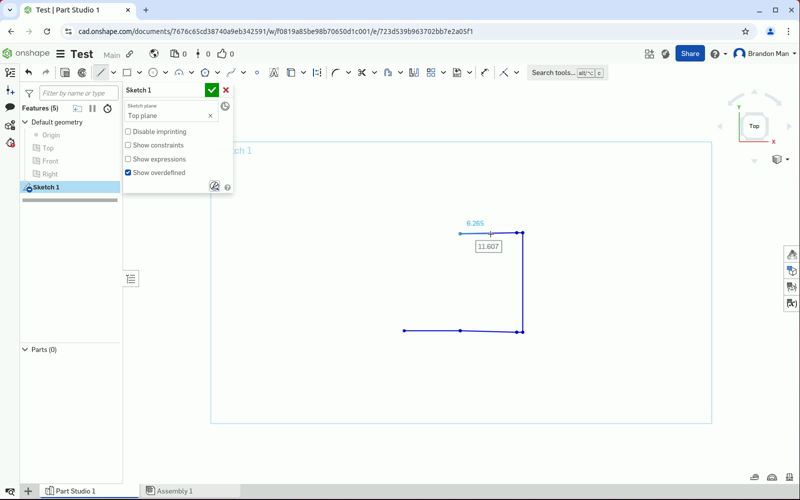
mouse_move(404, 233)
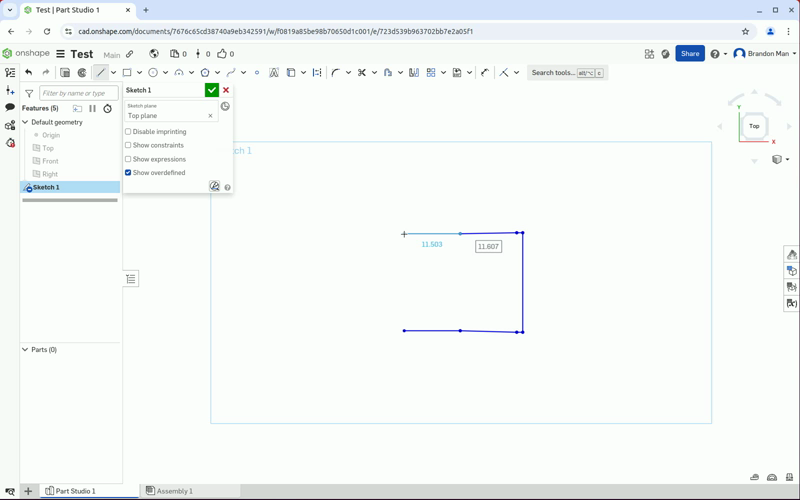
click(404, 233)
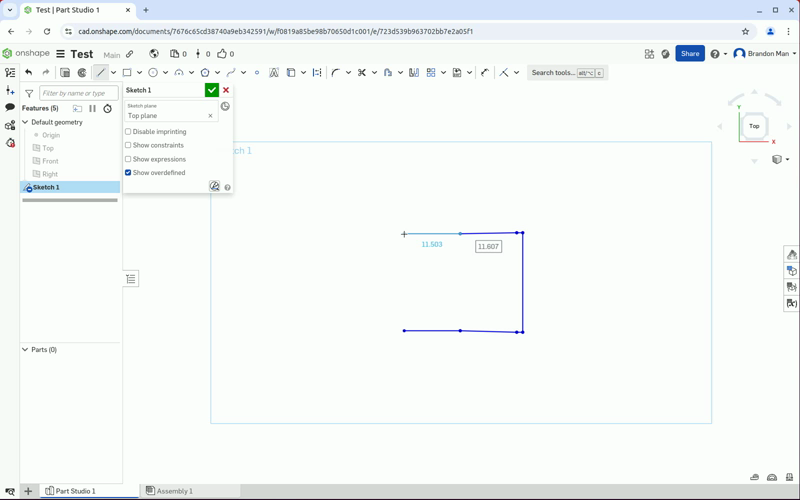
key_up(shift)
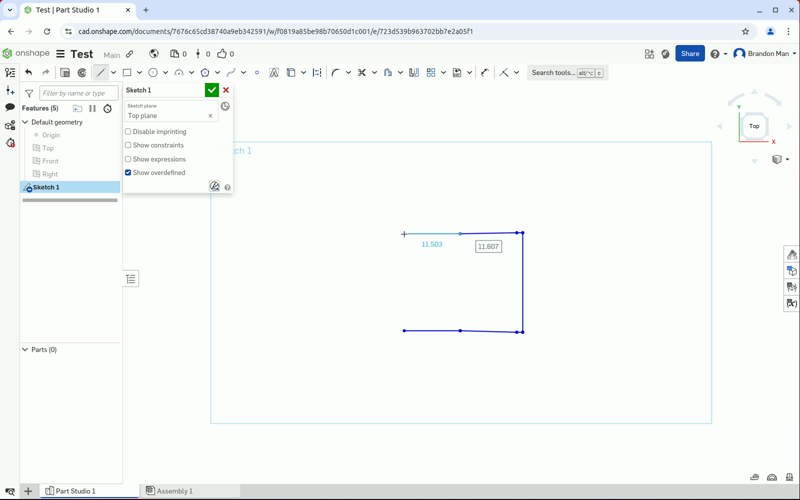
key_down(shift)
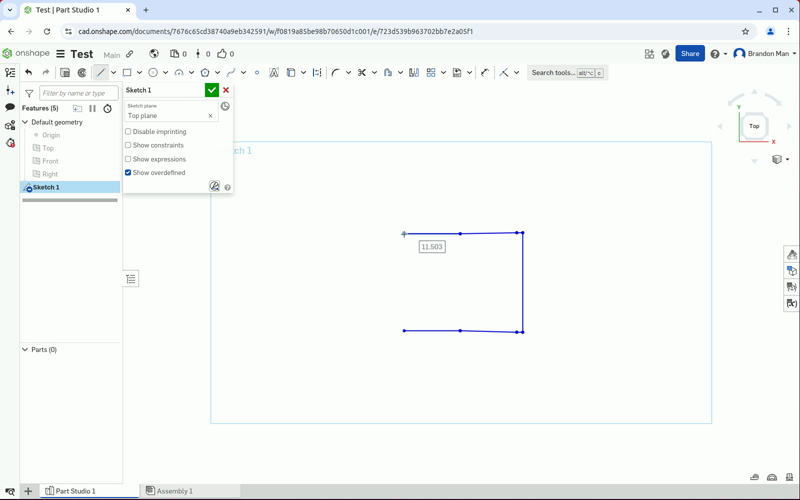
mouse_move(404, 330)
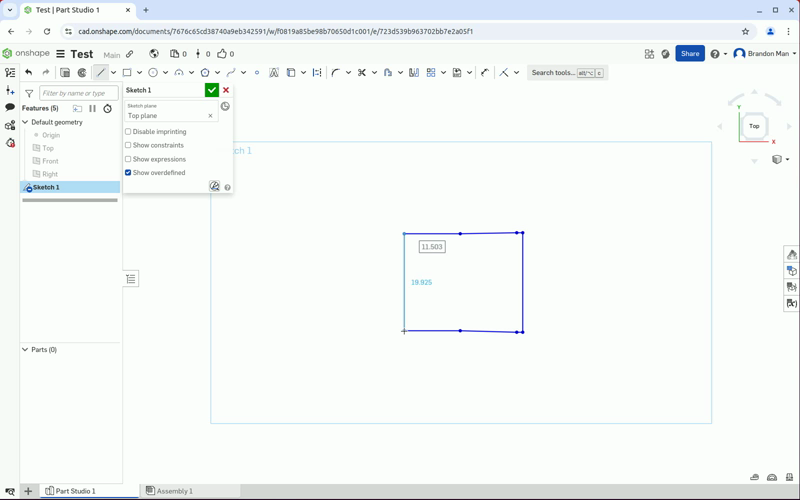
key_up(shift)
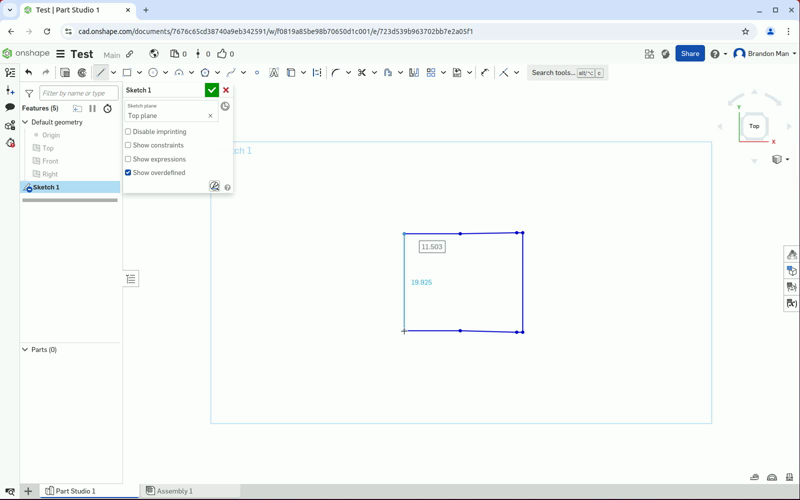
click(404, 330)
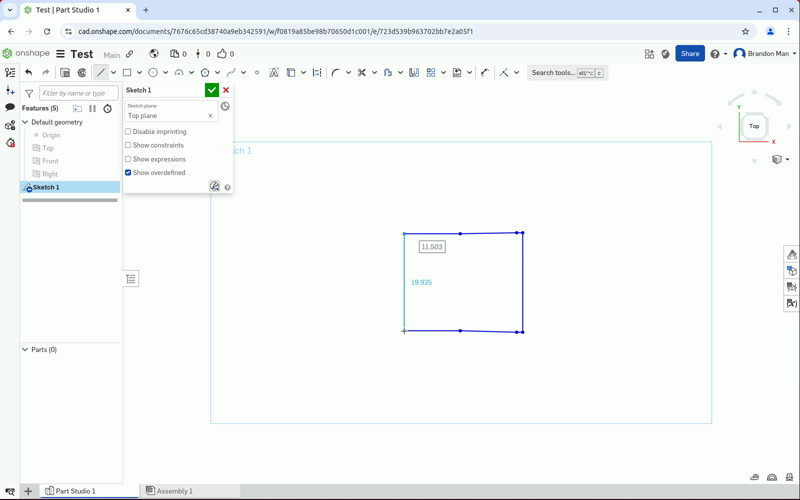
key(esc)
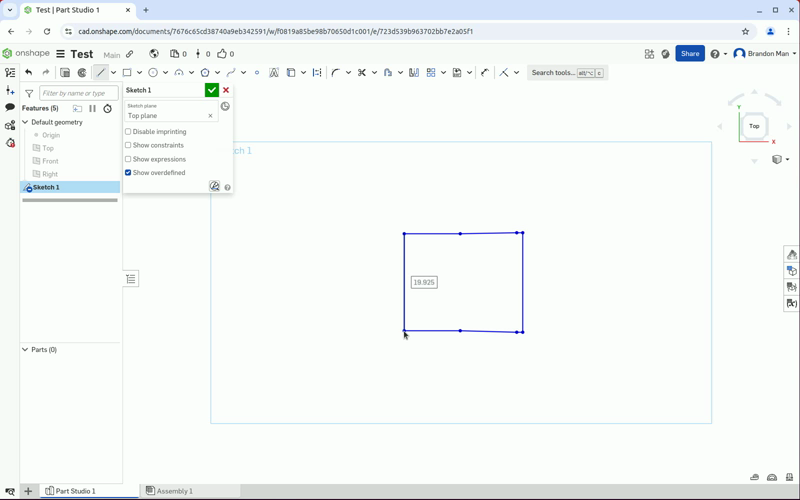
key(l)
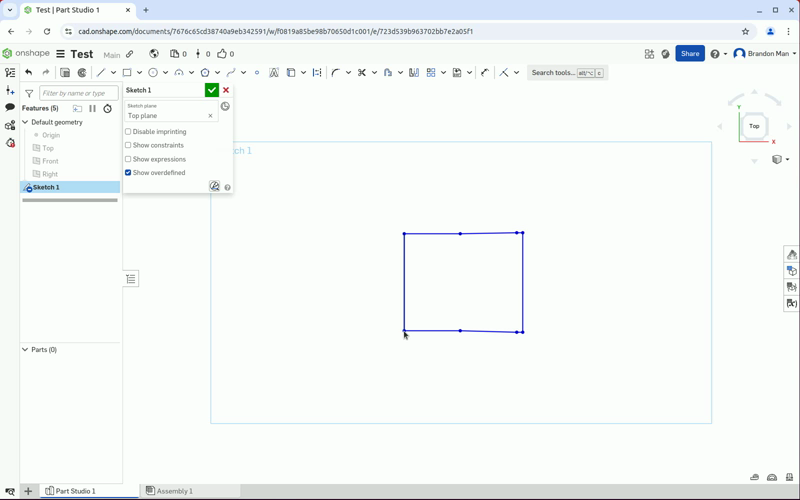
key_down(shift)
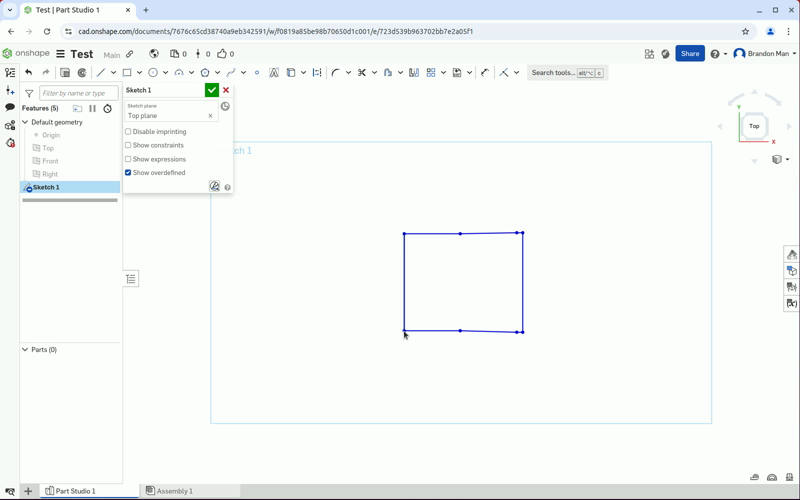
mouse_move(460, 291)
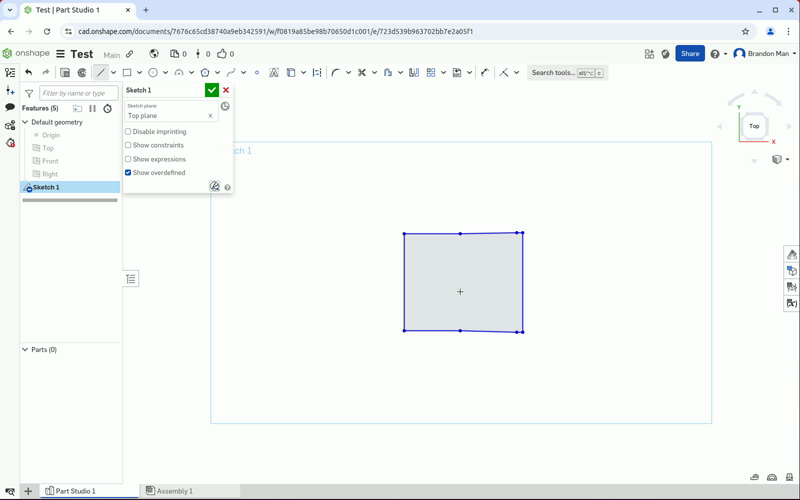
click(460, 291)
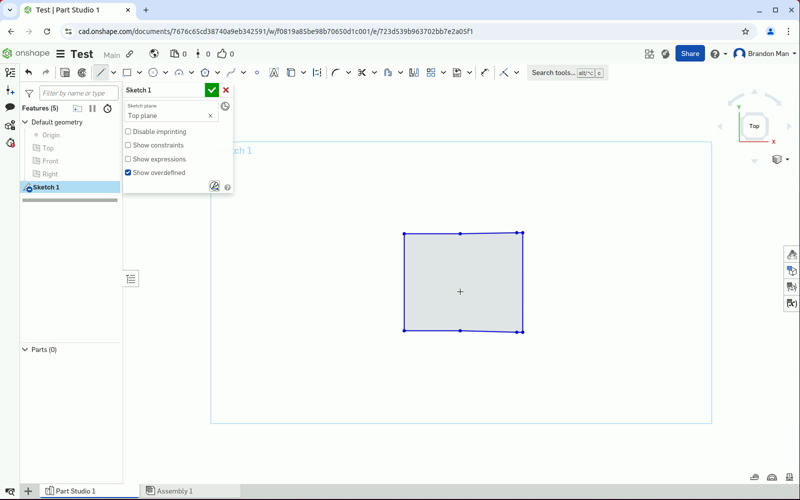
key_up(shift)
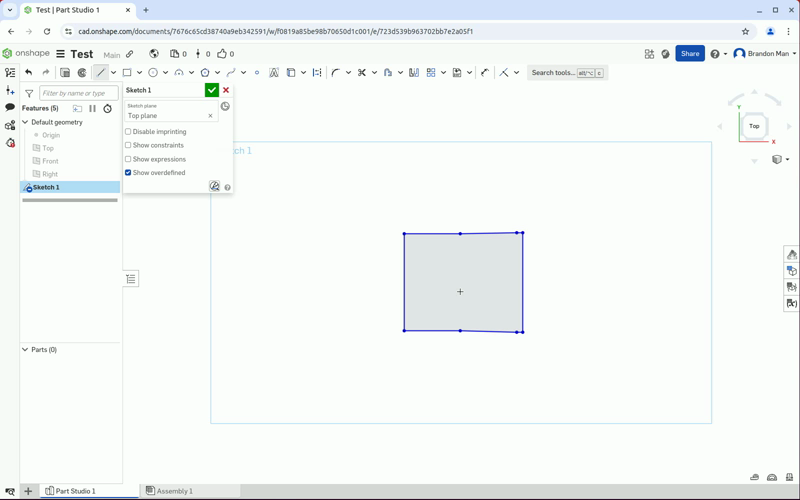
key_down(shift)
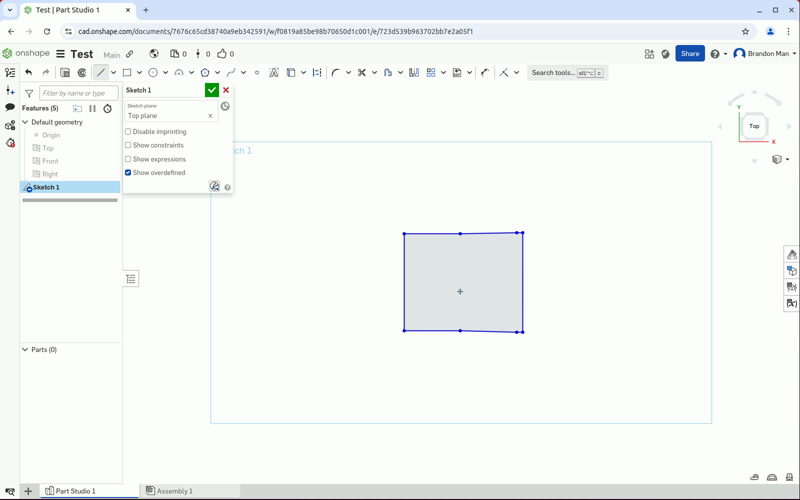
mouse_move(490, 291)
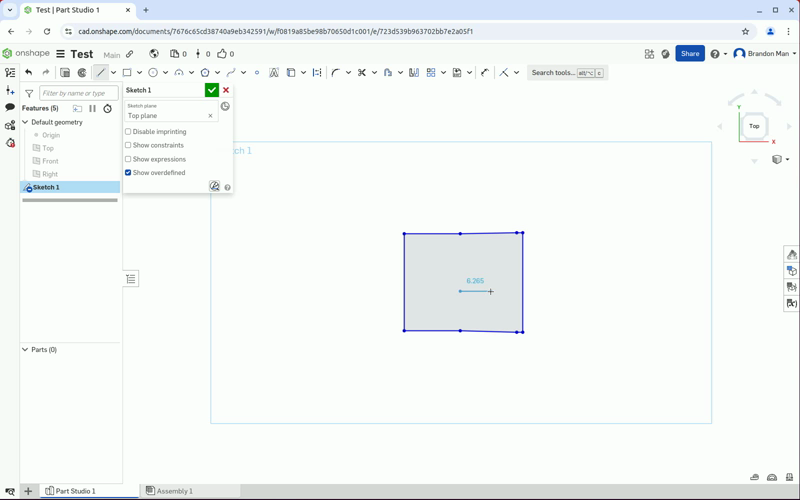
mouse_move(471, 291)
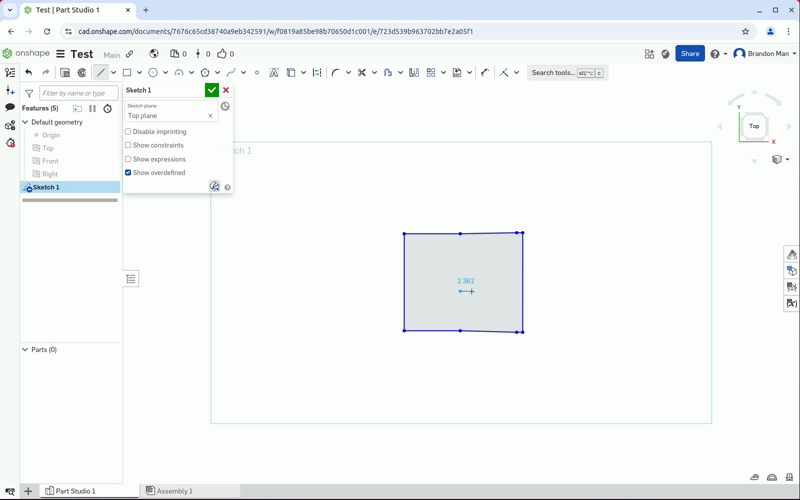
click(471, 291)
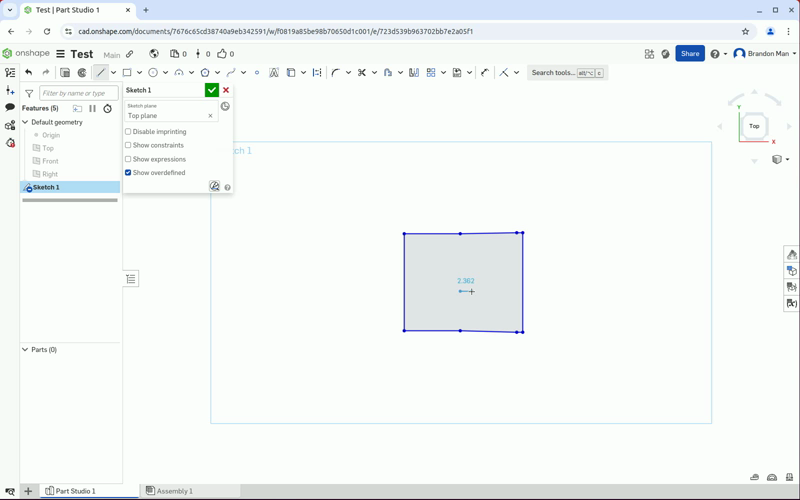
key_up(shift)
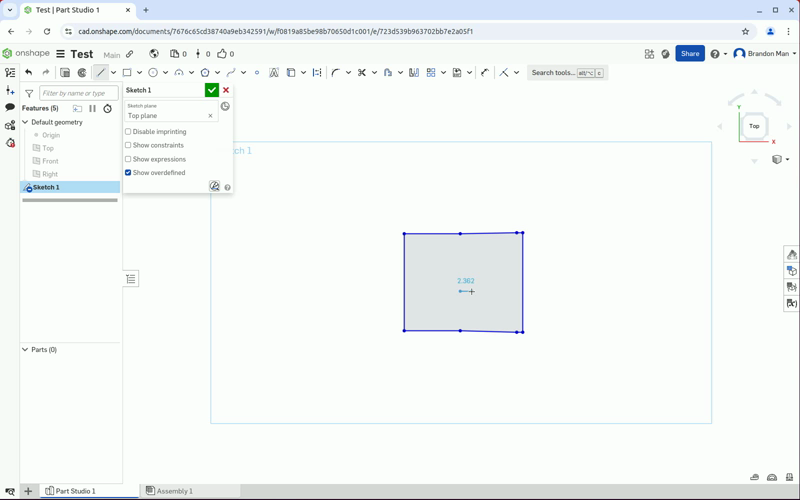
key_down(shift)
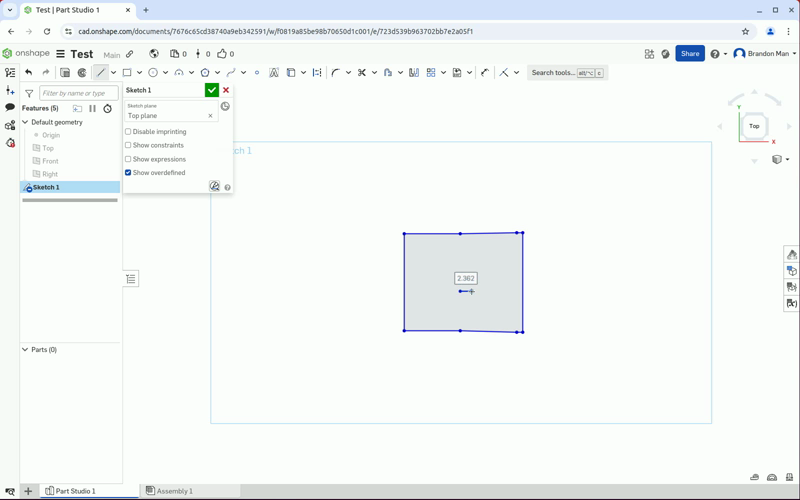
mouse_move(501, 291)
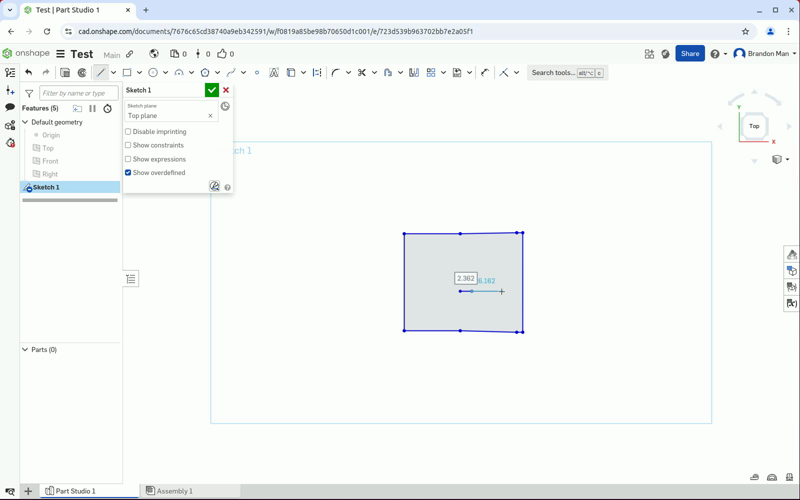
mouse_move(471, 282)
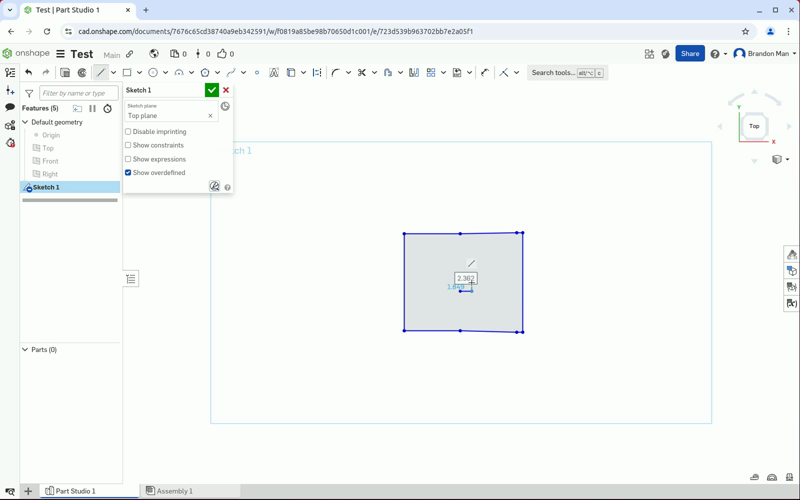
click(471, 282)
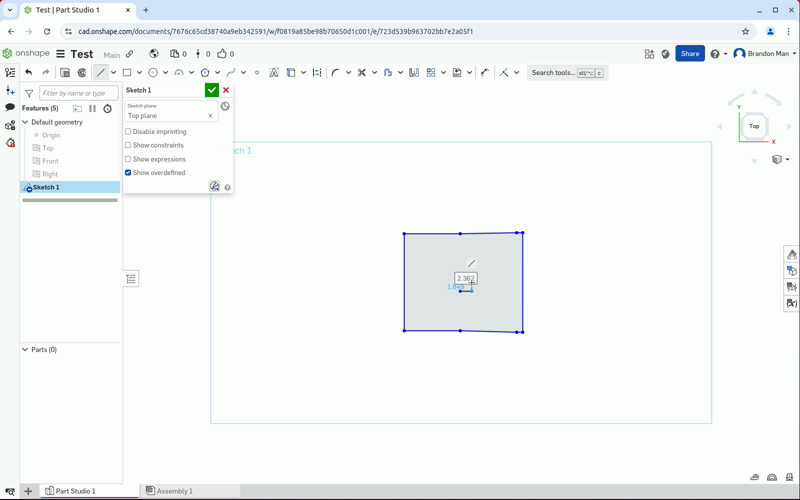
key_up(shift)
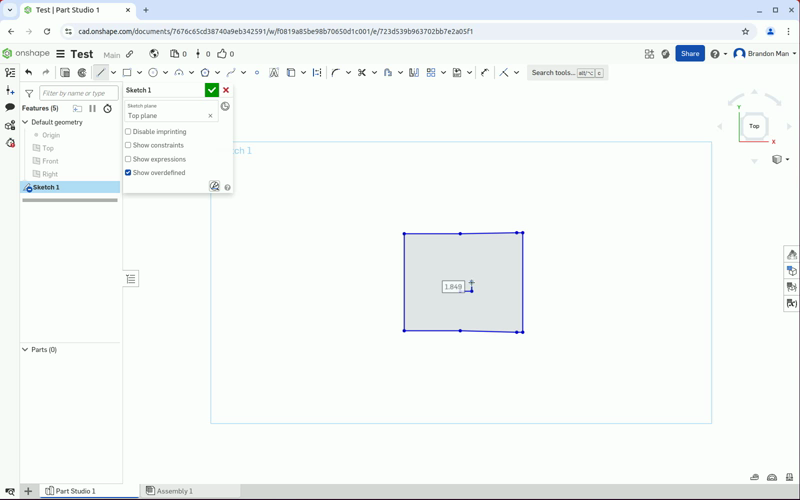
key_down(shift)
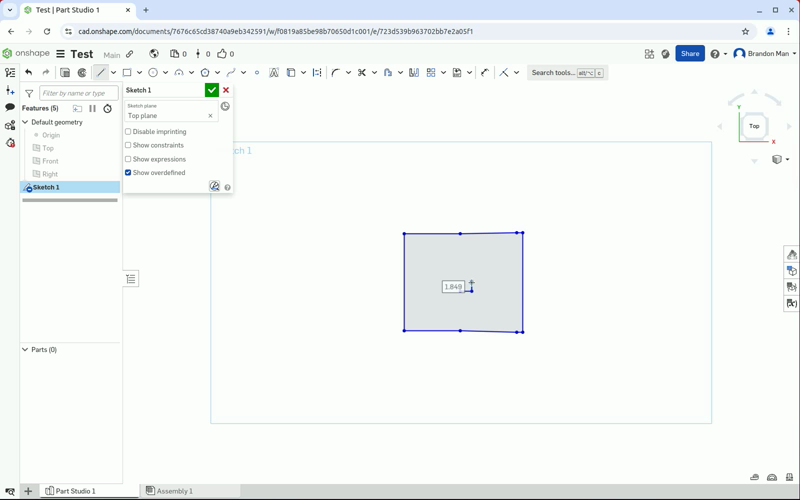
mouse_move(501, 282)
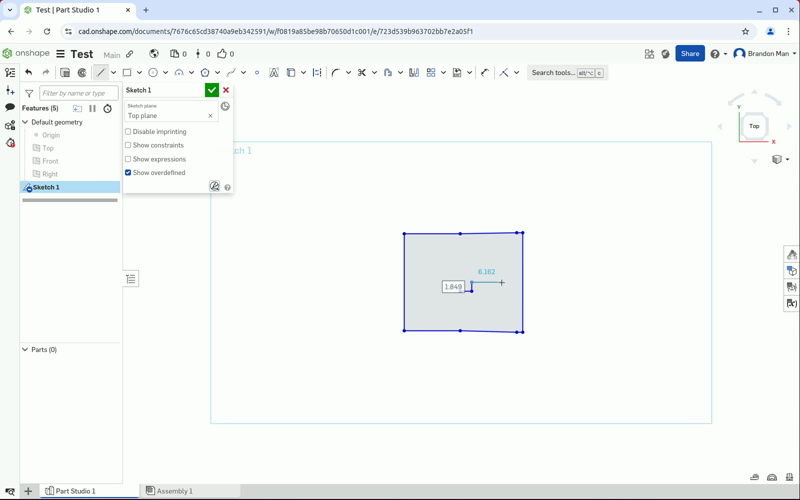
mouse_move(471, 273)
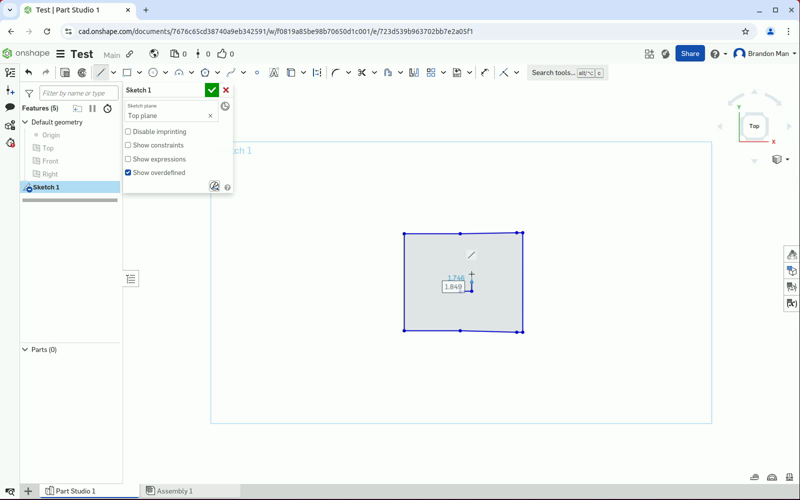
click(471, 273)
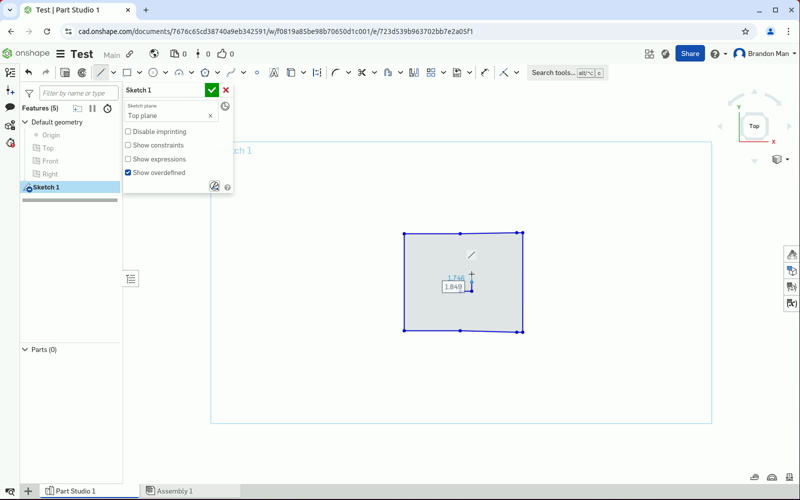
key_up(shift)
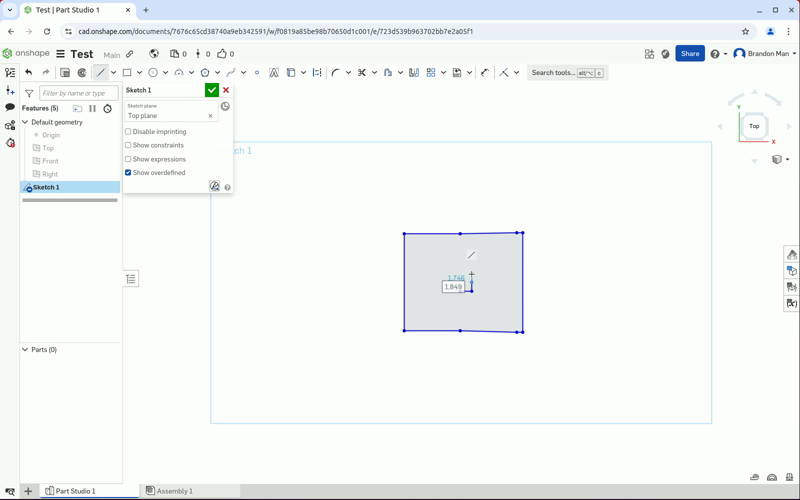
key_down(shift)
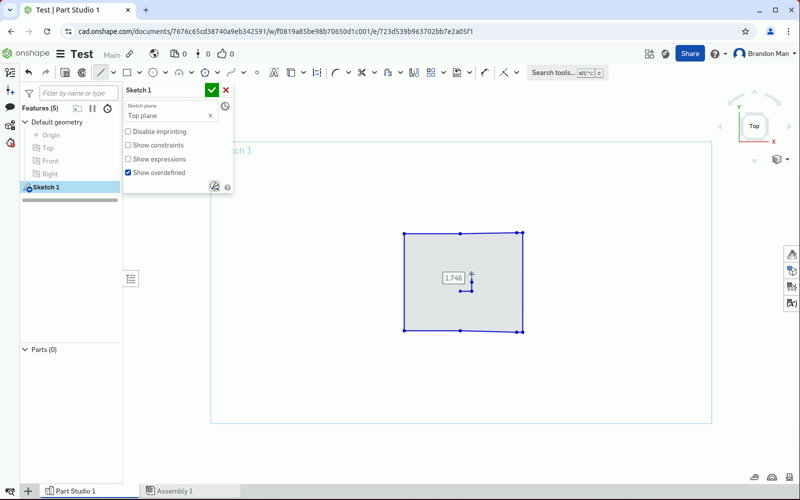
mouse_move(501, 273)
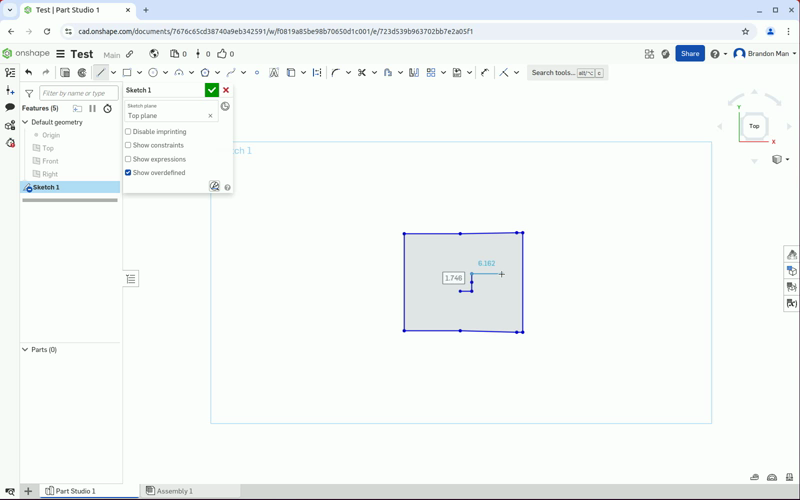
mouse_move(460, 273)
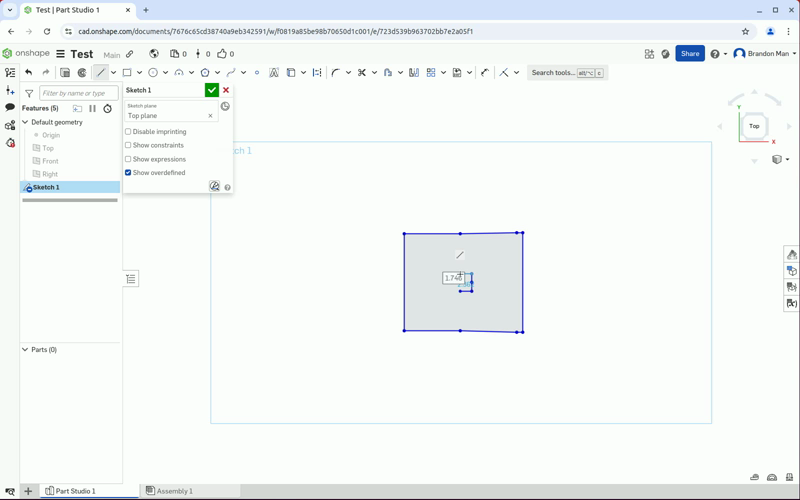
click(460, 273)
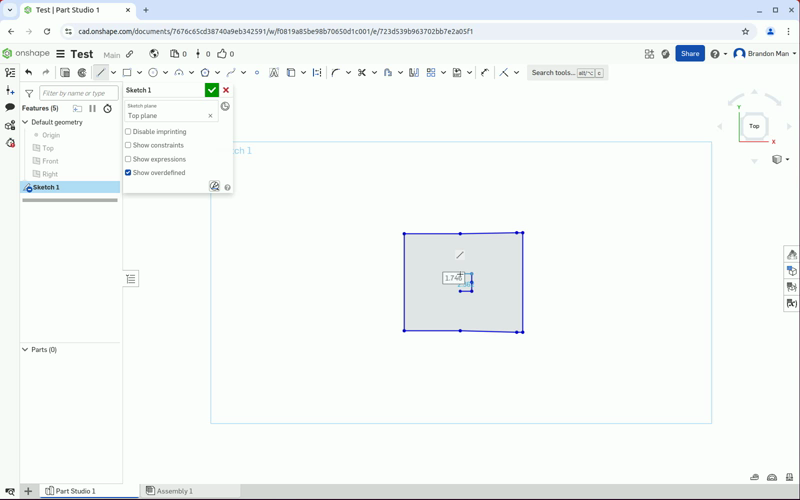
key_up(shift)
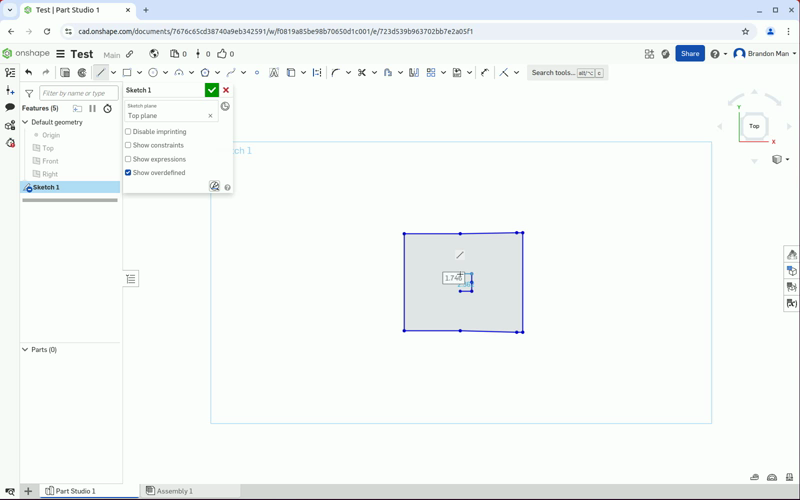
mouse_move(490, 273)
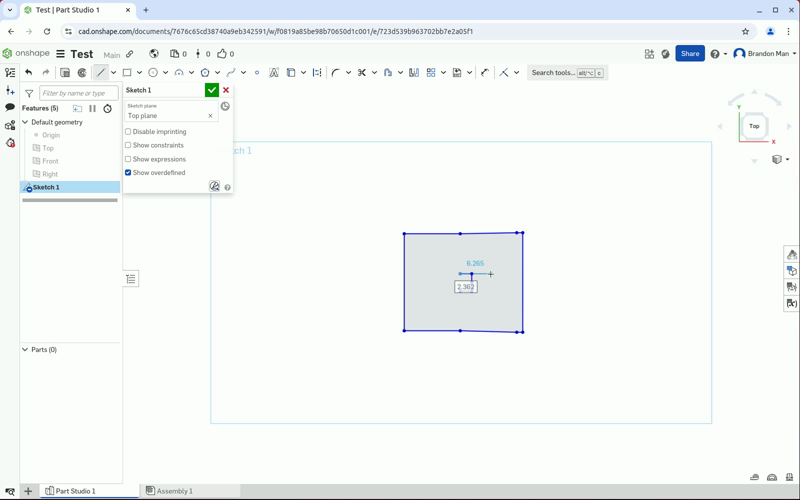
key_down(shift)
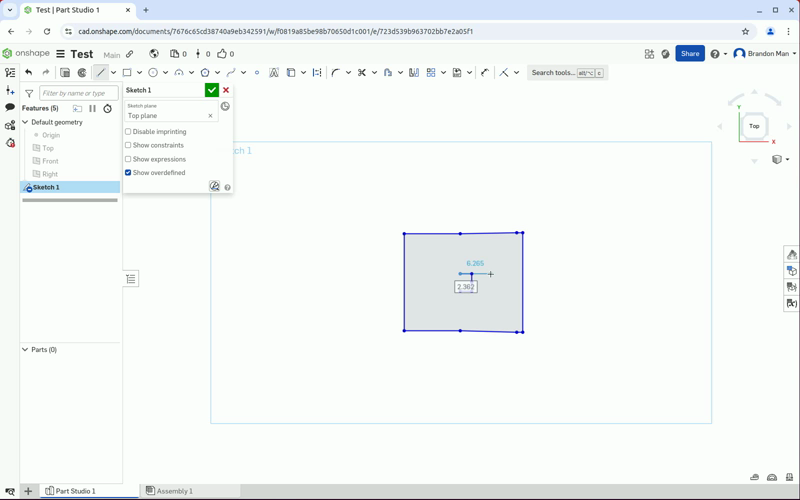
mouse_move(460, 291)
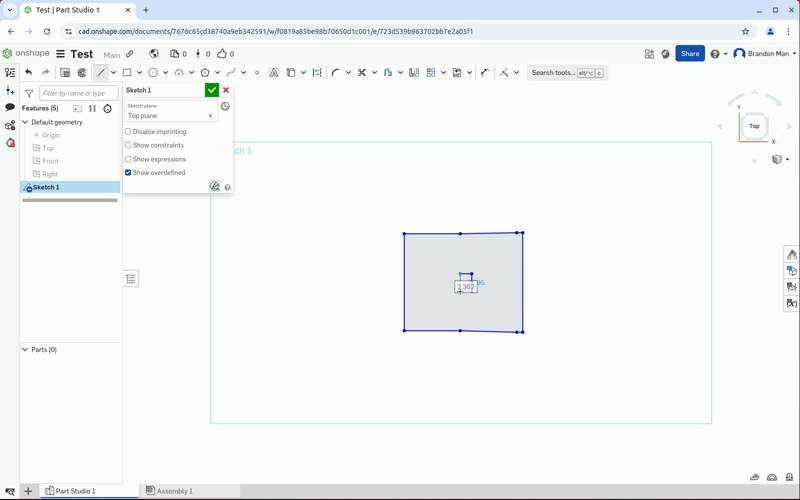
key_up(shift)
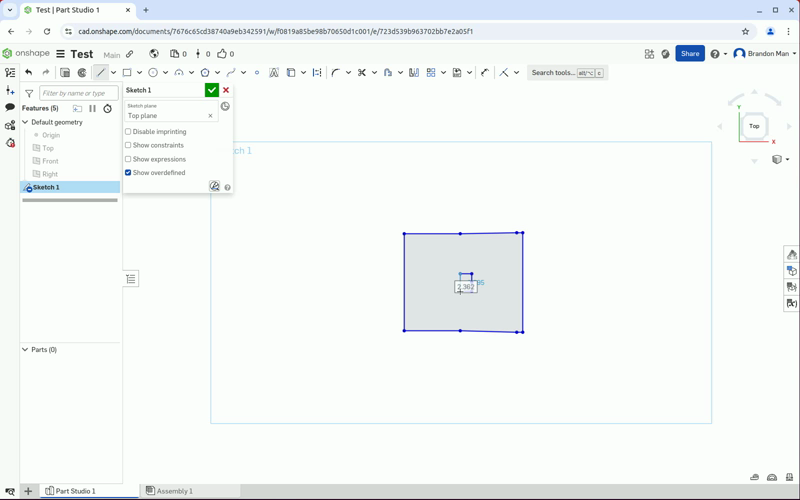
click(460, 291)
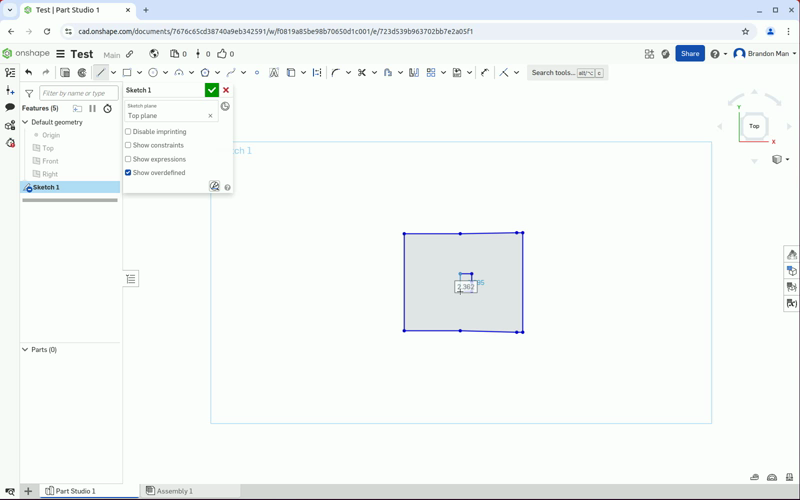
key(esc)
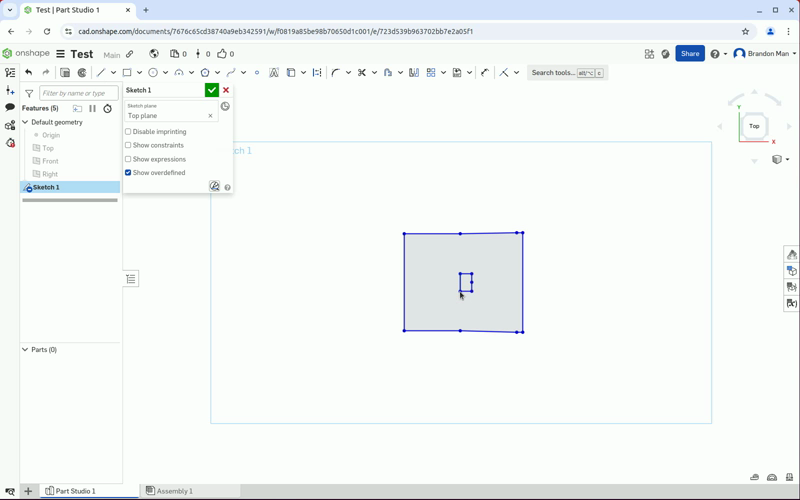
mouse_move(486, 295)
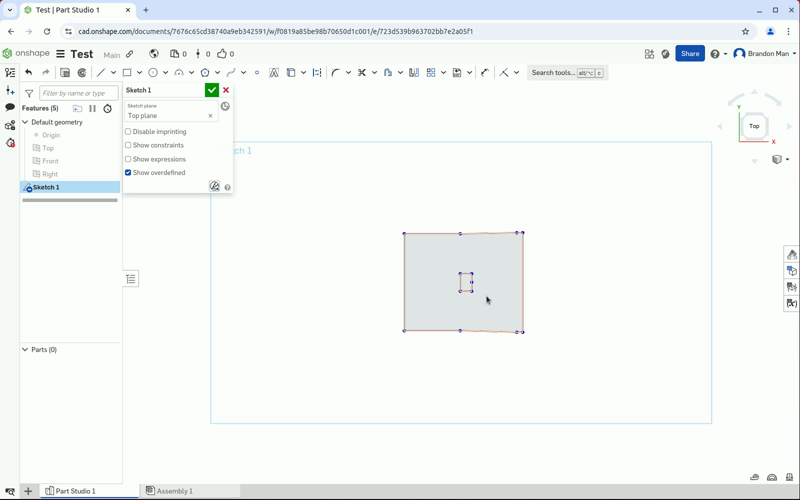
click(486, 295)
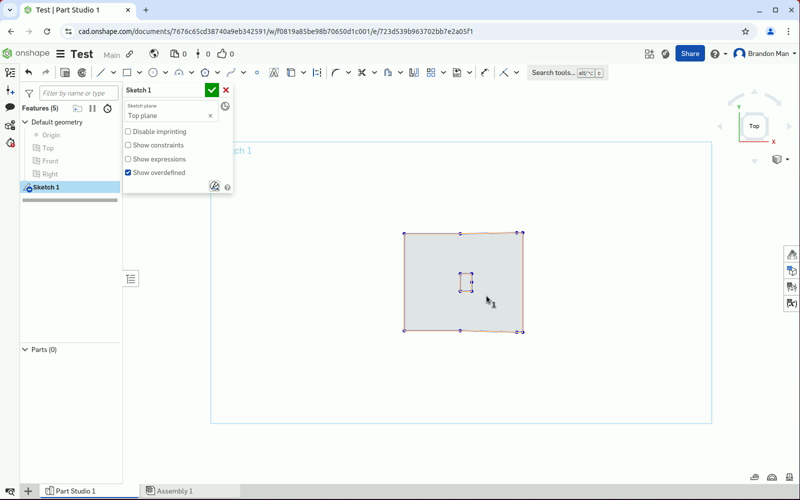
mouse_move(73, 352)
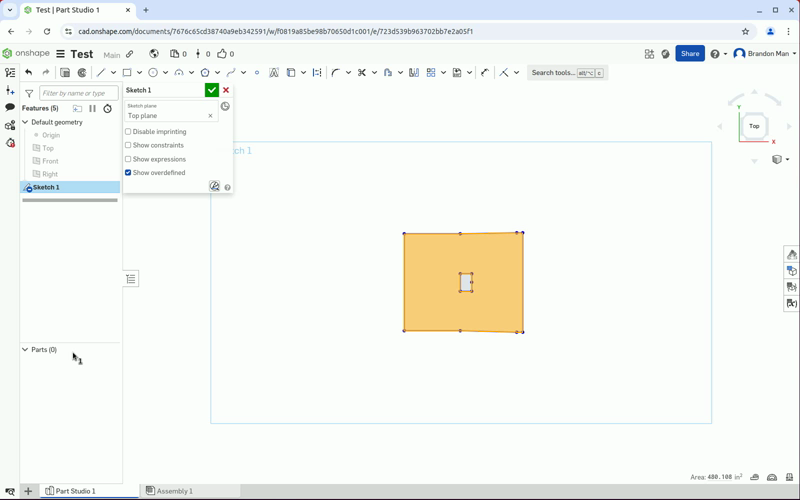
key(shift+y)
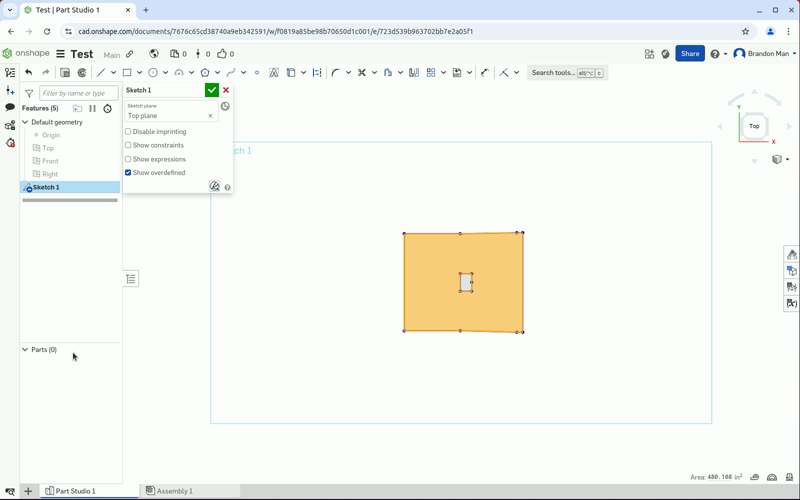
key(shift+e)
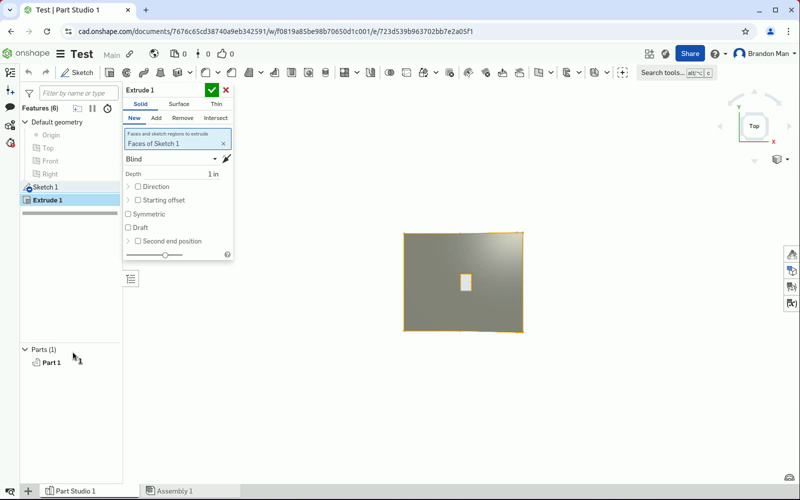
mouse_move(143, 106)
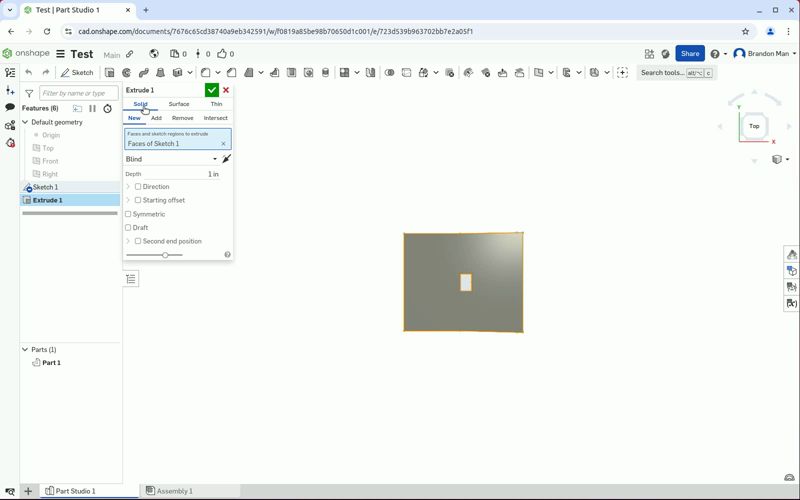
click(143, 106)
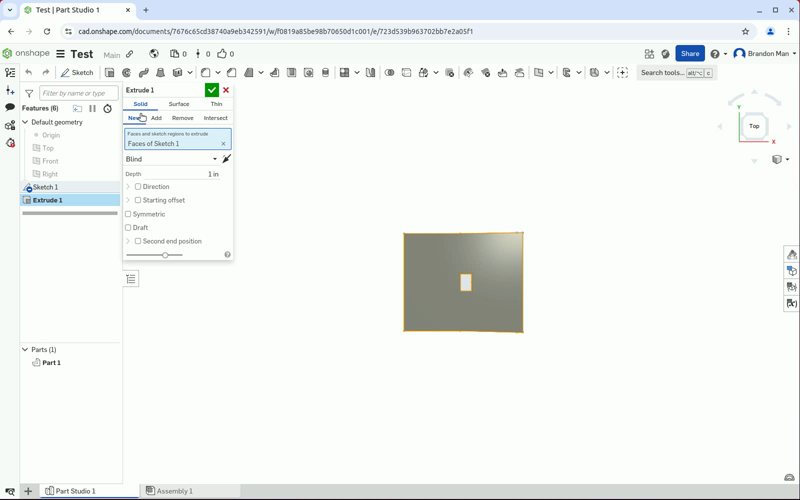
mouse_move(137, 120)
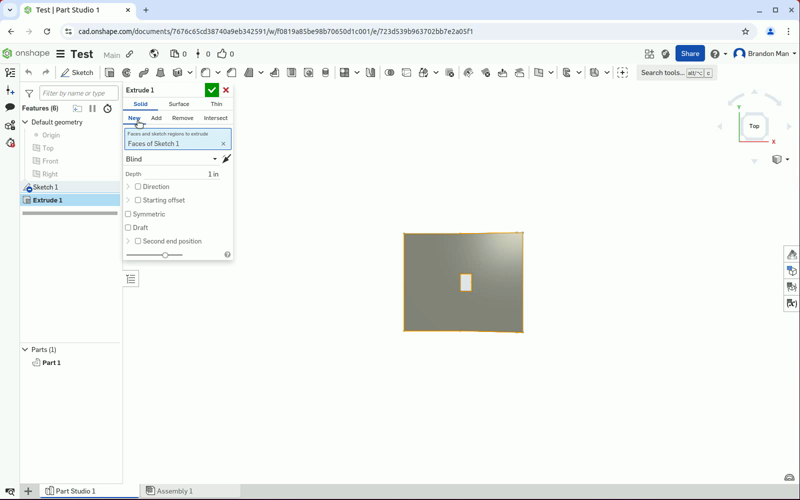
click(137, 120)
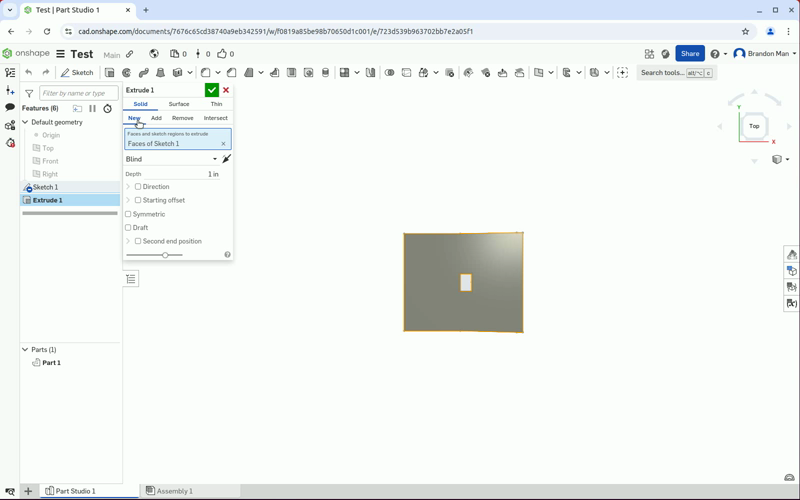
key(tab, 4)
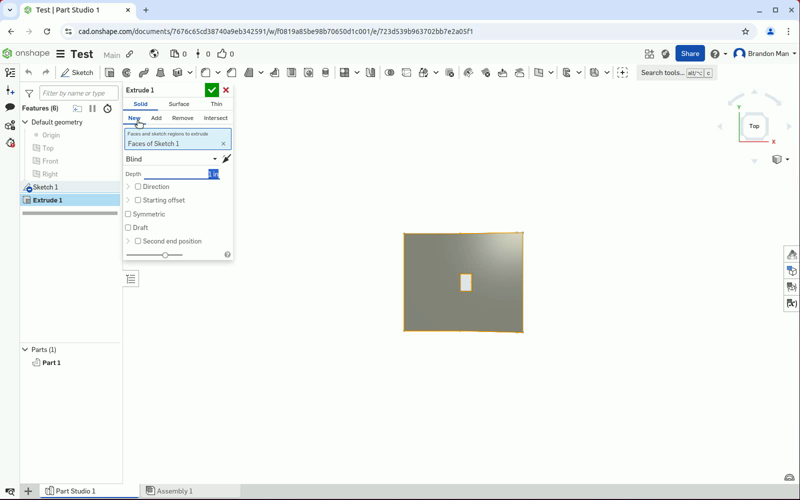
text(1.204)
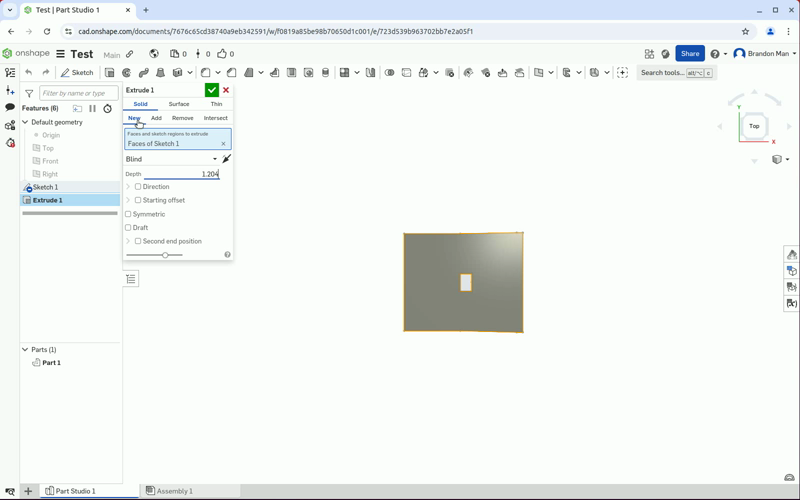
key(enter)
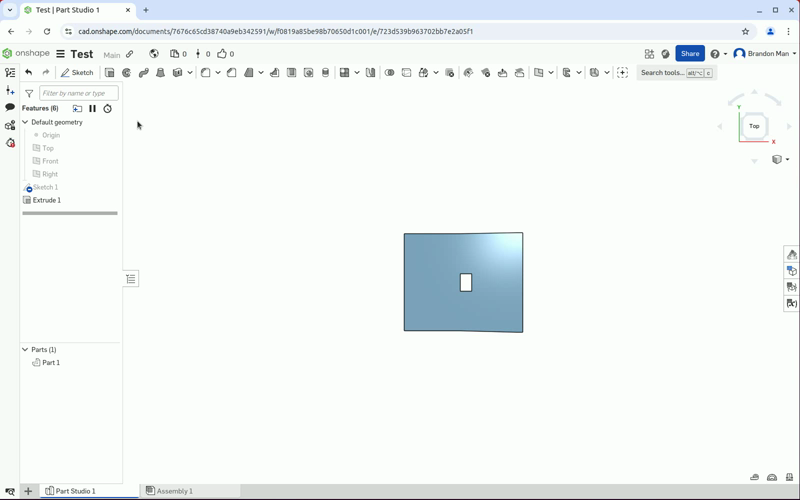
key(shift+h)
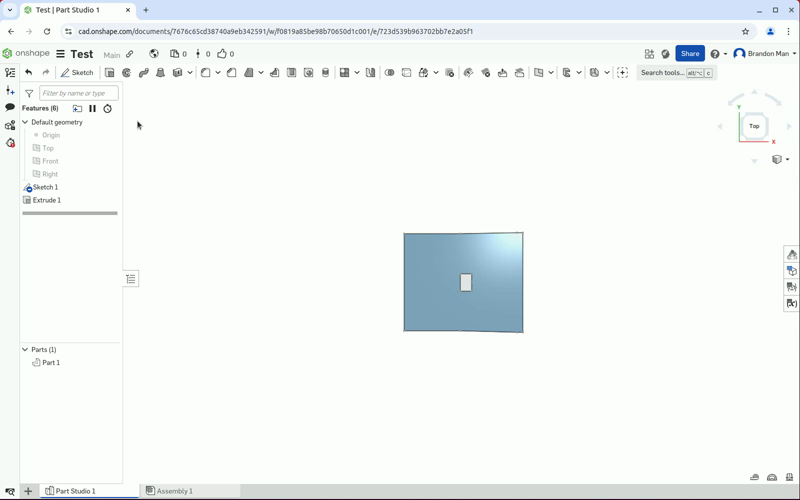
key(shift+h)
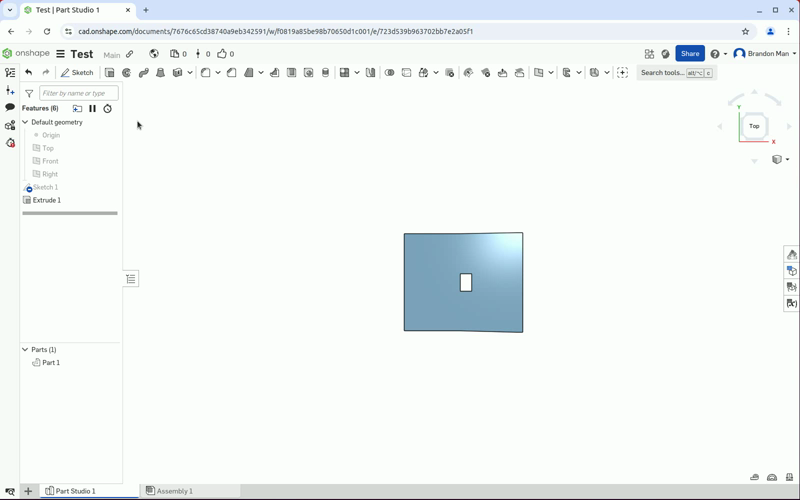
mouse_move(73, 189)
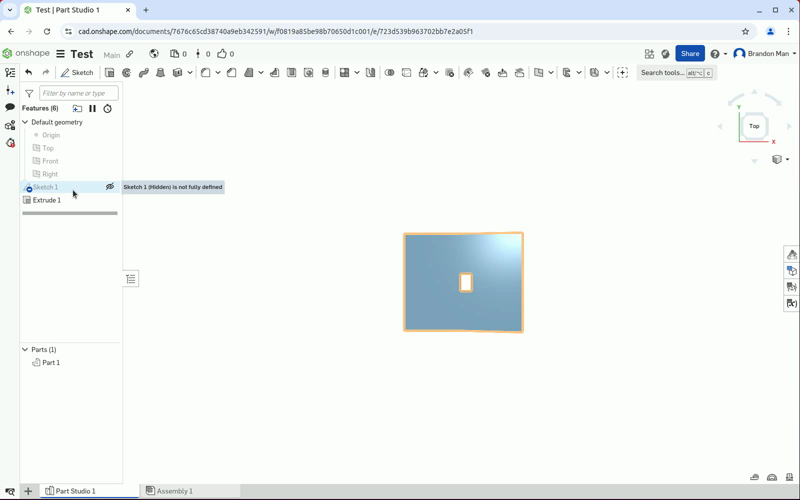
click(73, 189)
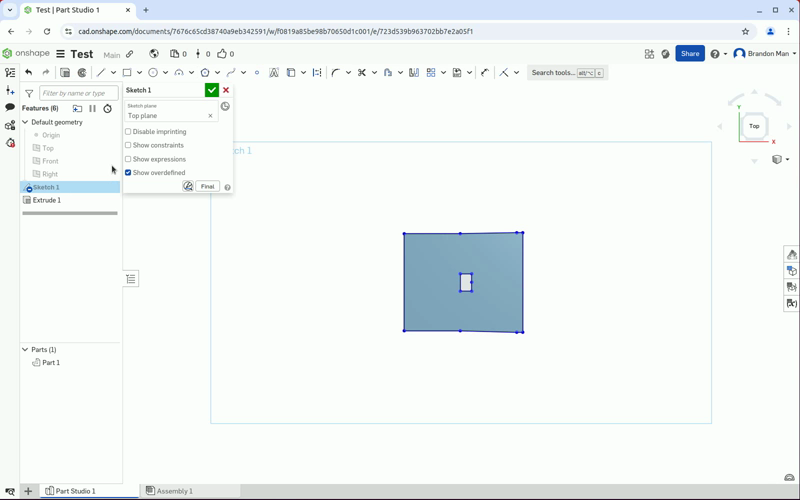
mouse_move(229, 92)
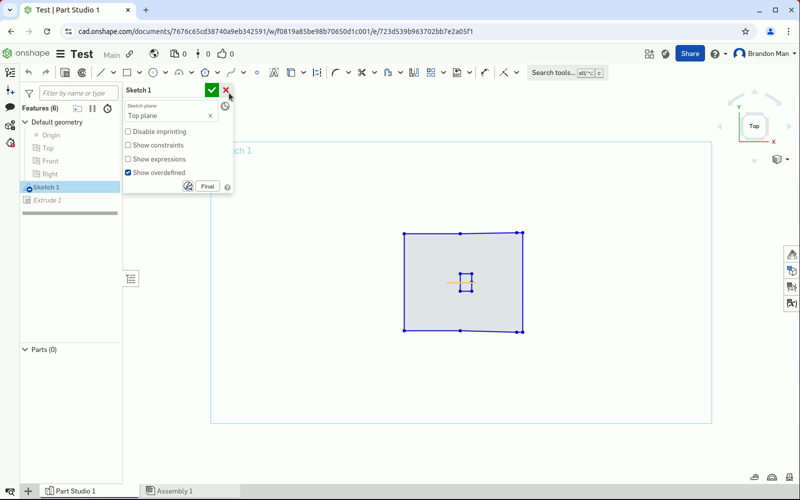
click(229, 92)
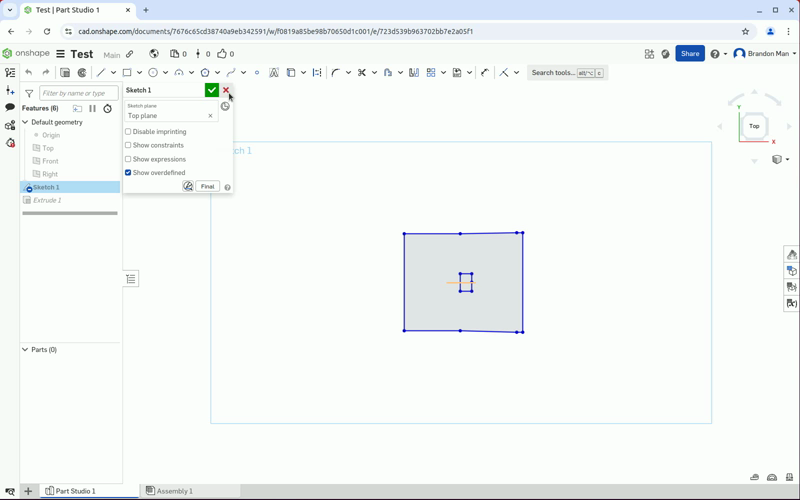
key(shift+s)
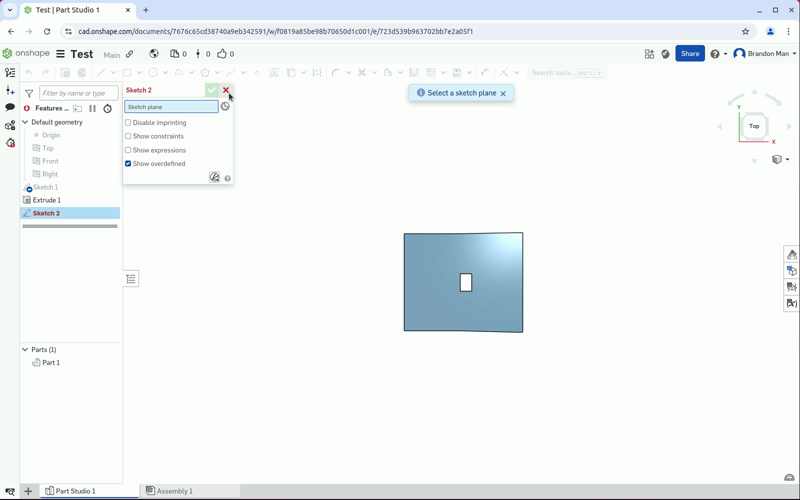
mouse_move(73, 150)
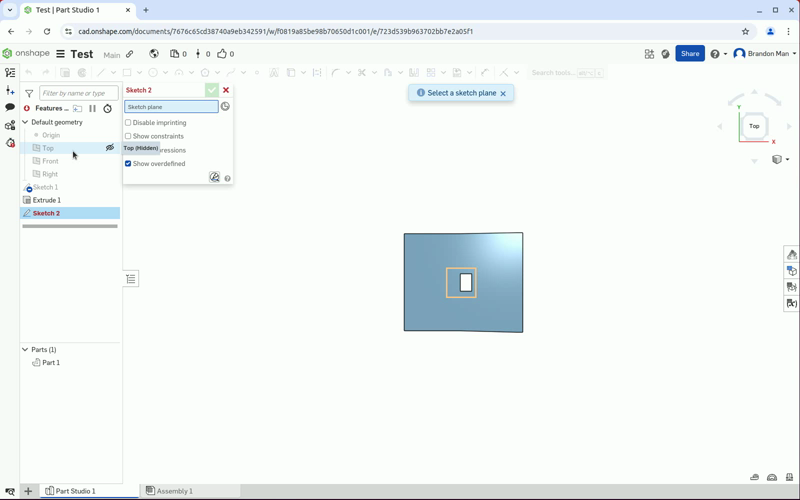
click(73, 150)
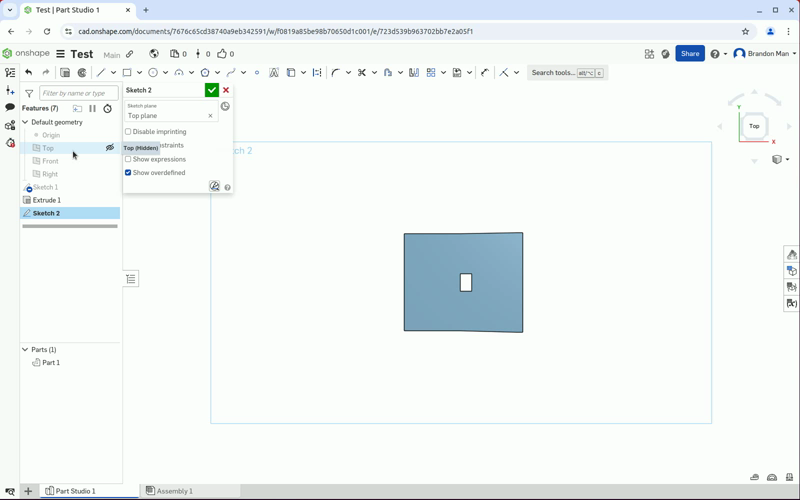
mouse_move(73, 352)
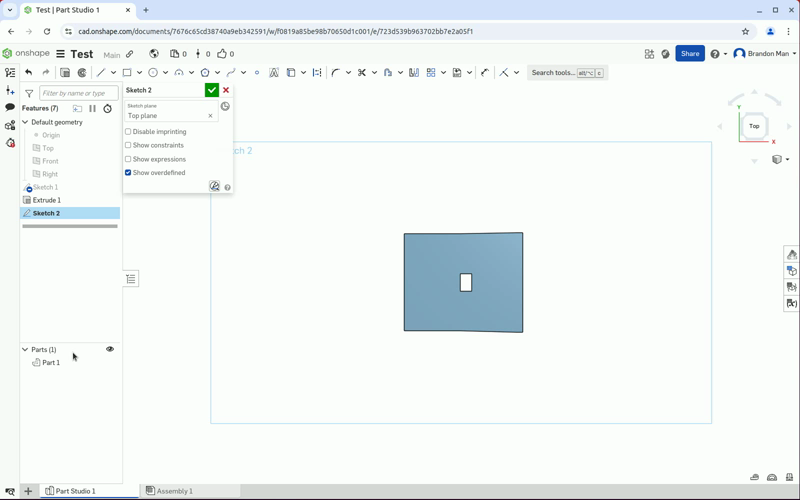
key(y)
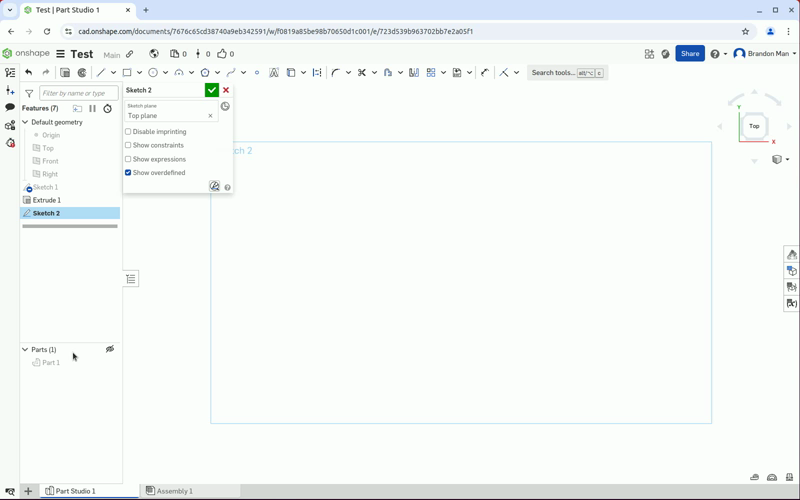
key(l)
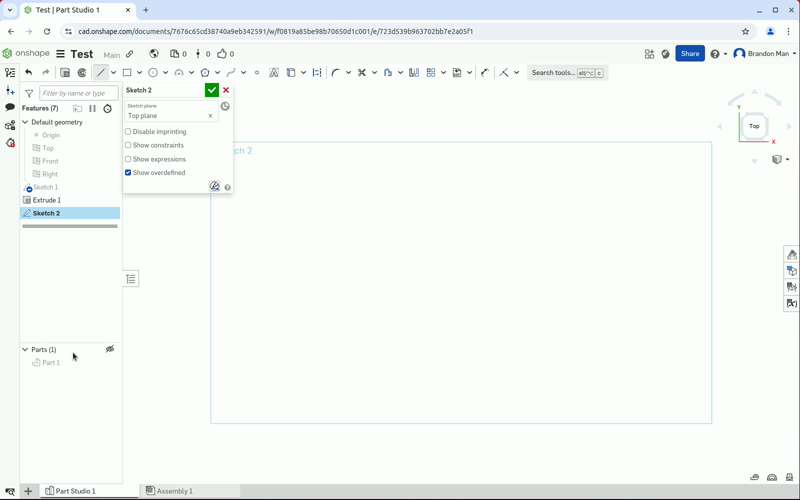
key_down(shift)
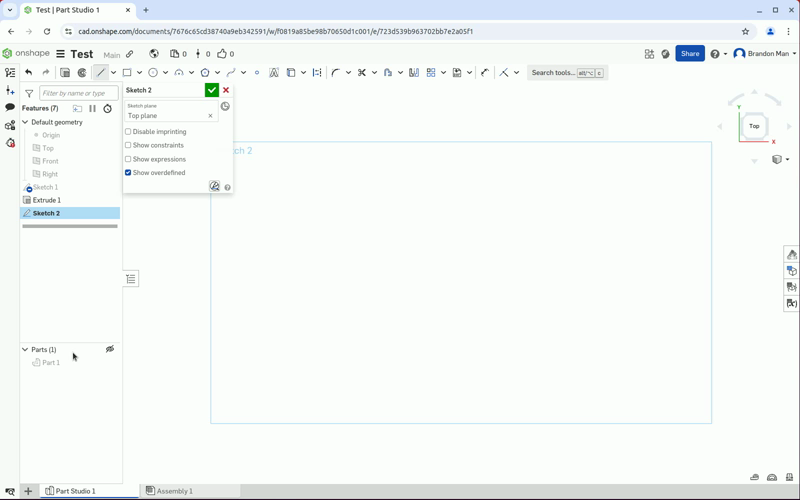
mouse_move(398, 336)
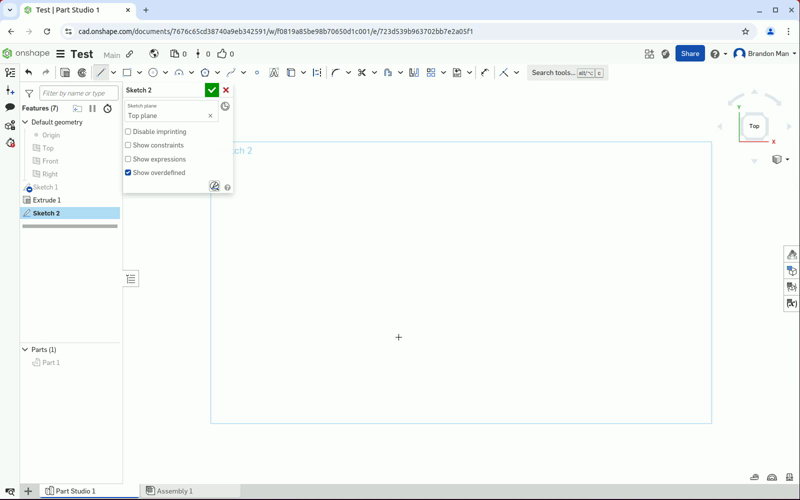
click(398, 336)
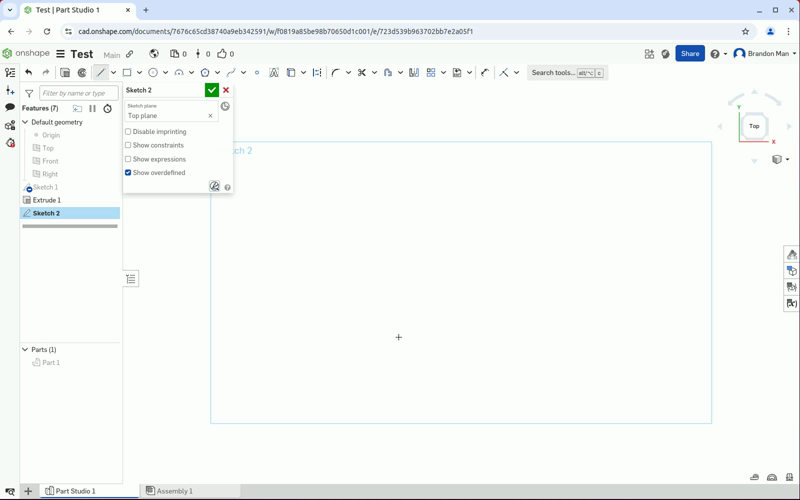
key_up(shift)
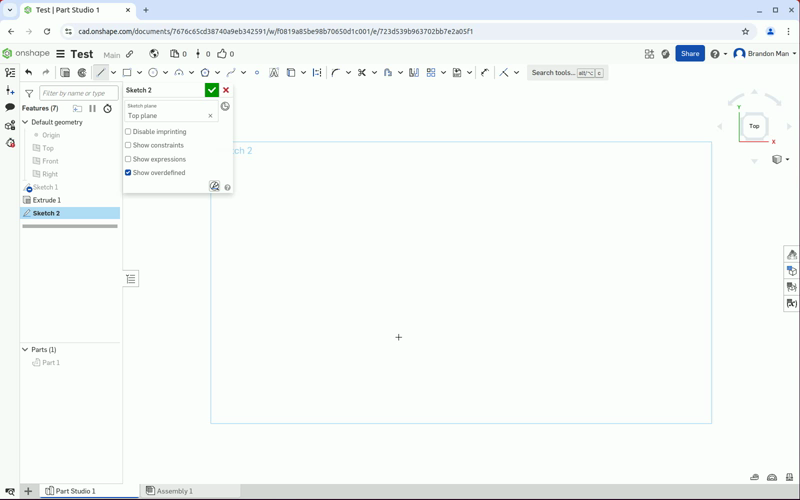
key_down(shift)
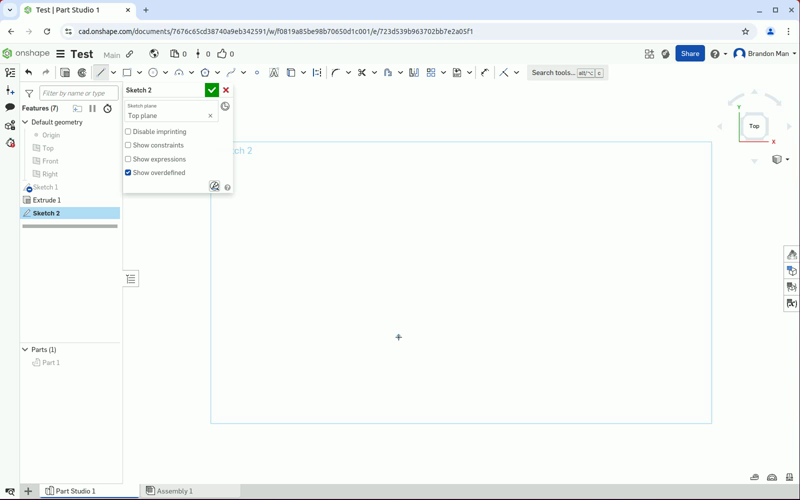
mouse_move(460, 336)
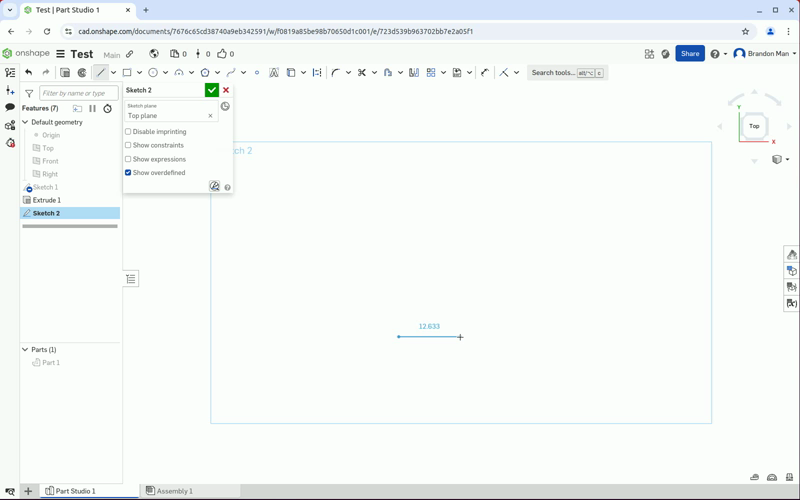
click(460, 336)
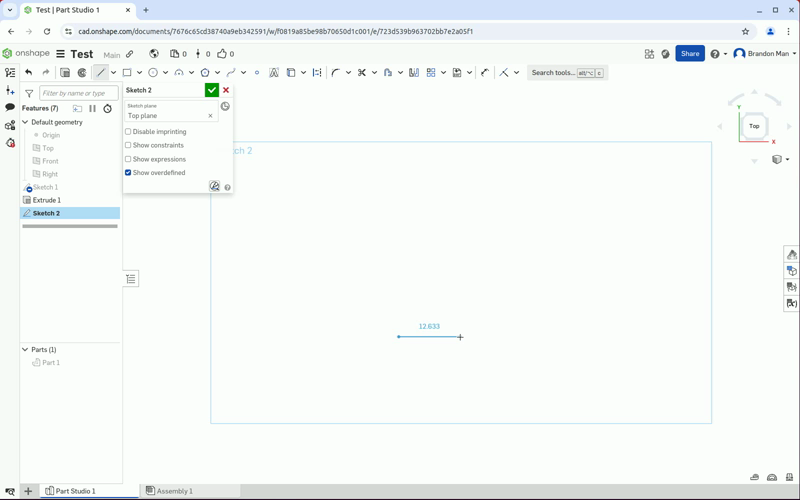
key_up(shift)
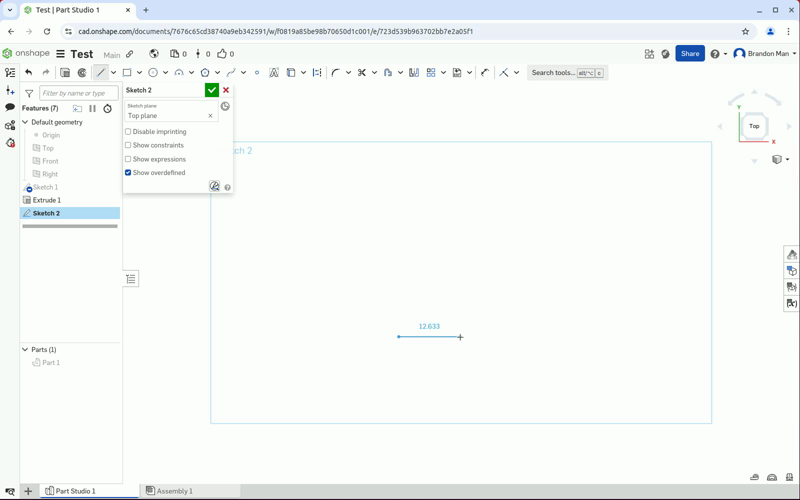
key_down(shift)
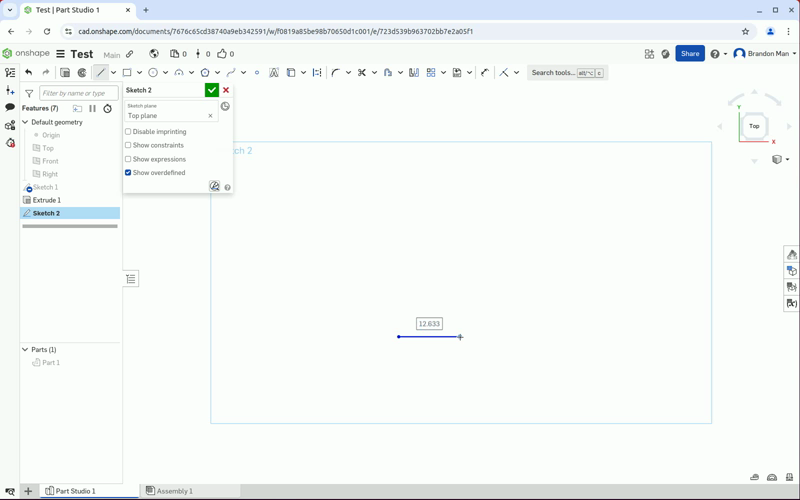
mouse_move(522, 338)
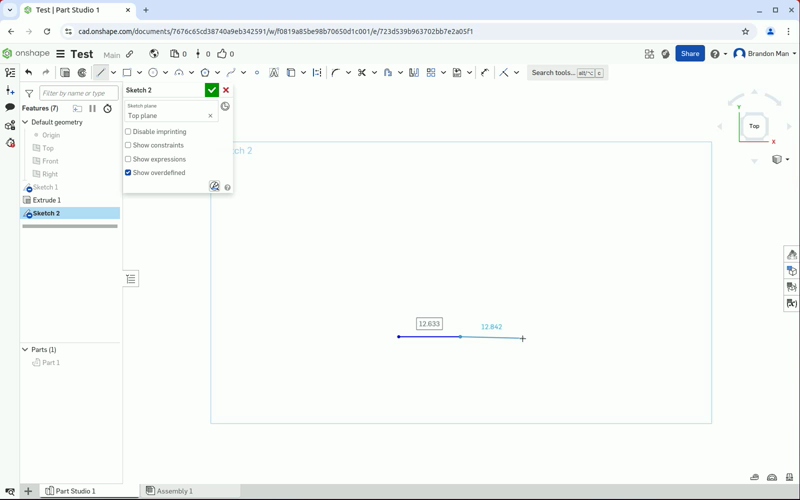
click(522, 338)
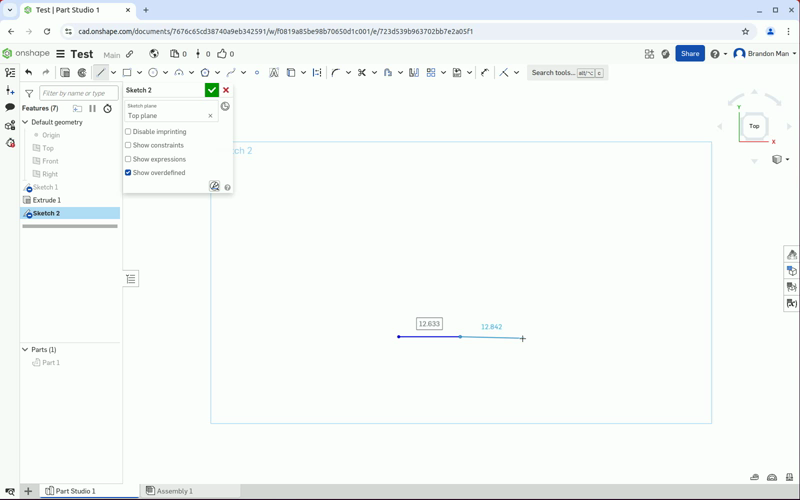
key_up(shift)
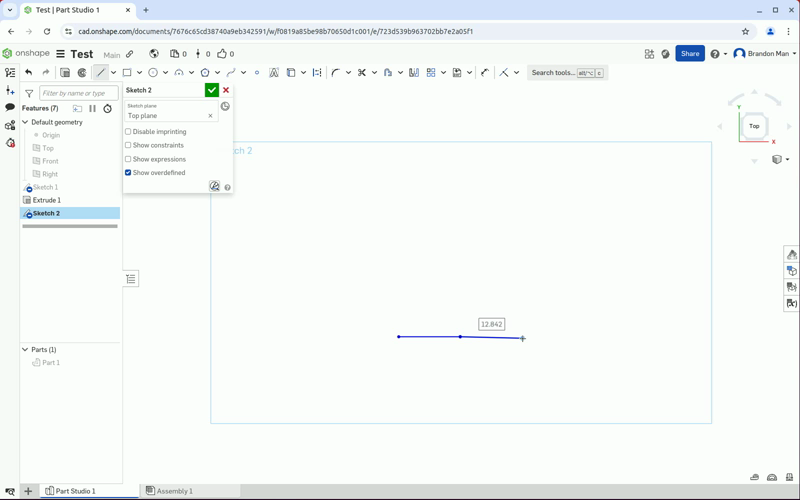
key_down(shift)
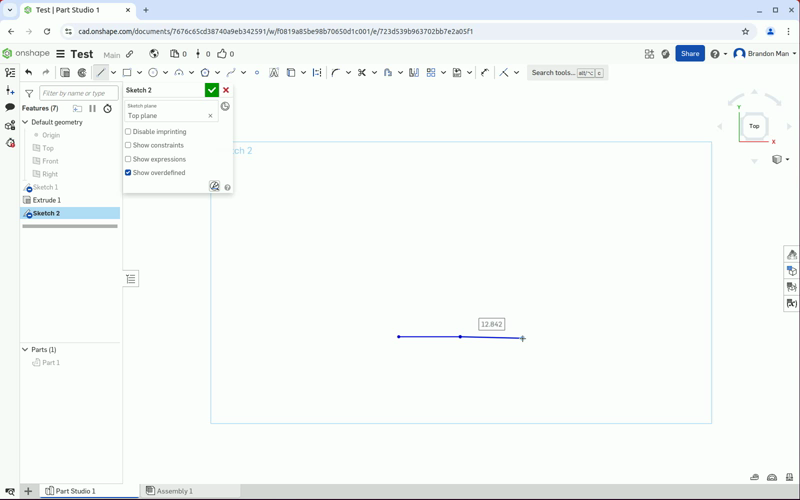
mouse_move(552, 338)
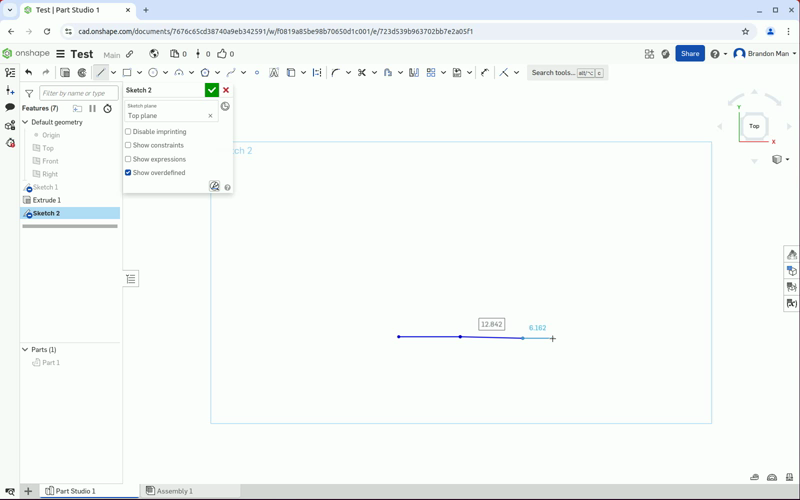
mouse_move(522, 332)
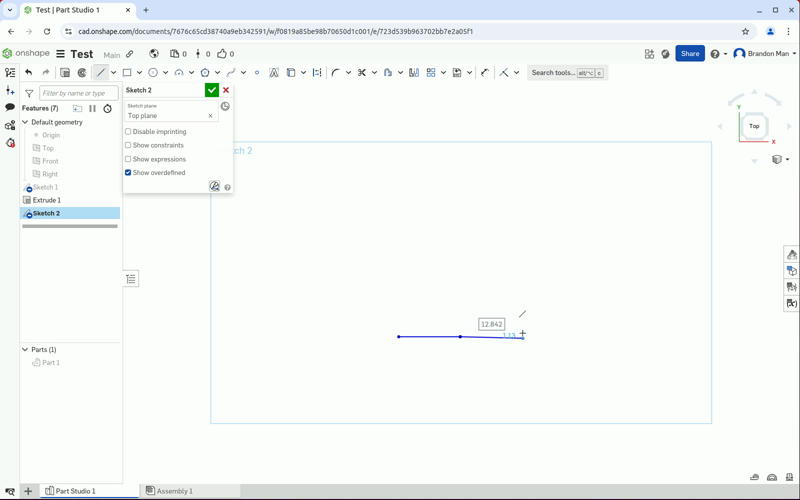
scroll(6)
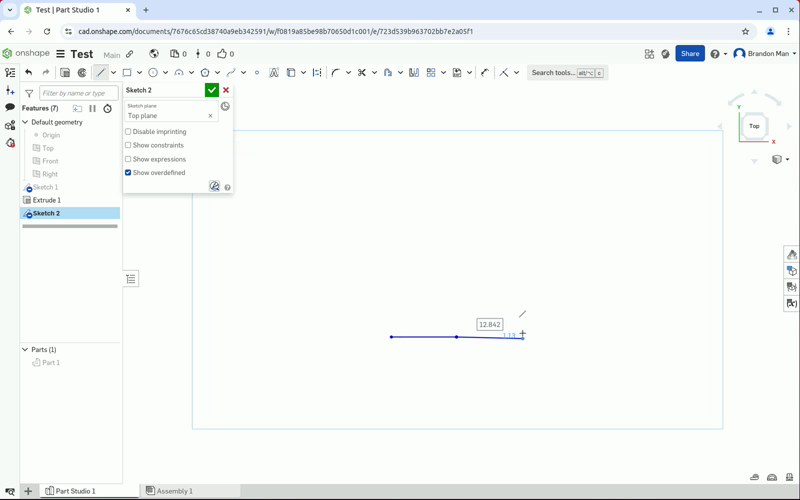
scroll(6)
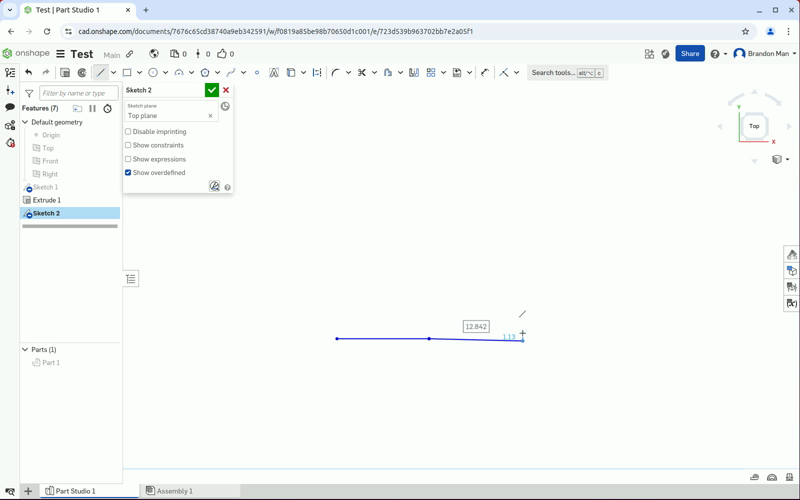
scroll(6)
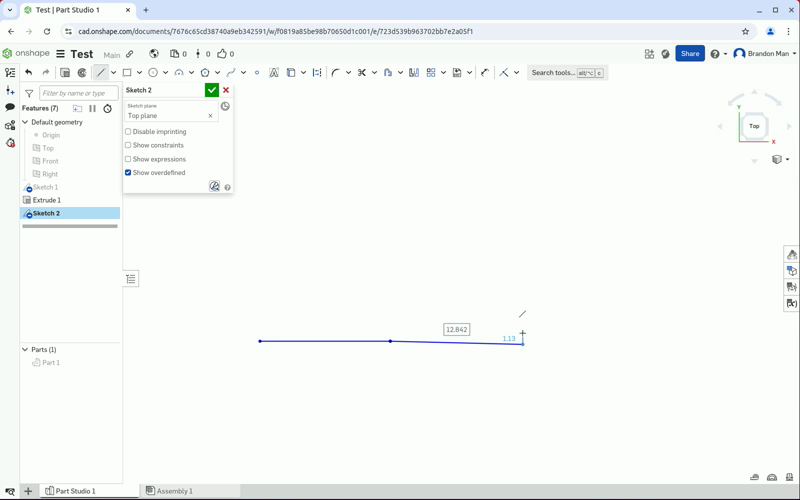
scroll(6)
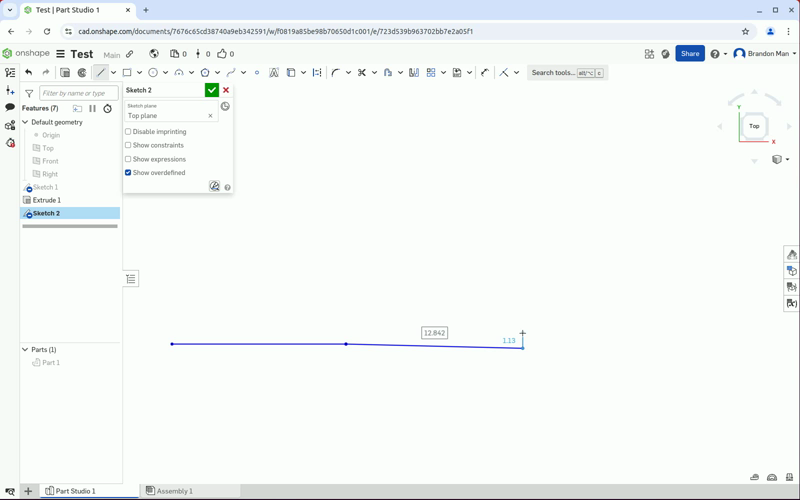
scroll(6)
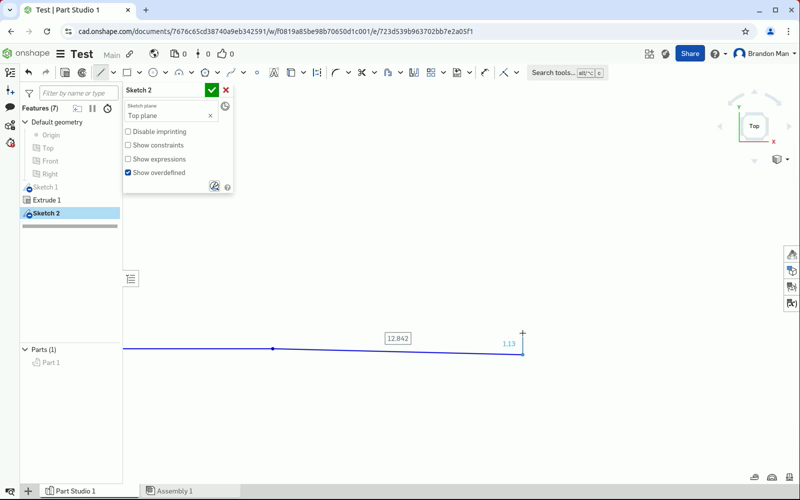
scroll(6)
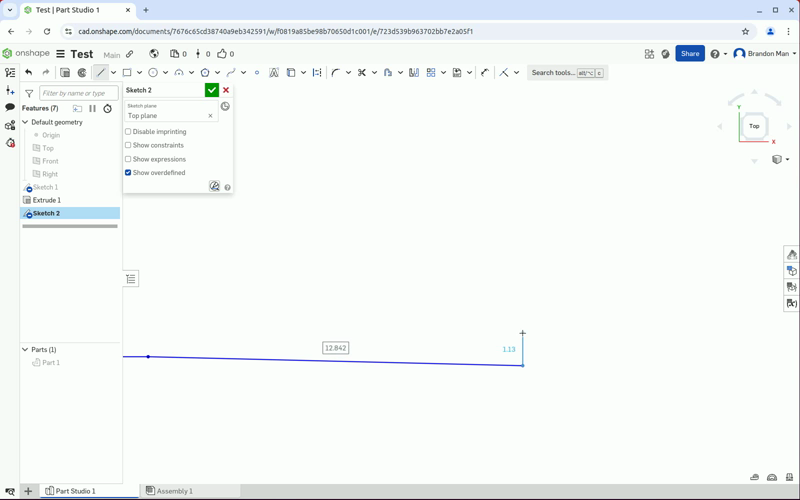
scroll(6)
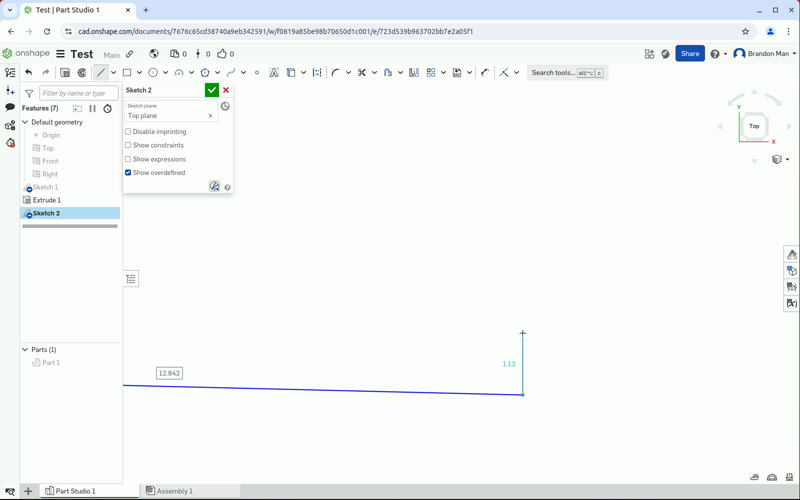
click(522, 332)
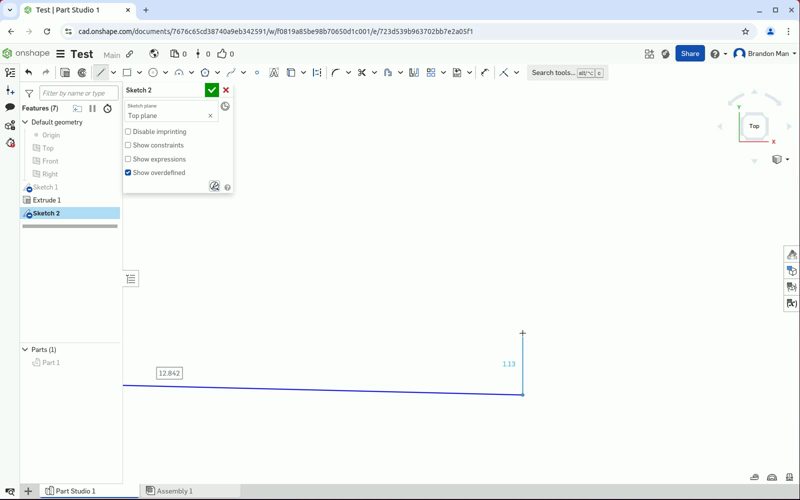
scroll(-6)
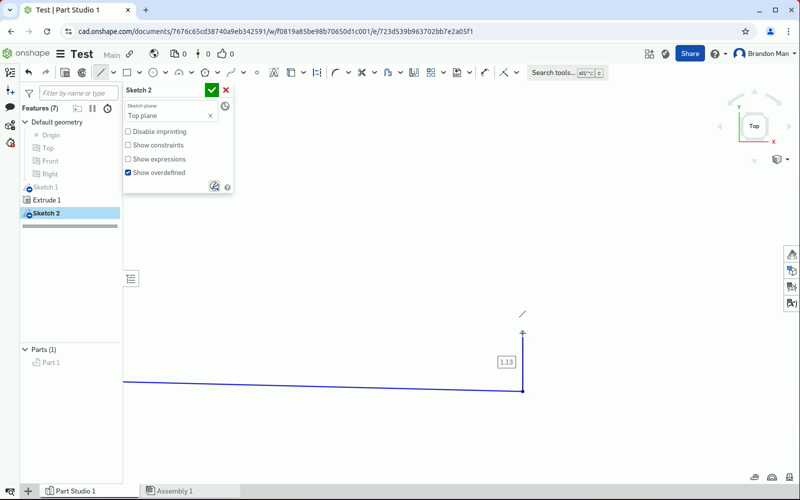
scroll(-6)
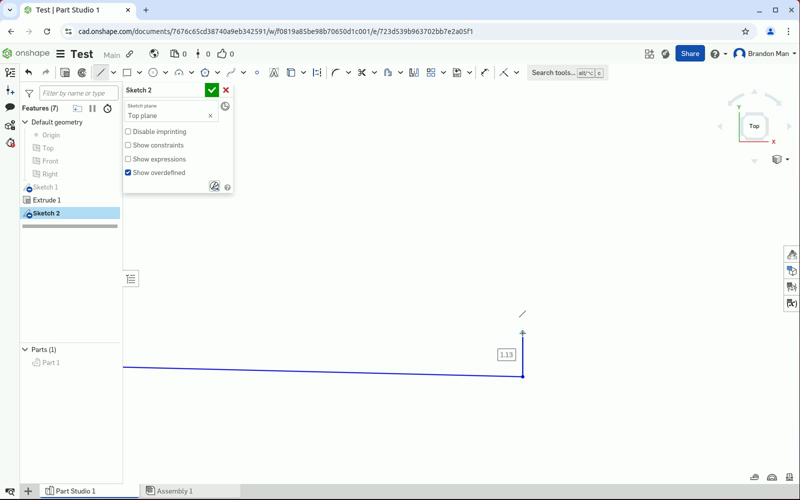
scroll(-6)
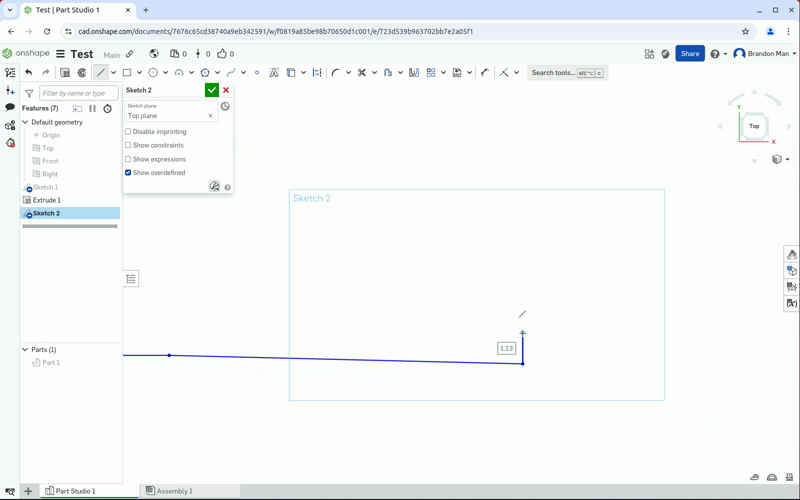
scroll(-6)
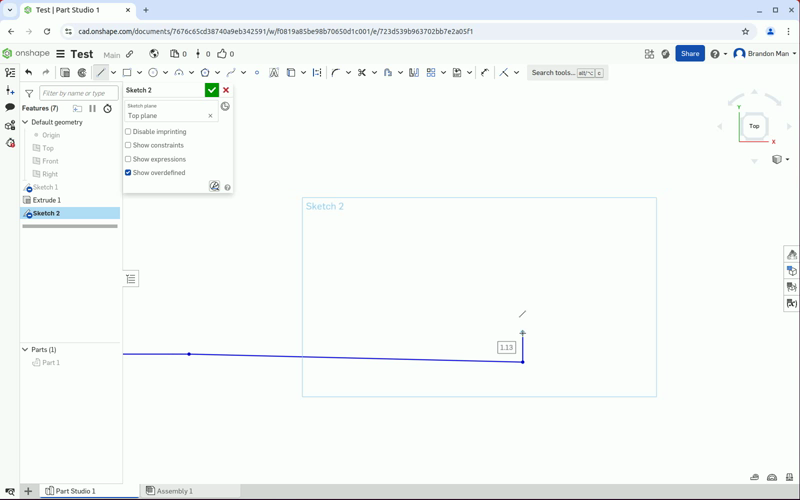
scroll(-6)
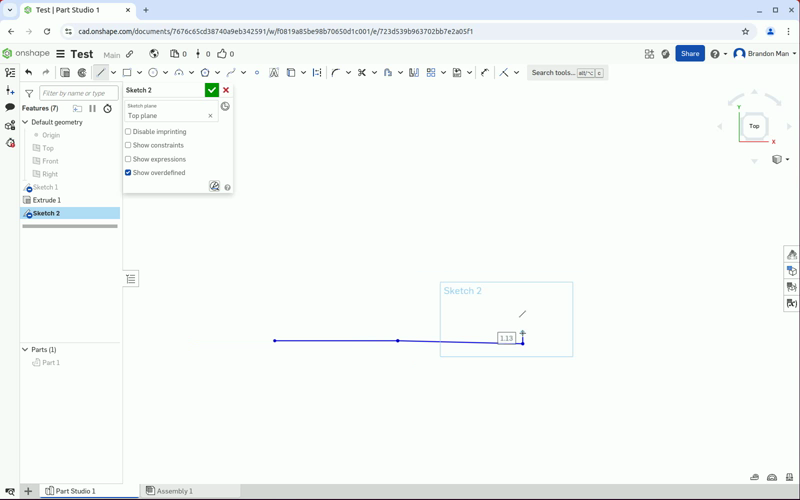
scroll(-6)
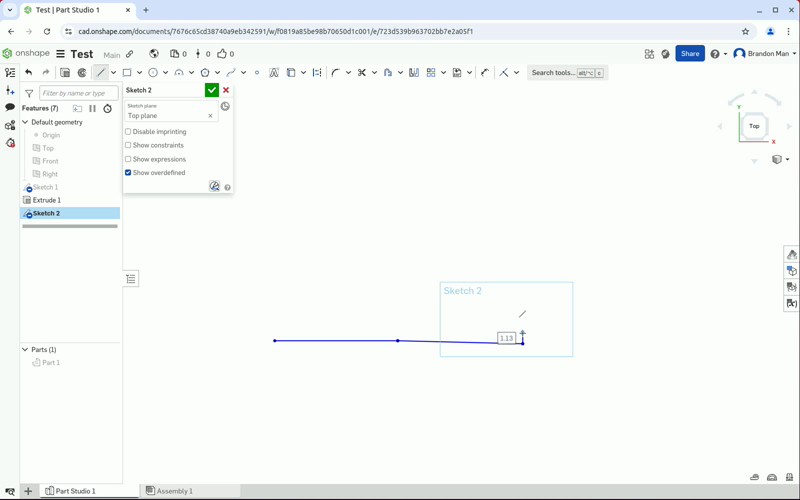
scroll(-6)
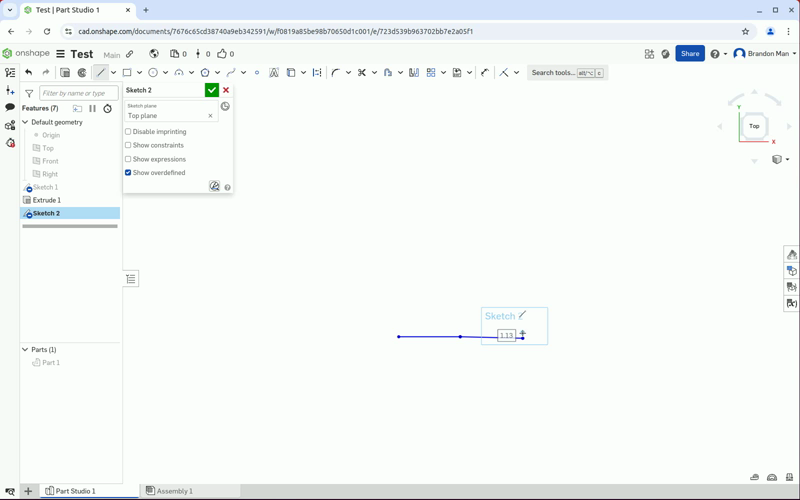
key_up(shift)
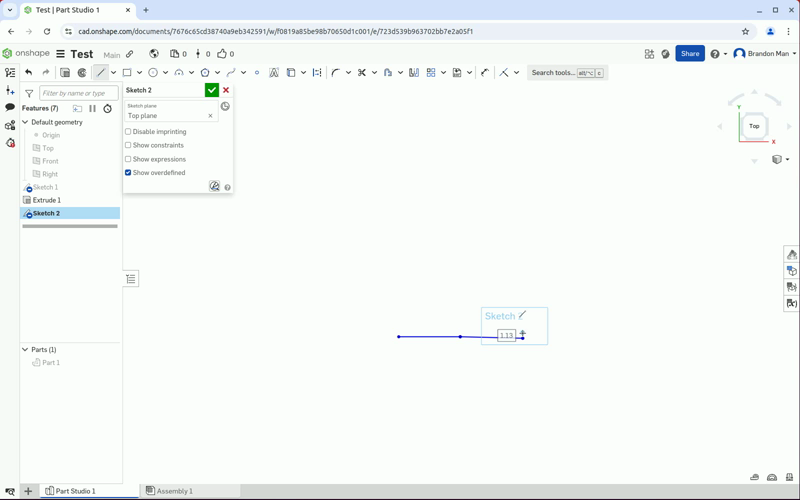
key_down(shift)
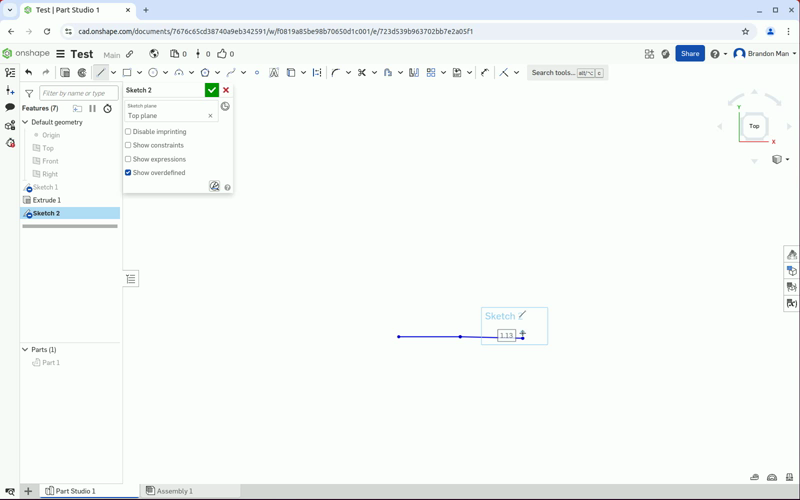
mouse_move(552, 332)
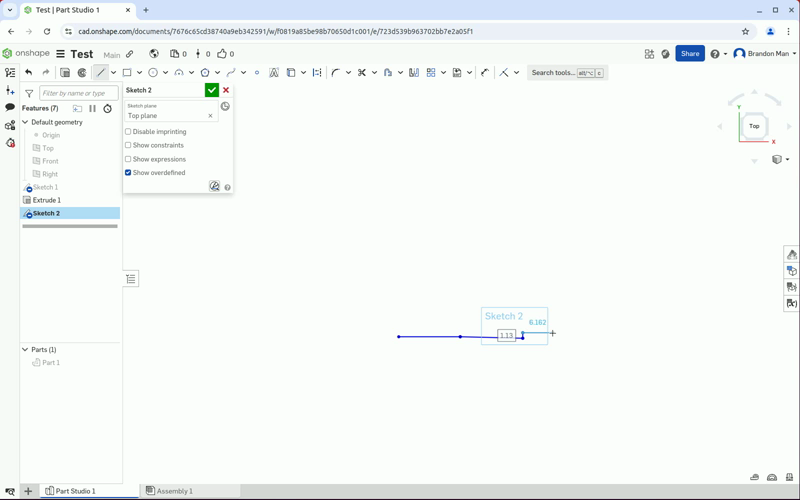
mouse_move(517, 332)
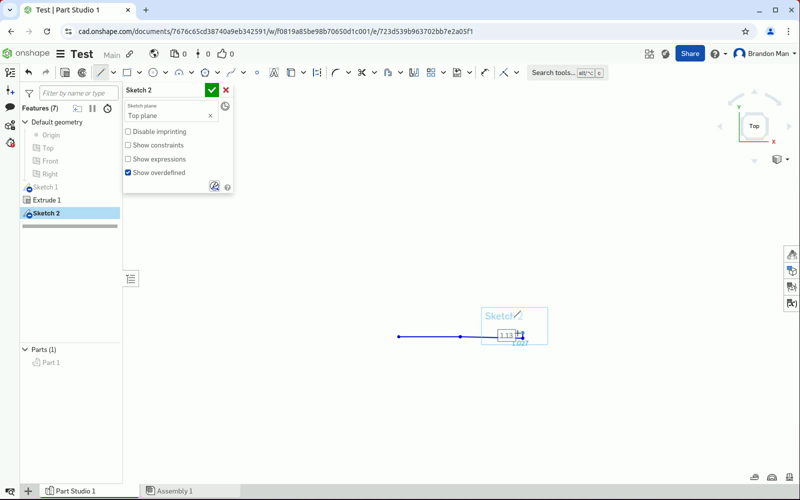
scroll(6)
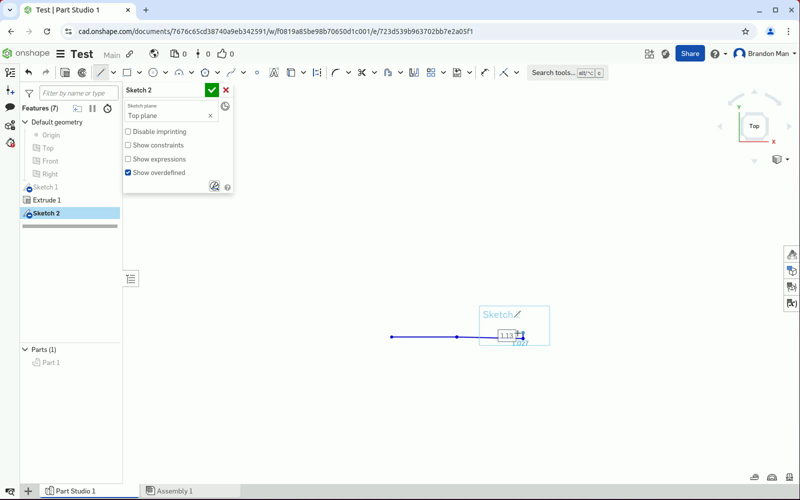
scroll(6)
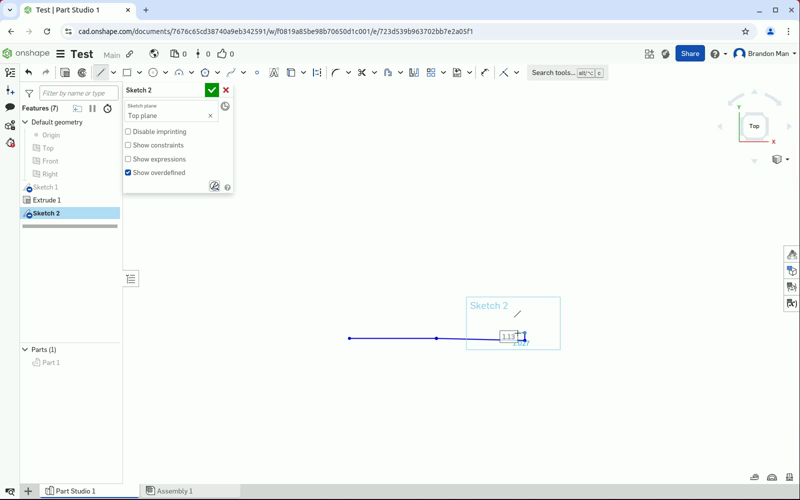
scroll(6)
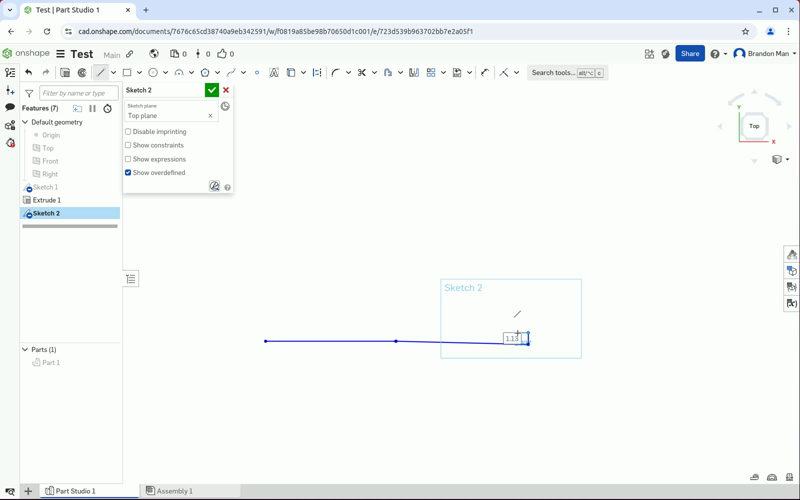
scroll(6)
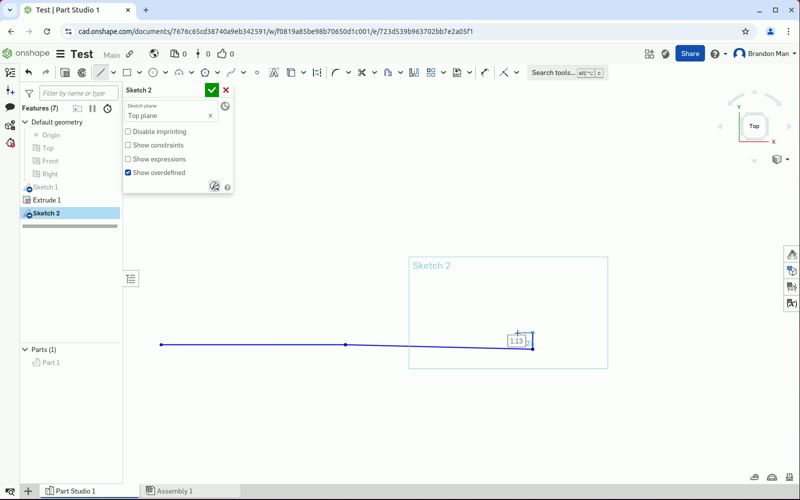
scroll(6)
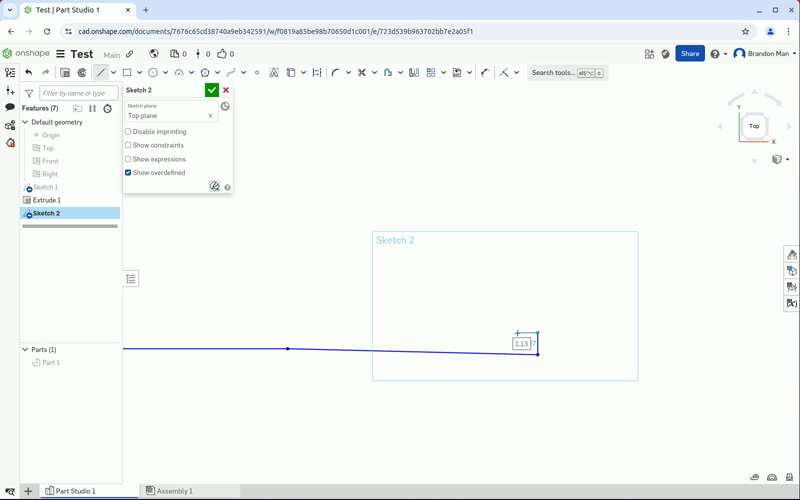
scroll(6)
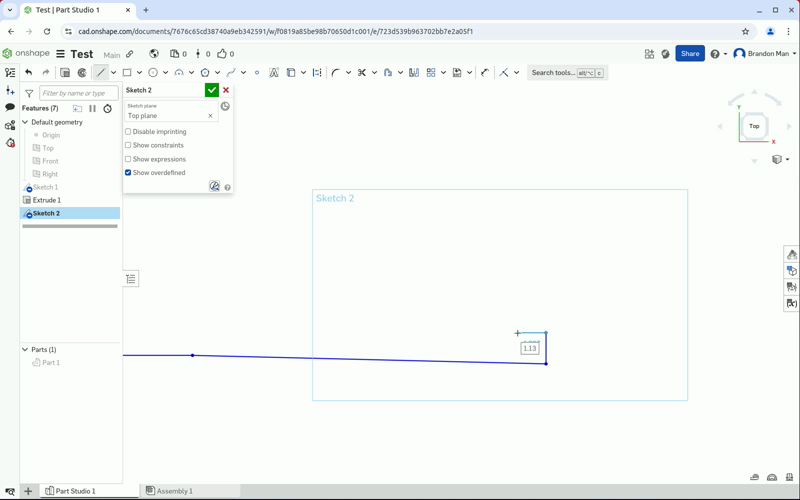
scroll(6)
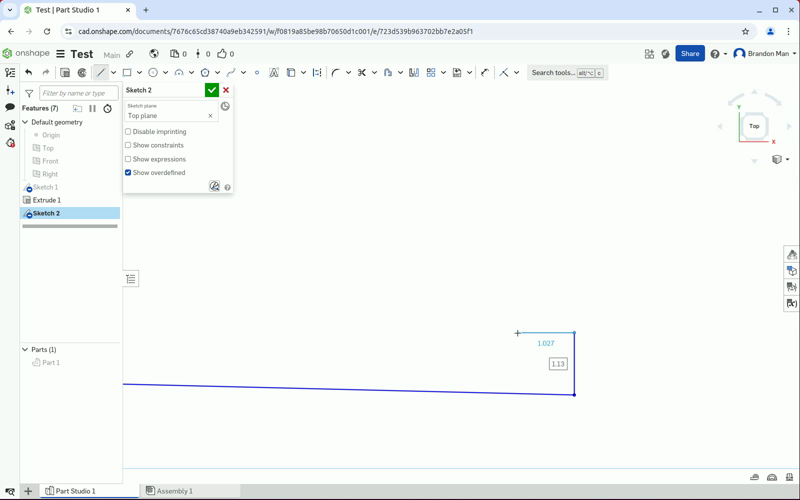
click(517, 332)
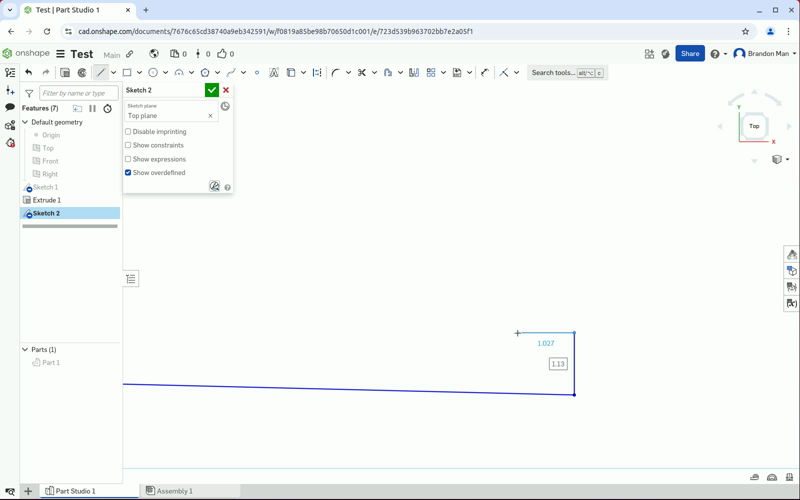
scroll(-6)
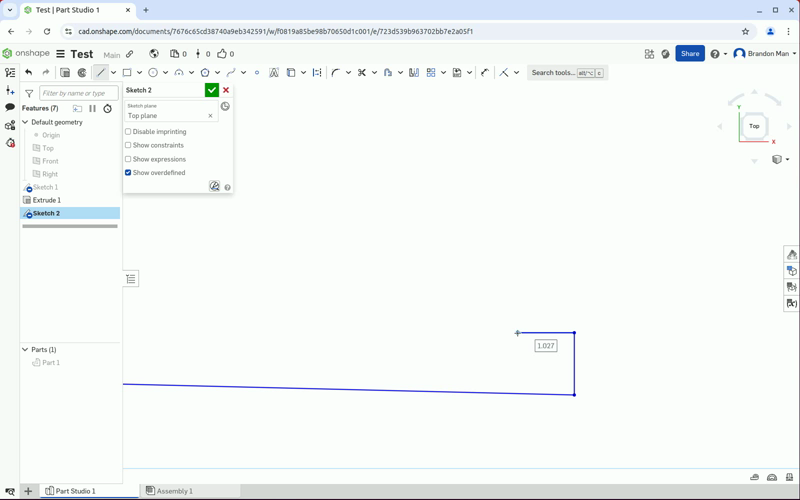
scroll(-6)
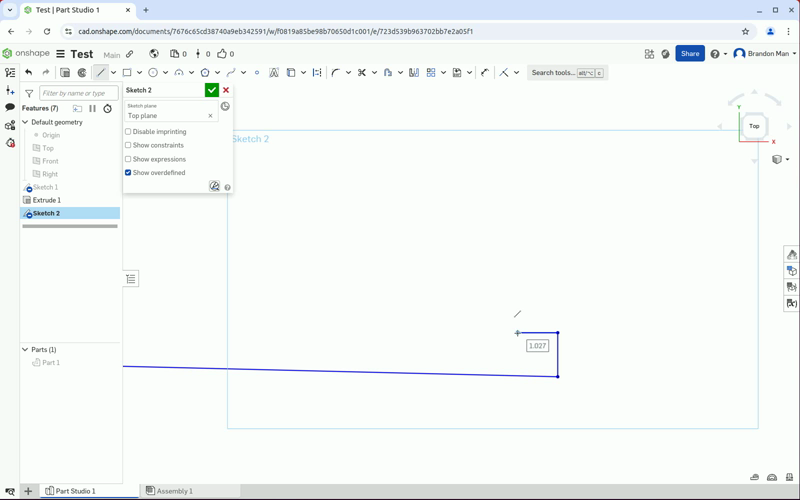
scroll(-6)
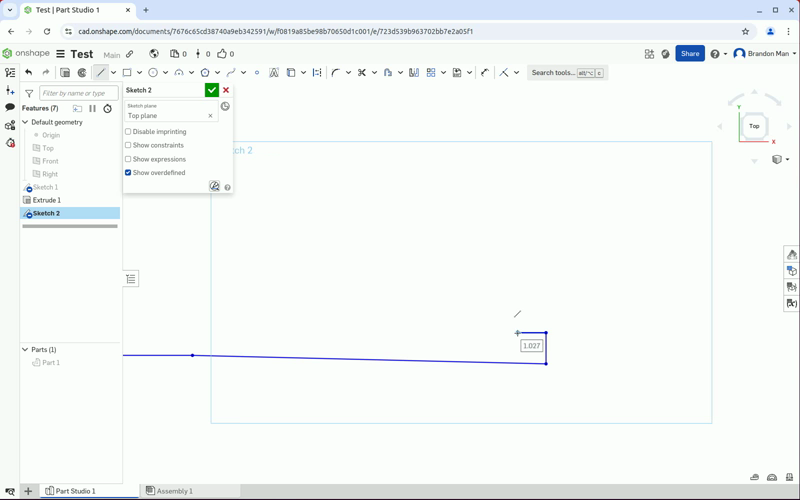
scroll(-6)
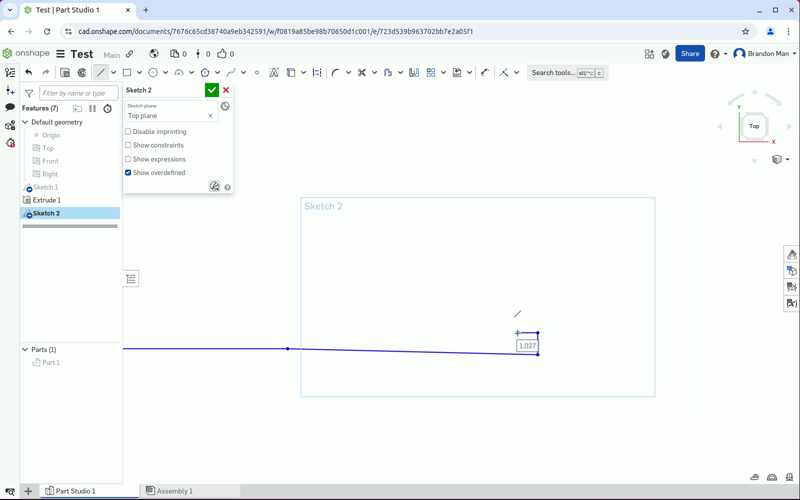
scroll(-6)
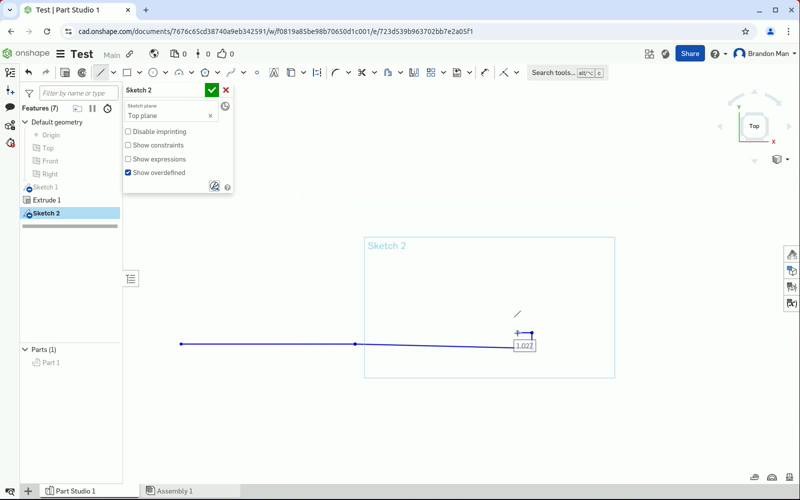
scroll(-6)
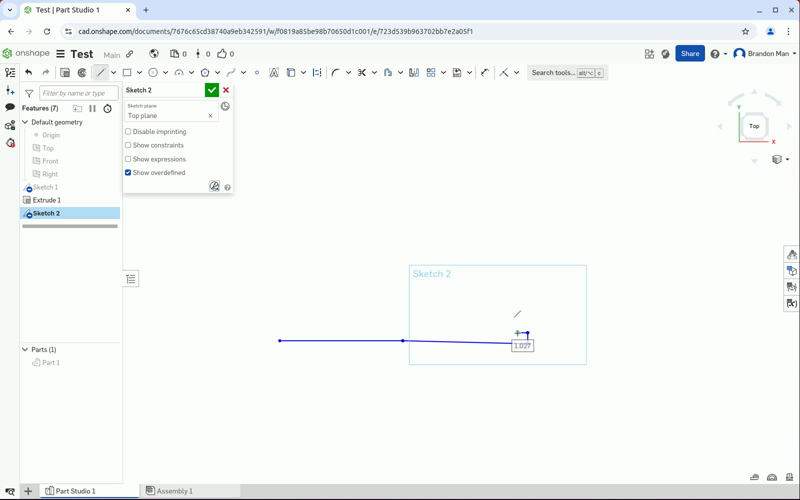
scroll(-6)
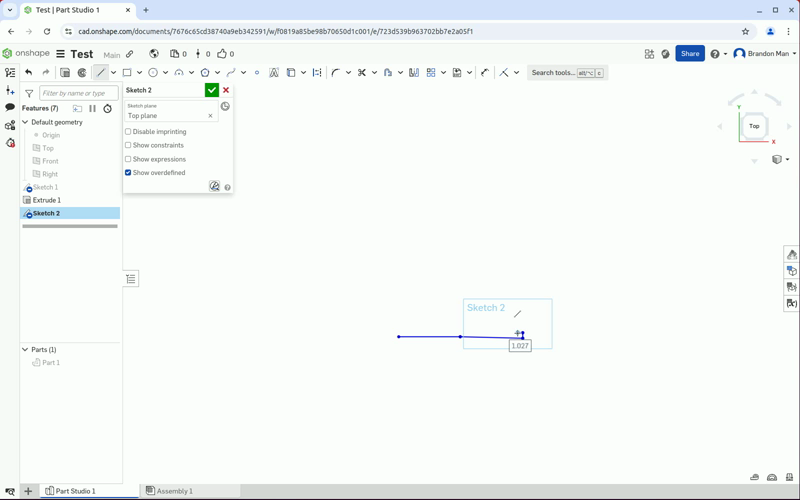
key_up(shift)
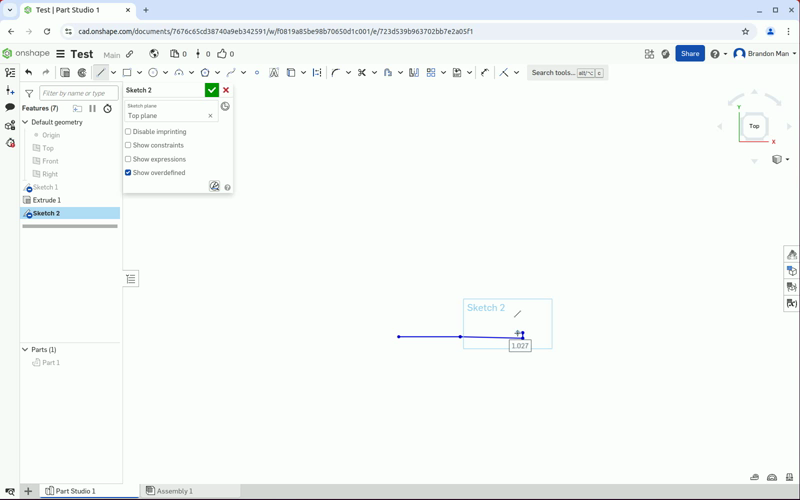
key_down(shift)
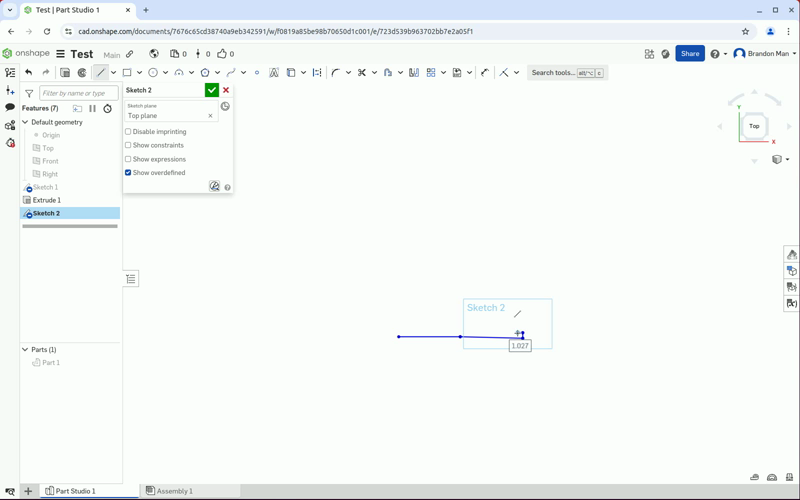
mouse_move(547, 332)
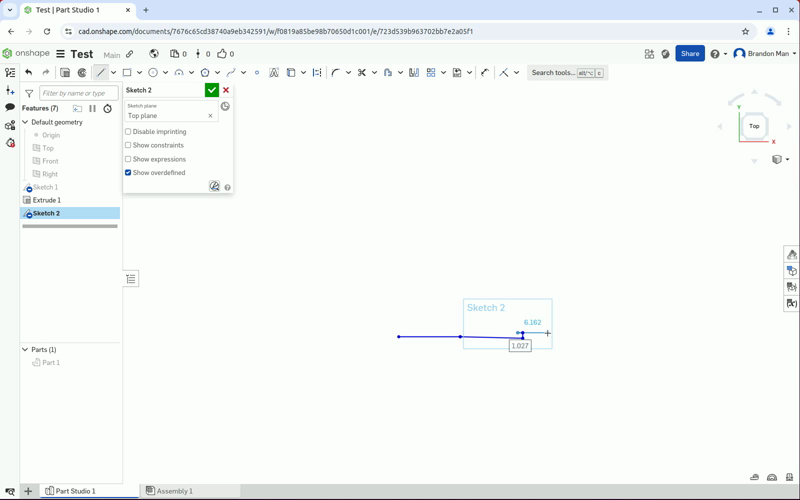
mouse_move(461, 331)
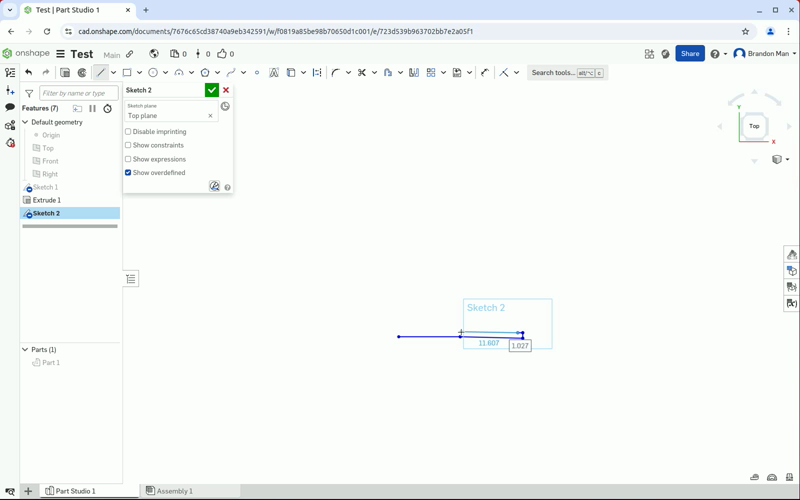
click(461, 331)
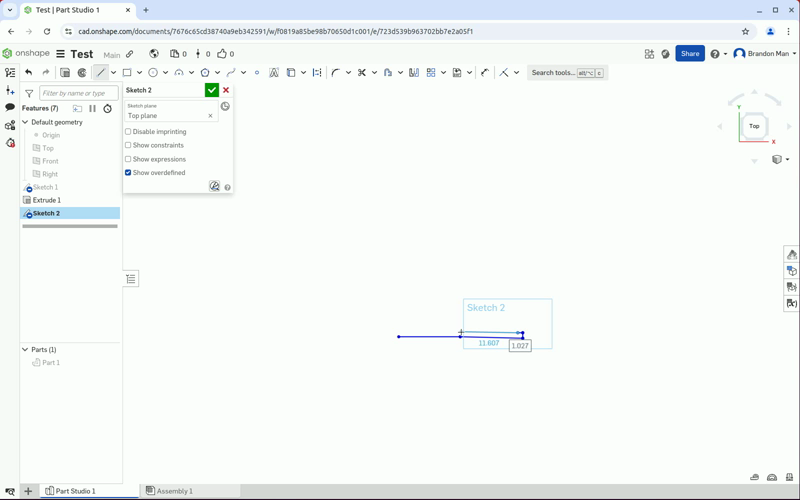
key_up(shift)
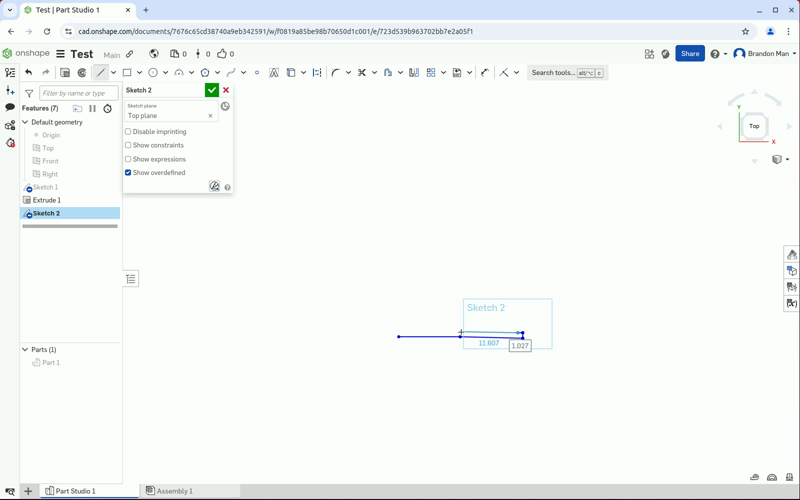
key_down(shift)
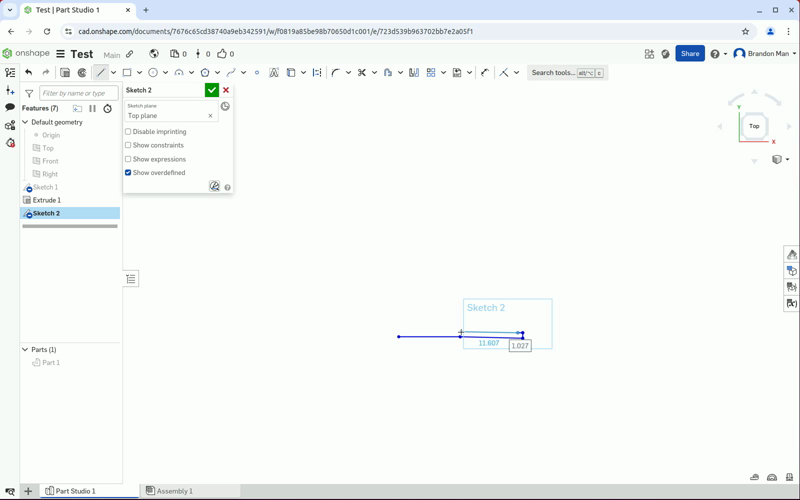
mouse_move(491, 331)
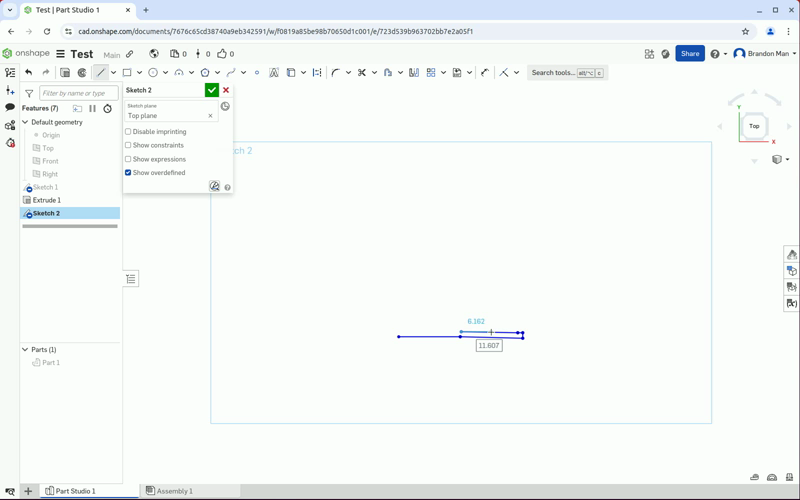
mouse_move(403, 331)
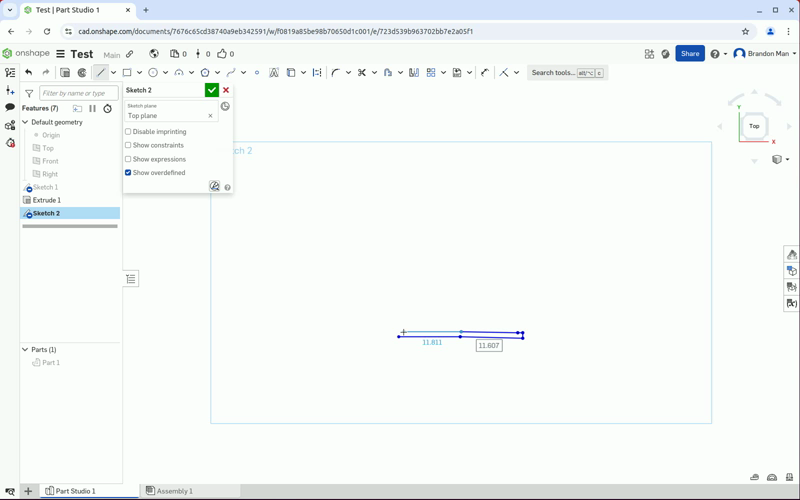
click(403, 331)
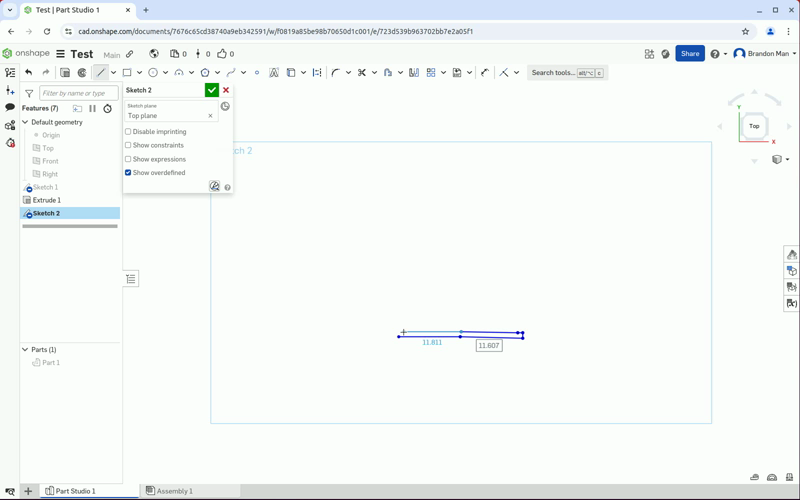
key_up(shift)
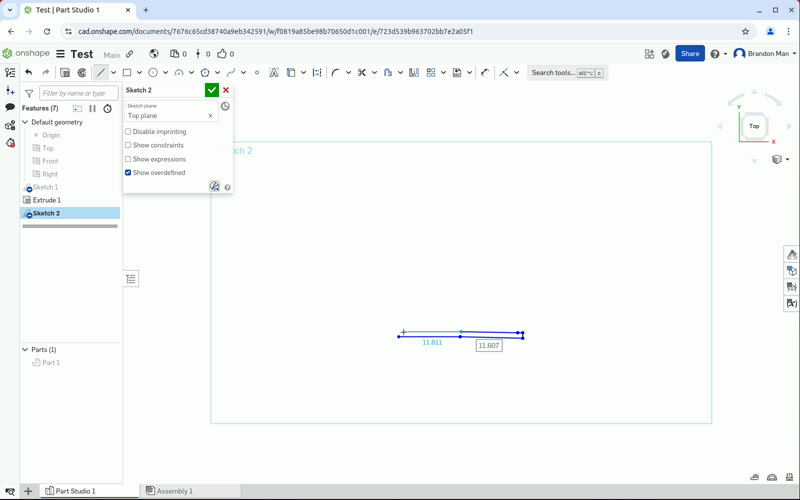
key_down(shift)
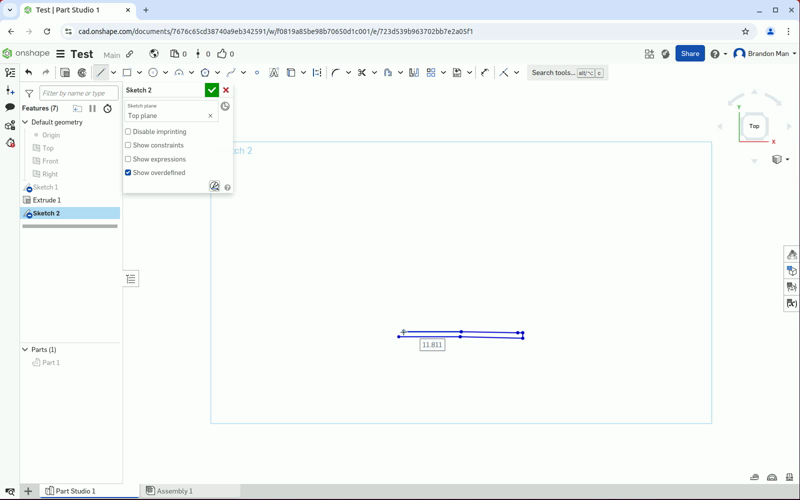
mouse_move(403, 233)
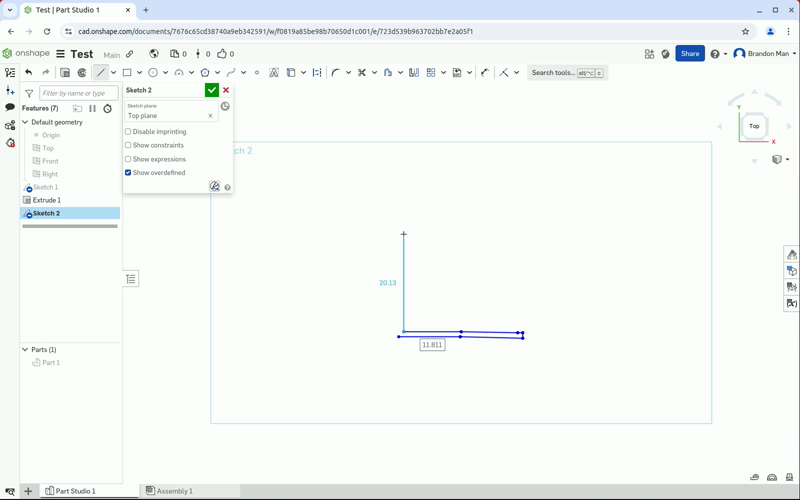
click(403, 233)
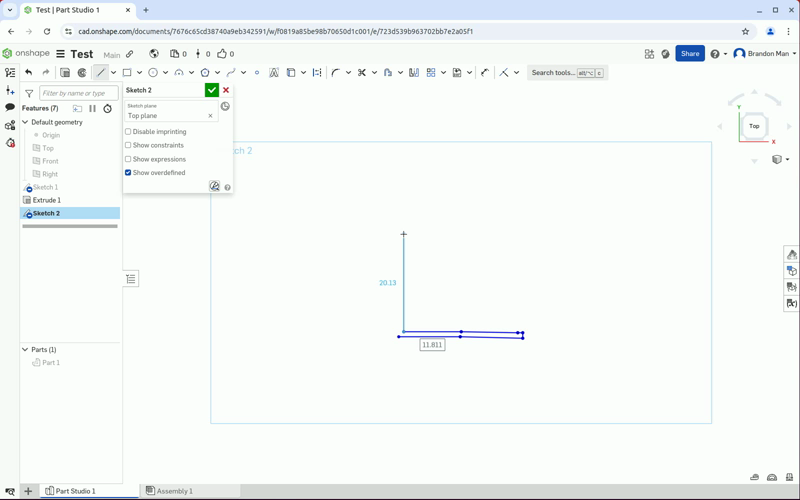
key_up(shift)
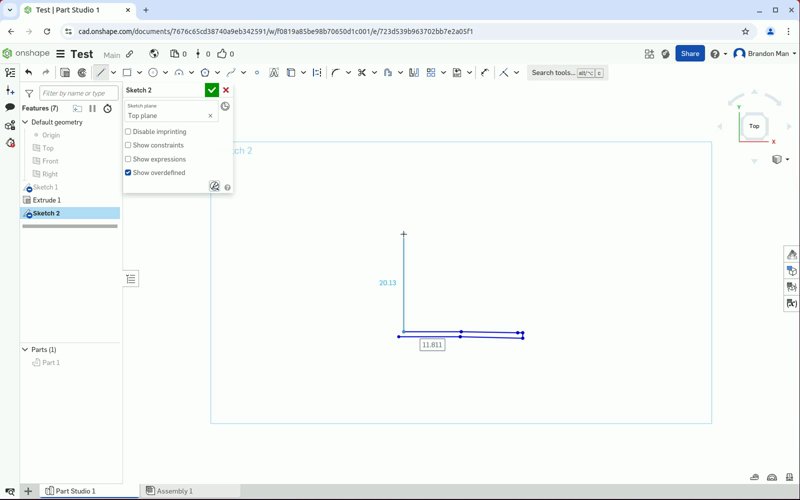
key_down(shift)
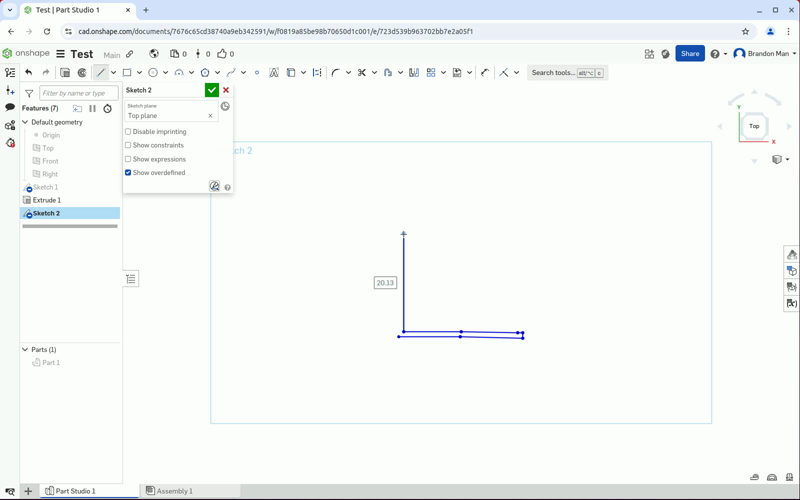
mouse_move(433, 233)
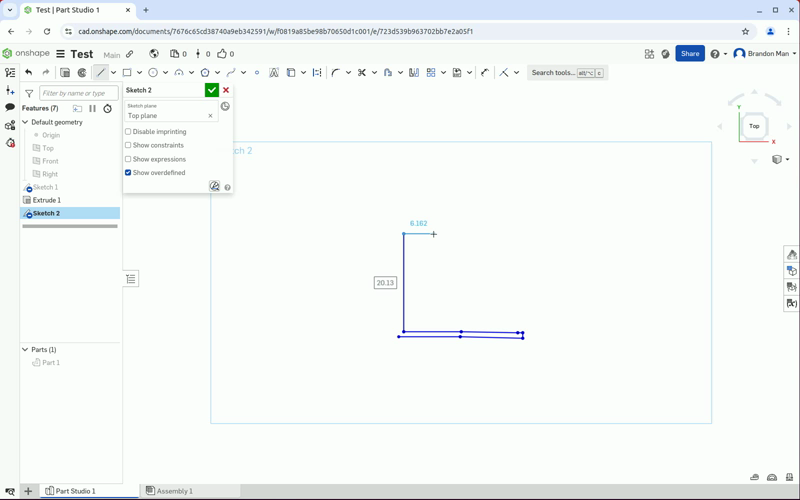
mouse_move(461, 233)
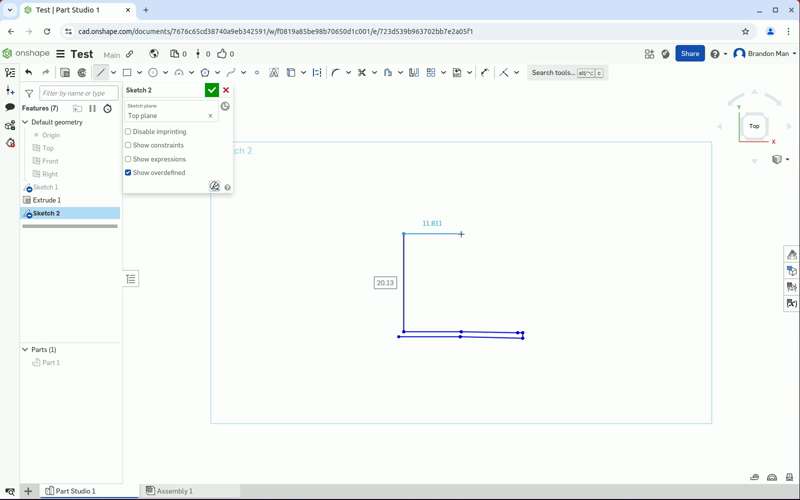
click(461, 233)
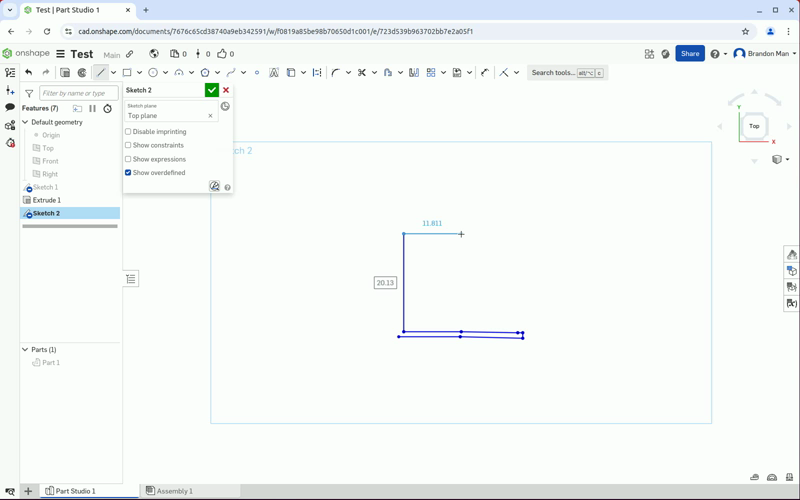
key_up(shift)
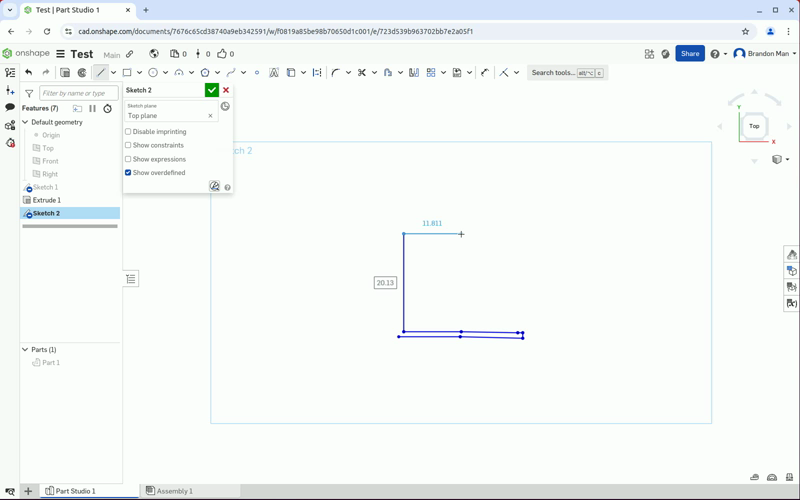
key_down(shift)
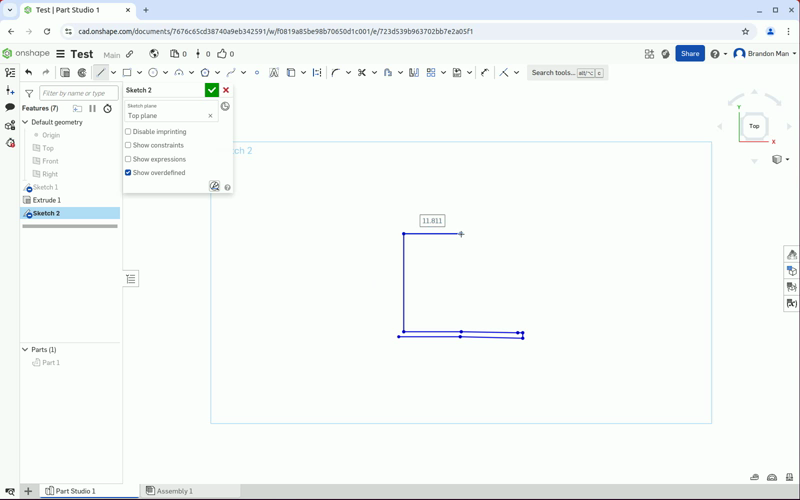
mouse_move(491, 233)
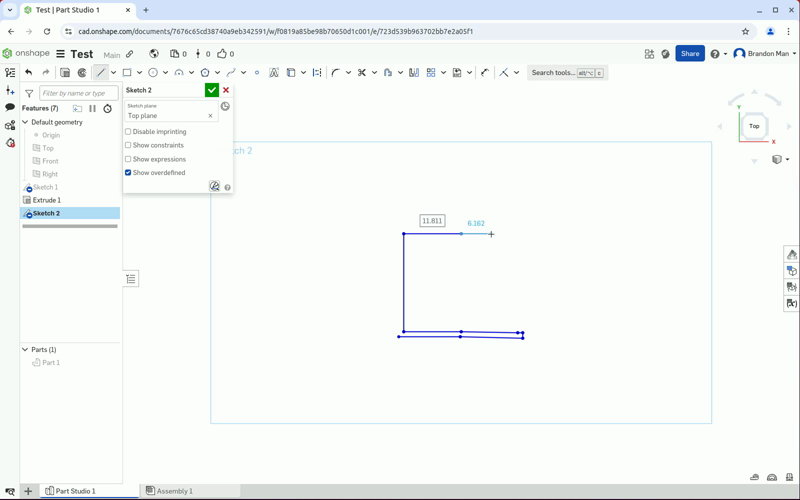
mouse_move(517, 232)
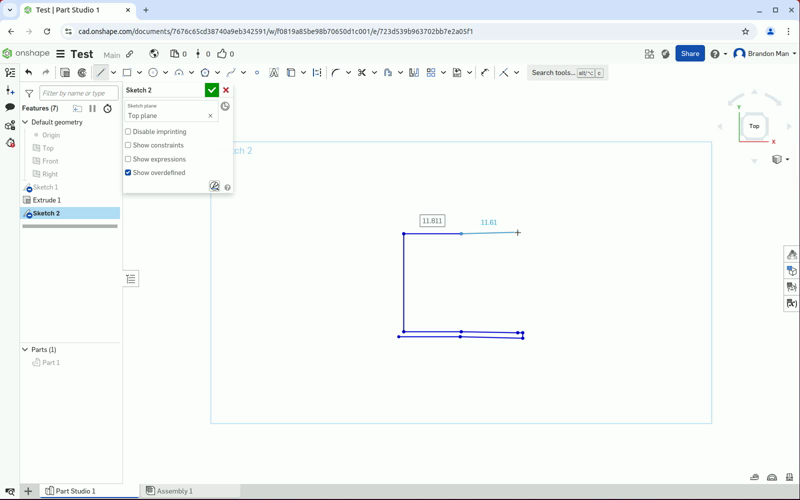
click(517, 232)
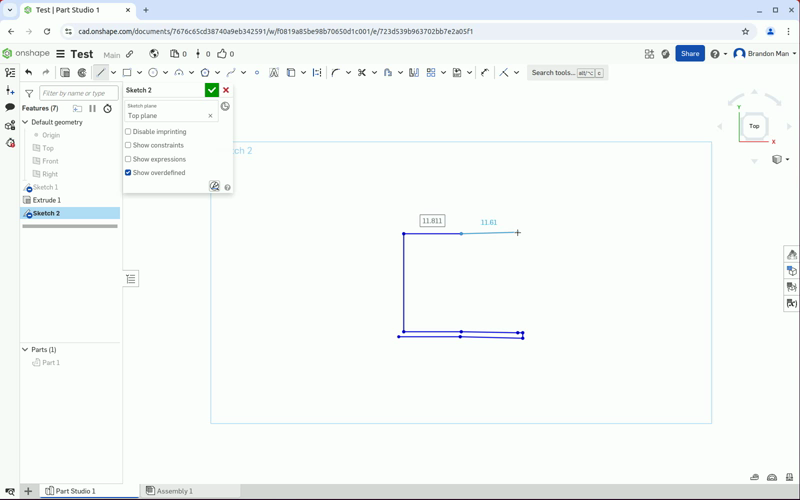
key_up(shift)
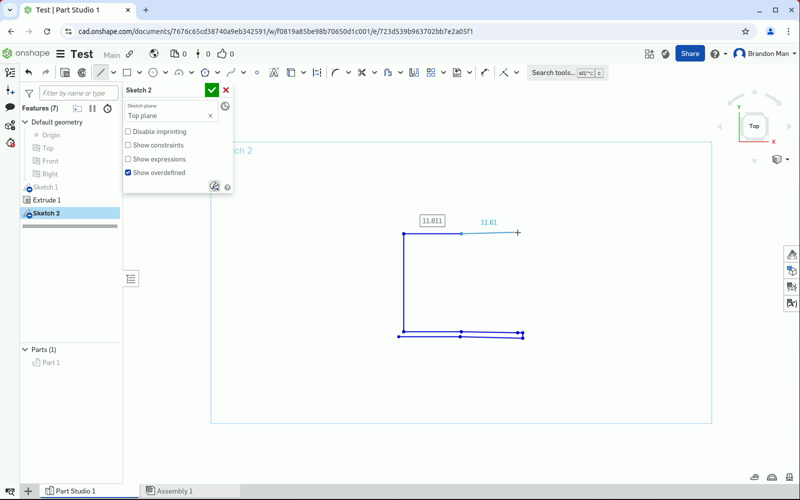
key_down(shift)
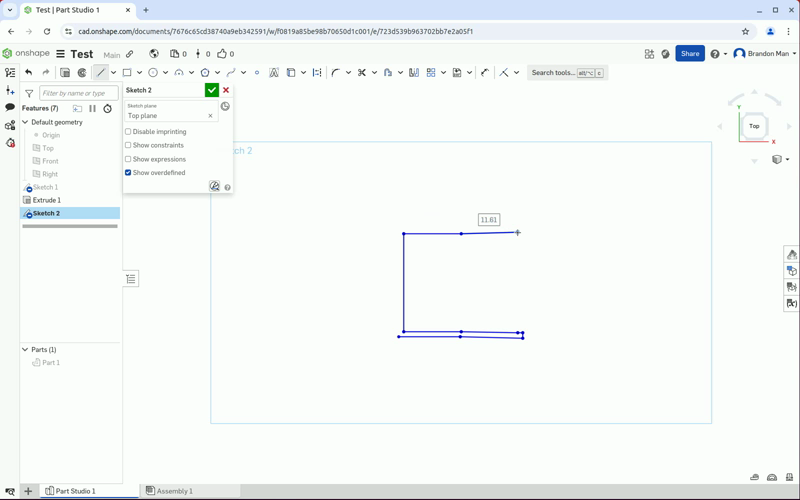
mouse_move(547, 232)
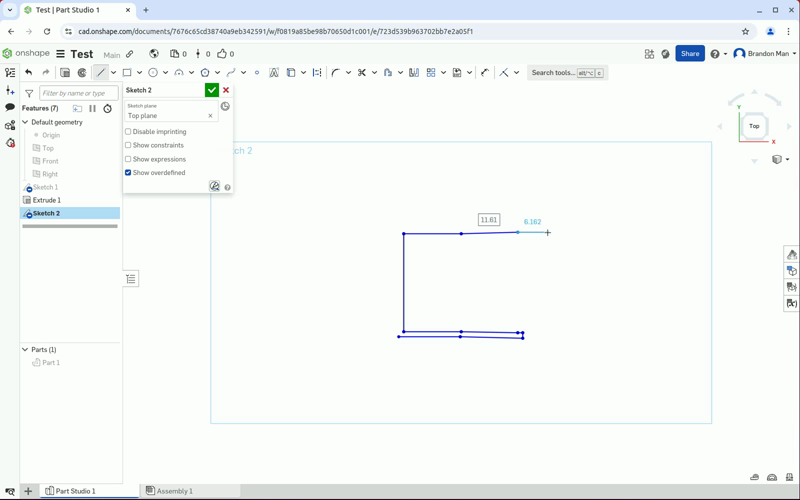
mouse_move(522, 232)
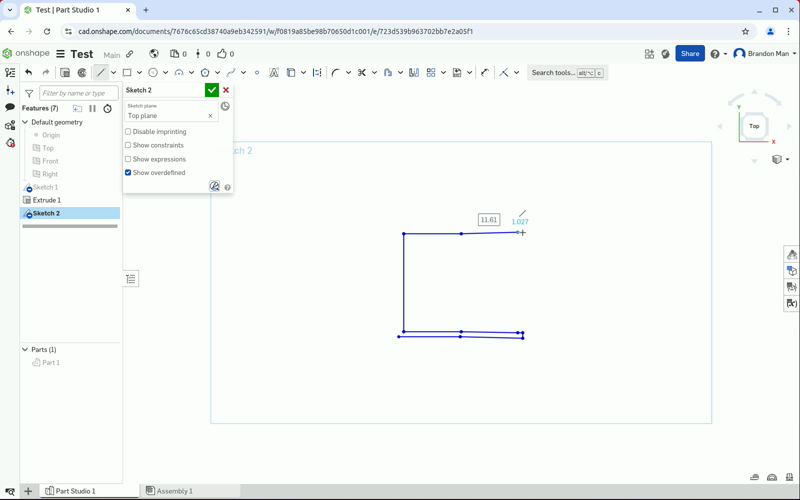
scroll(6)
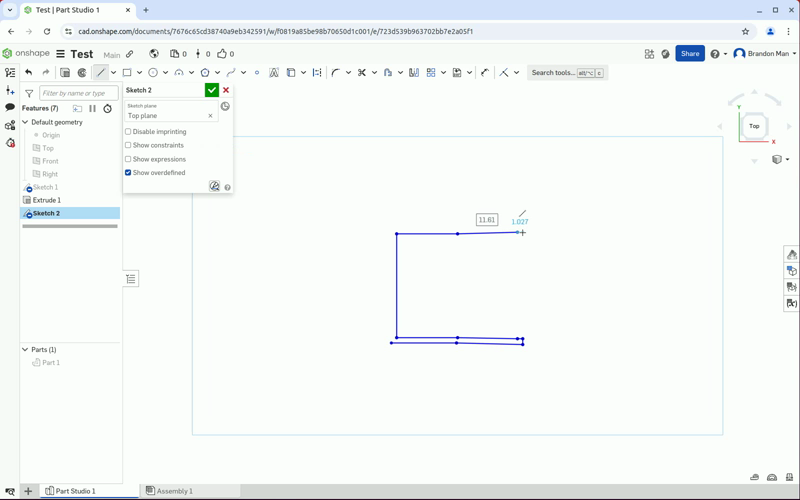
scroll(6)
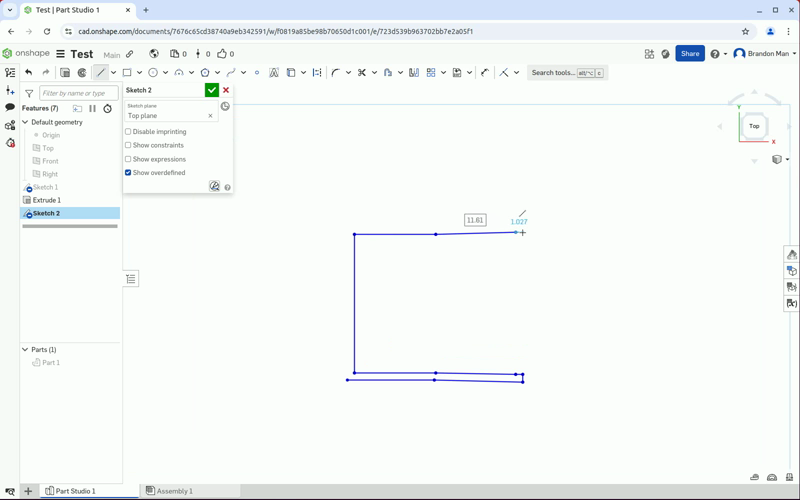
scroll(6)
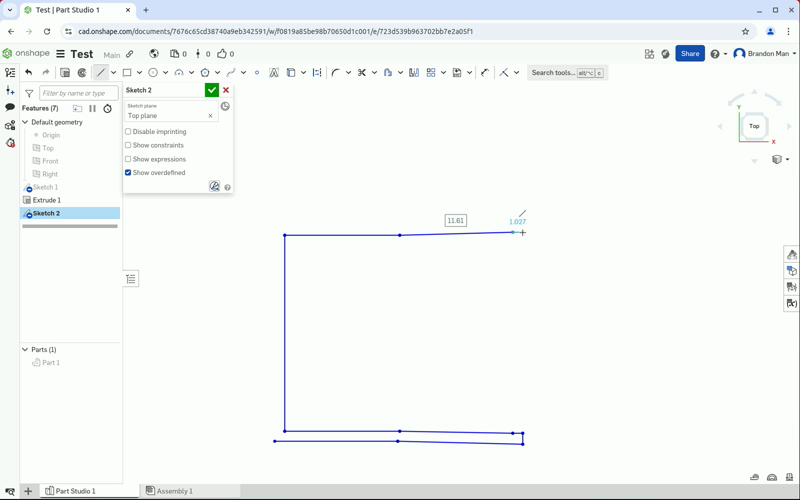
scroll(6)
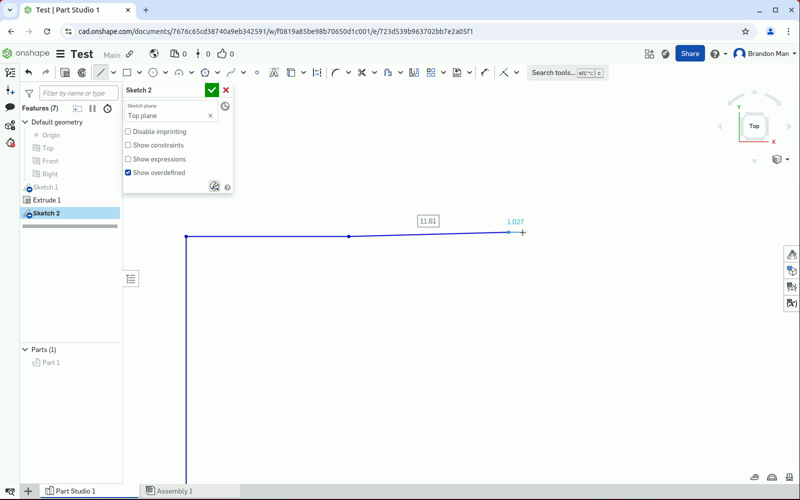
scroll(6)
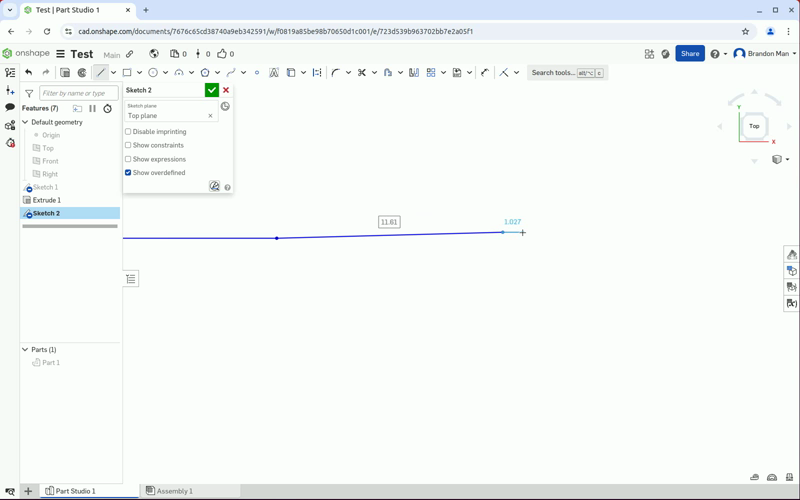
scroll(6)
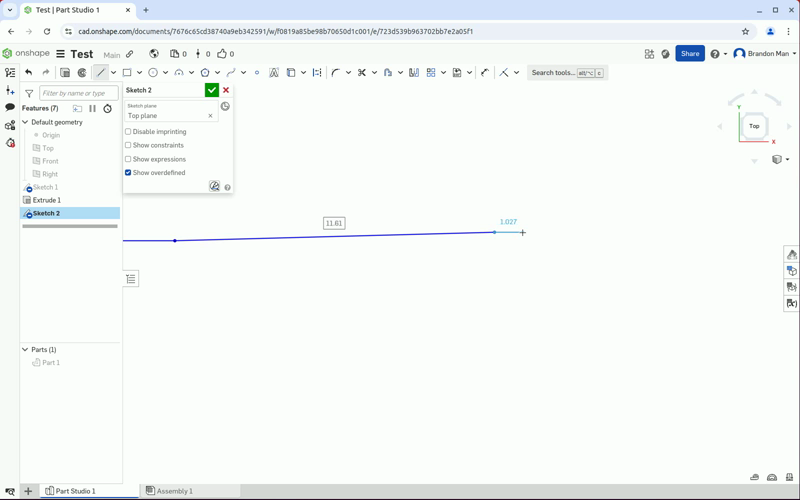
scroll(6)
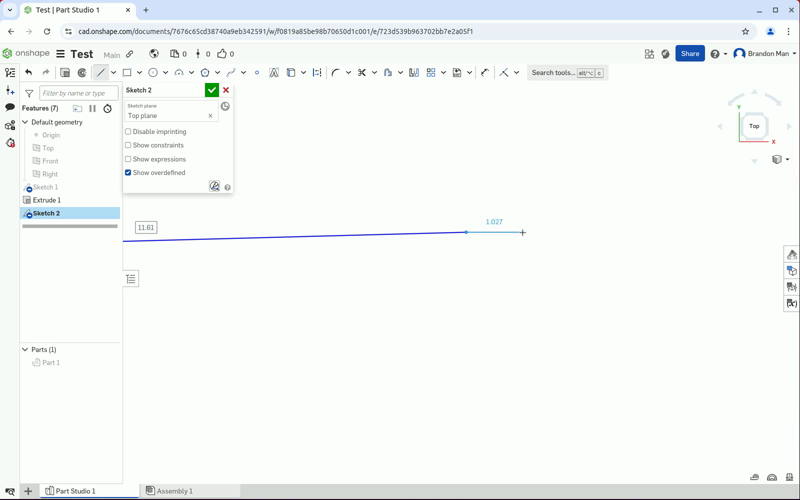
click(522, 232)
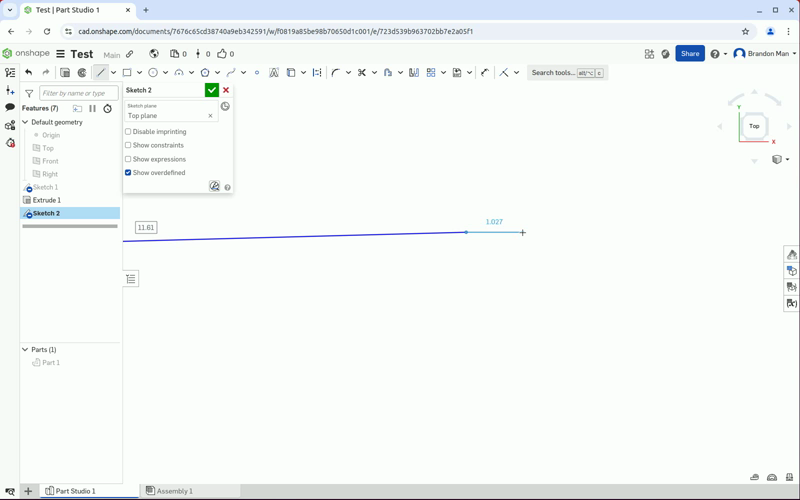
scroll(-6)
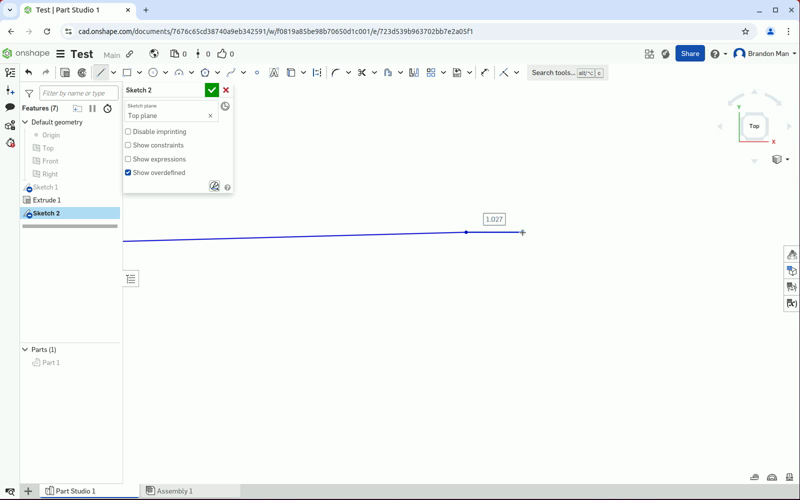
scroll(-6)
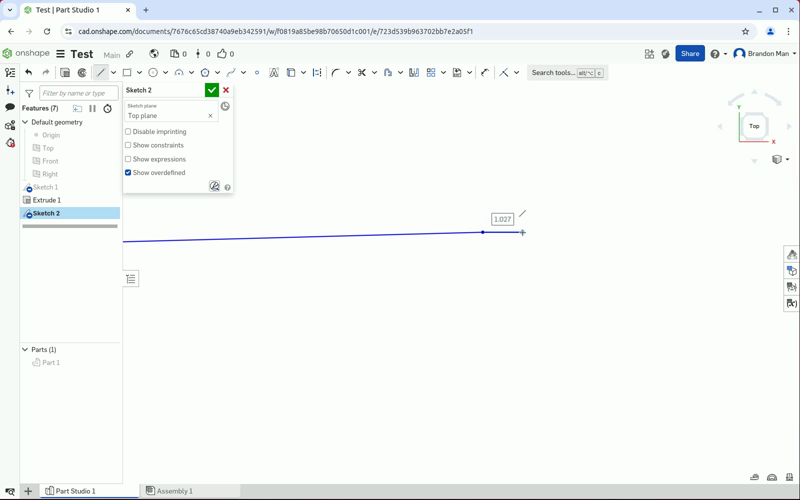
scroll(-6)
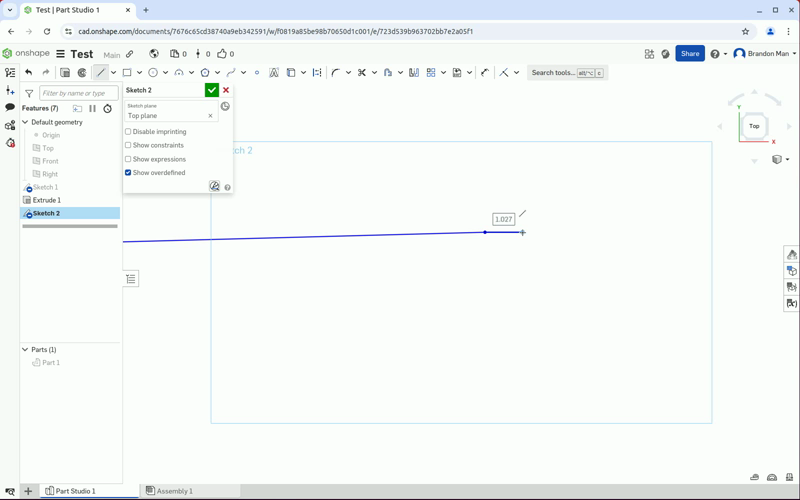
scroll(-6)
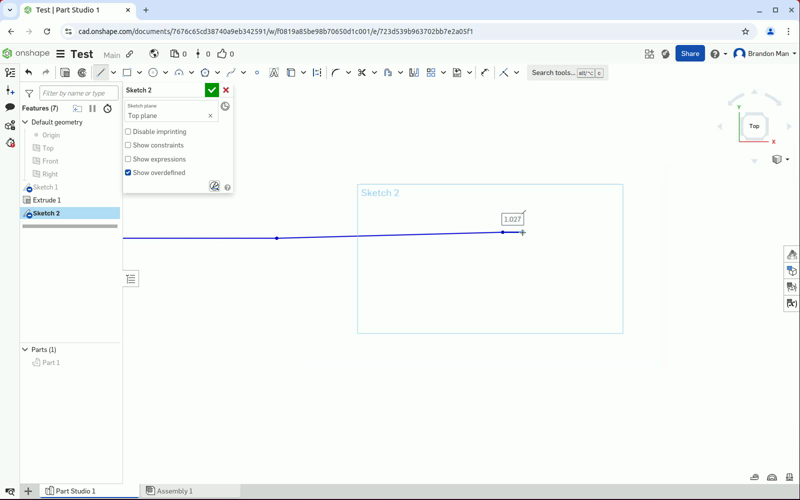
scroll(-6)
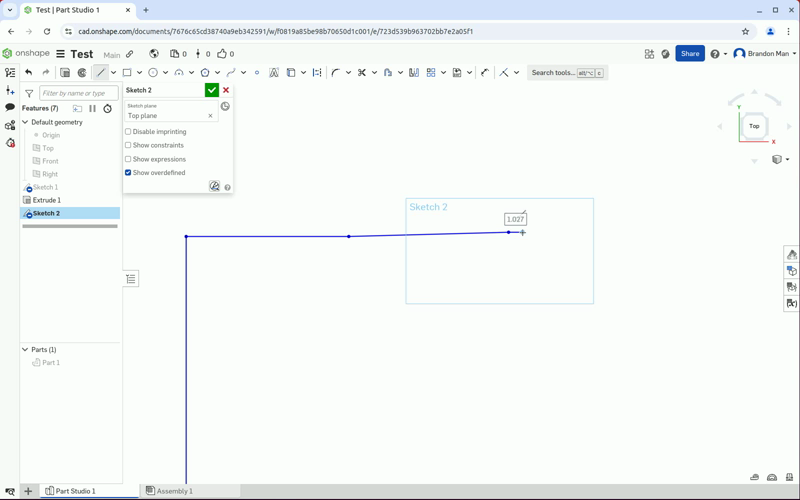
scroll(-6)
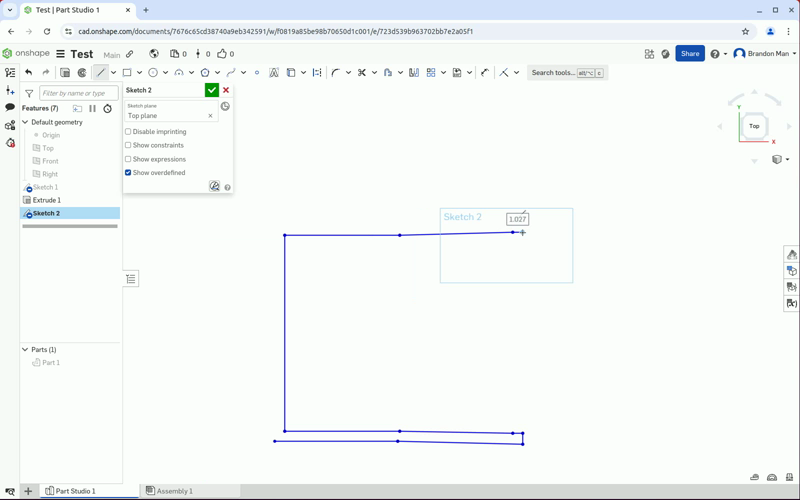
scroll(-6)
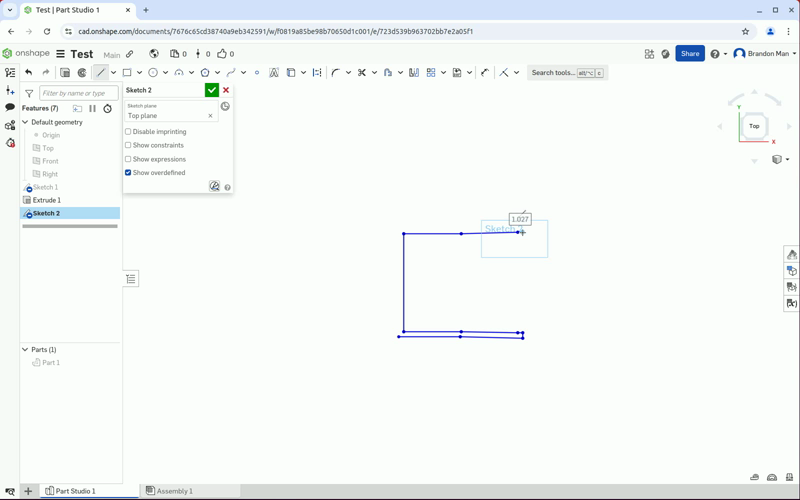
key_up(shift)
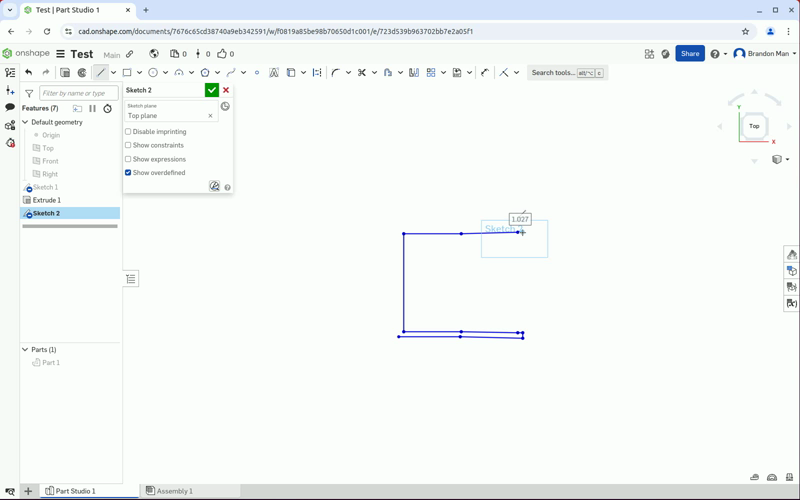
key_down(shift)
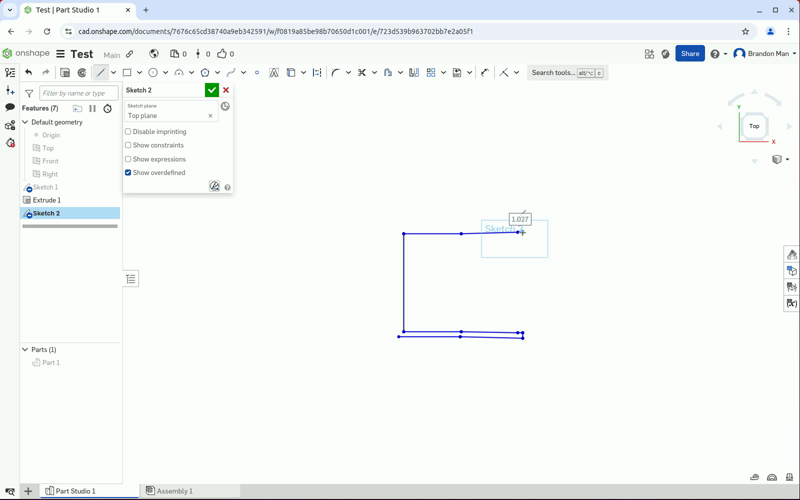
mouse_move(552, 232)
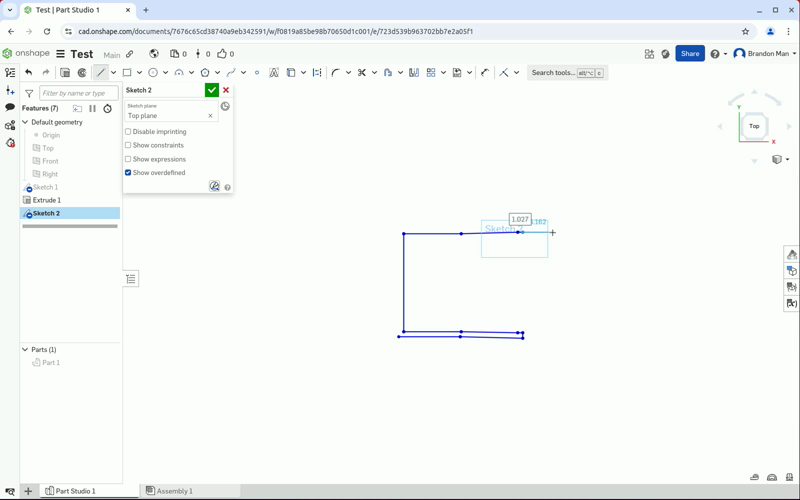
mouse_move(522, 227)
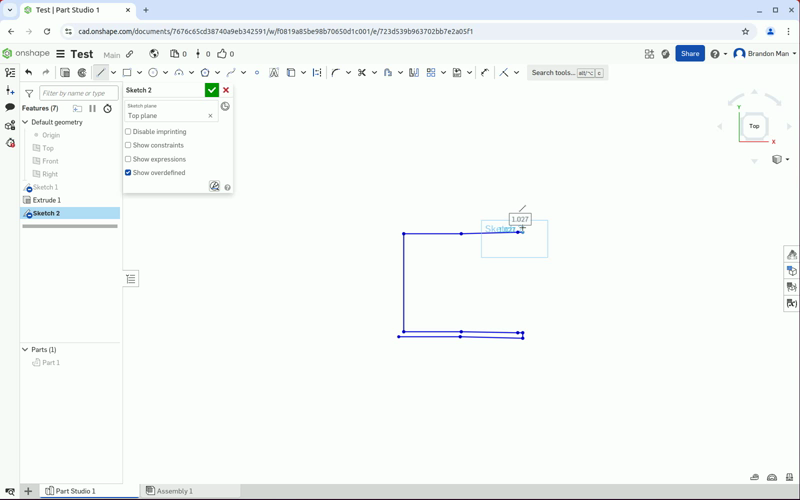
scroll(6)
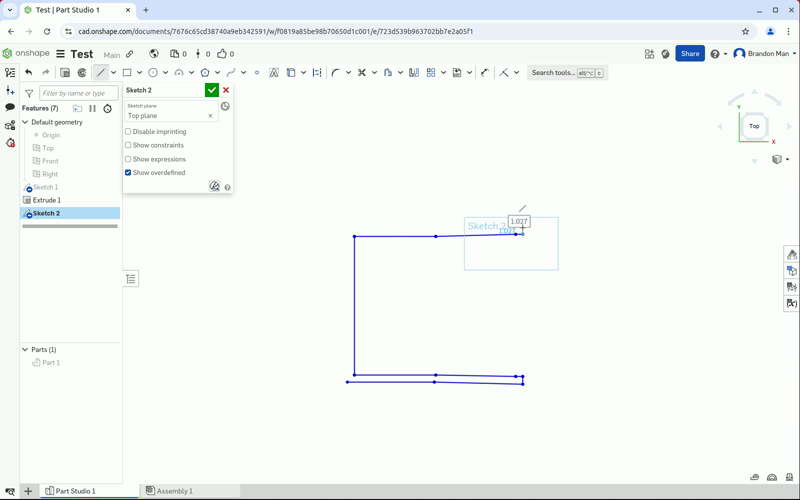
scroll(6)
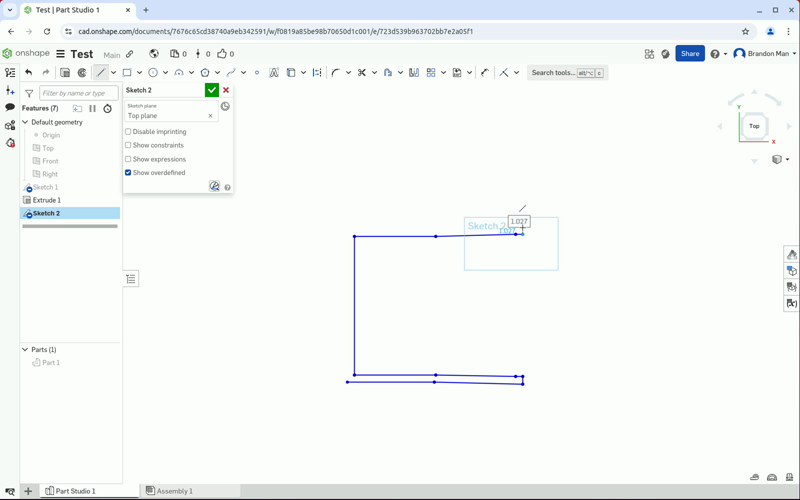
scroll(6)
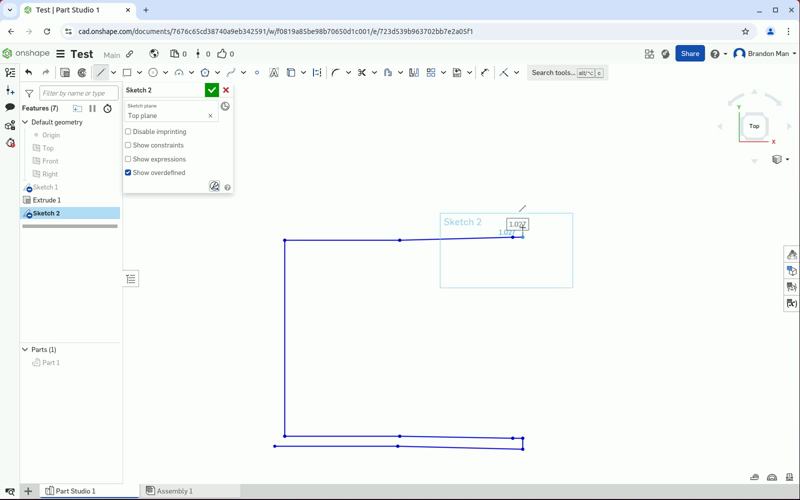
scroll(6)
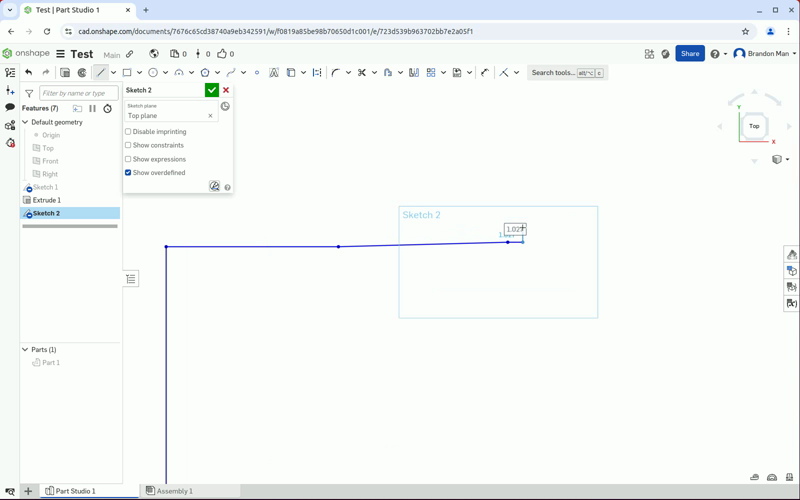
scroll(6)
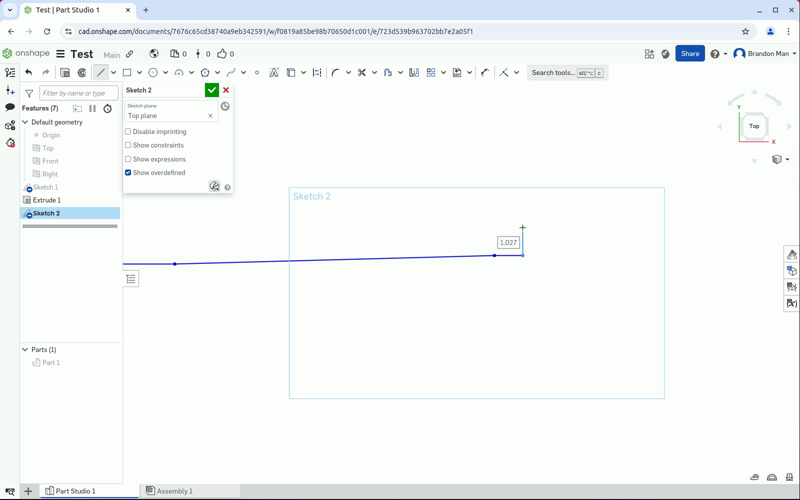
scroll(6)
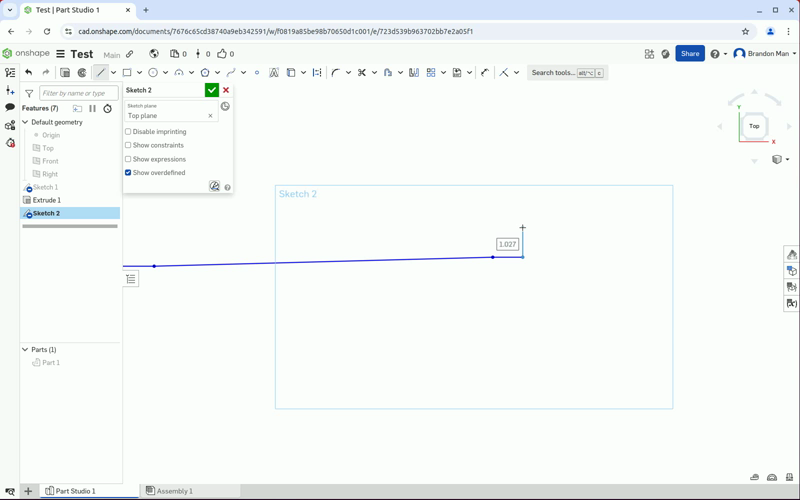
scroll(6)
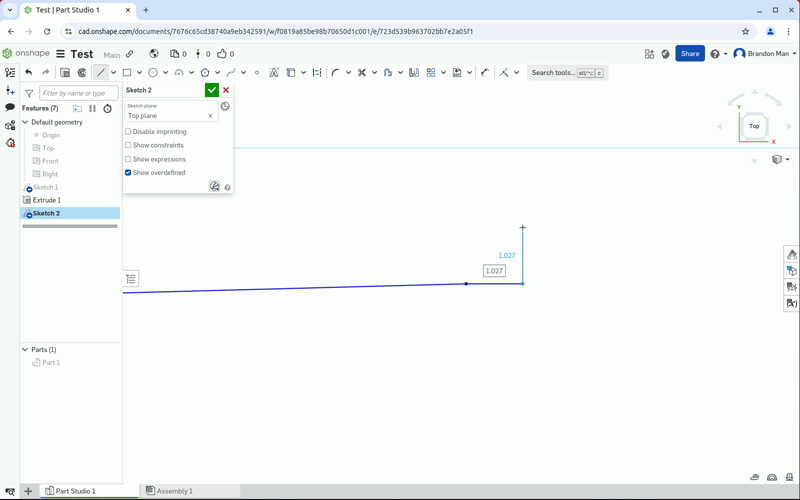
click(522, 227)
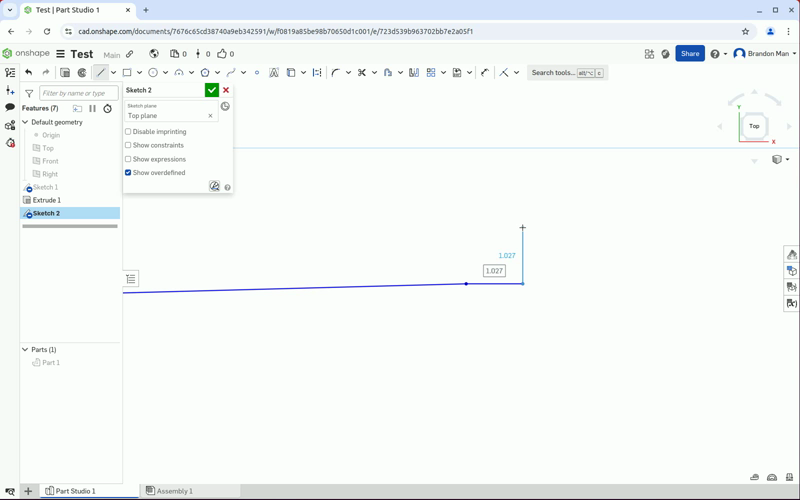
scroll(-6)
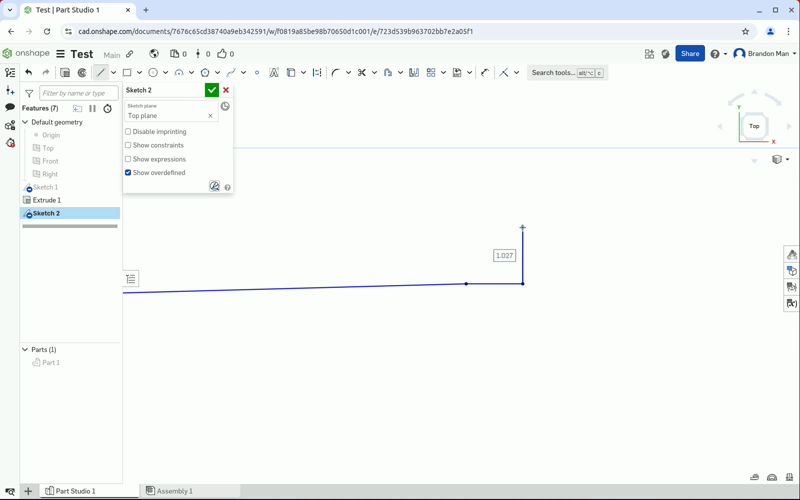
scroll(-6)
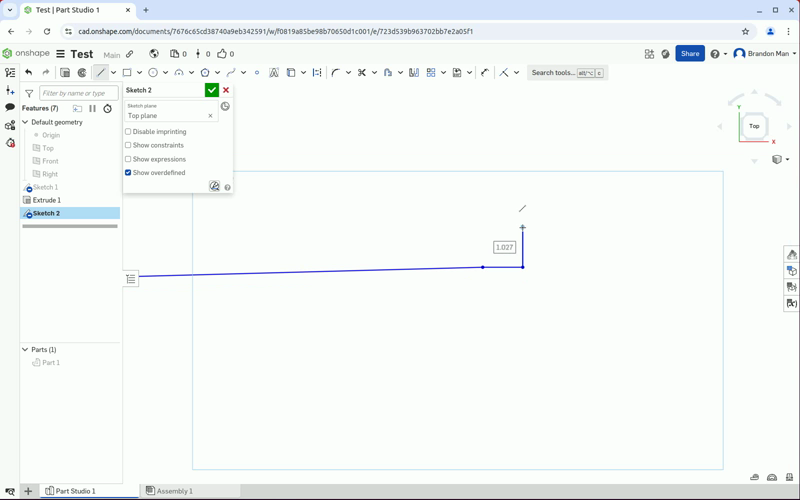
scroll(-6)
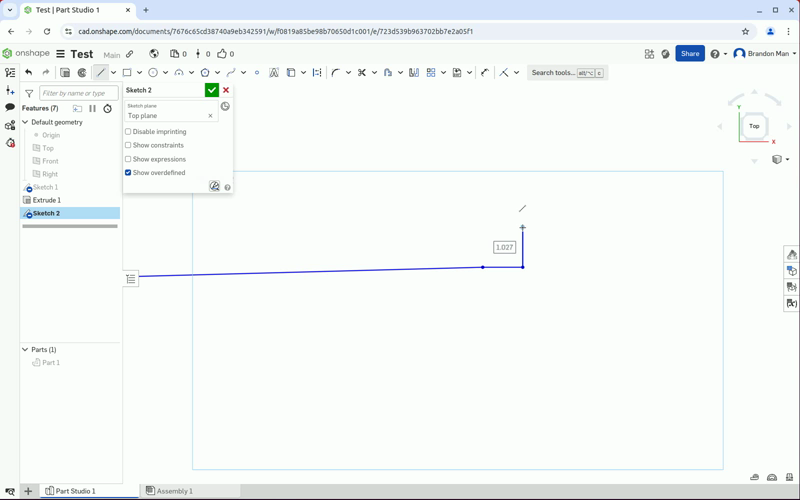
scroll(-6)
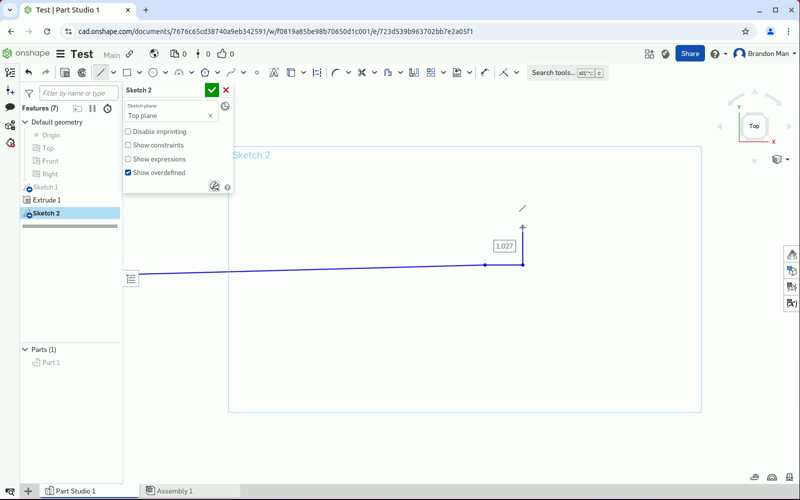
scroll(-6)
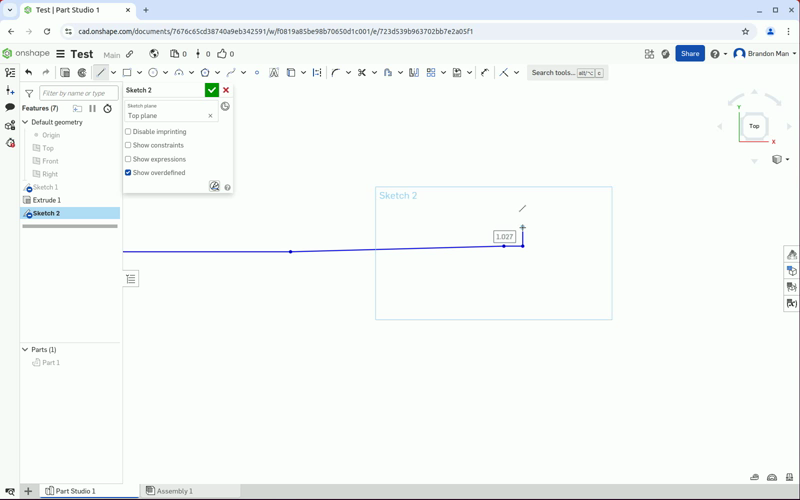
scroll(-6)
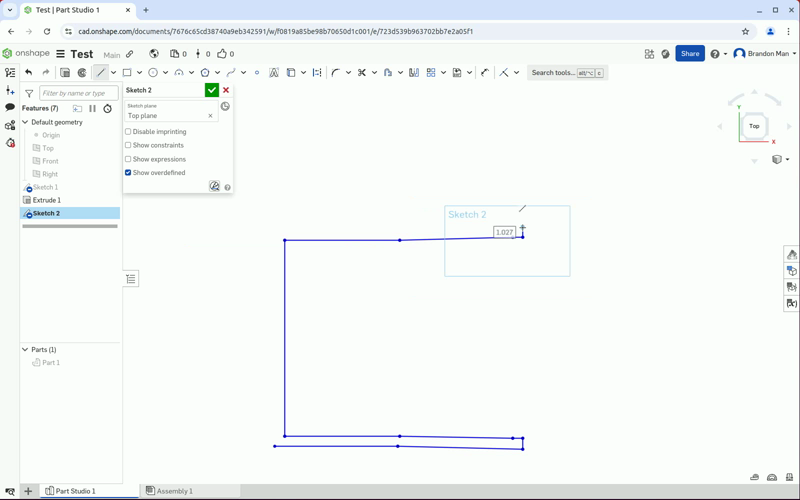
scroll(-6)
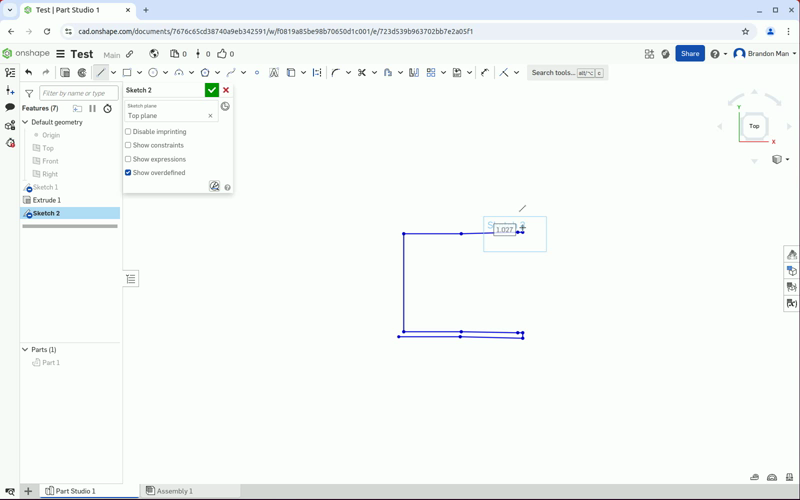
key_up(shift)
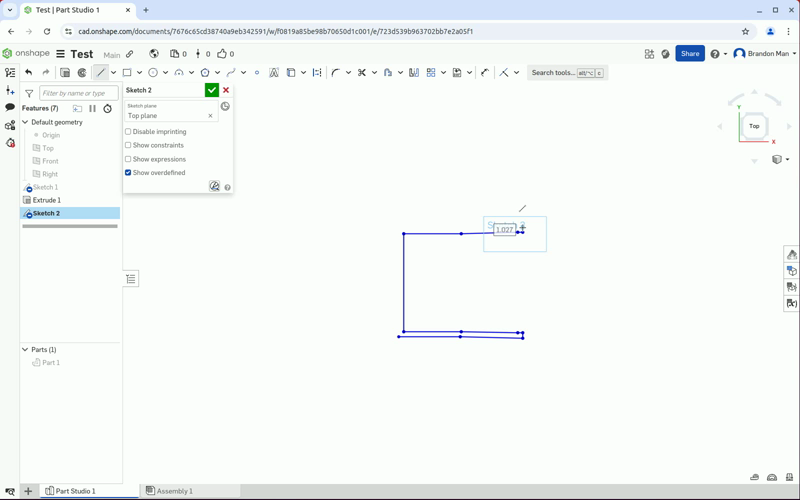
key_down(shift)
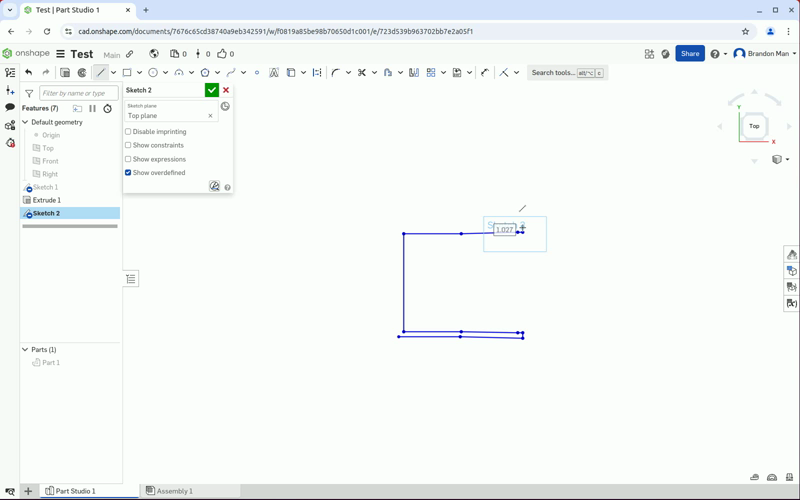
mouse_move(460, 228)
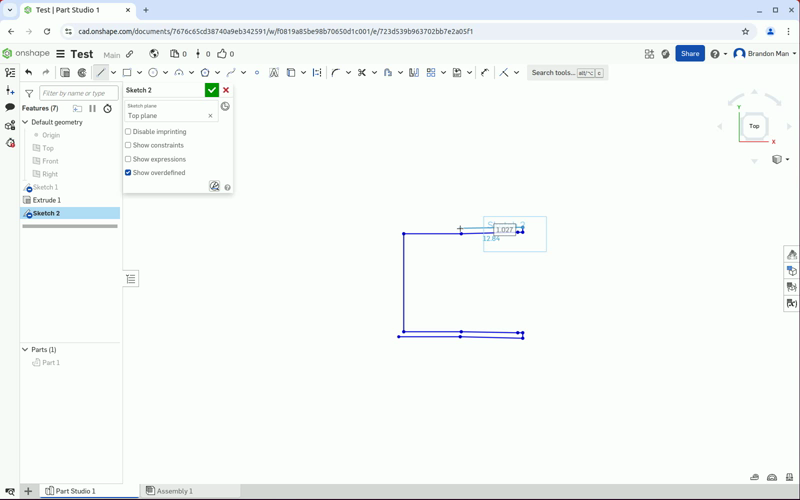
click(460, 228)
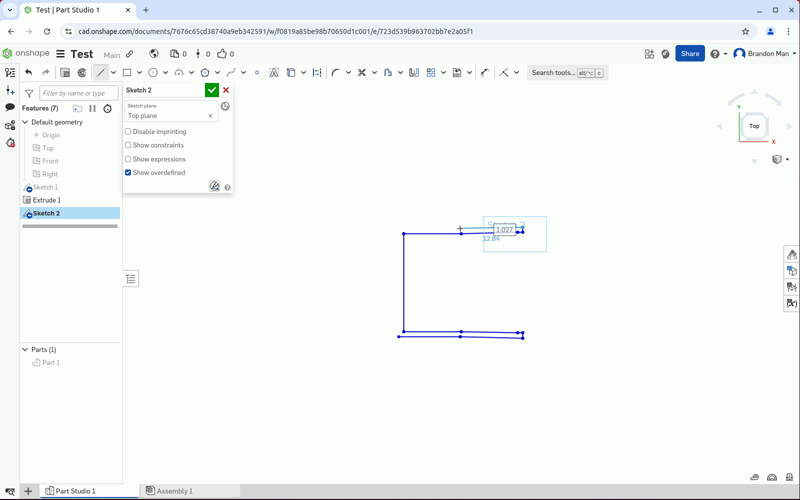
key_up(shift)
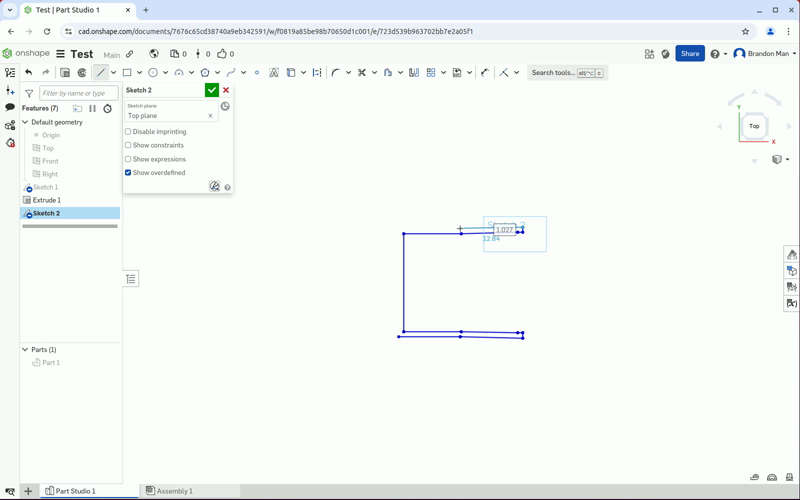
key_down(shift)
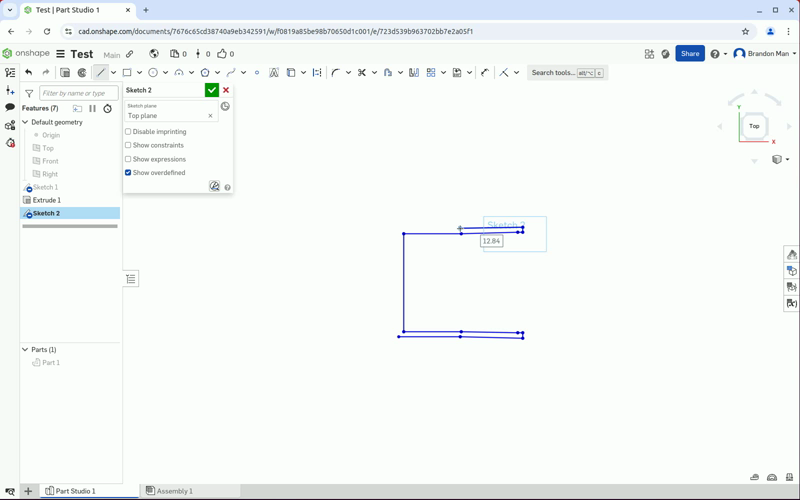
mouse_move(398, 228)
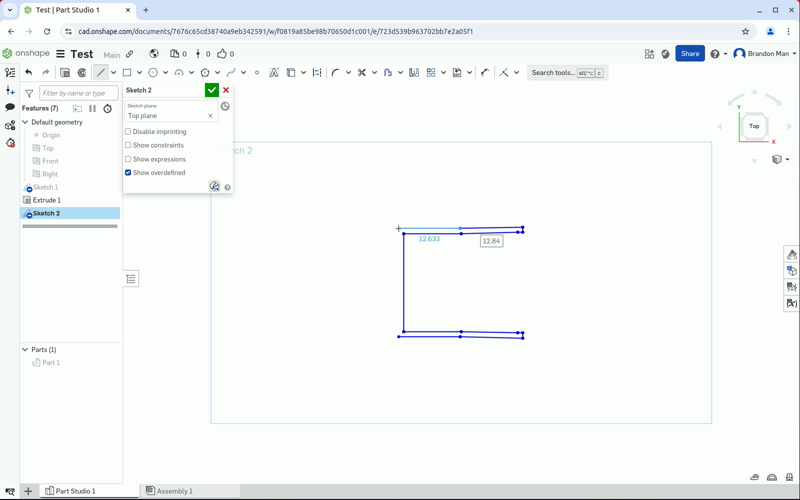
click(398, 228)
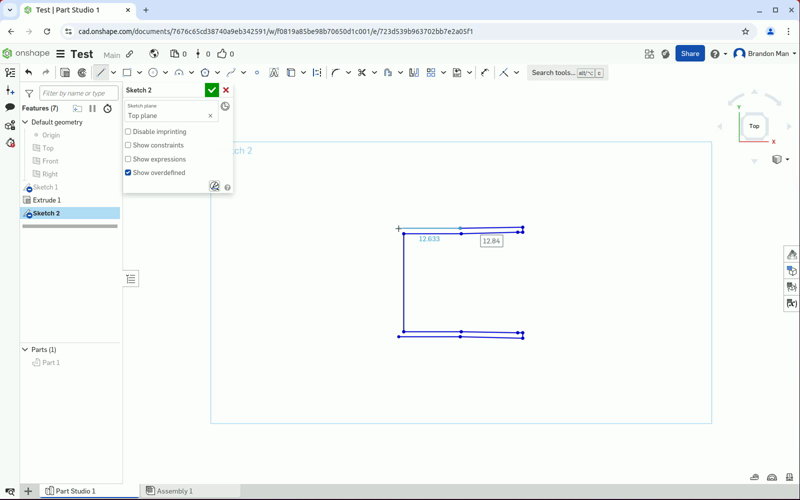
key_up(shift)
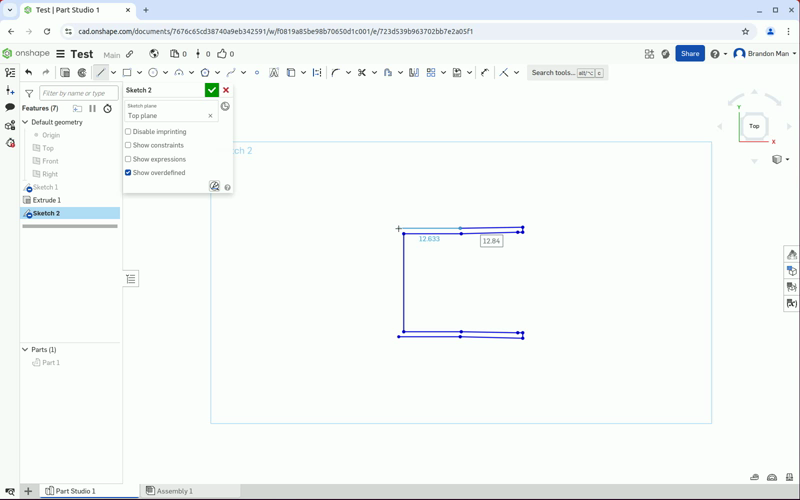
key_down(shift)
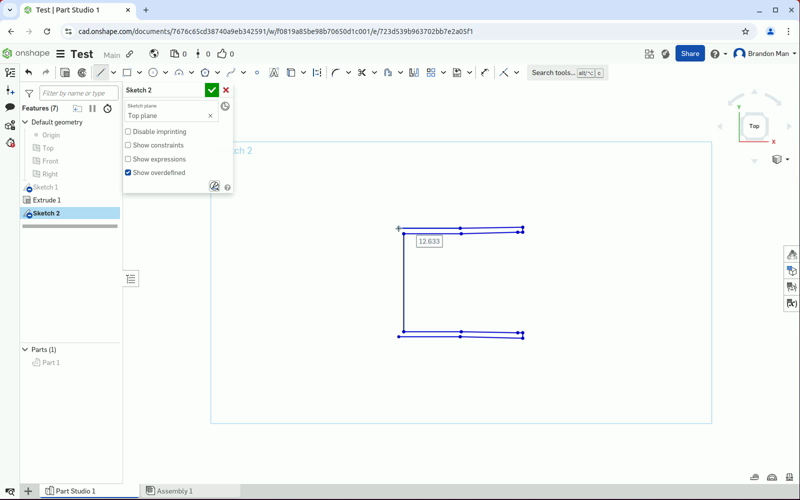
mouse_move(398, 336)
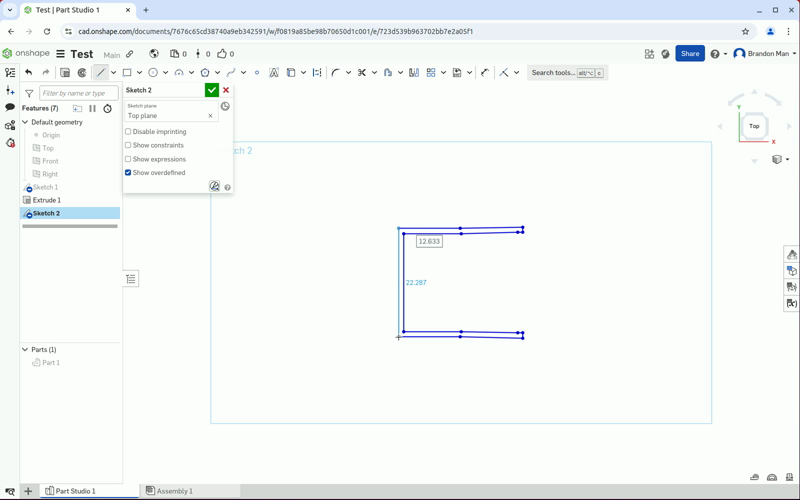
key_up(shift)
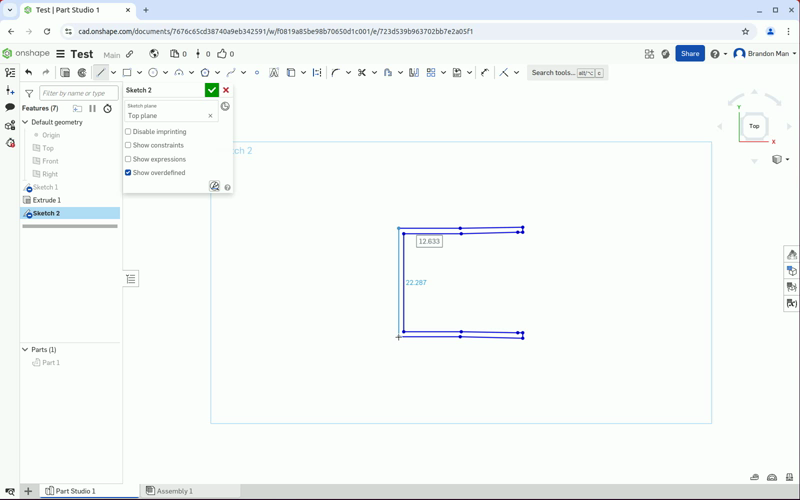
click(398, 336)
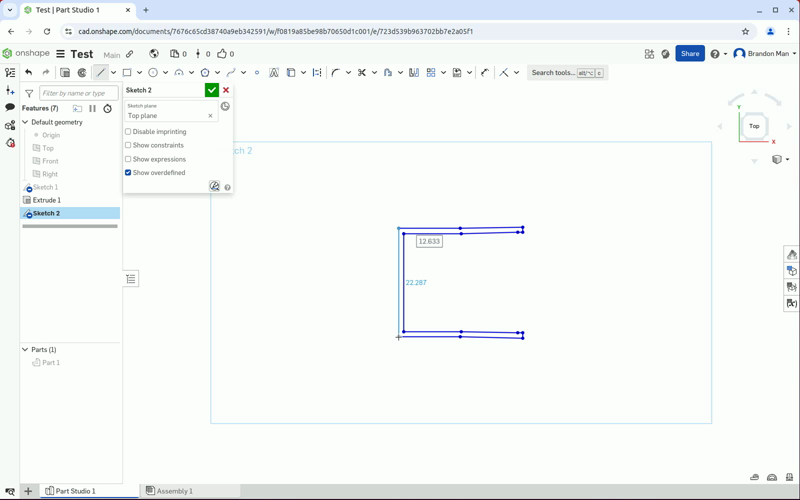
key(esc)
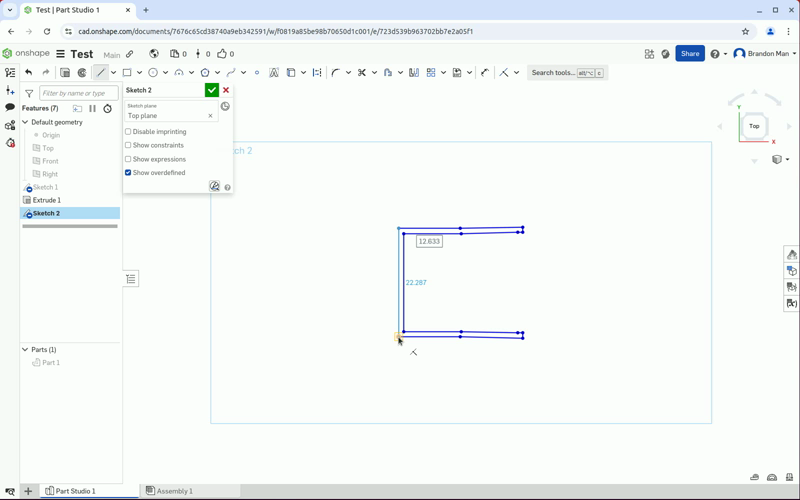
mouse_move(405, 333)
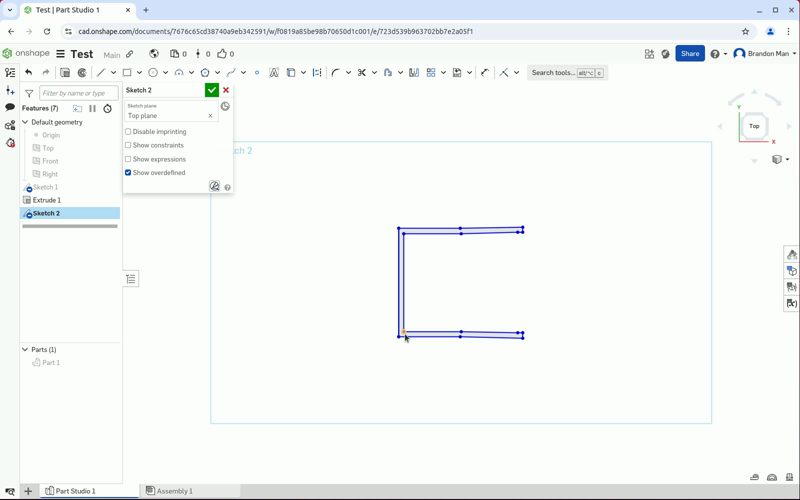
scroll(6)
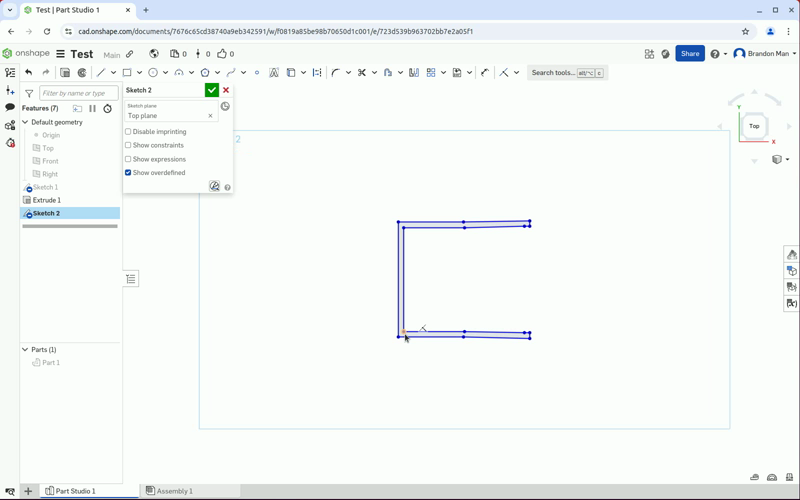
scroll(6)
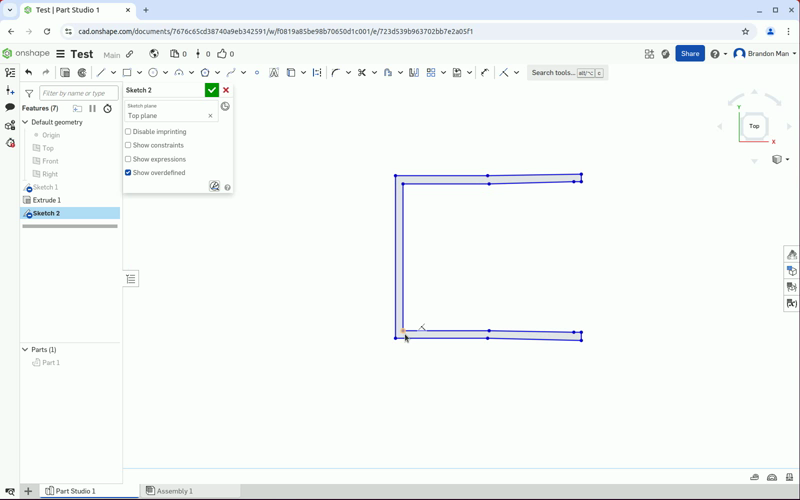
scroll(6)
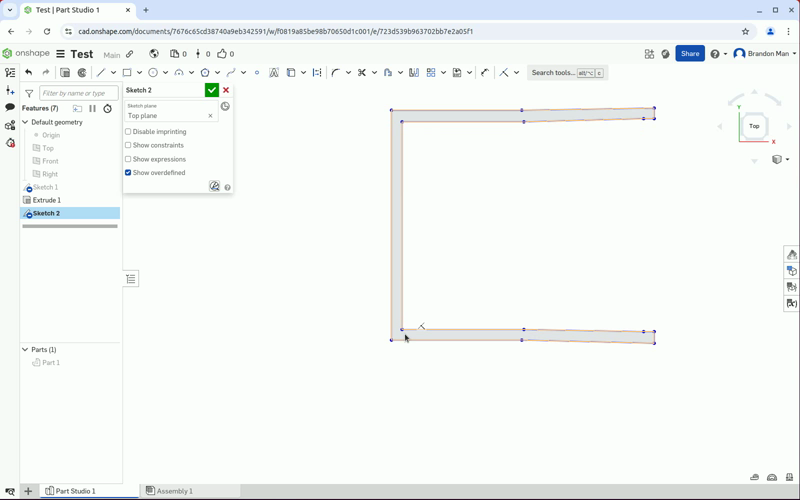
scroll(6)
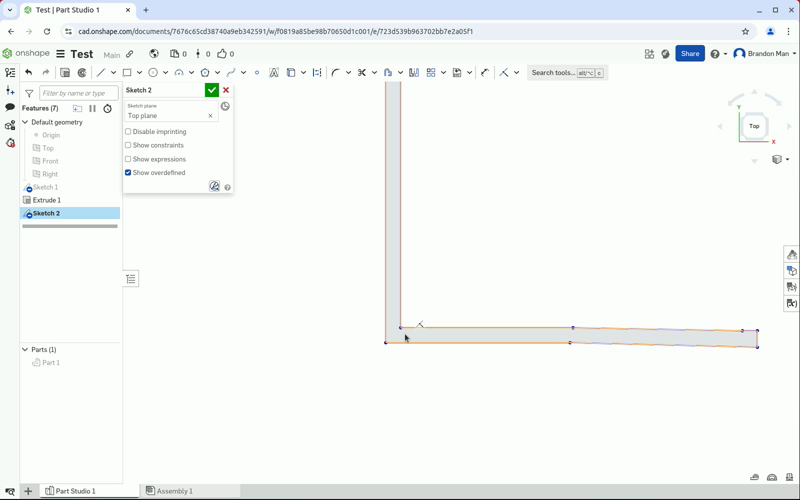
scroll(6)
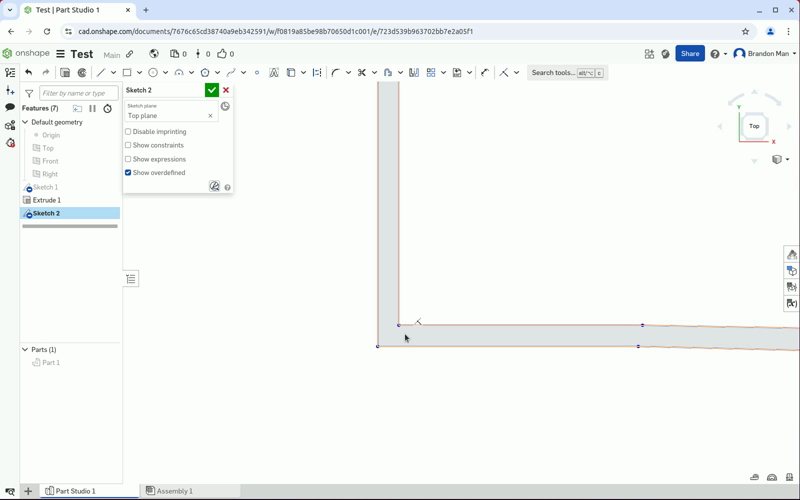
scroll(6)
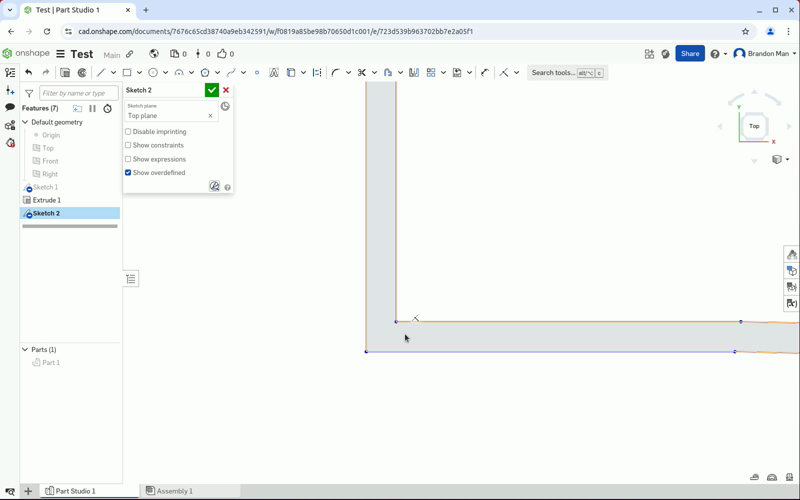
scroll(6)
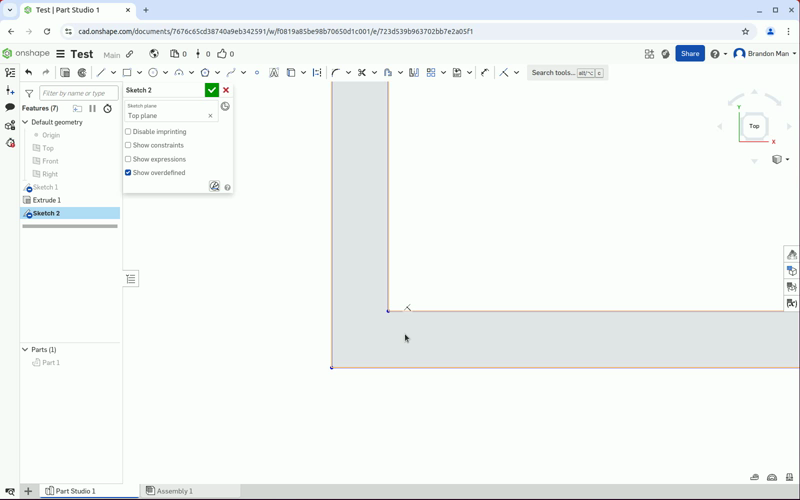
click(405, 333)
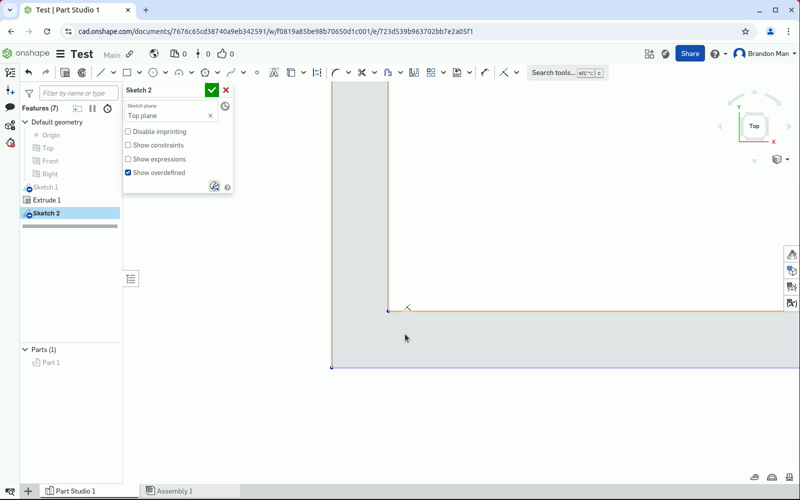
scroll(-6)
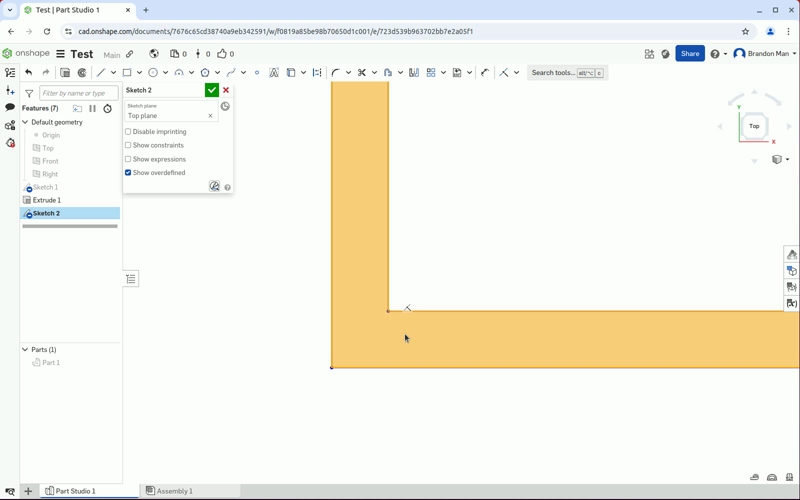
scroll(-6)
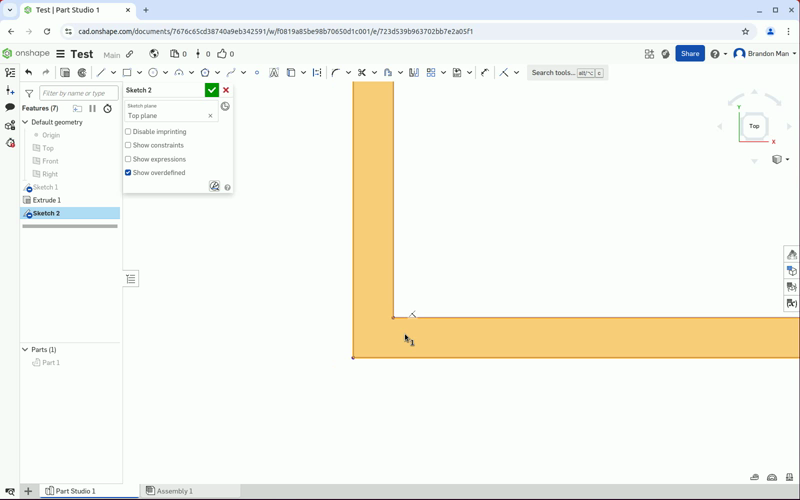
scroll(-6)
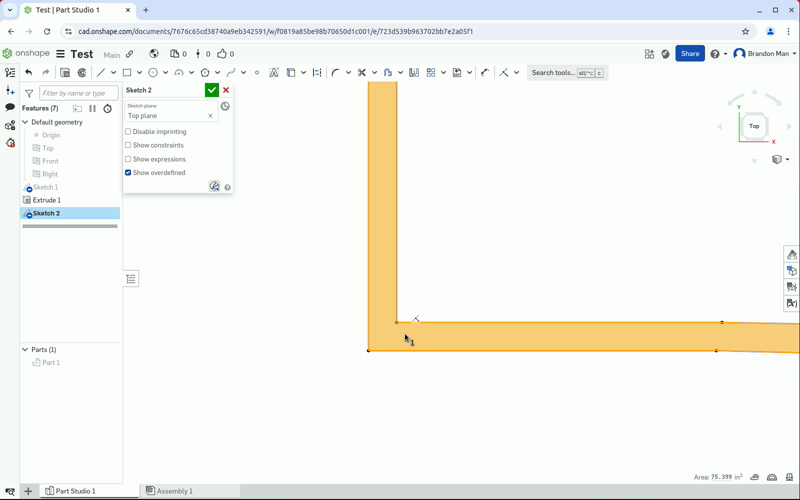
scroll(-6)
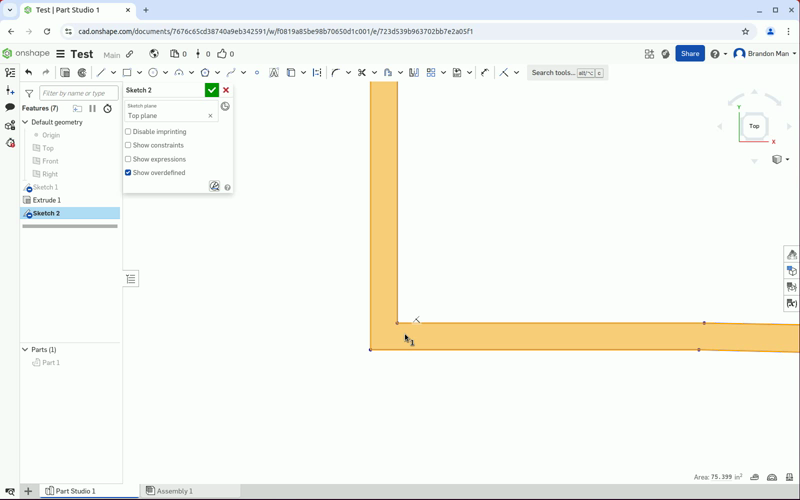
scroll(-6)
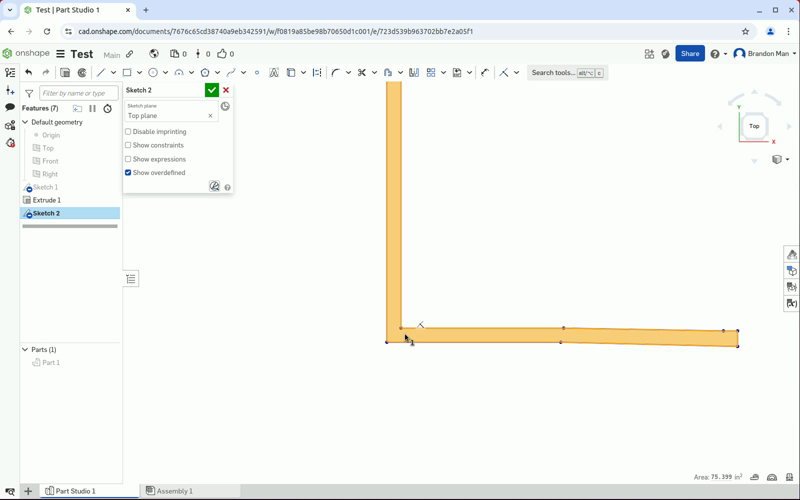
scroll(-6)
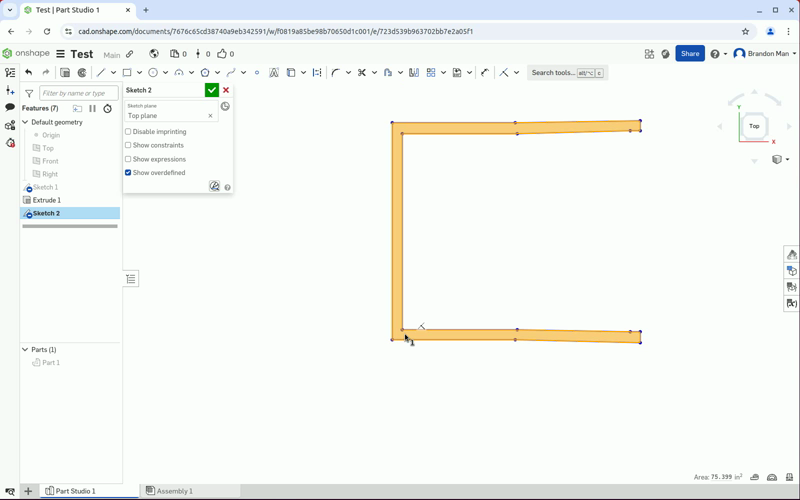
scroll(-6)
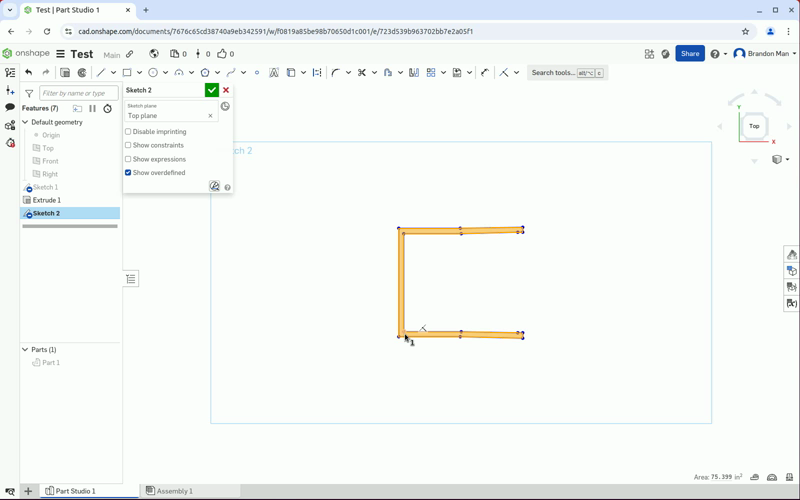
mouse_move(73, 352)
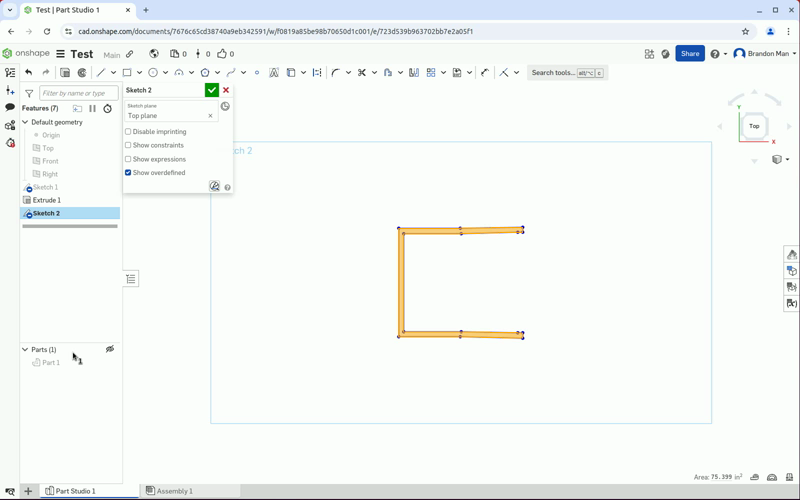
key(shift+y)
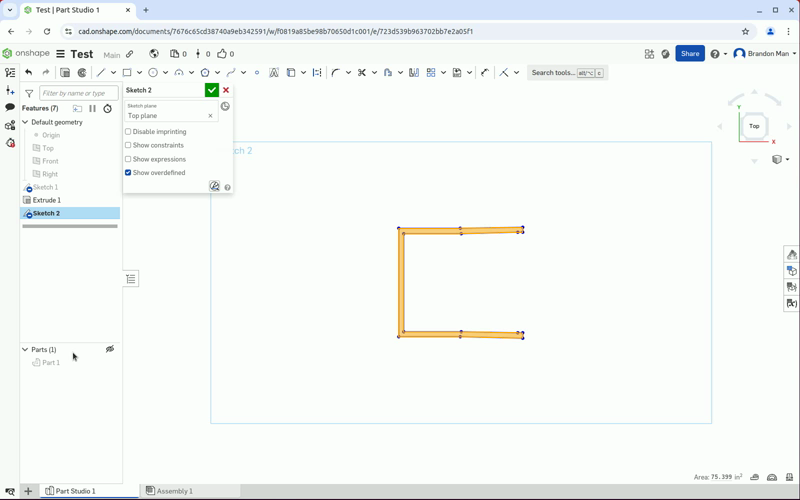
key(shift+e)
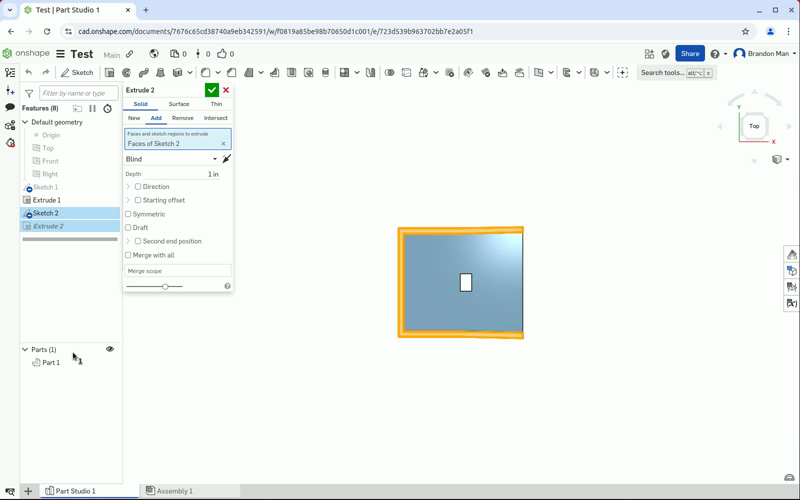
mouse_move(143, 106)
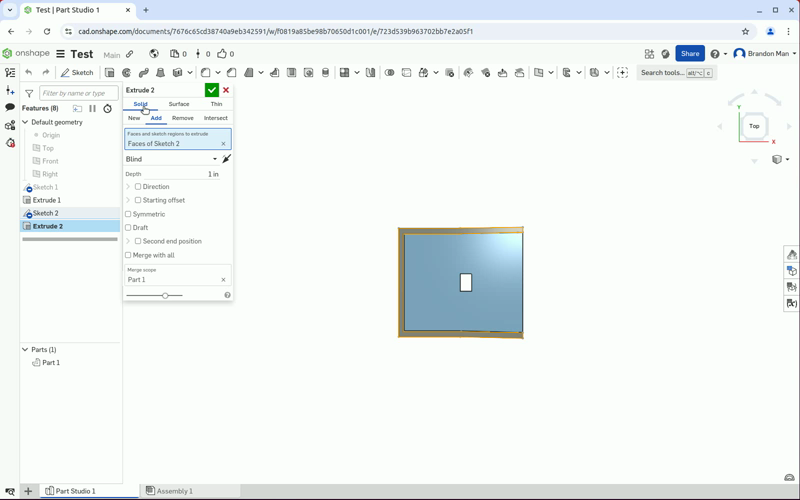
click(143, 106)
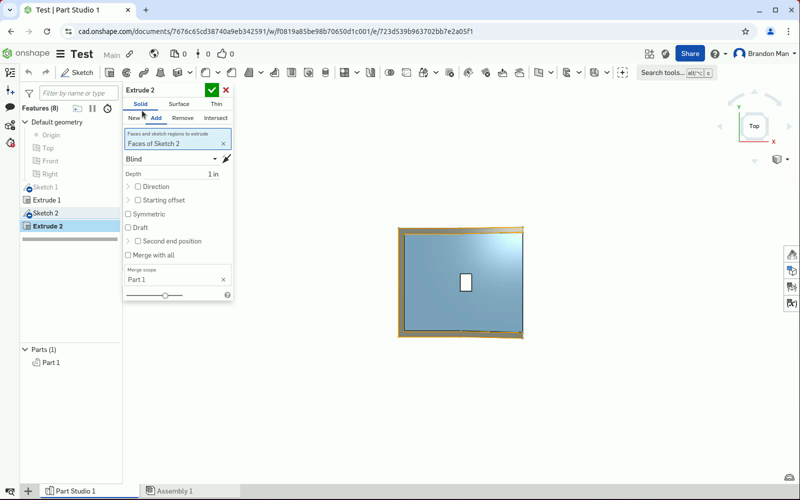
mouse_move(137, 120)
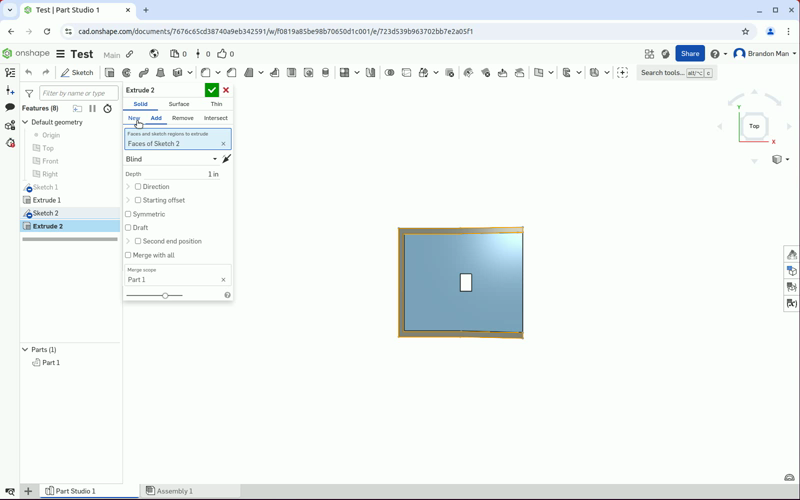
click(137, 120)
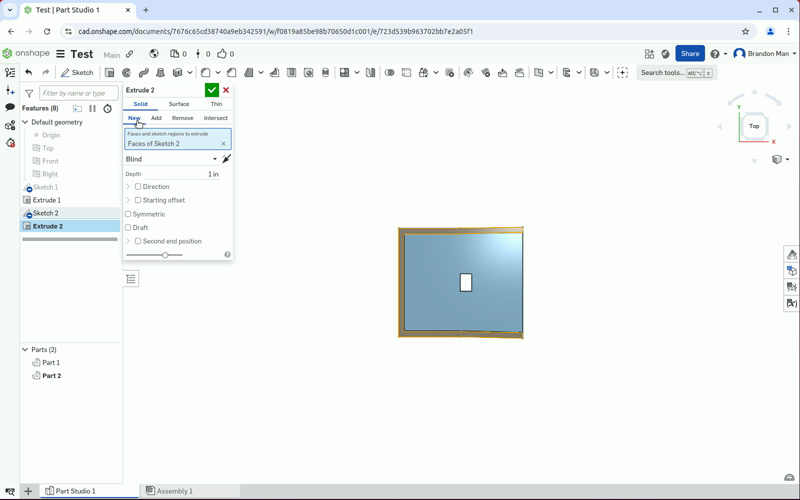
key(tab, 4)
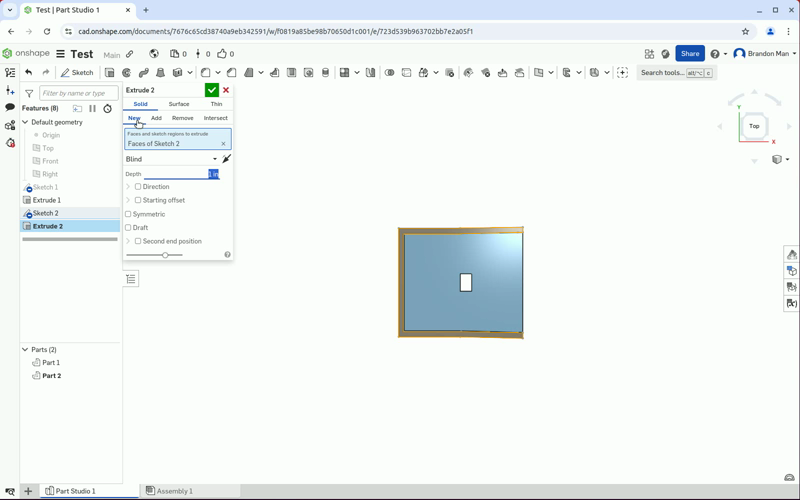
text(23.108)
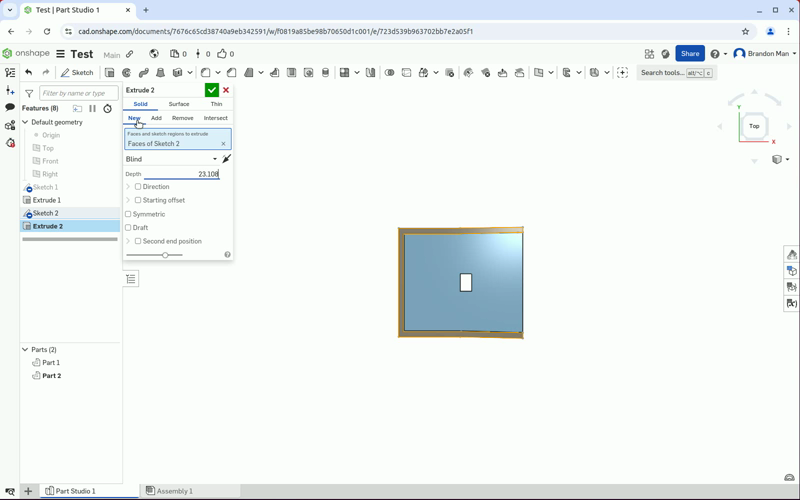
key(enter)
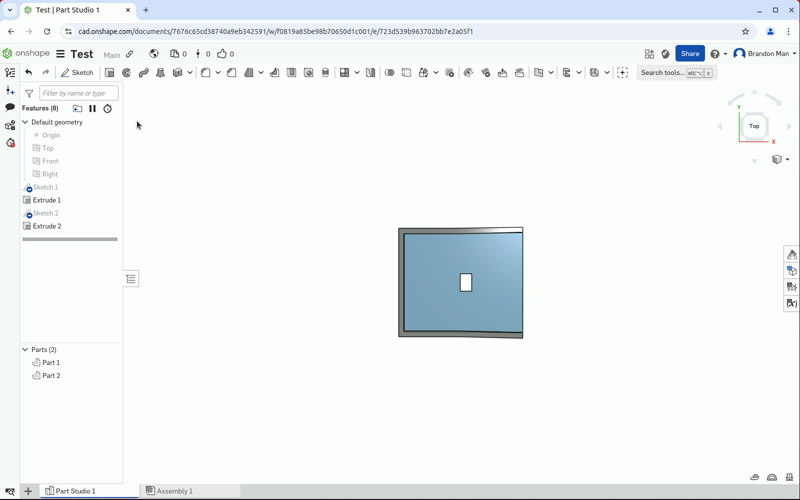
key(shift+h)
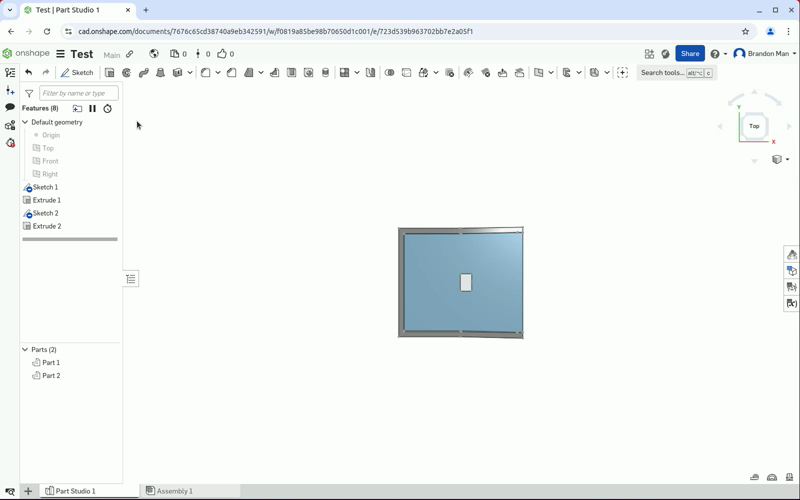
key(shift+h)
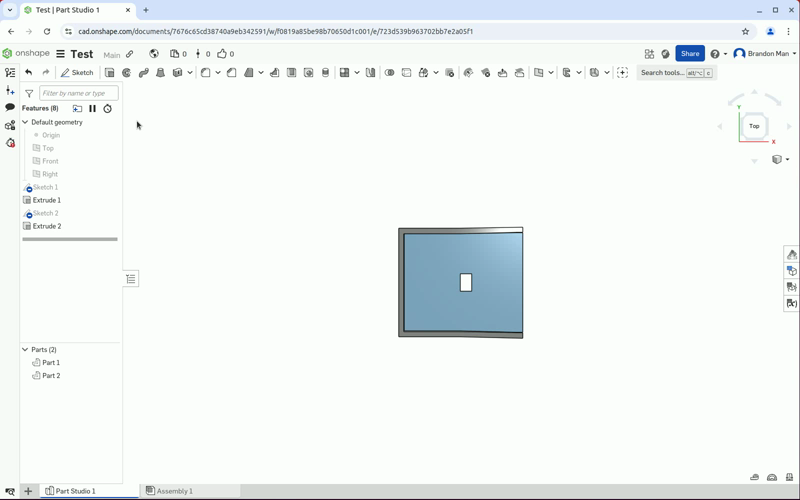
mouse_move(73, 189)
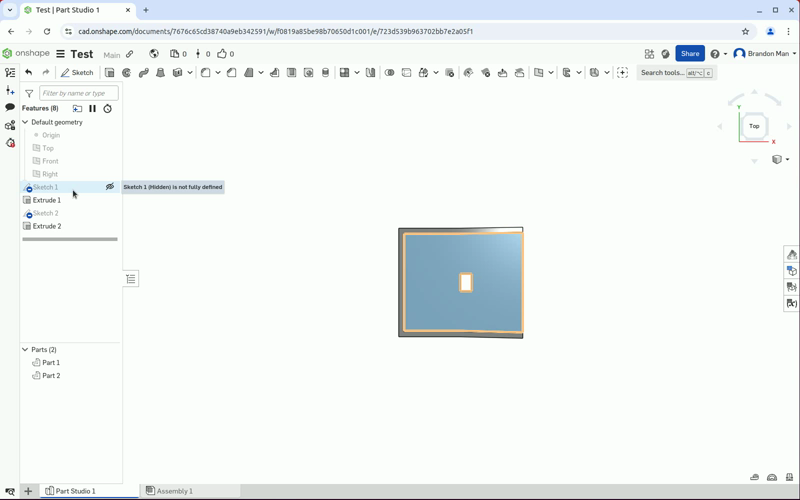
click(73, 189)
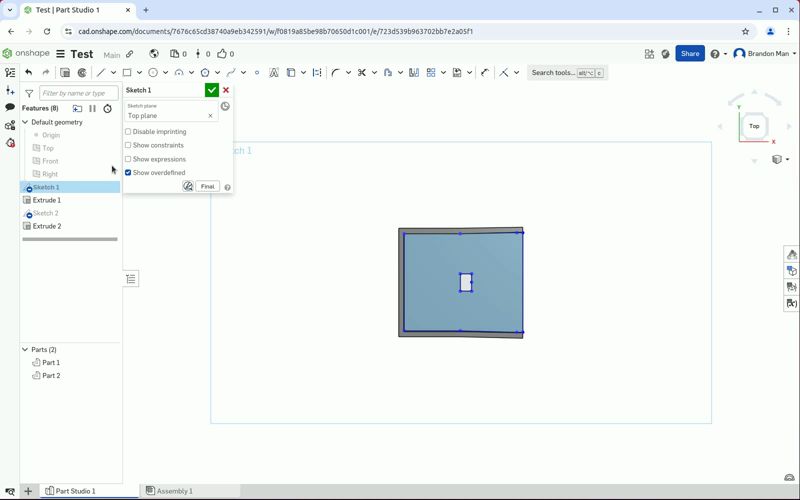
mouse_move(229, 92)
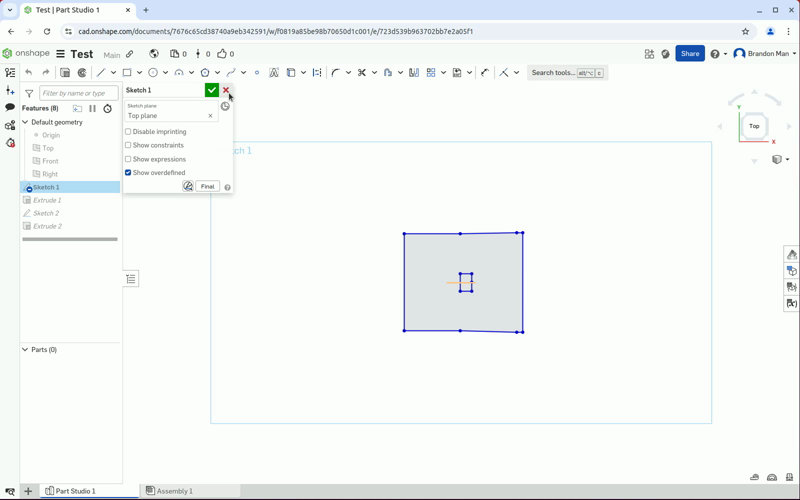
click(229, 92)
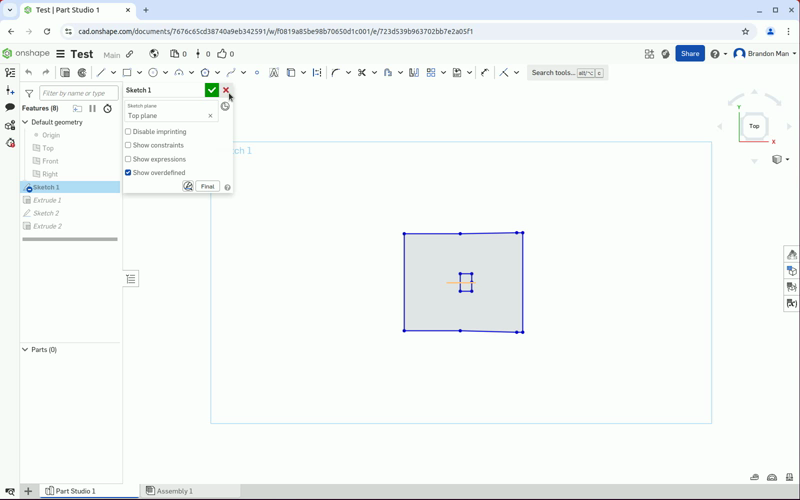
key(shift+s)
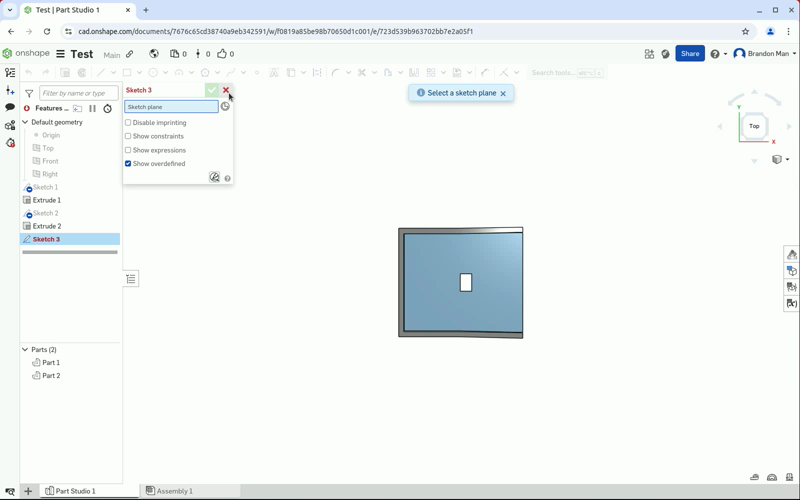
mouse_move(73, 150)
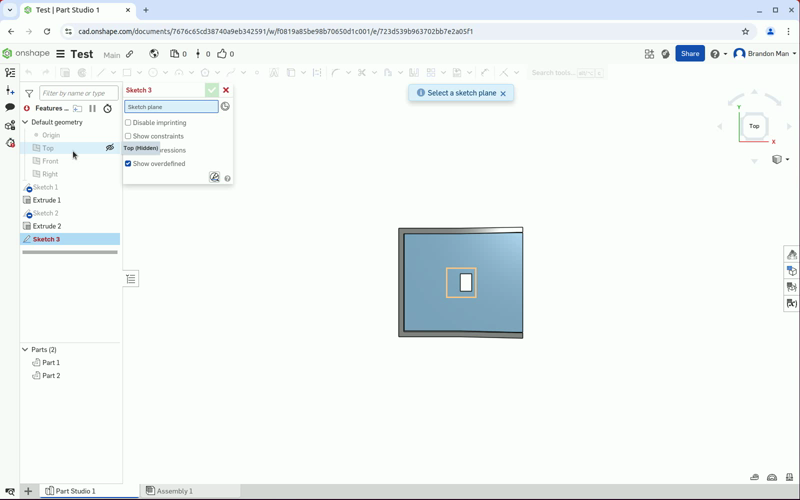
click(73, 150)
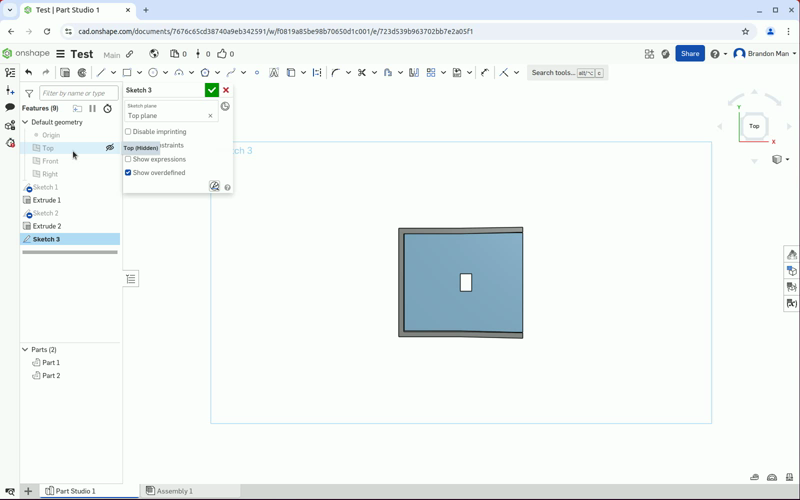
mouse_move(73, 352)
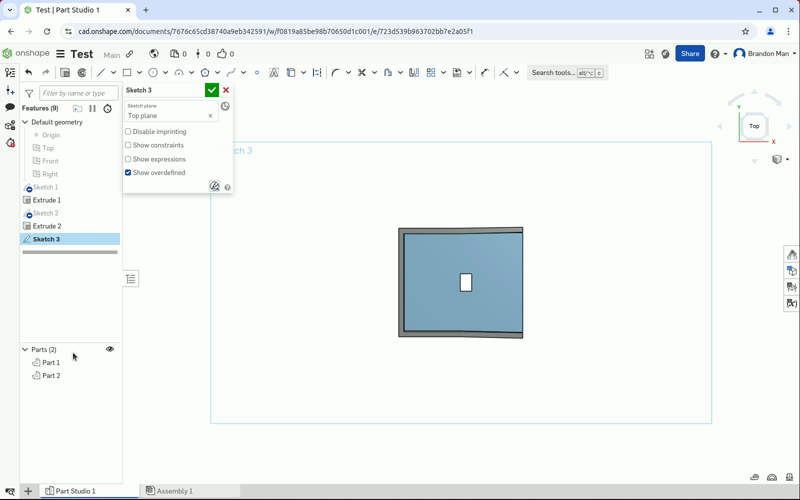
key(y)
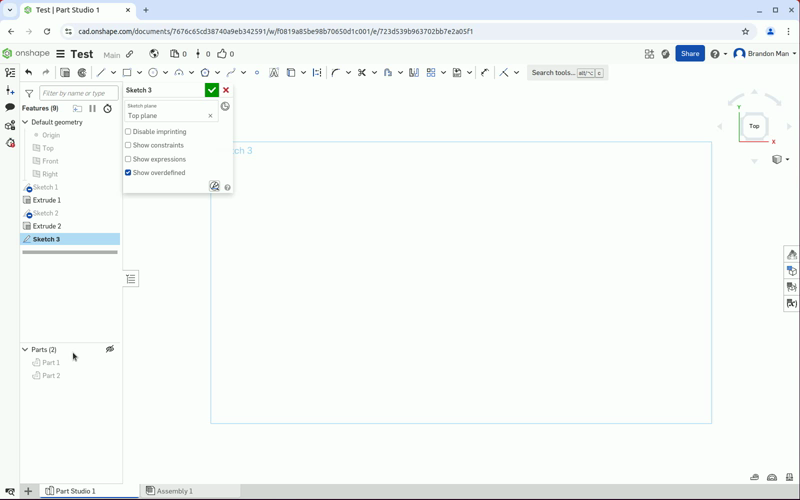
key(l)
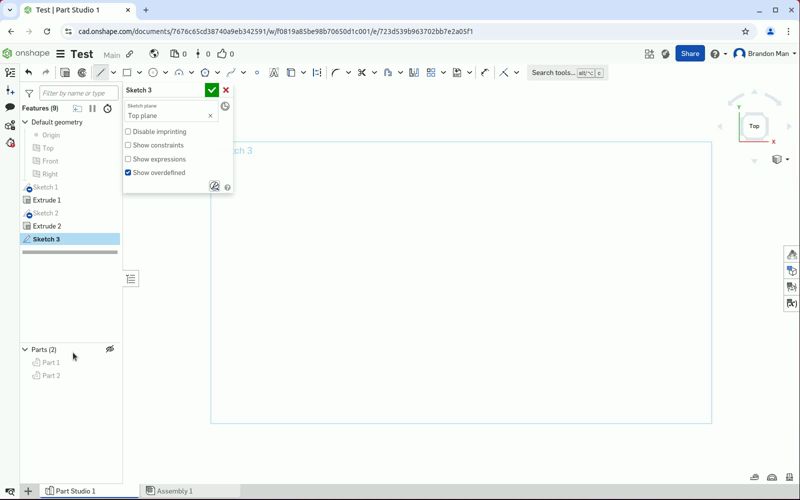
key_down(shift)
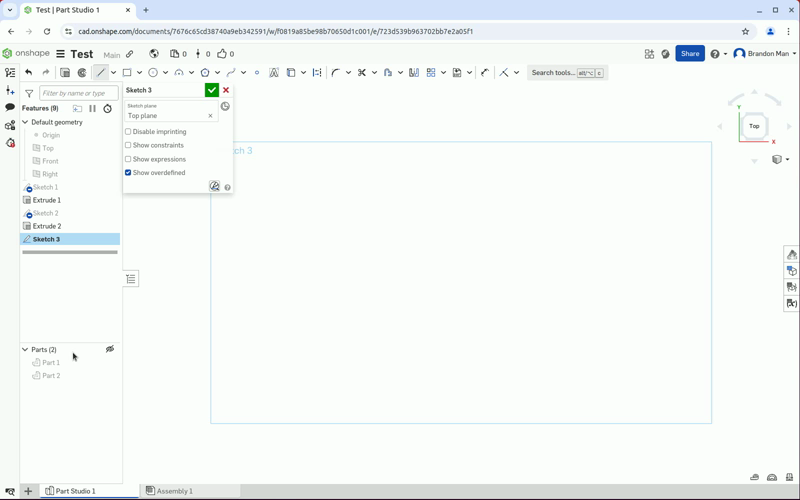
mouse_move(460, 292)
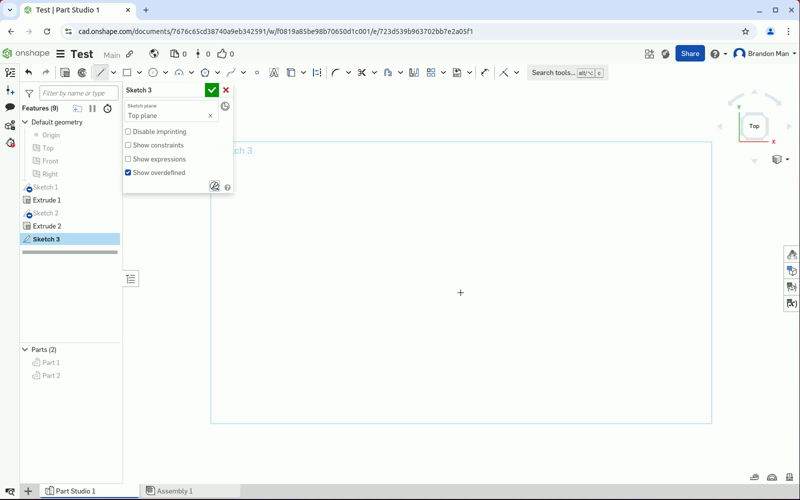
click(460, 292)
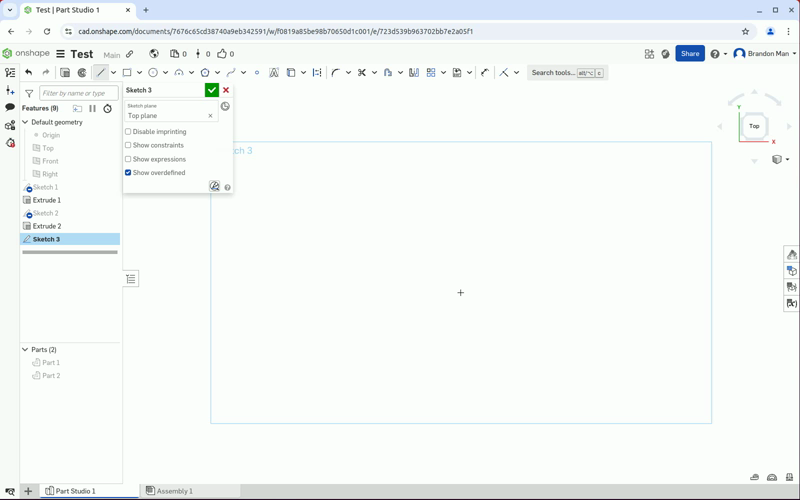
key_up(shift)
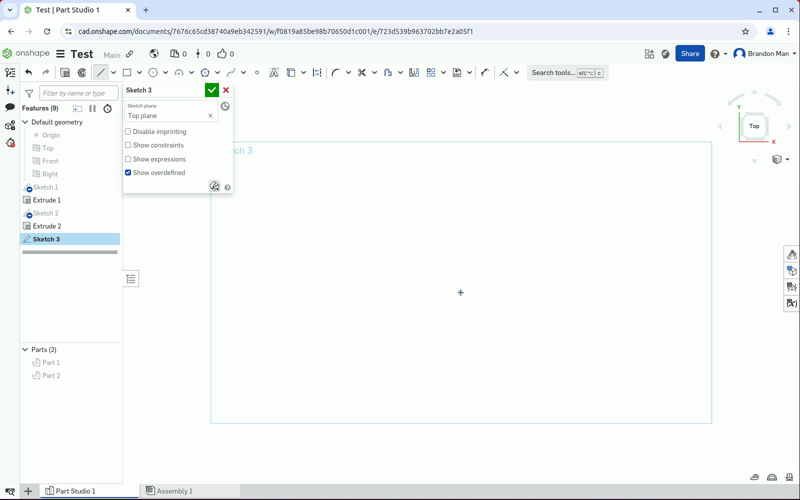
key_down(shift)
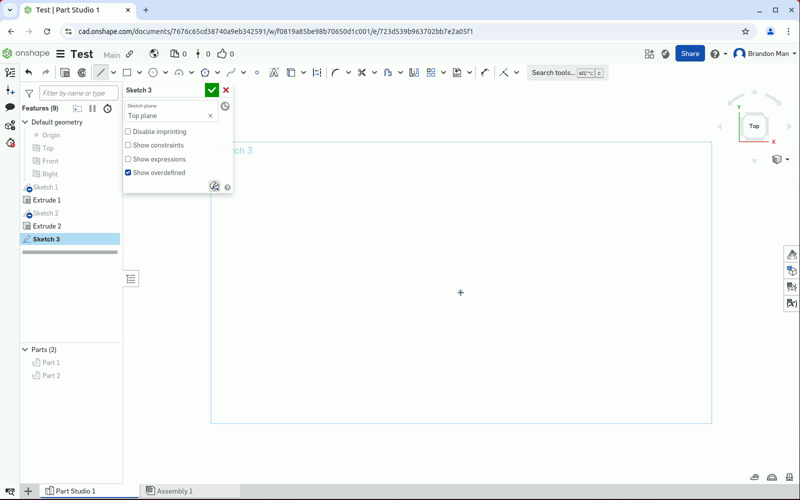
mouse_move(490, 292)
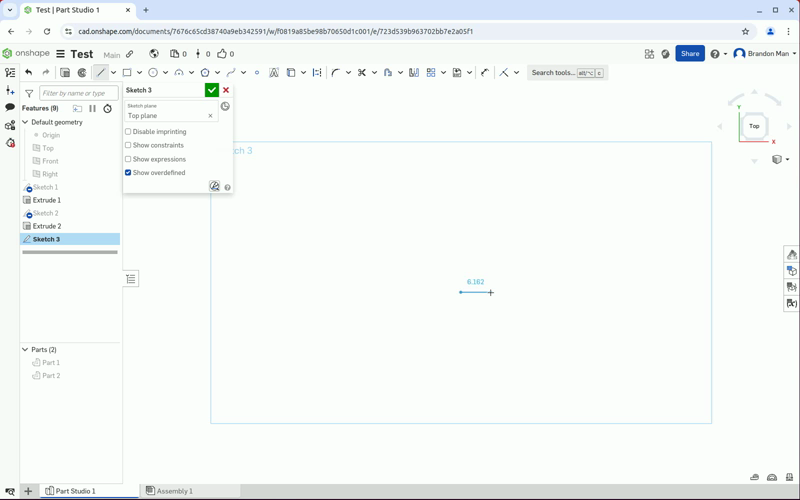
mouse_move(471, 292)
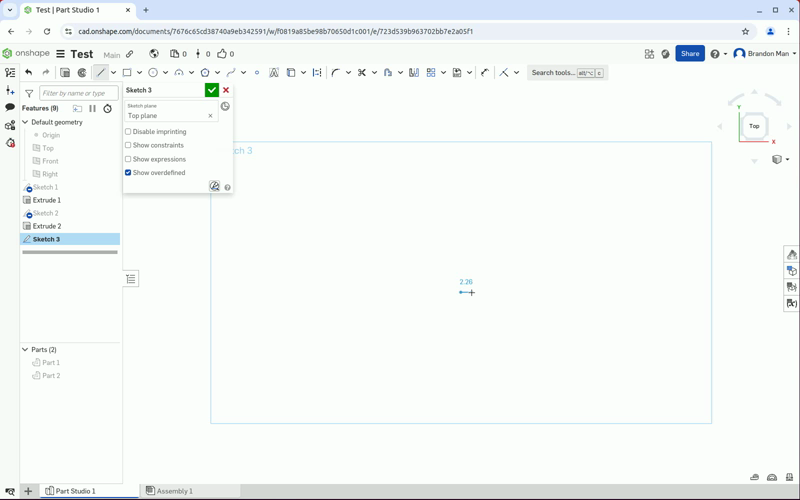
click(471, 292)
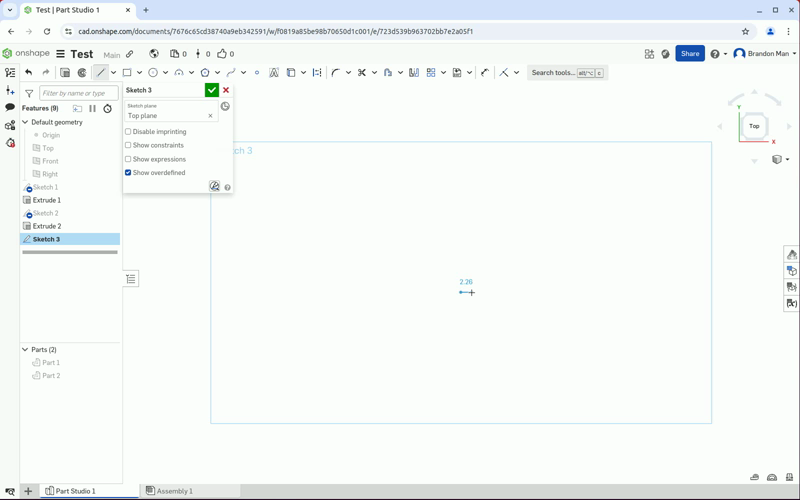
key_up(shift)
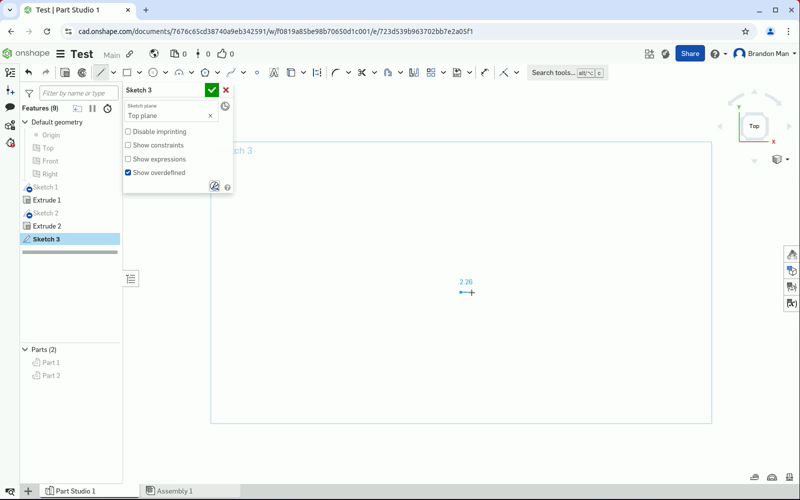
key_down(shift)
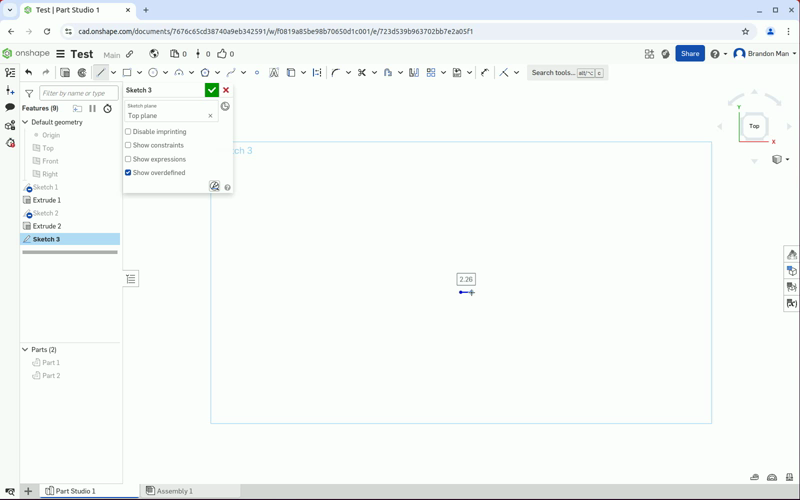
mouse_move(501, 292)
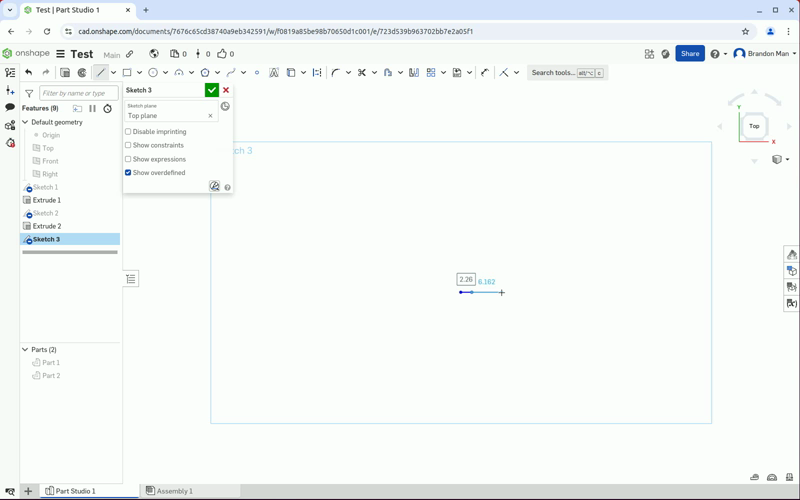
mouse_move(471, 282)
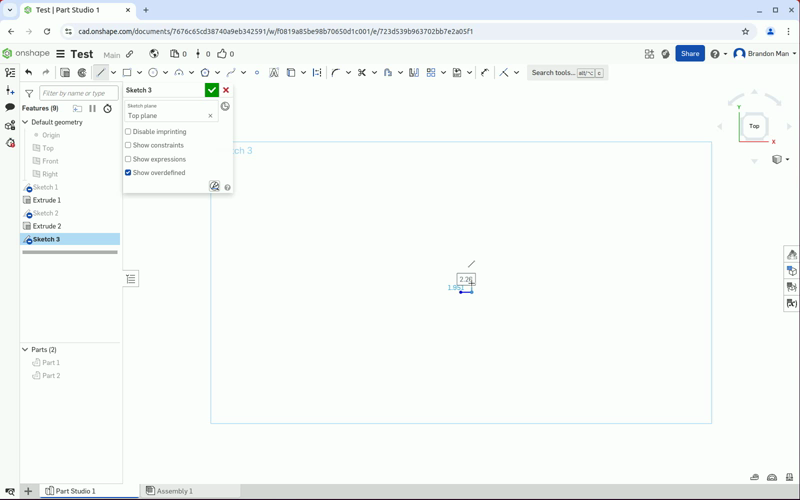
click(471, 282)
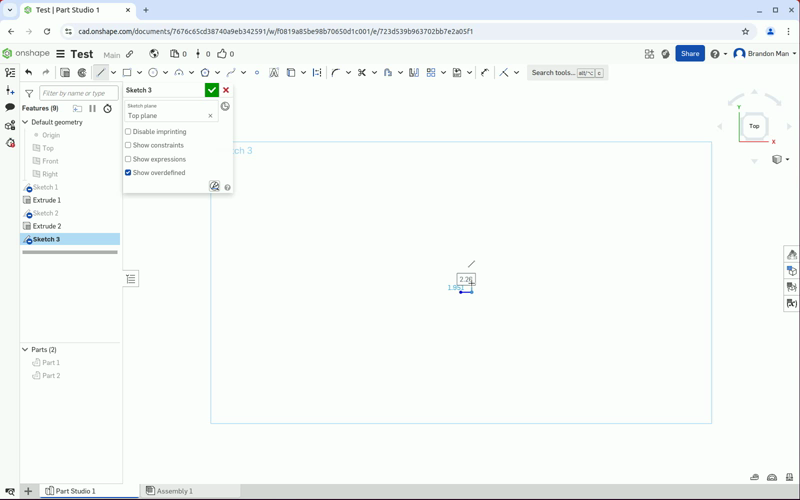
key_up(shift)
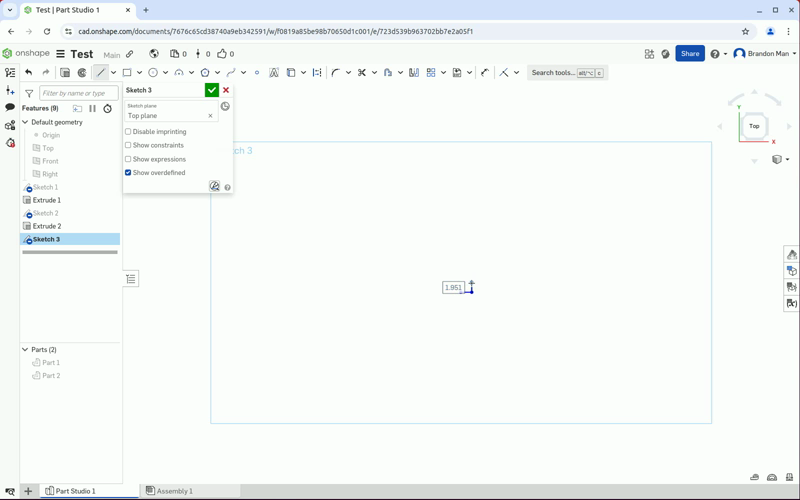
key_down(shift)
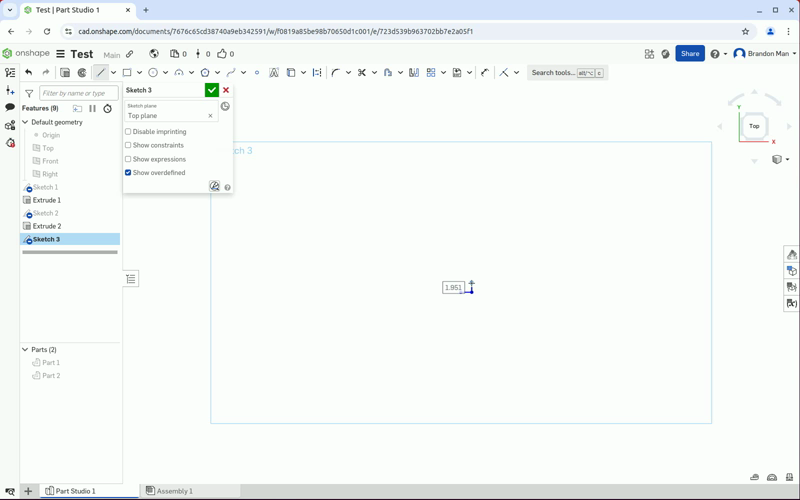
mouse_move(501, 282)
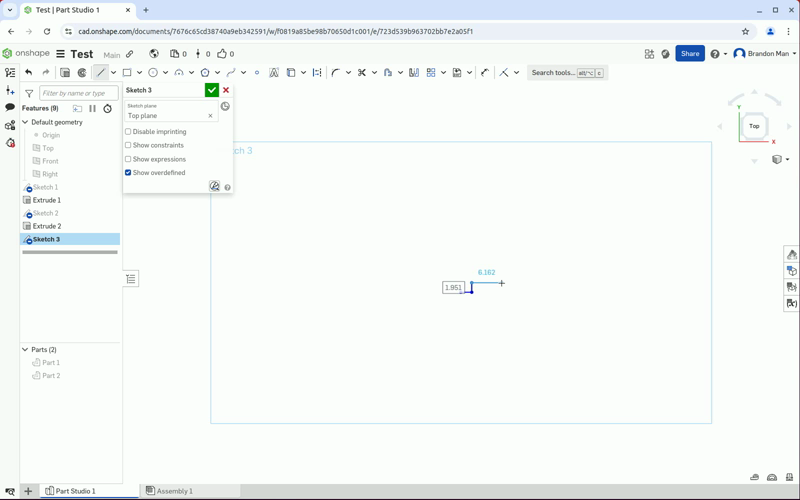
mouse_move(471, 273)
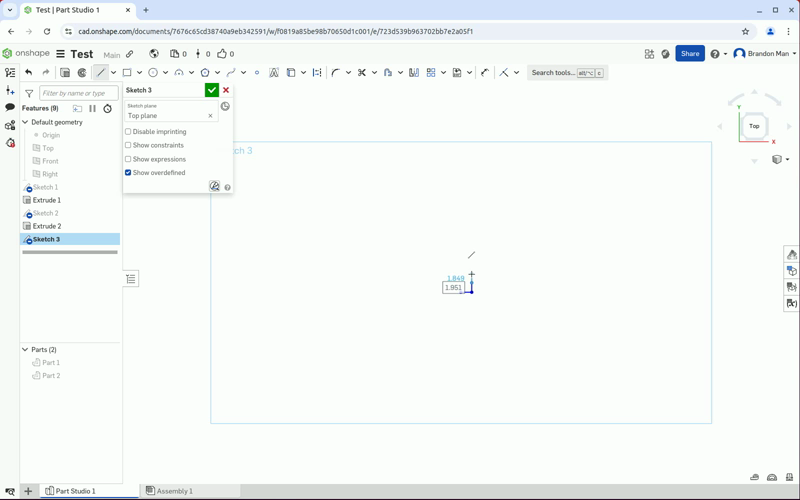
click(471, 273)
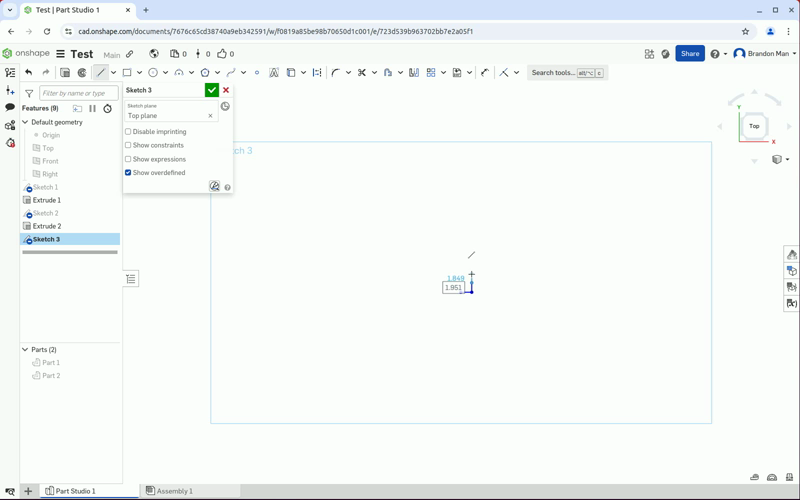
key_up(shift)
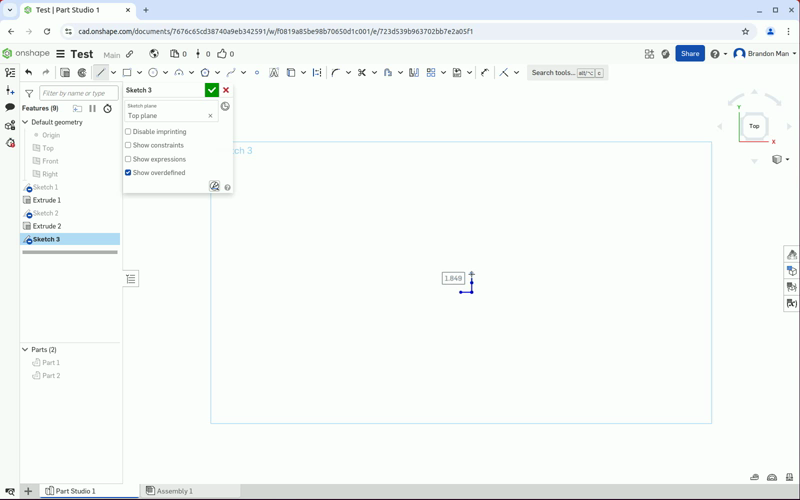
key_down(shift)
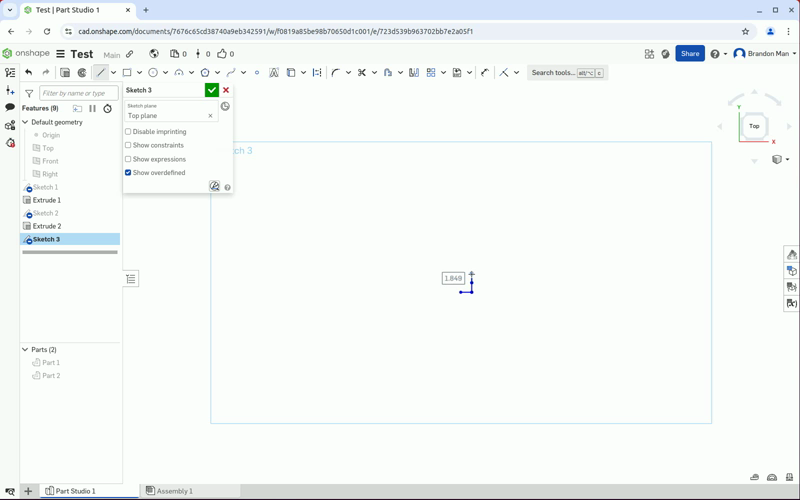
mouse_move(501, 273)
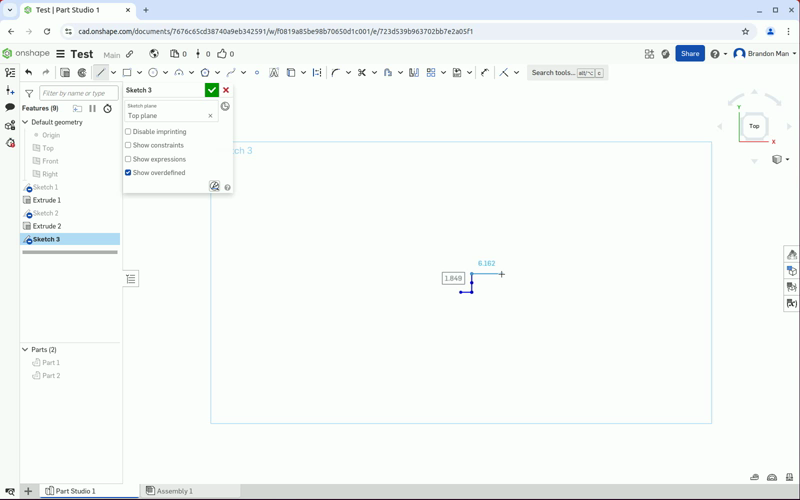
mouse_move(460, 273)
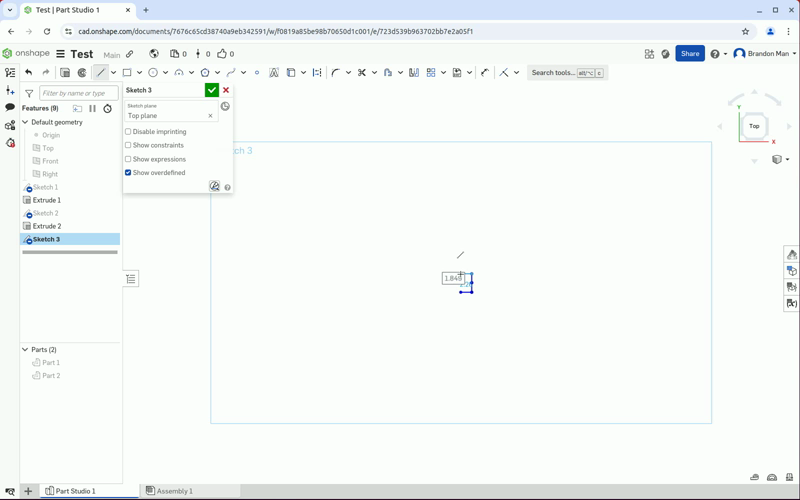
click(460, 273)
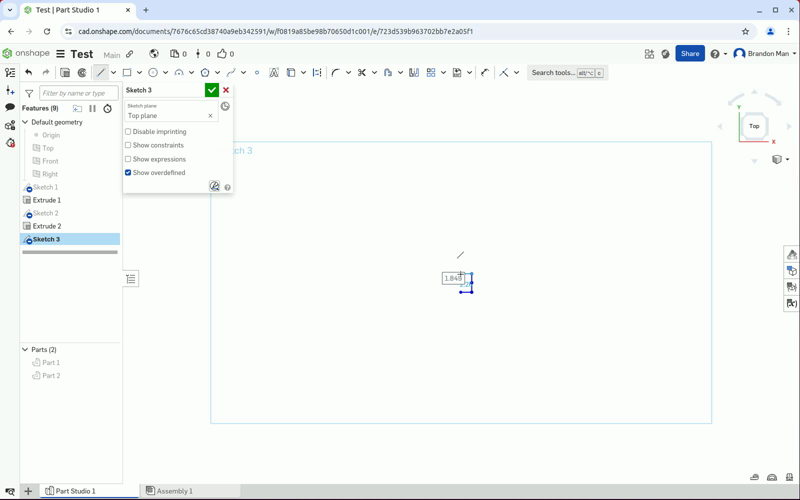
key_up(shift)
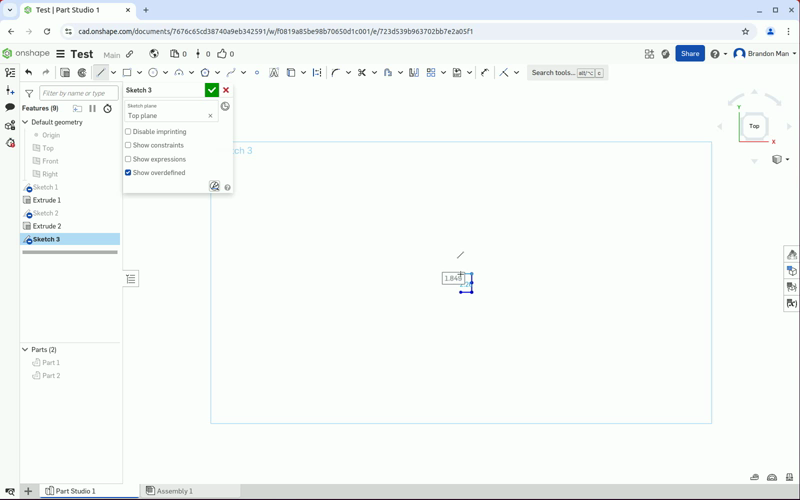
mouse_move(490, 273)
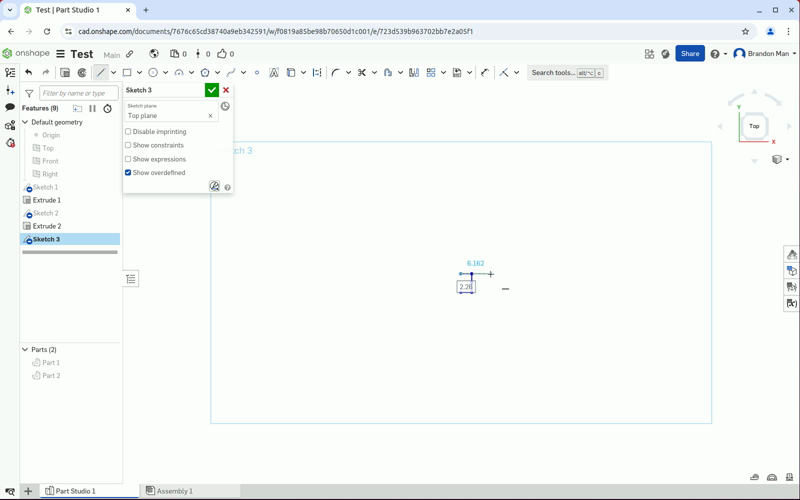
key_down(shift)
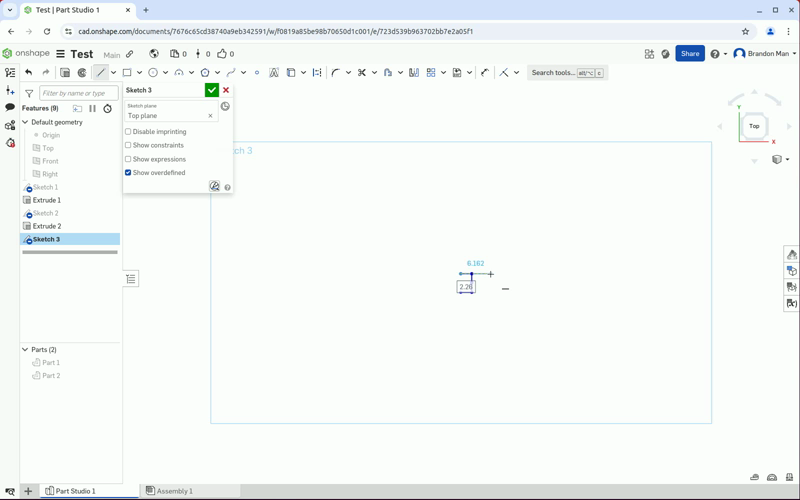
mouse_move(460, 292)
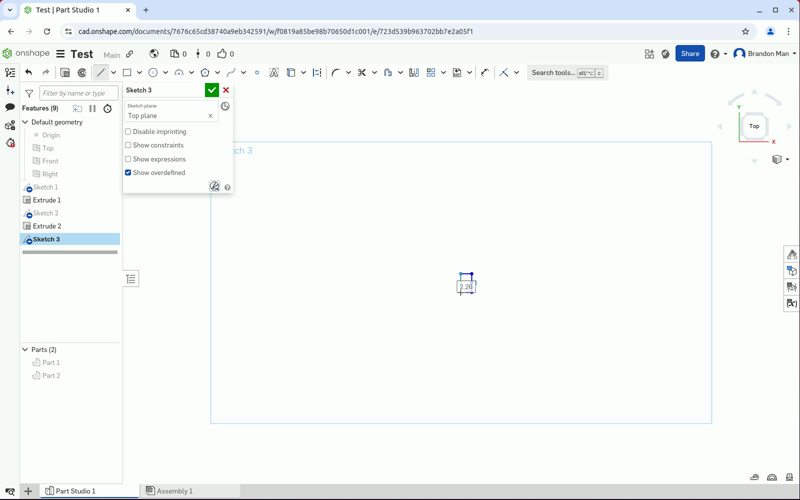
key_up(shift)
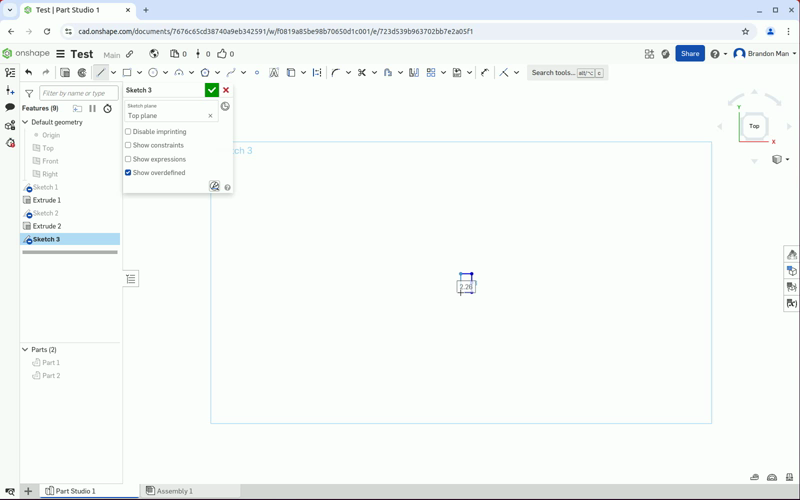
click(460, 292)
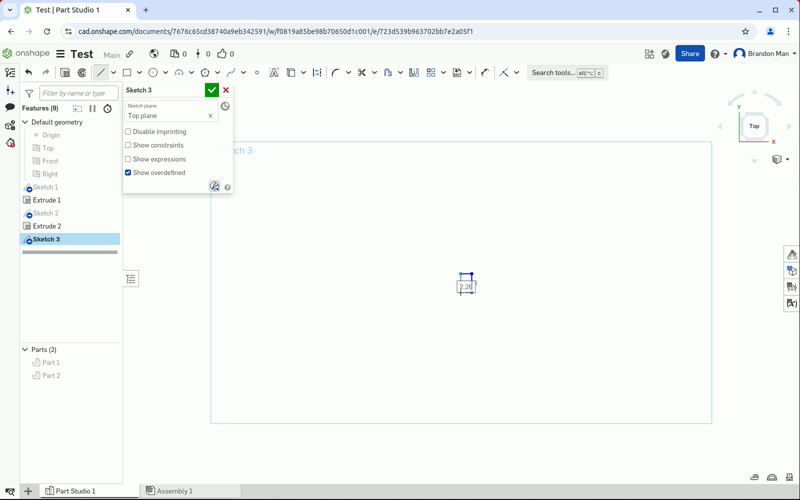
key(esc)
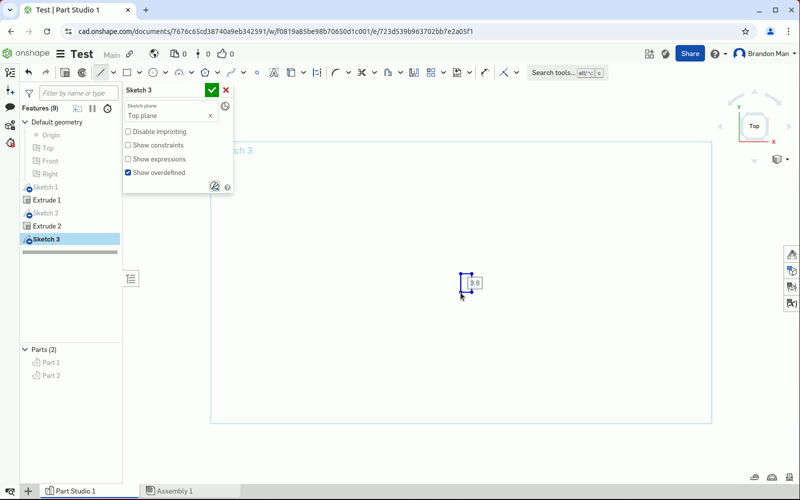
mouse_move(466, 283)
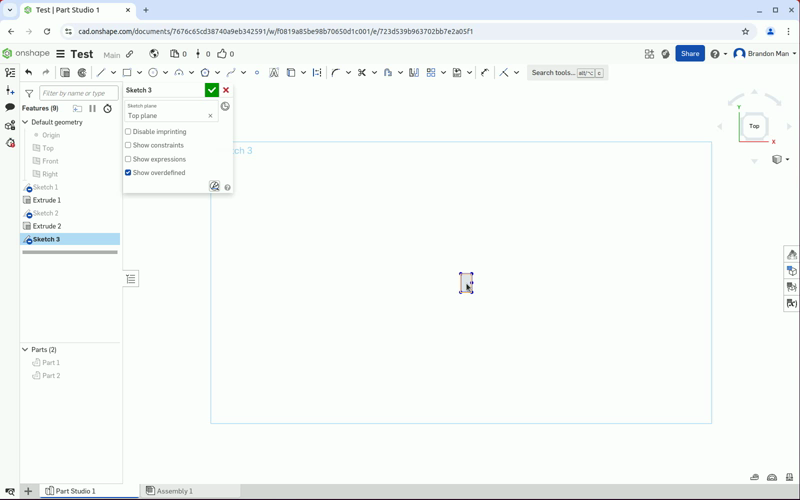
scroll(6)
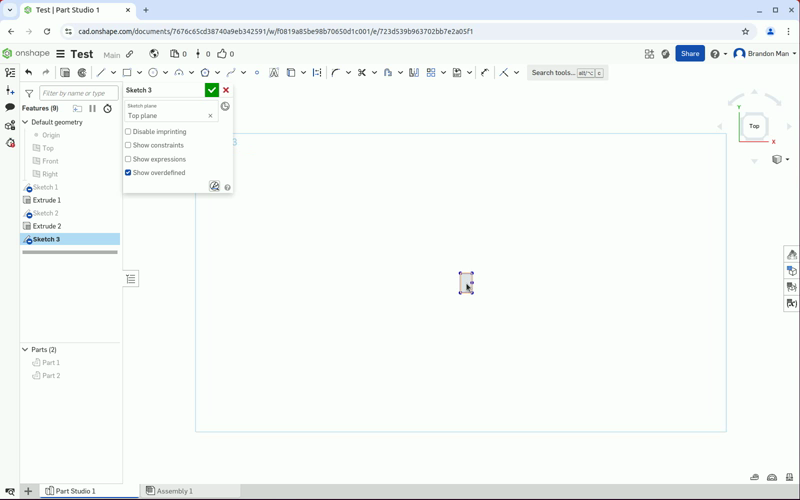
scroll(6)
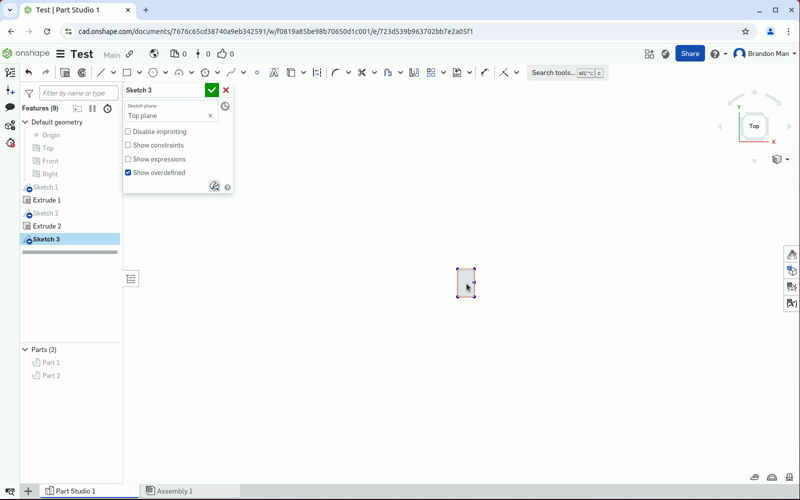
scroll(6)
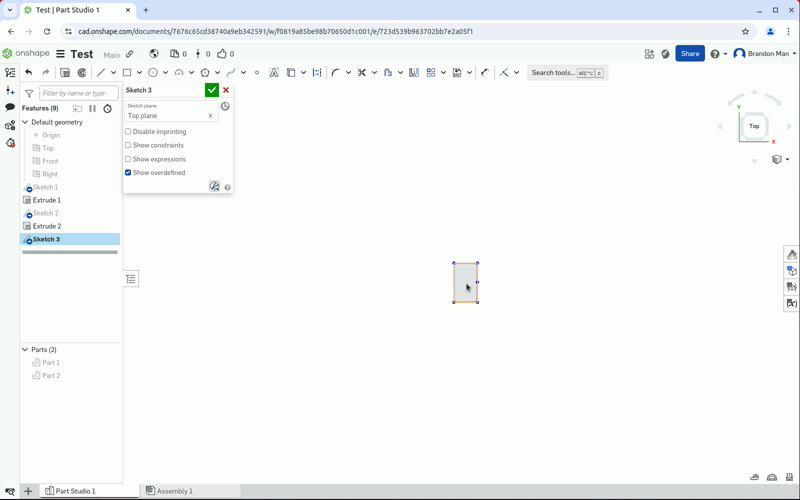
scroll(6)
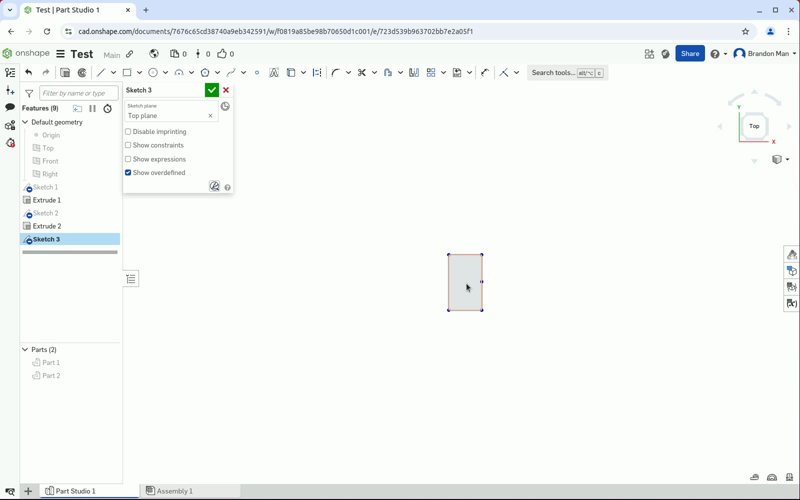
scroll(6)
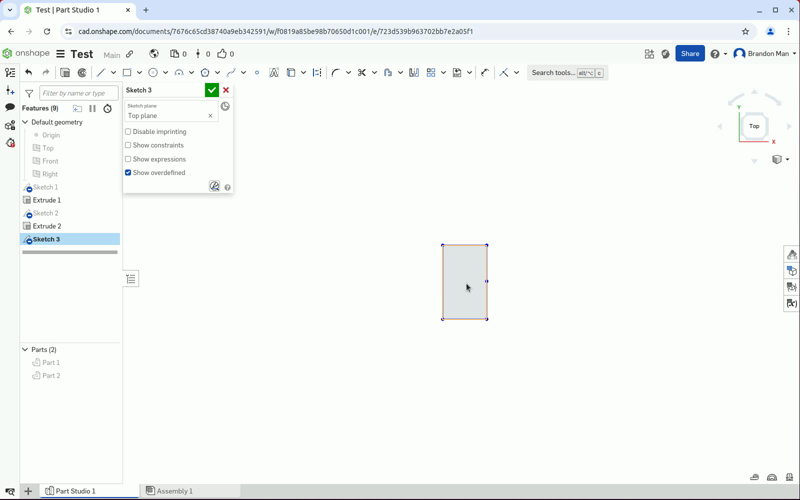
scroll(6)
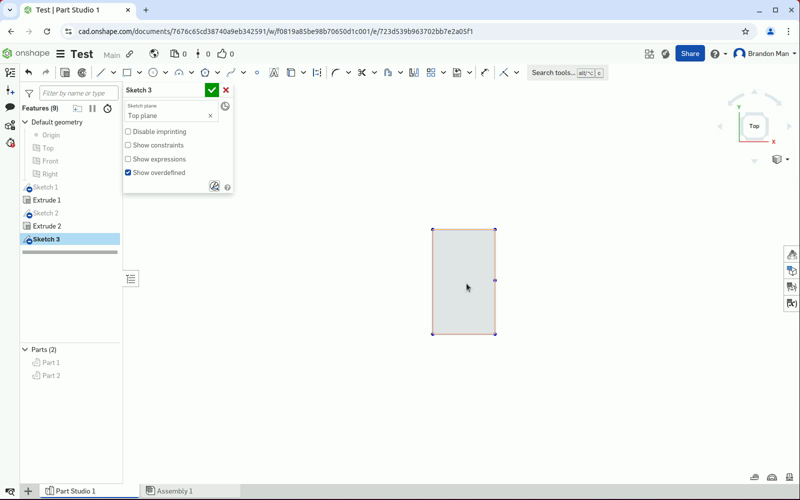
scroll(6)
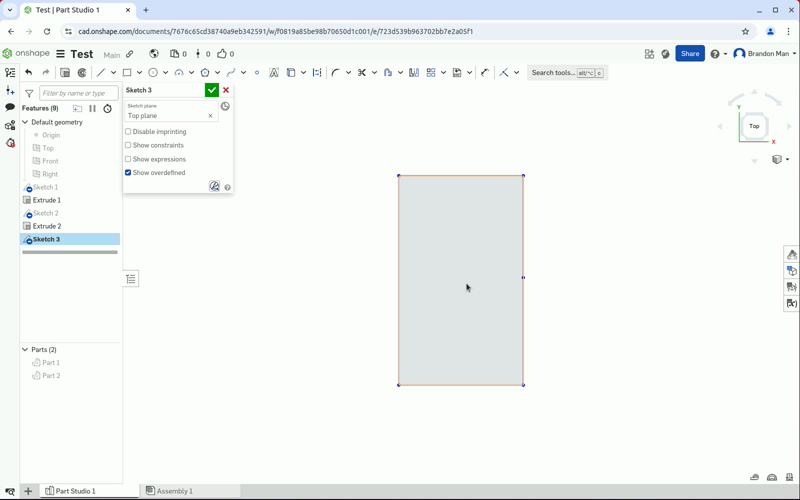
click(466, 283)
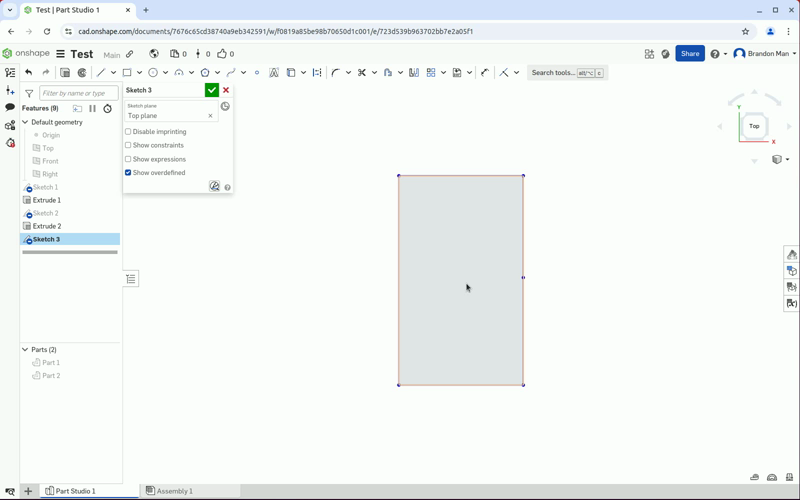
scroll(-6)
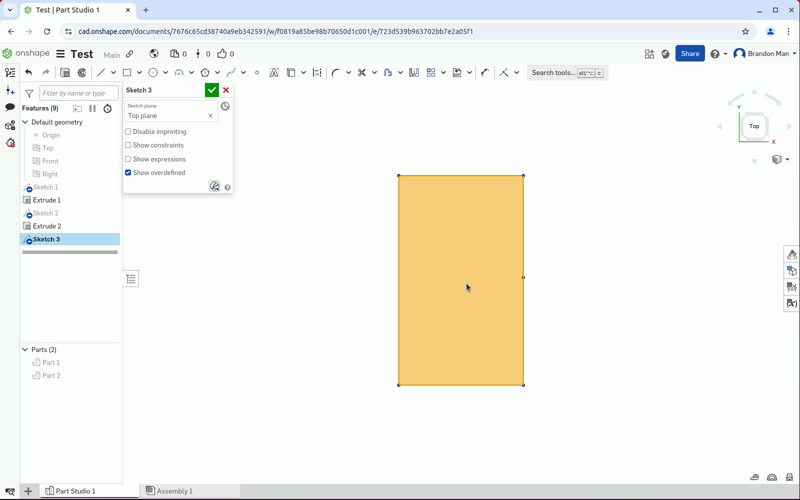
scroll(-6)
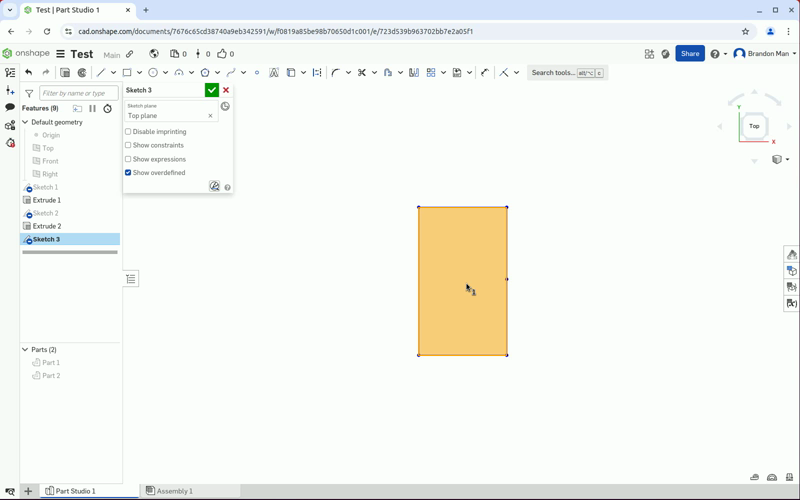
scroll(-6)
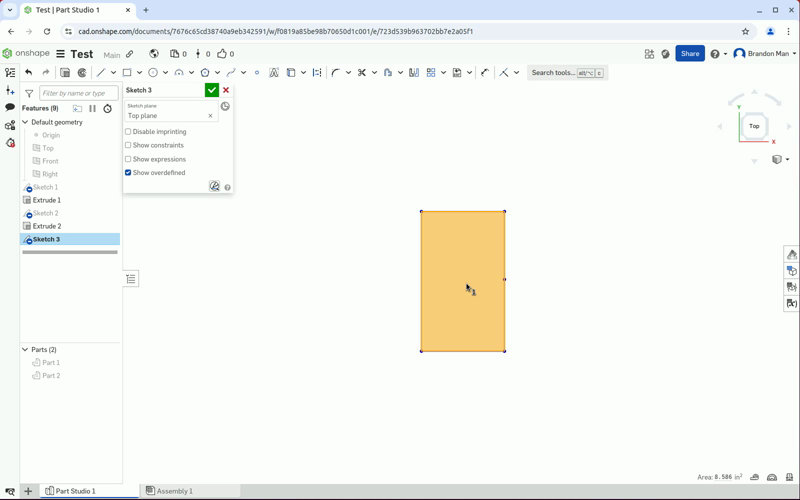
scroll(-6)
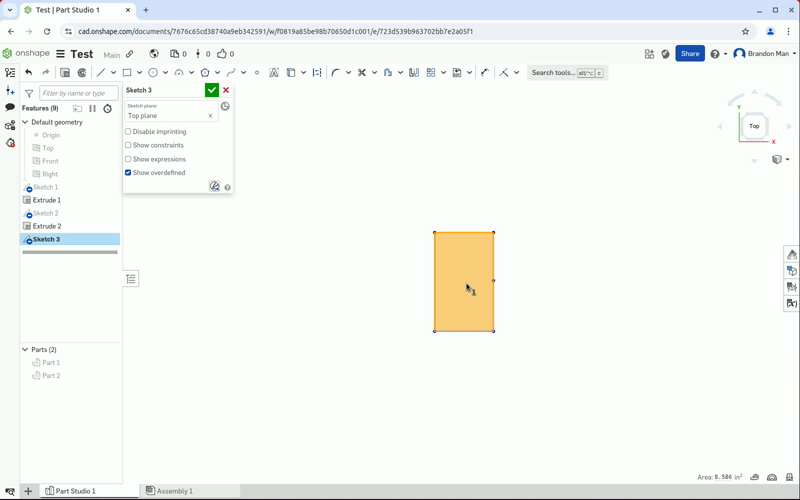
scroll(-6)
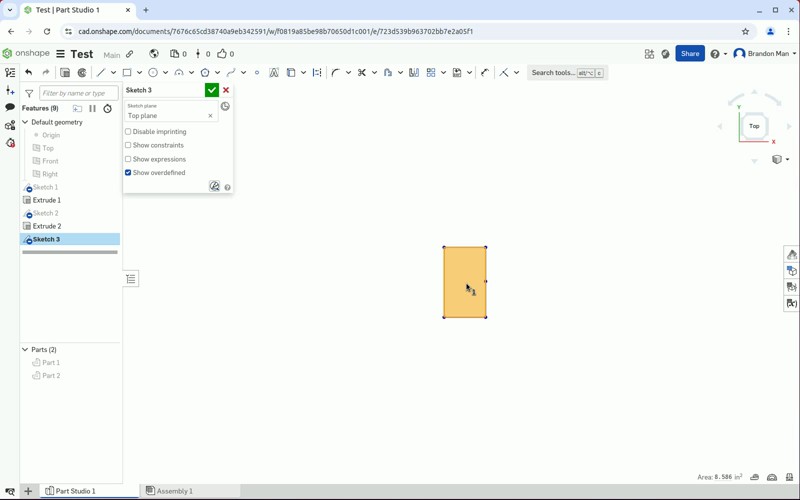
scroll(-6)
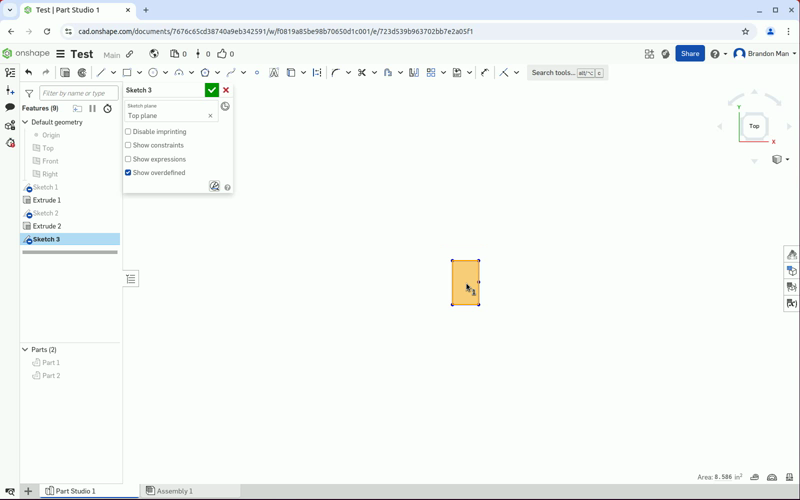
scroll(-6)
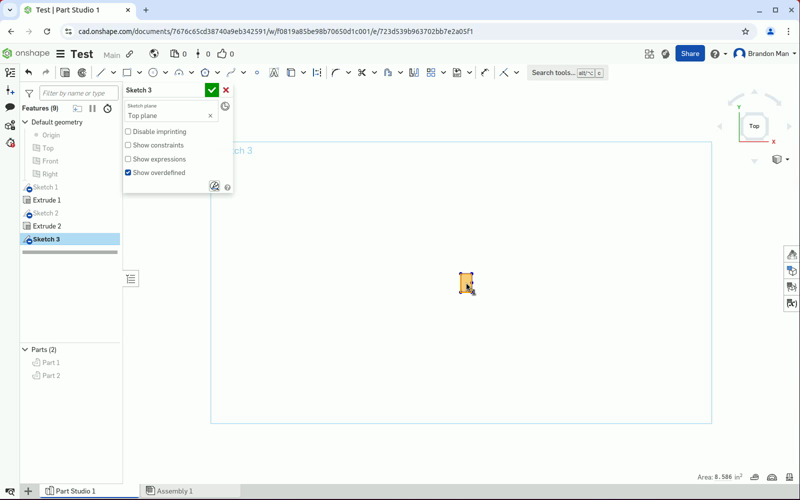
mouse_move(73, 352)
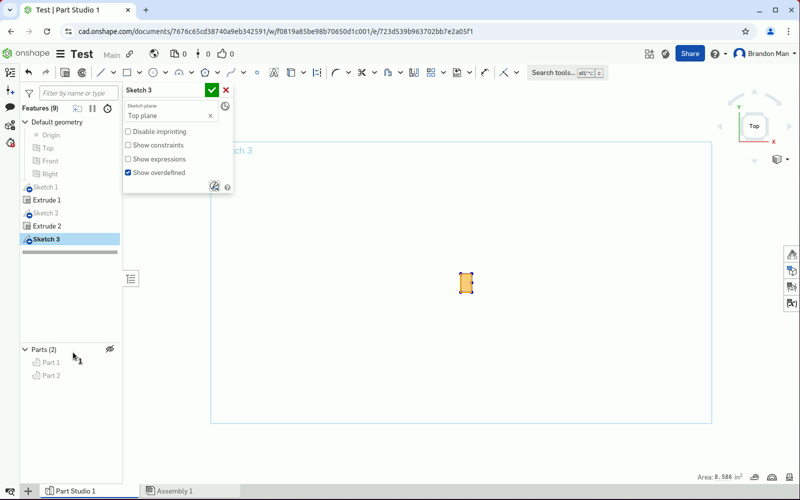
key(shift+y)
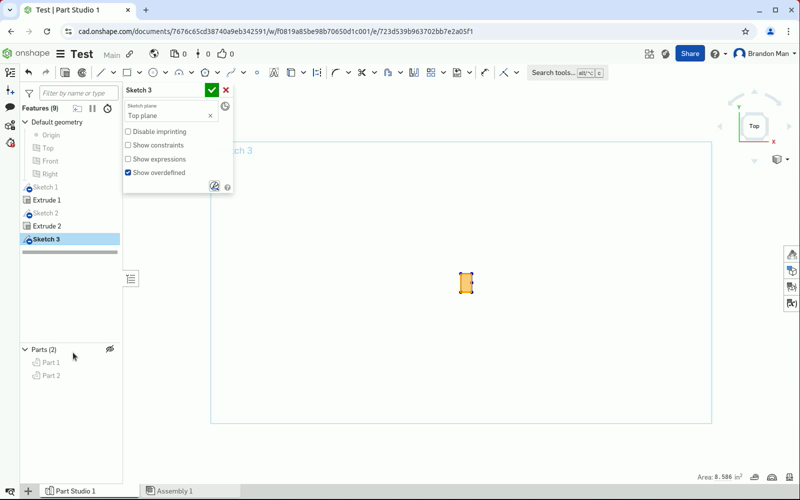
key(shift+e)
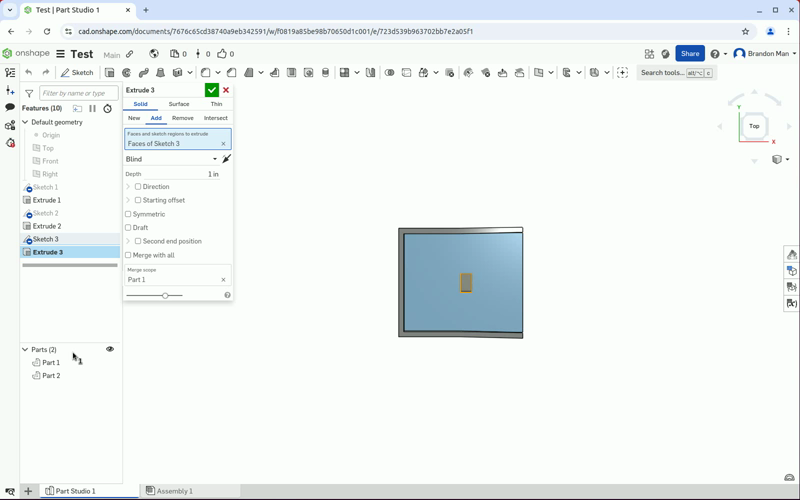
mouse_move(143, 106)
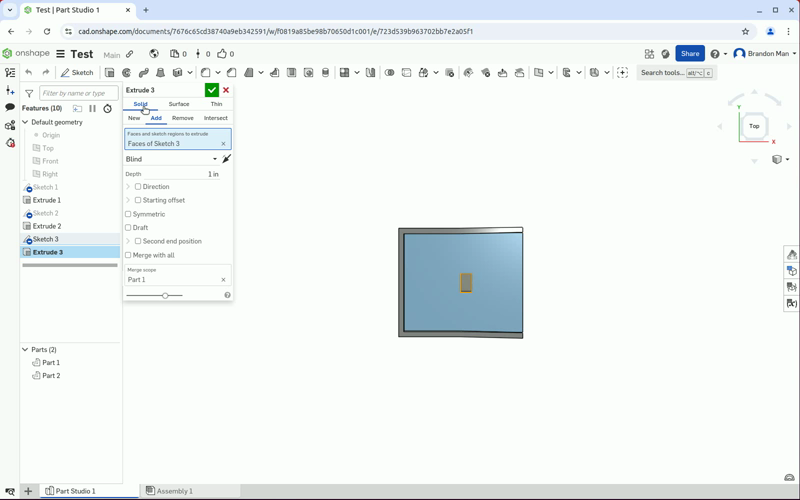
click(143, 106)
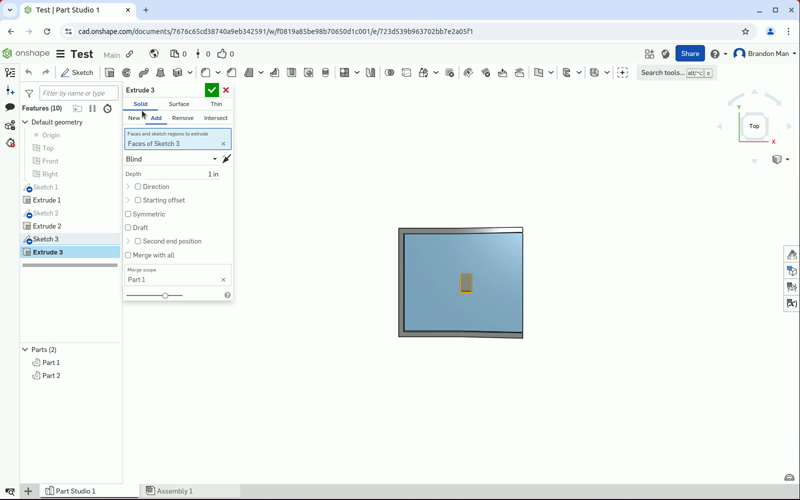
mouse_move(137, 120)
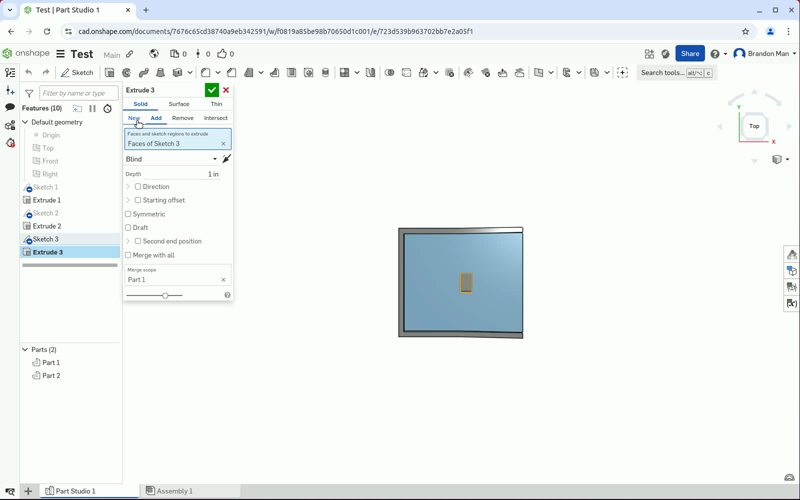
click(137, 120)
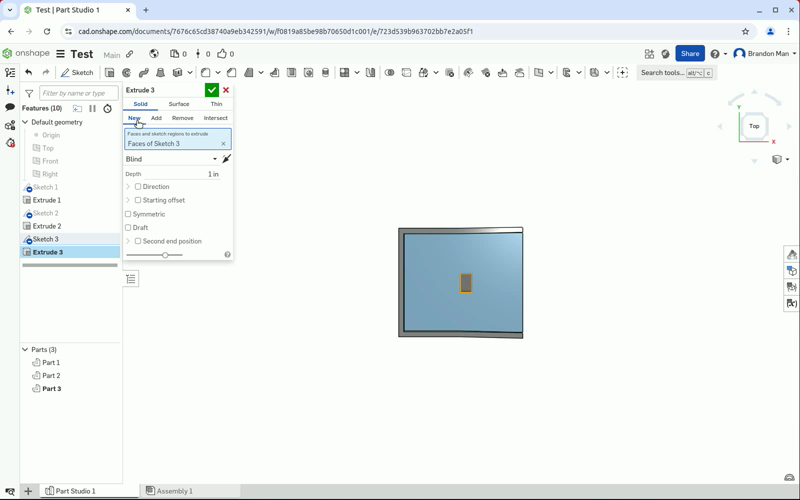
key(tab, 4)
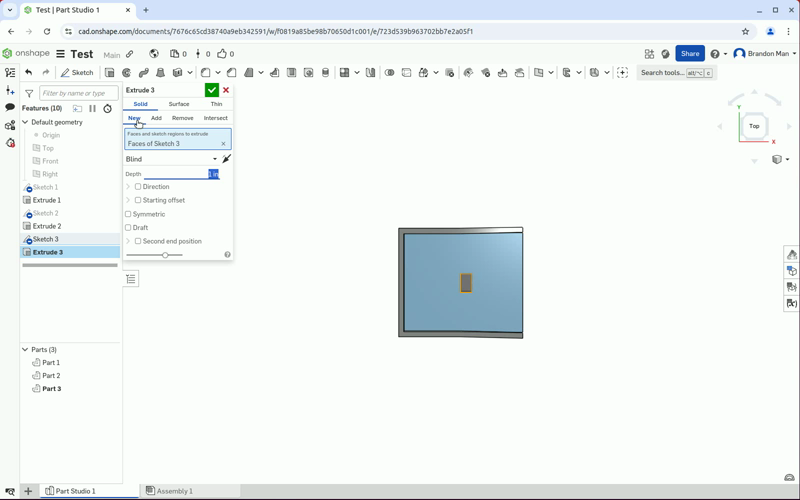
text(0.481)
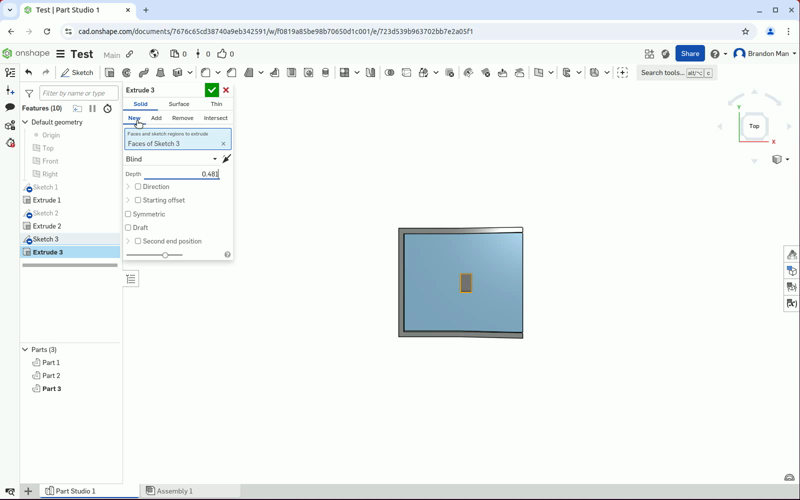
key(enter)
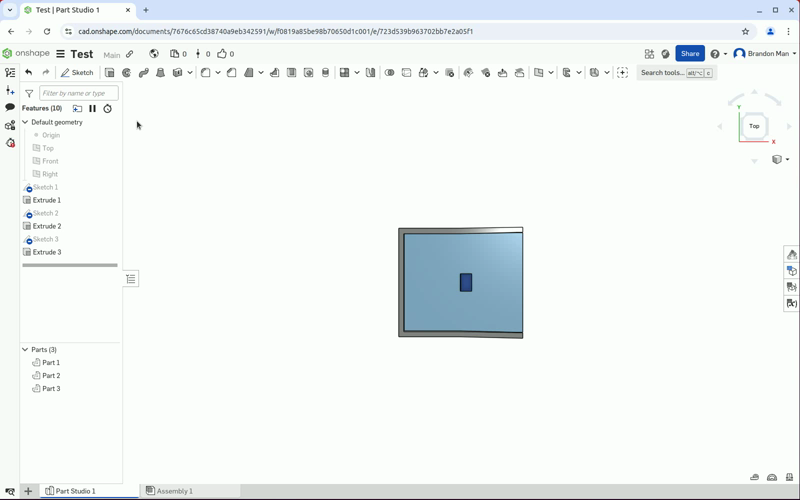
key(shift+h)
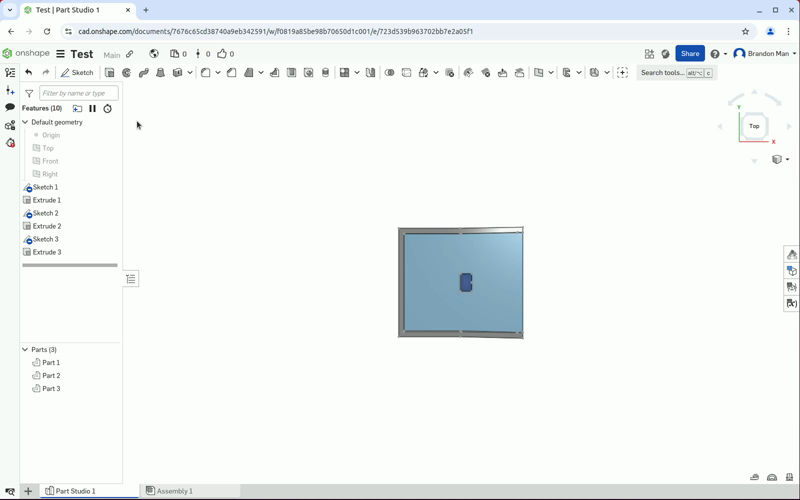
key(shift+h)
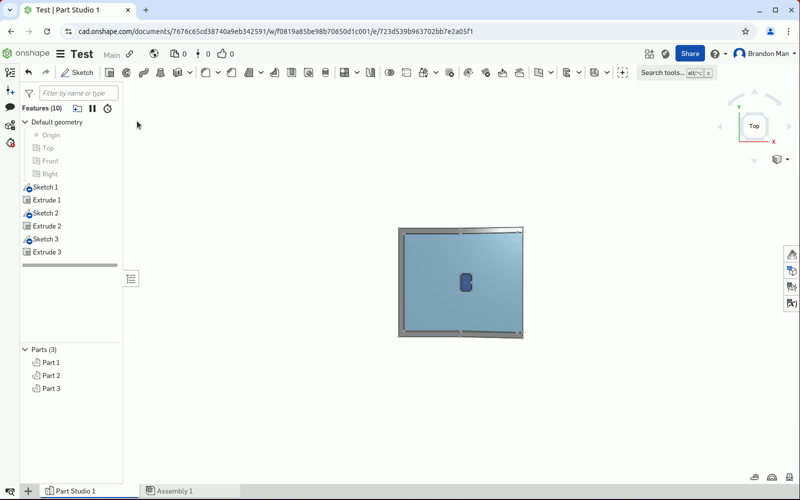
key(shift+7)
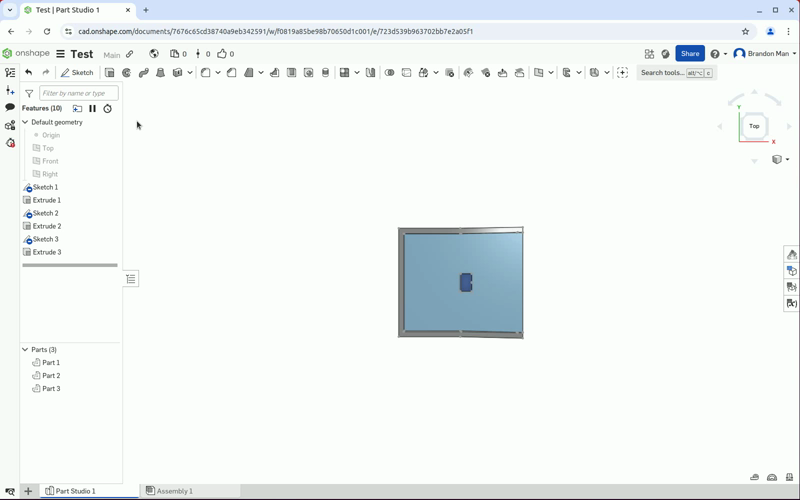
key(up, 3)
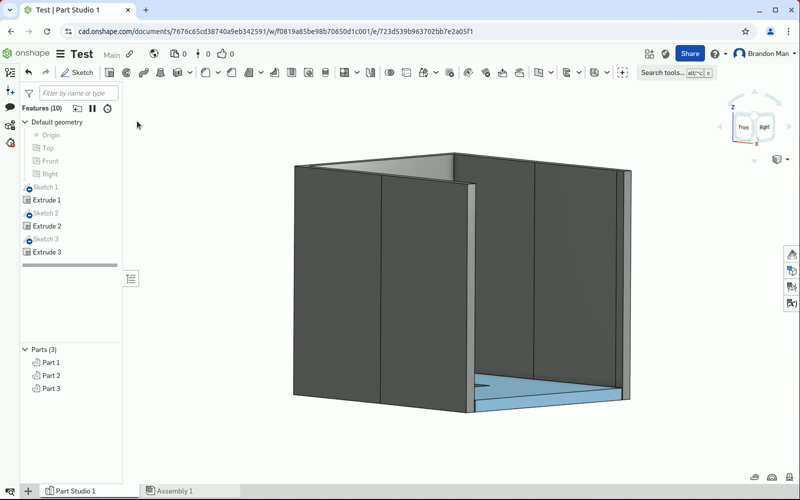
key(left, 3)
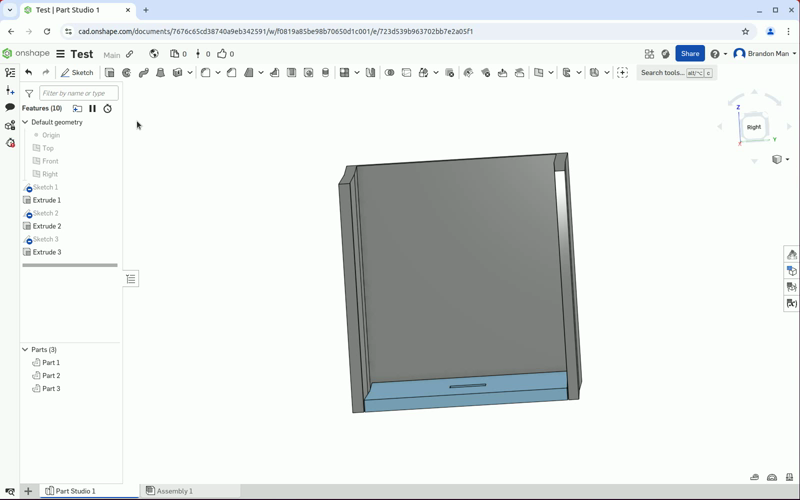
key(right, 3)
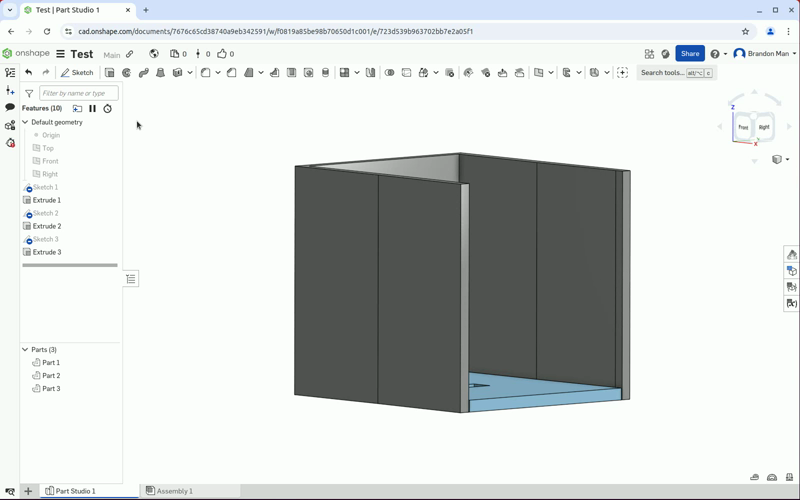
key(down, 3)
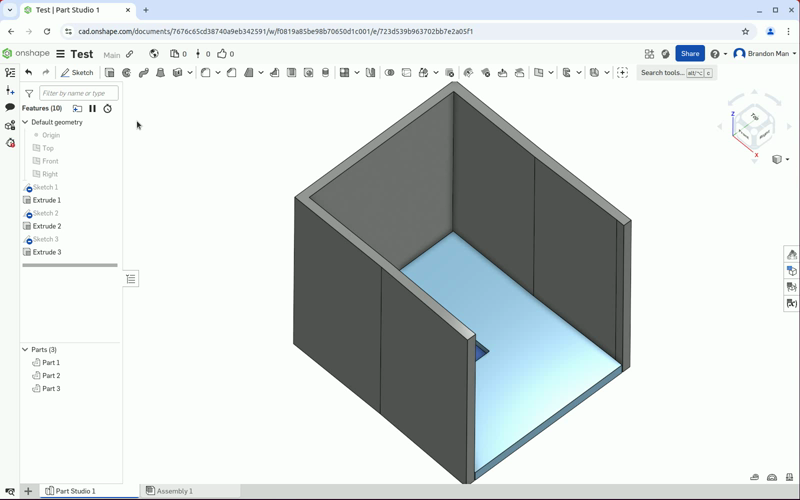
mouse_move(73, 189)
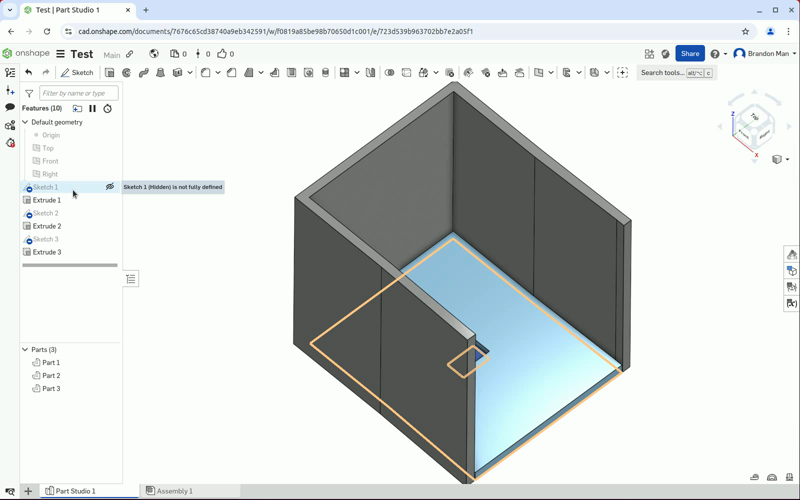
click(73, 189)